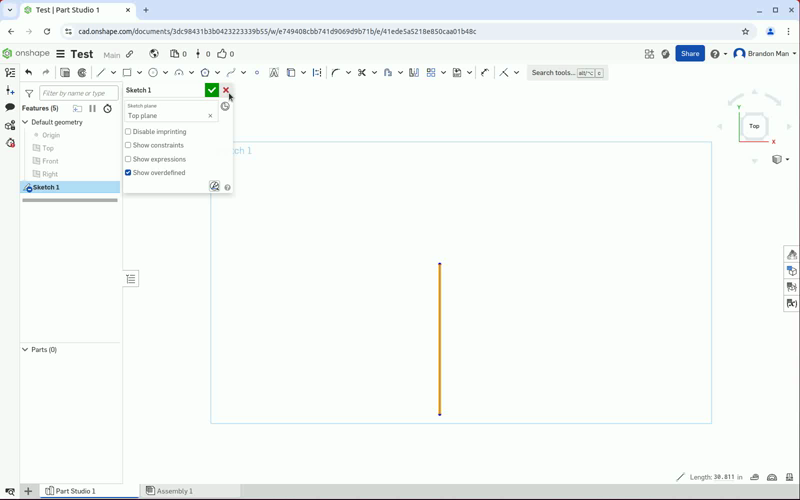
key(shift+h)
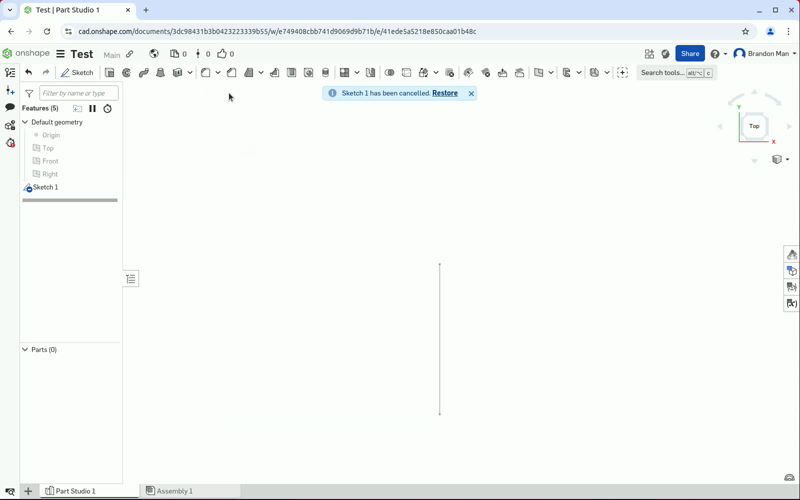
key(shift+s)
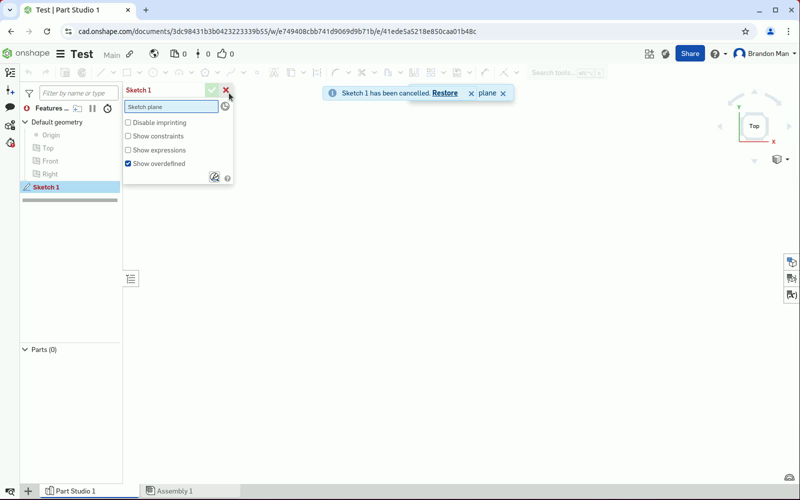
mouse_move(73, 150)
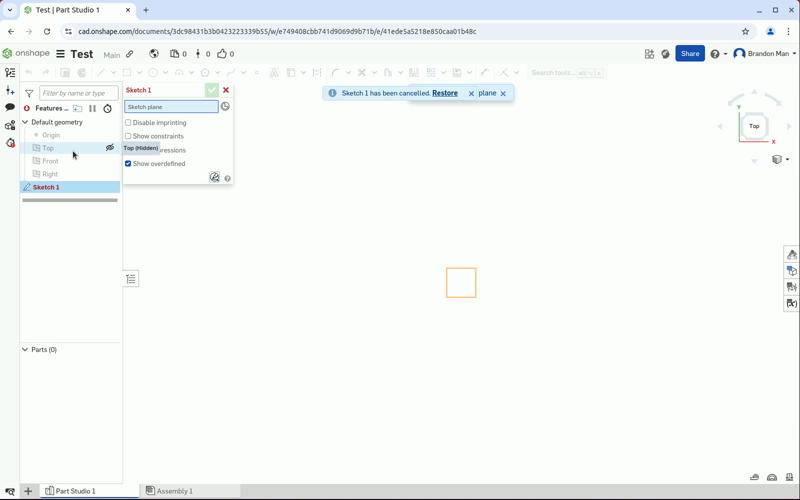
click(73, 150)
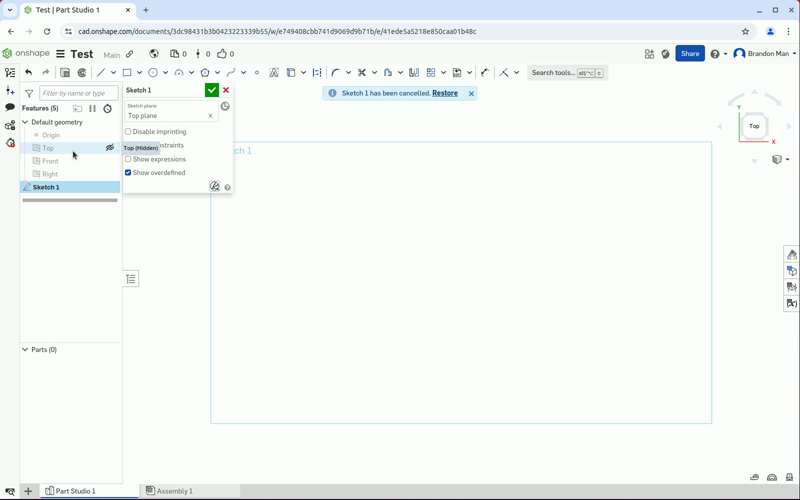
mouse_move(73, 352)
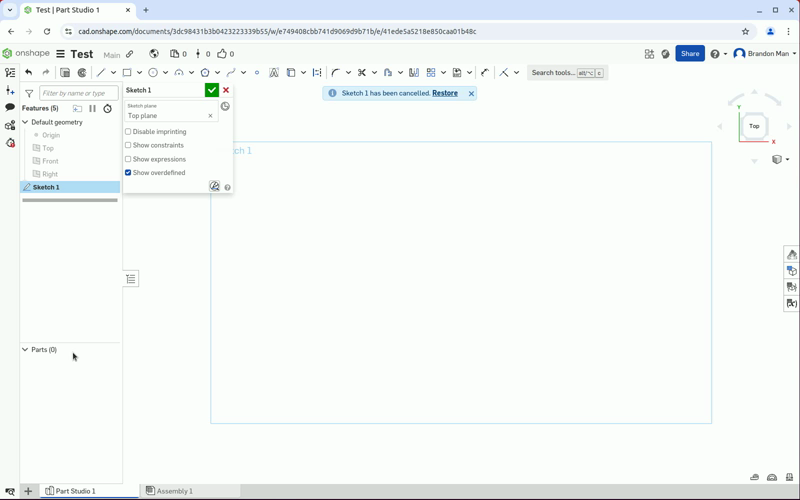
key(y)
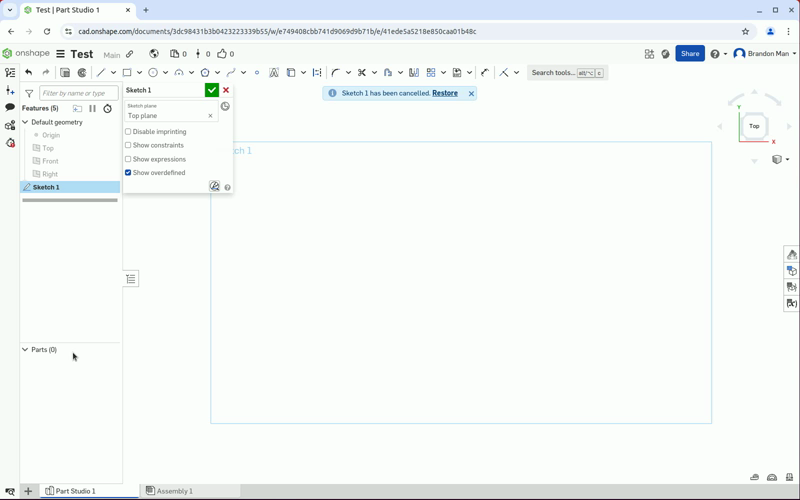
key(c)
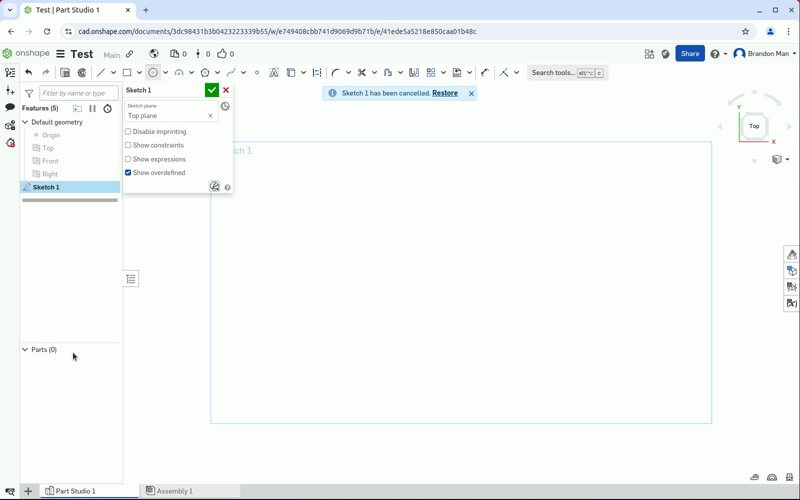
key_down(shift)
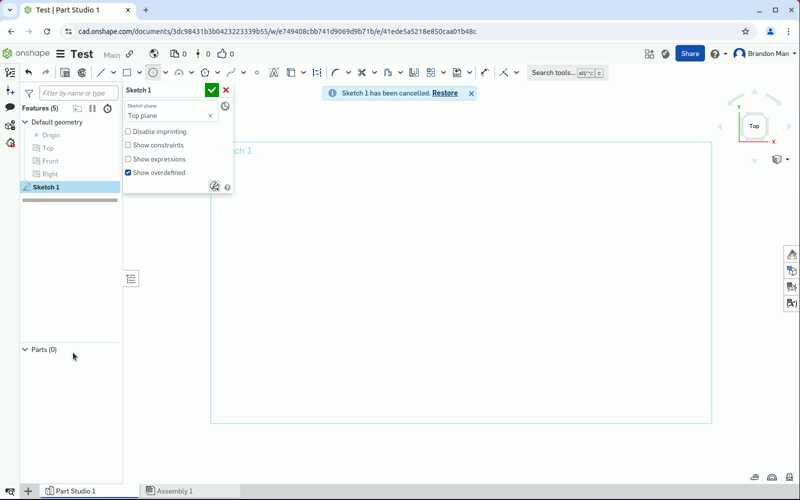
mouse_move(461, 282)
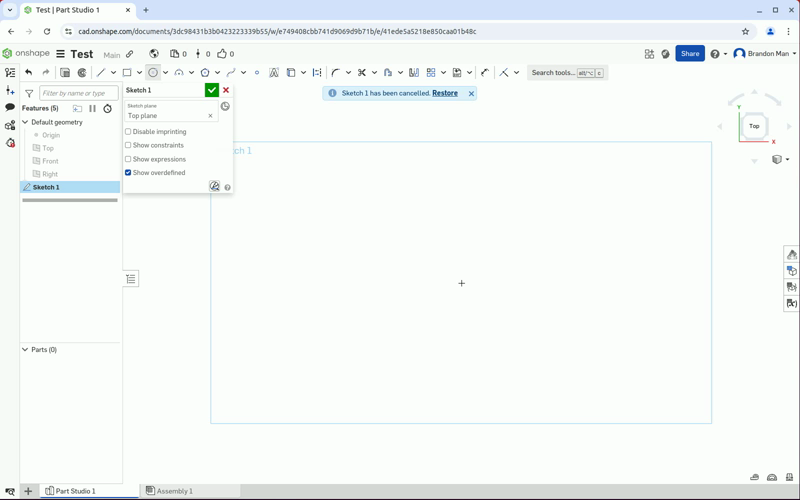
click(461, 282)
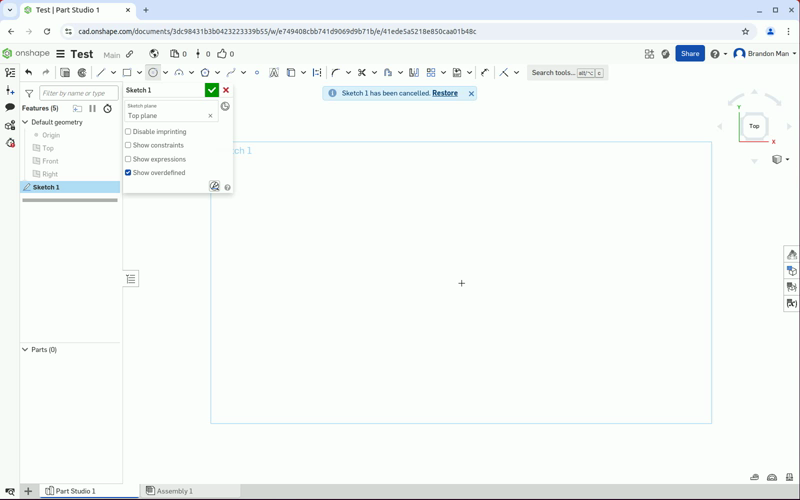
key_up(shift)
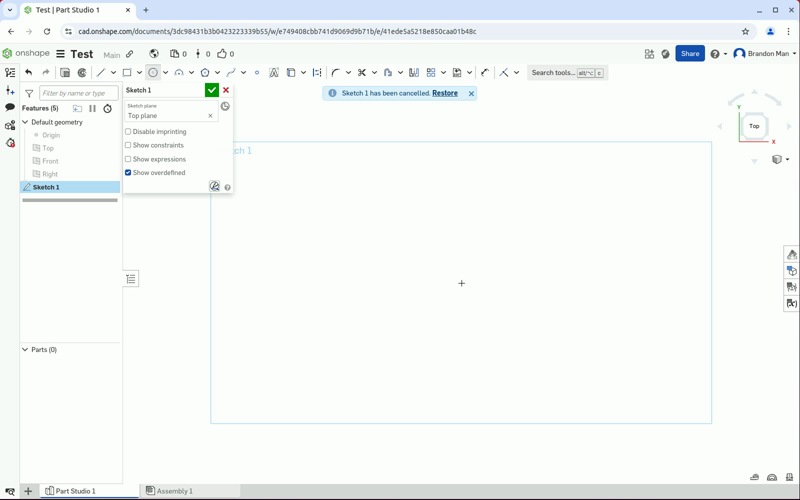
mouse_move(485, 282)
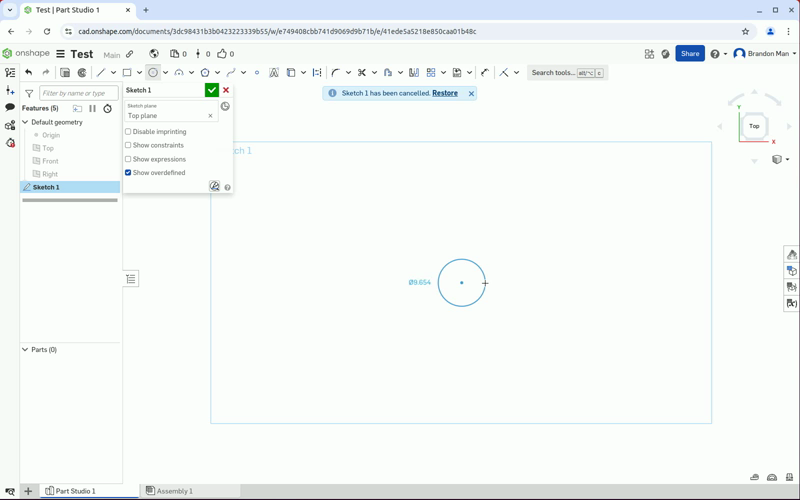
click(485, 282)
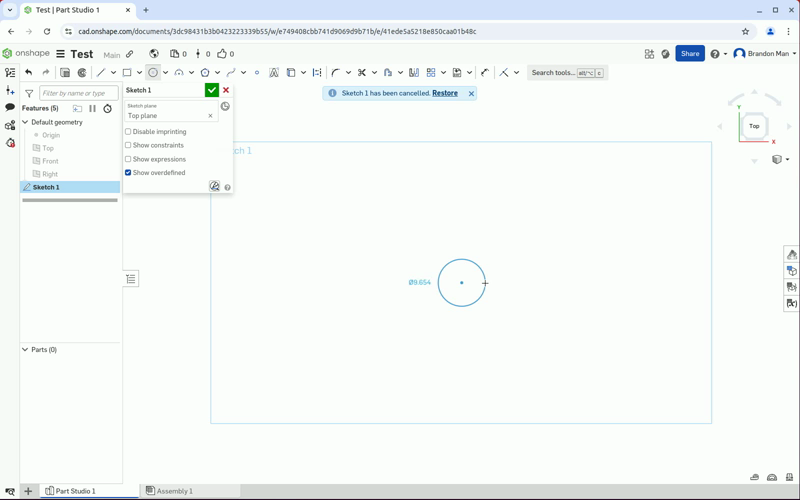
key(esc)
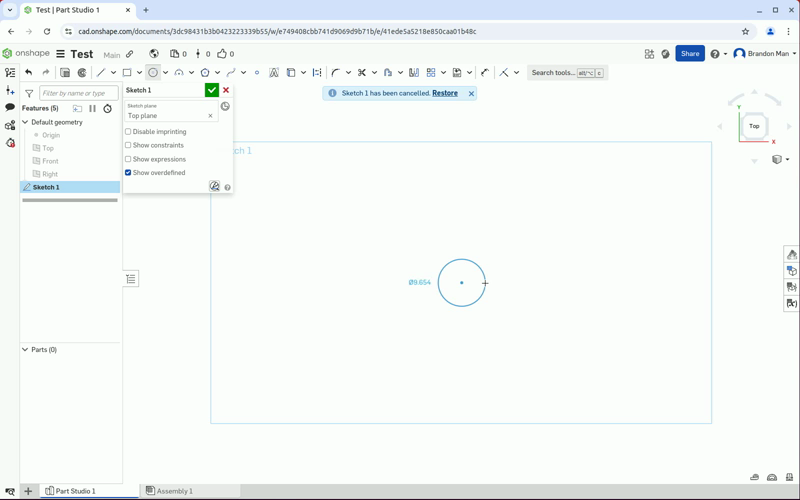
mouse_move(476, 296)
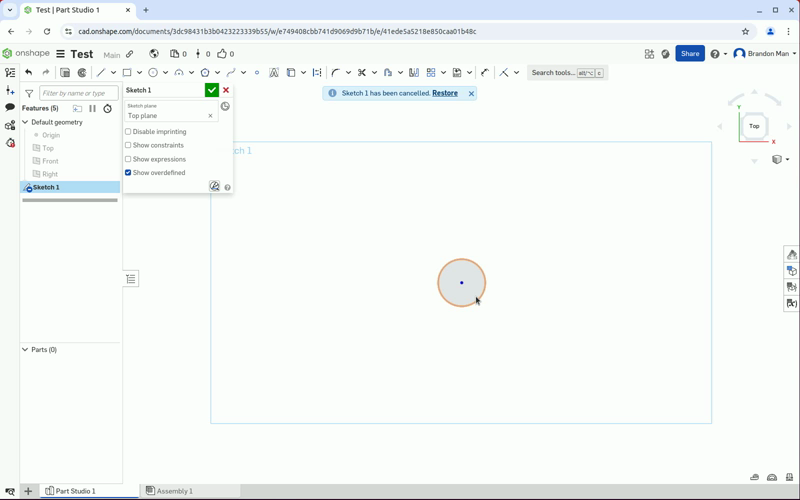
scroll(6)
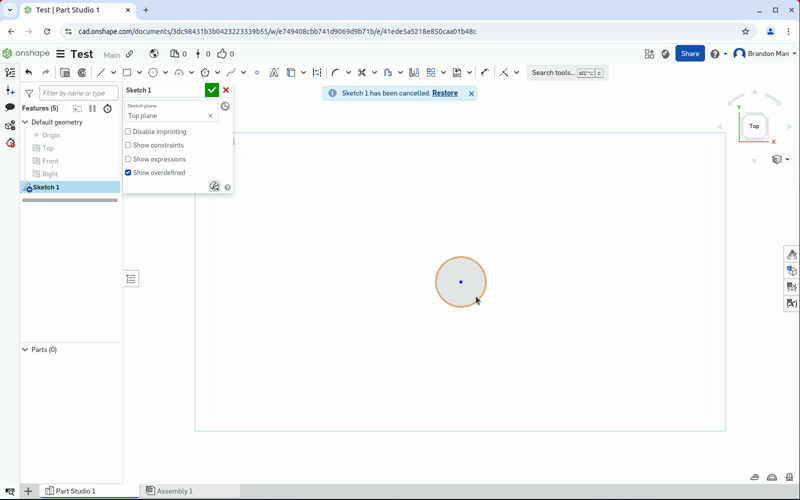
scroll(6)
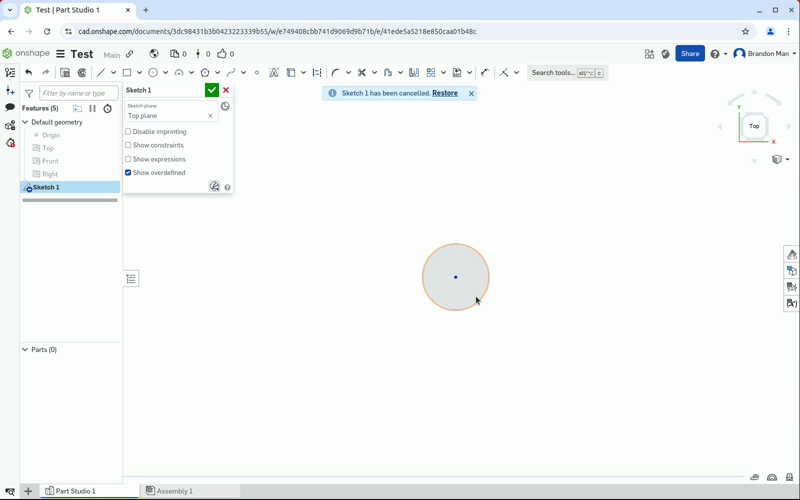
scroll(6)
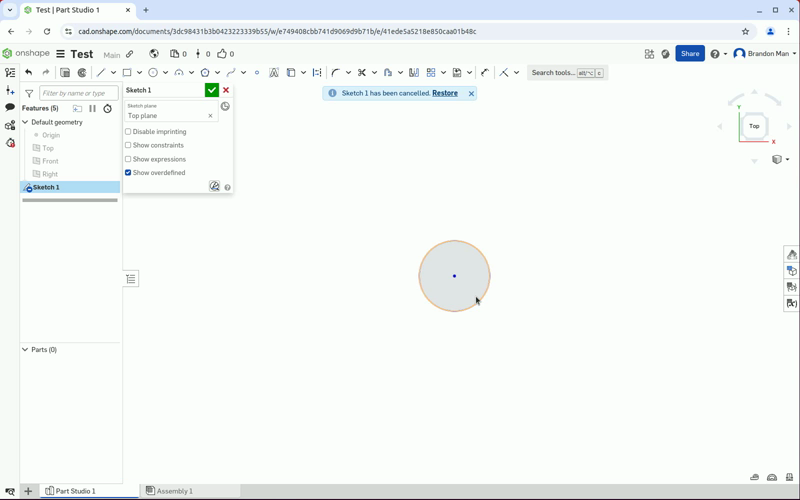
scroll(6)
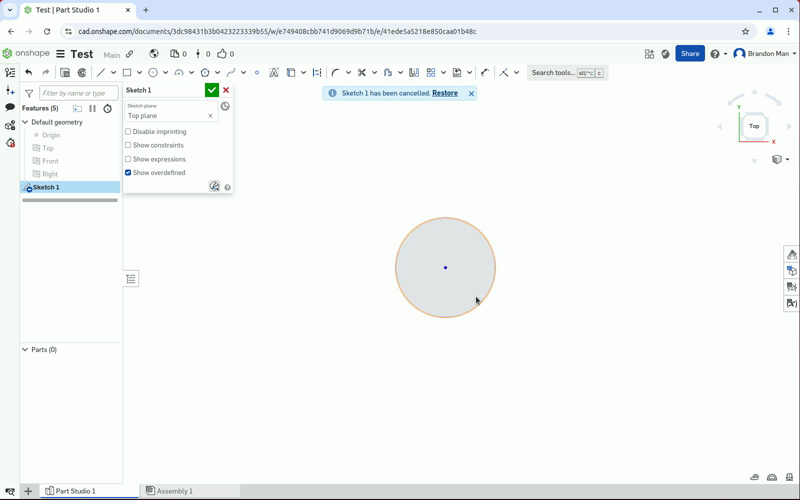
scroll(6)
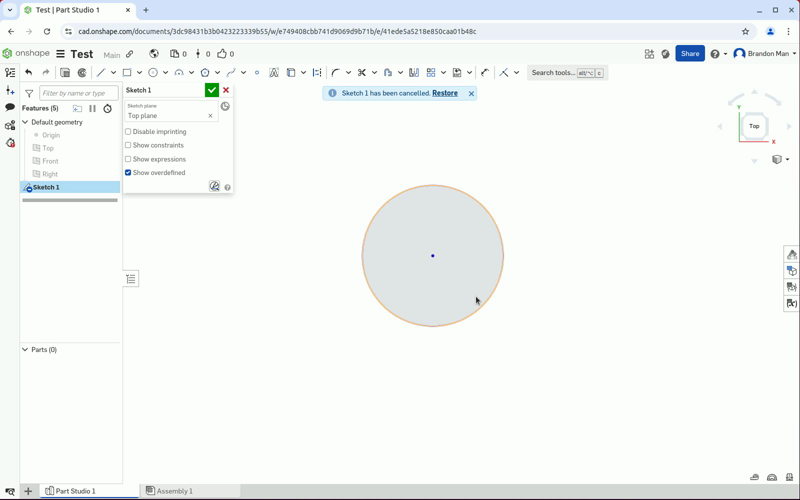
scroll(6)
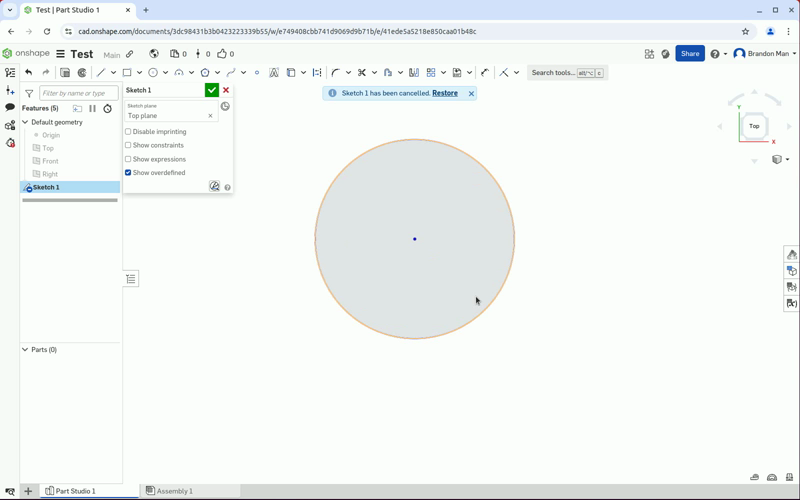
scroll(6)
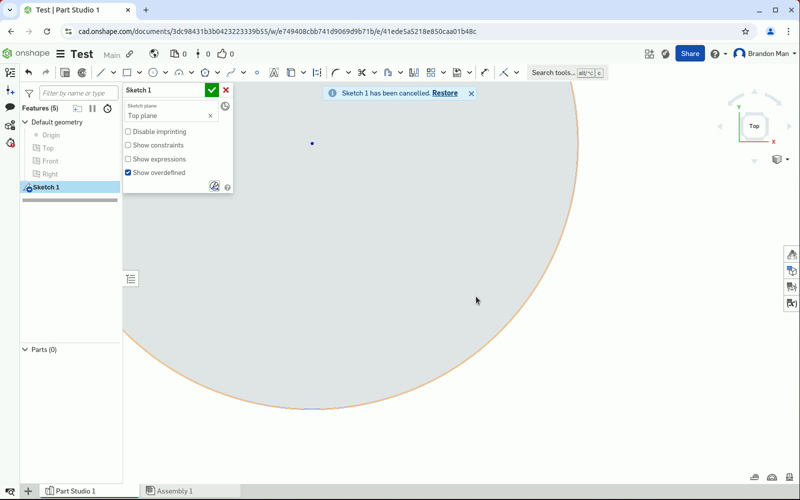
click(476, 296)
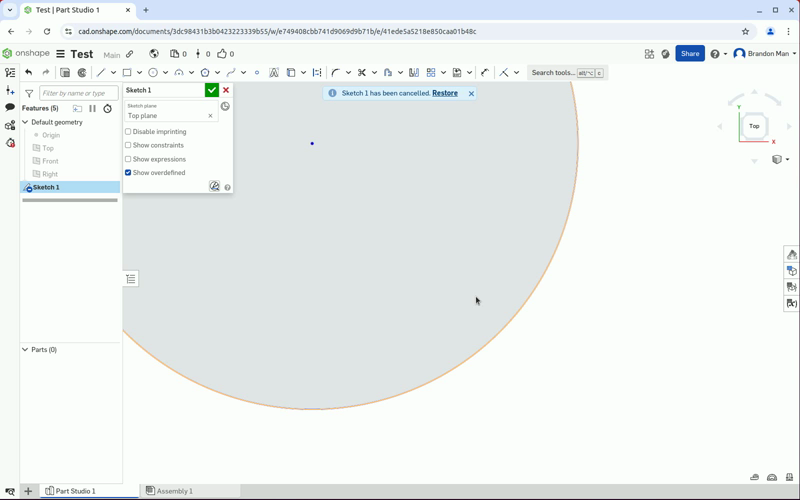
scroll(-6)
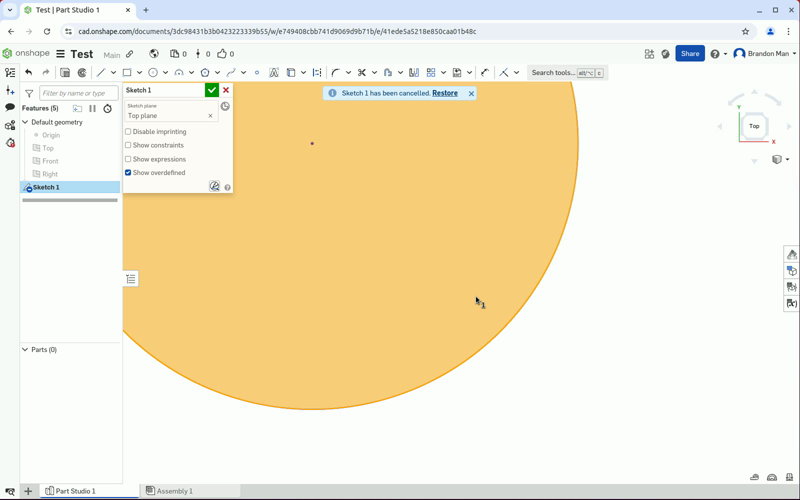
scroll(-6)
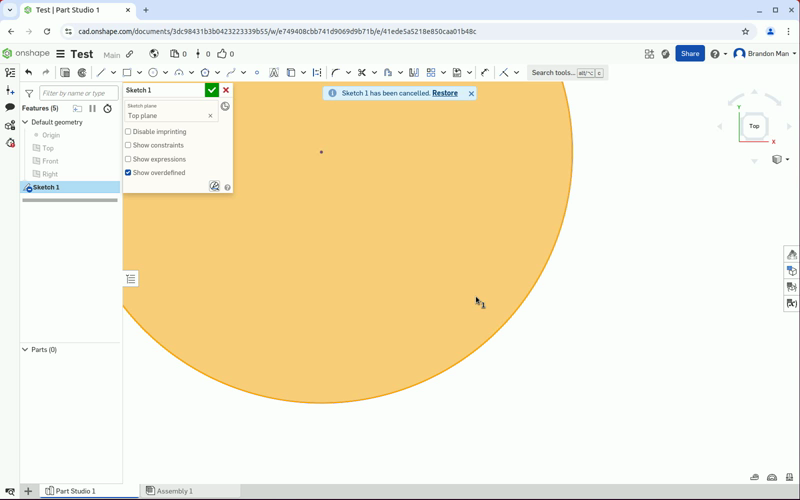
scroll(-6)
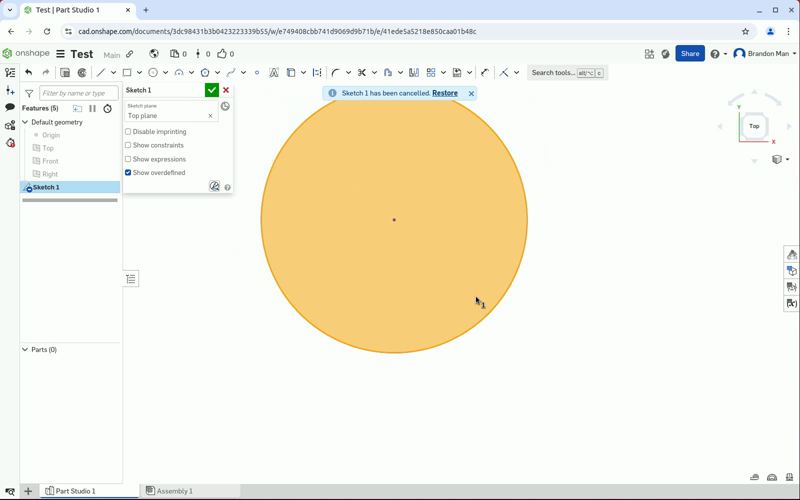
scroll(-6)
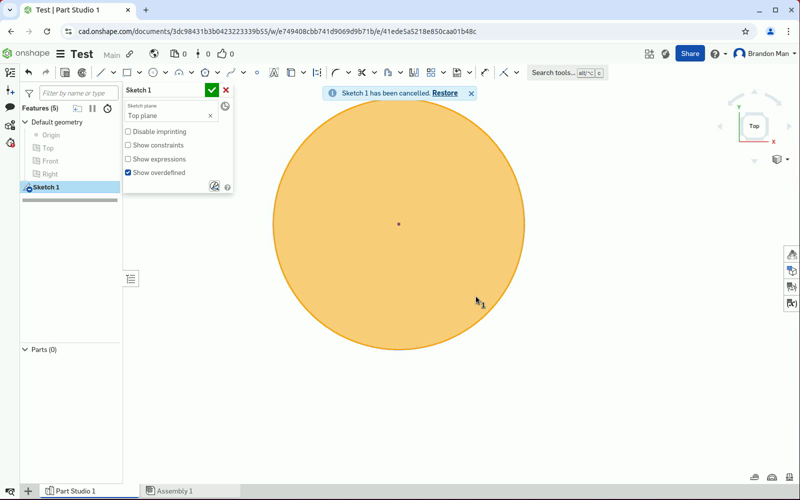
scroll(-6)
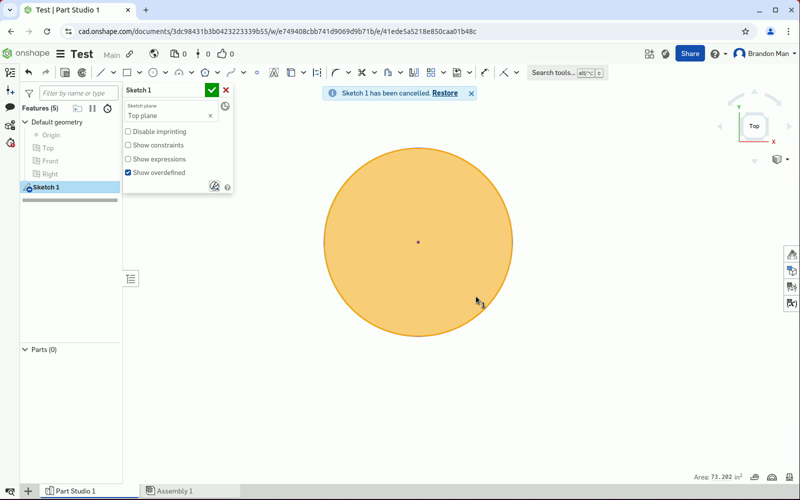
scroll(-6)
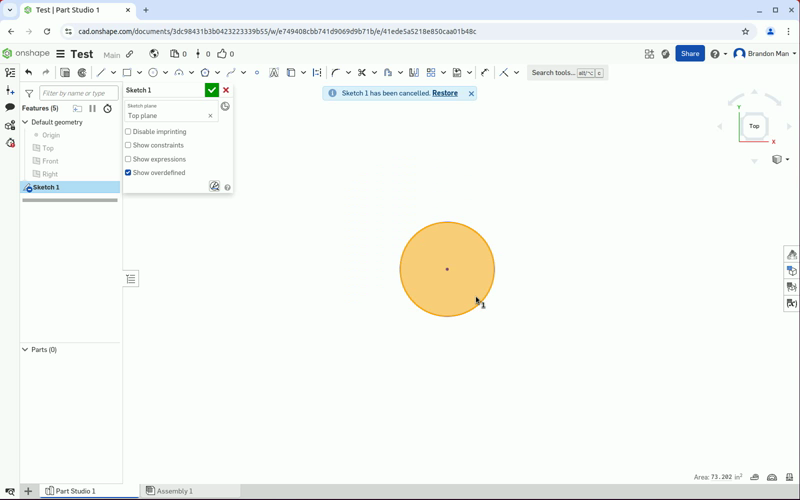
scroll(-6)
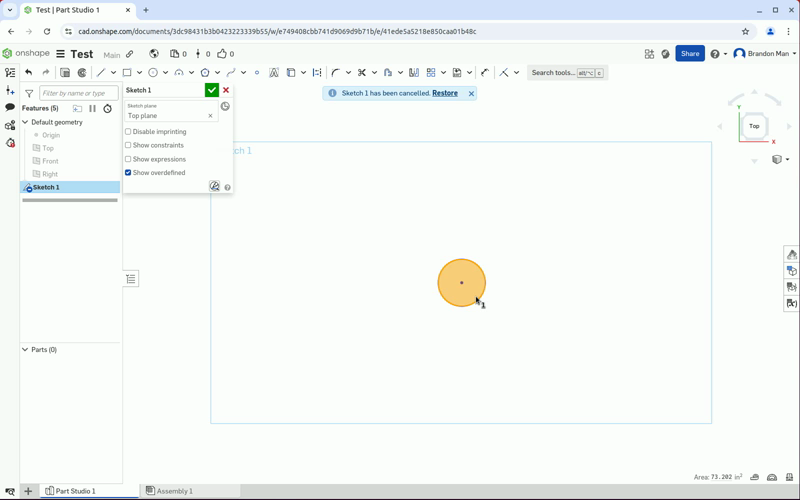
mouse_move(73, 352)
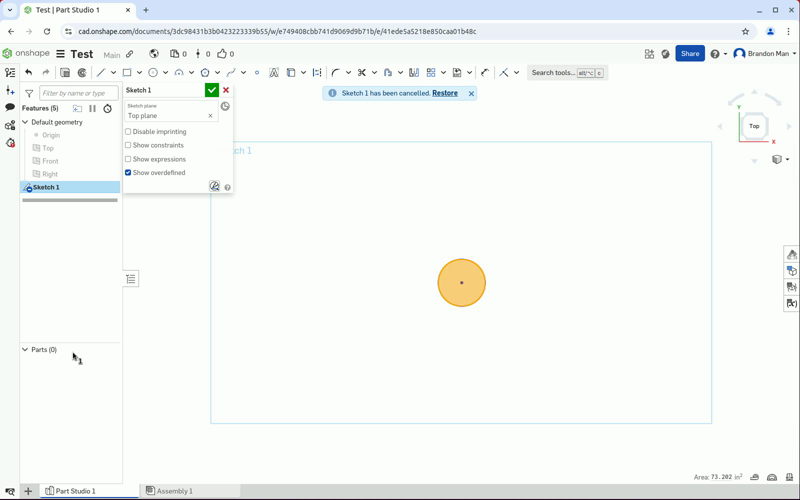
key(shift+y)
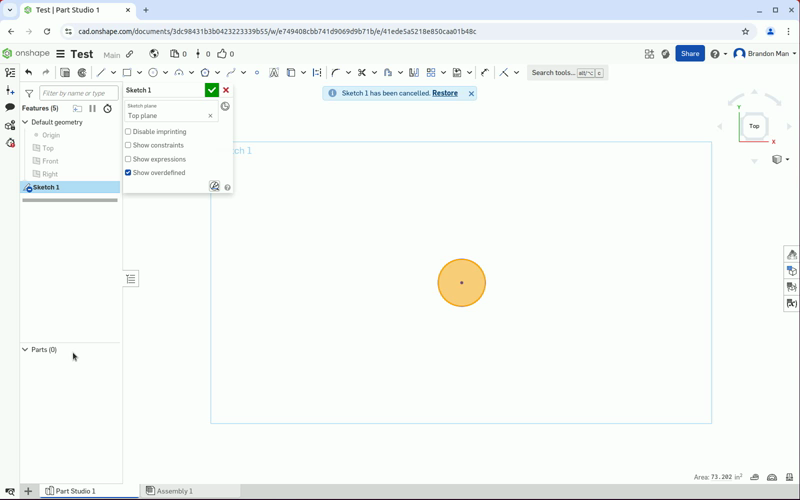
key(shift+e)
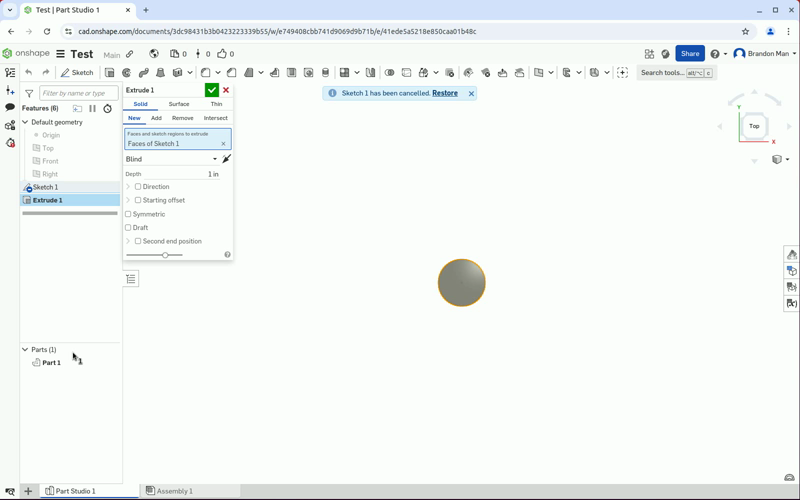
mouse_move(143, 106)
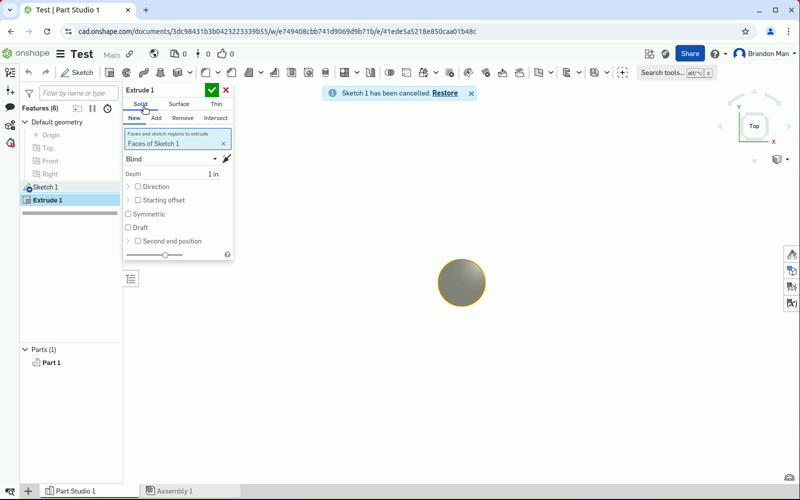
click(143, 106)
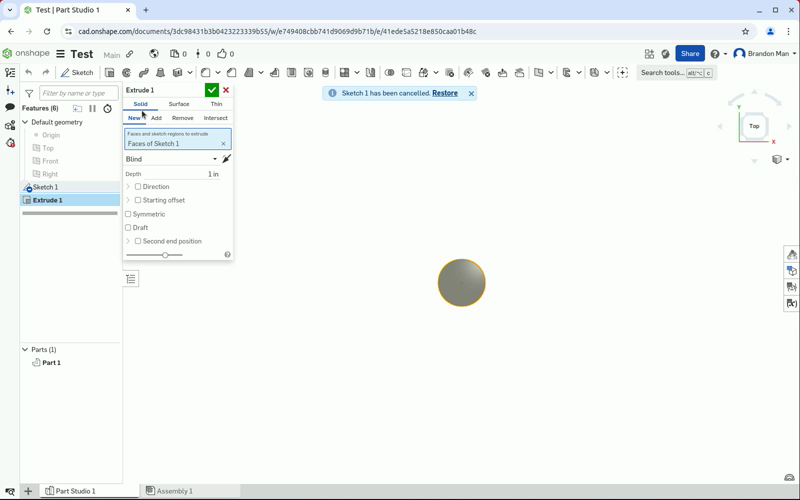
mouse_move(137, 120)
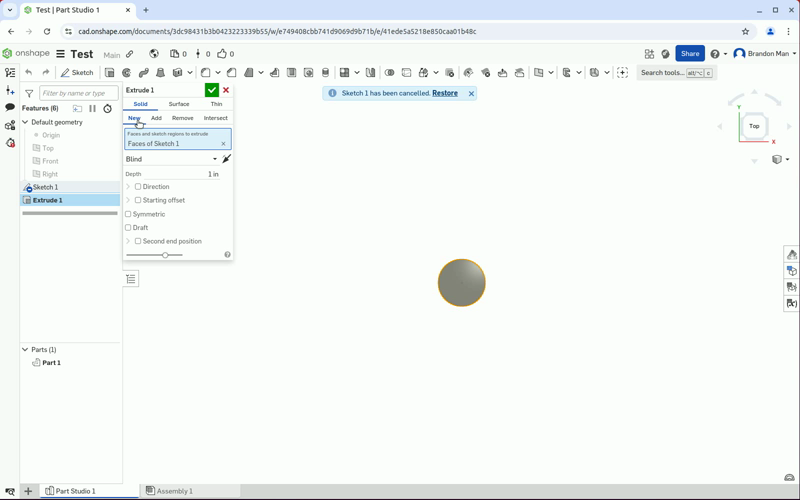
click(137, 120)
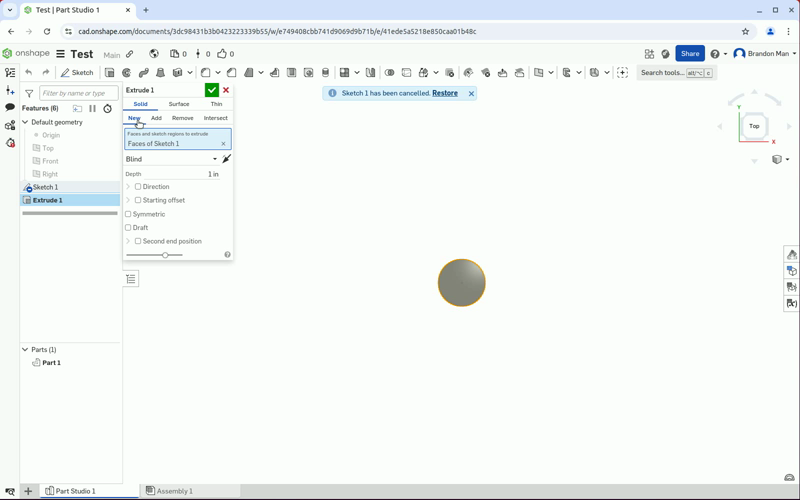
key(tab, 4)
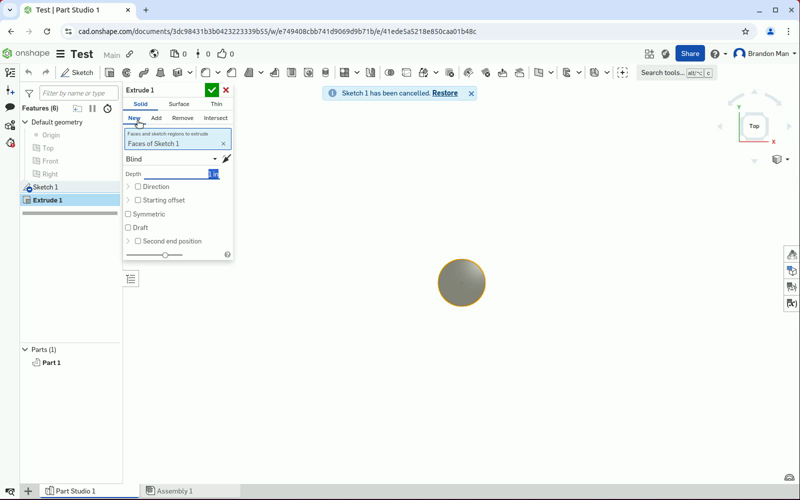
text(2.648)
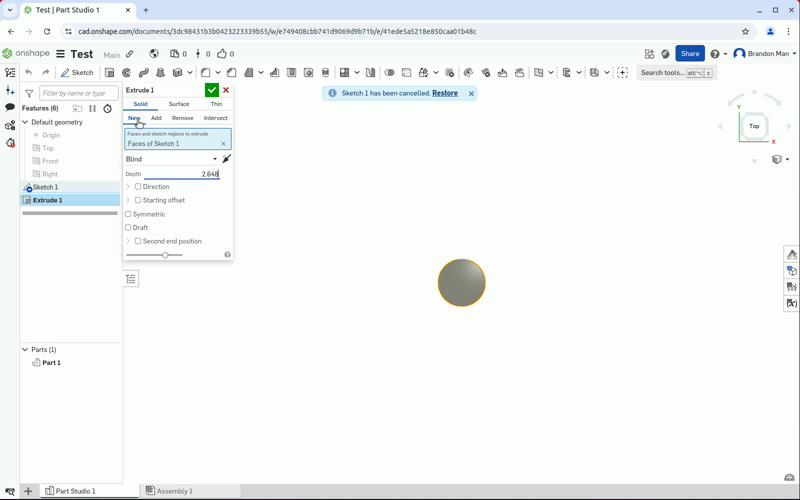
key(enter)
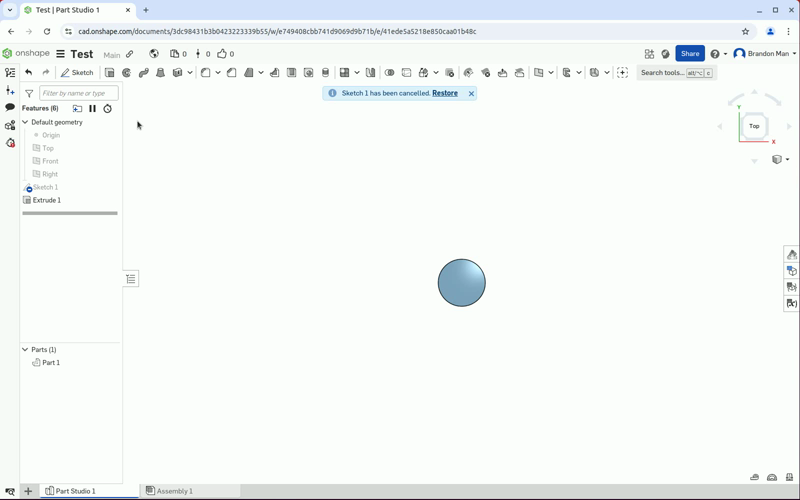
key(shift+h)
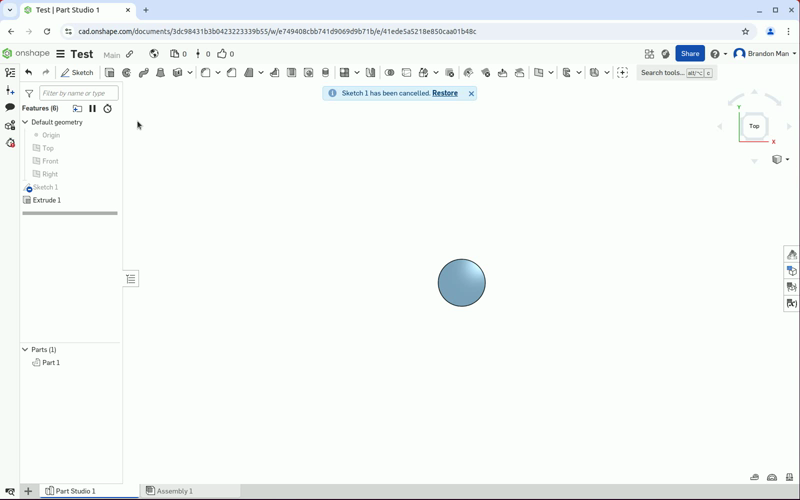
key(shift+h)
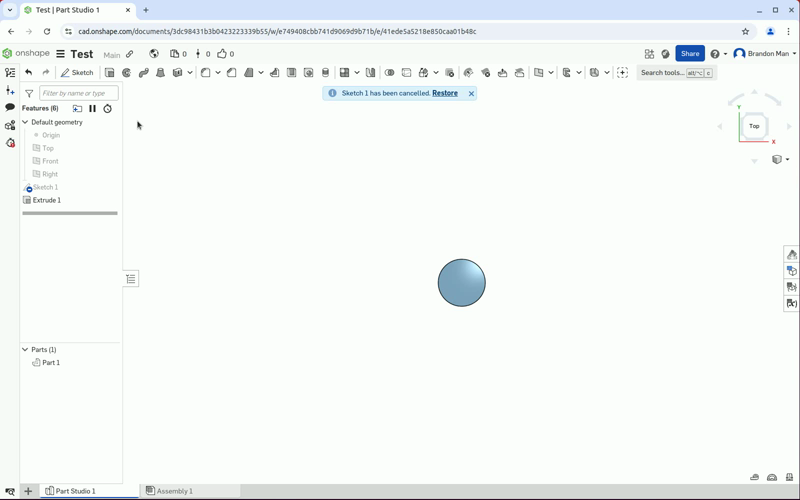
mouse_move(73, 189)
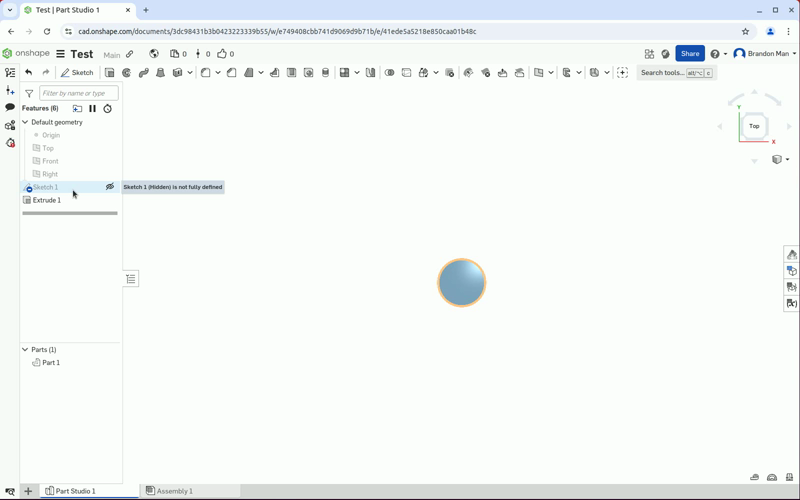
click(73, 189)
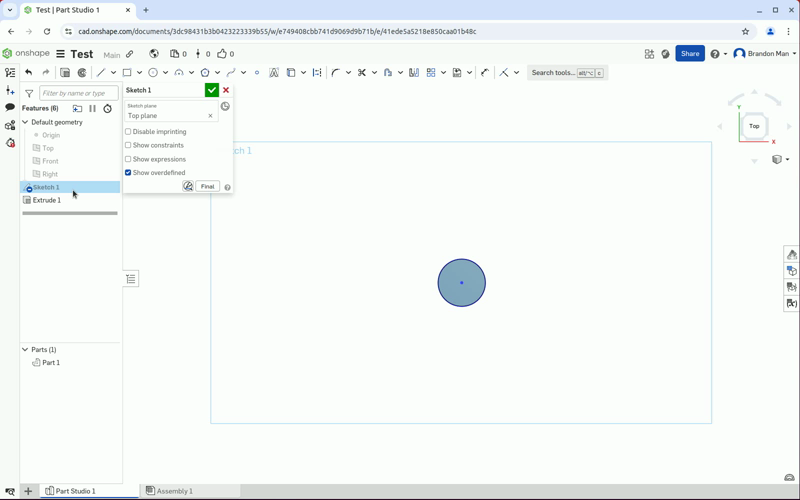
mouse_move(229, 92)
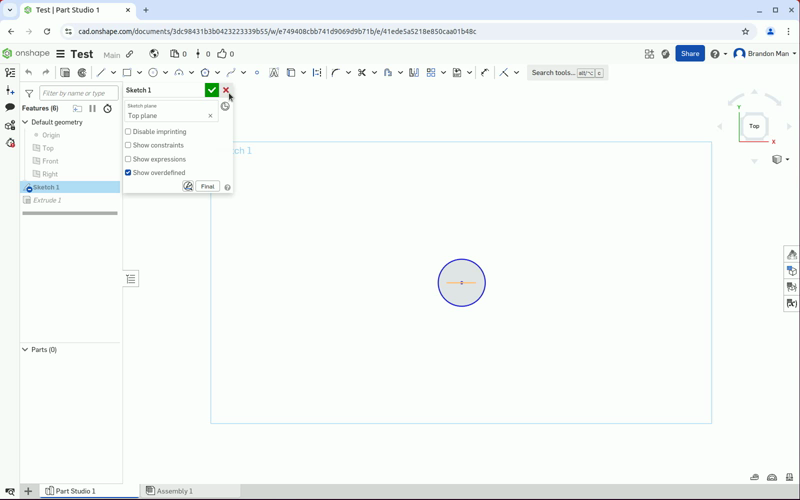
click(229, 92)
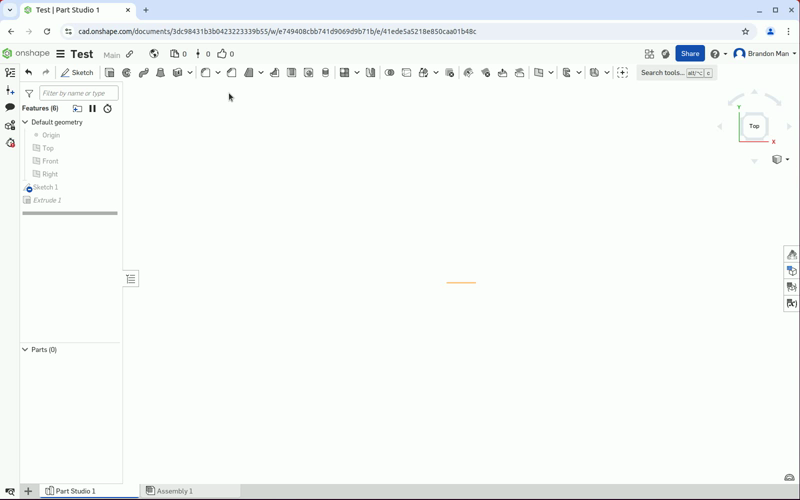
mouse_move(541, 75)
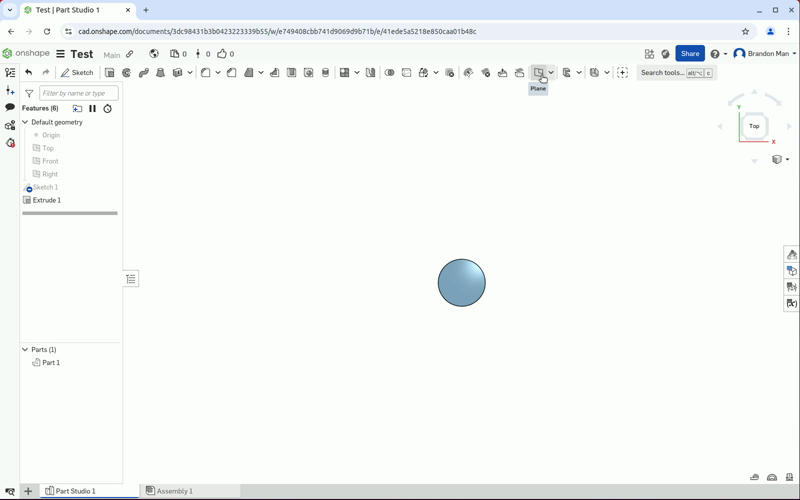
click(541, 75)
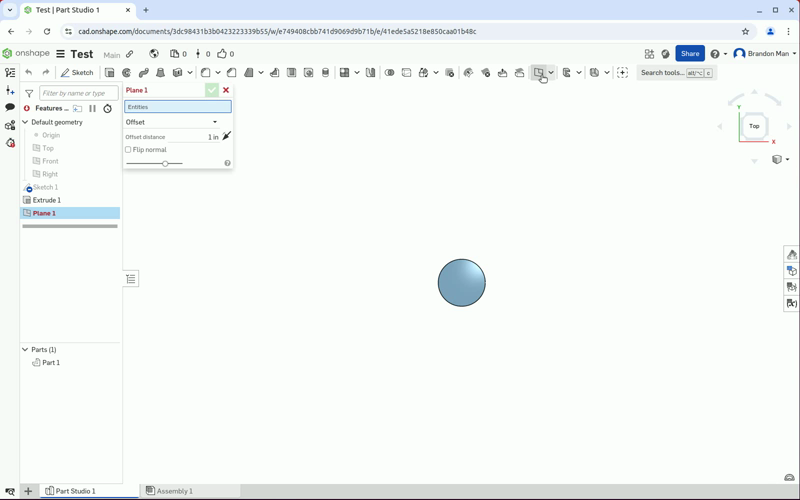
mouse_move(73, 150)
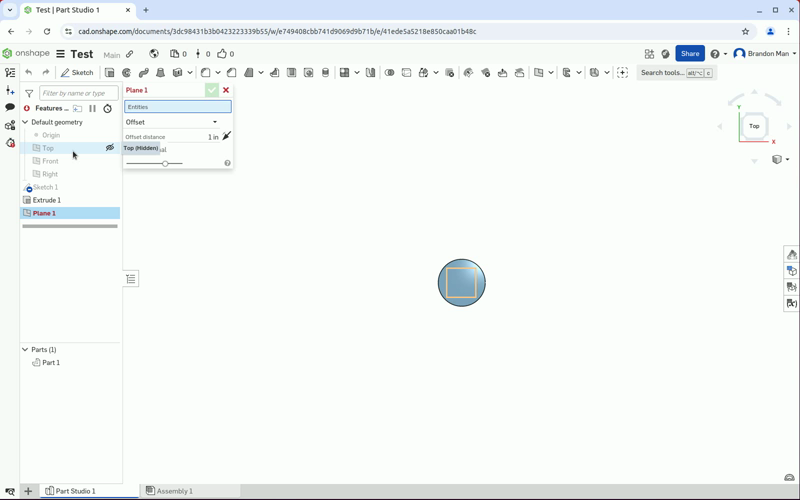
click(73, 150)
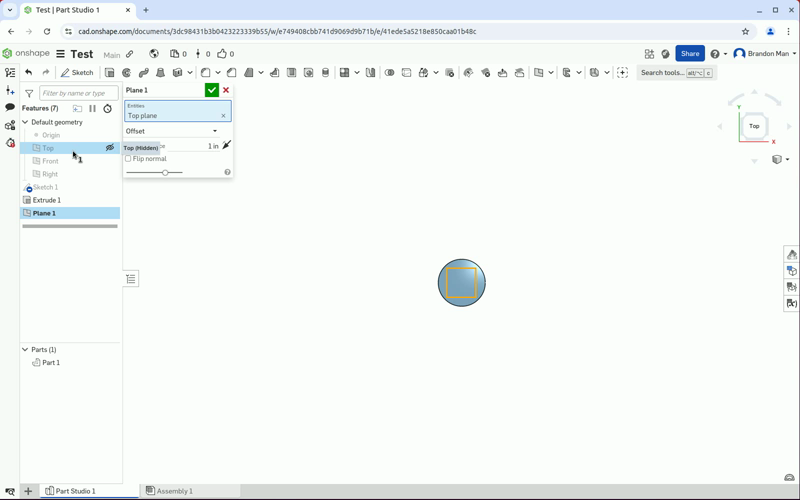
key(tab, 2)
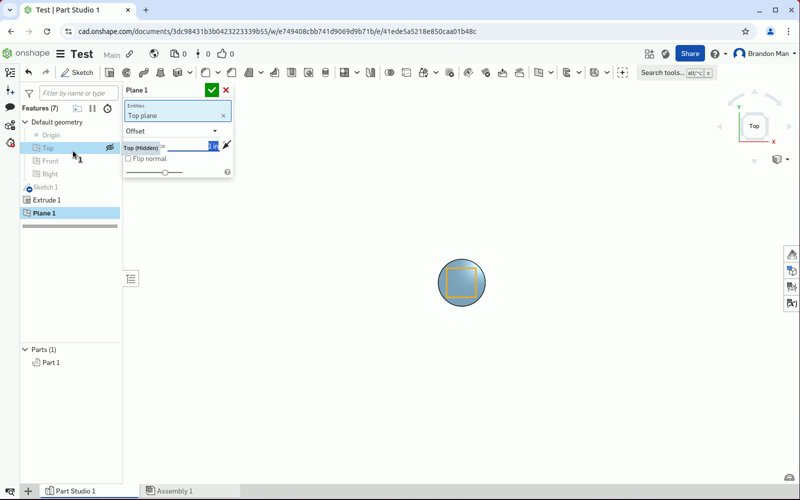
text(2.65)
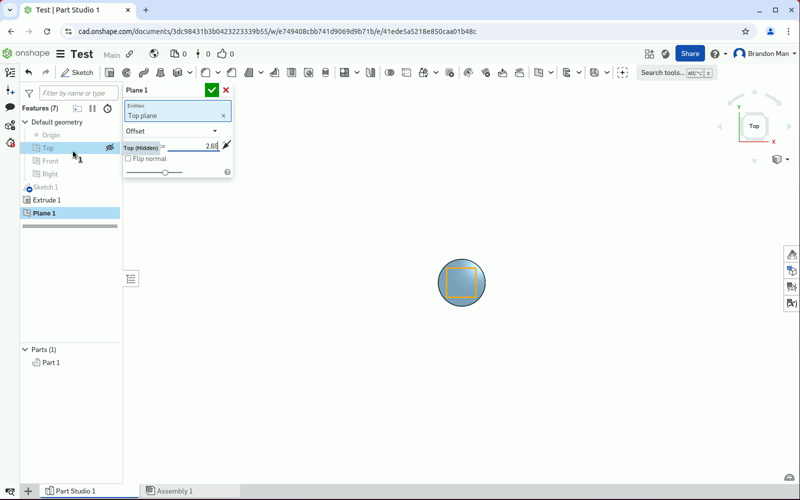
key(enter, 2)
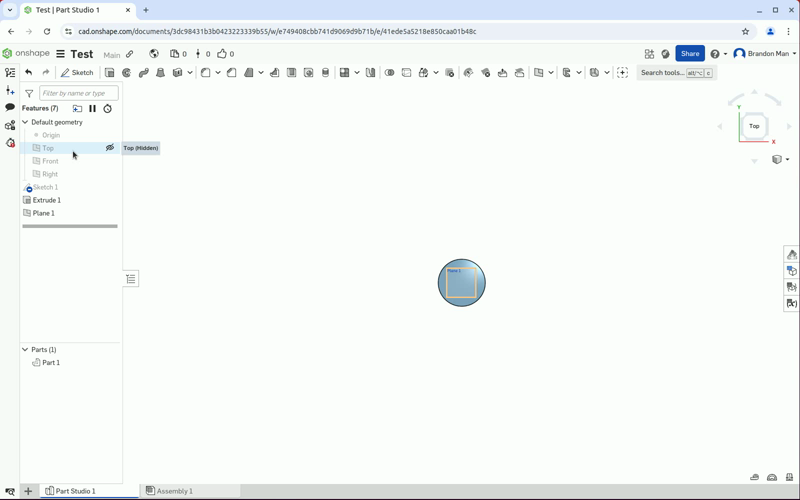
key(shift+s)
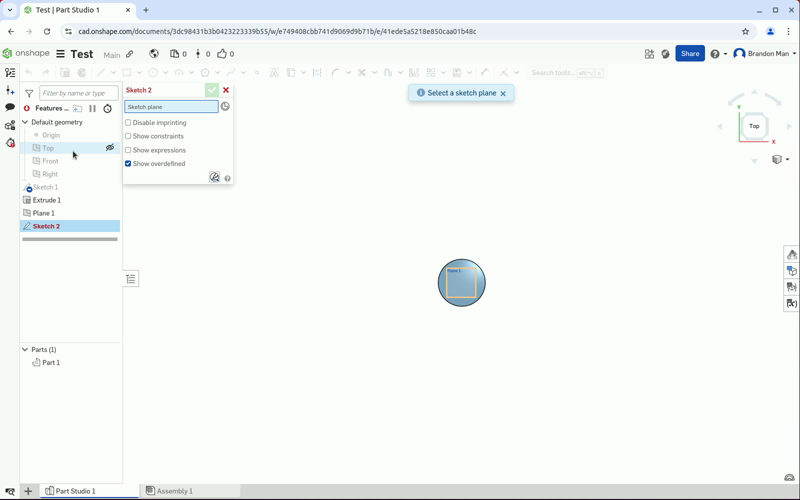
mouse_move(73, 215)
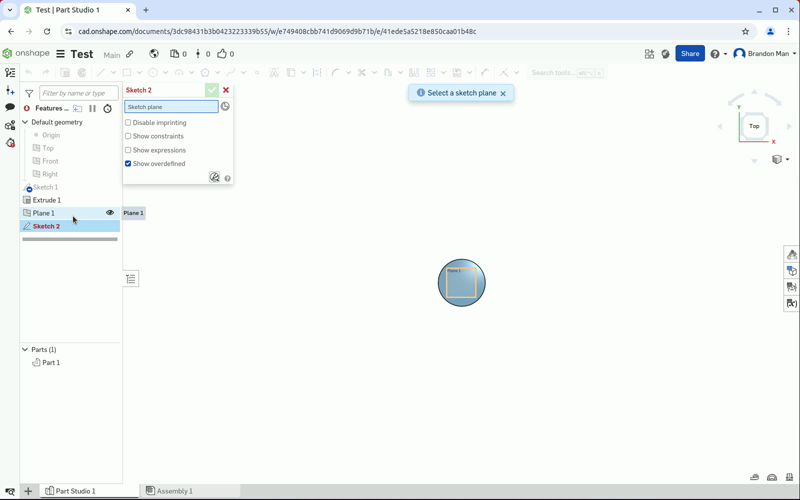
click(73, 215)
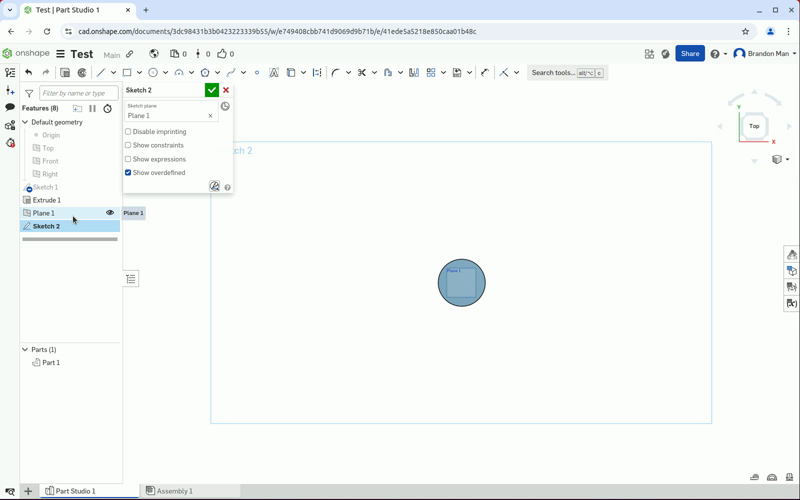
mouse_move(73, 352)
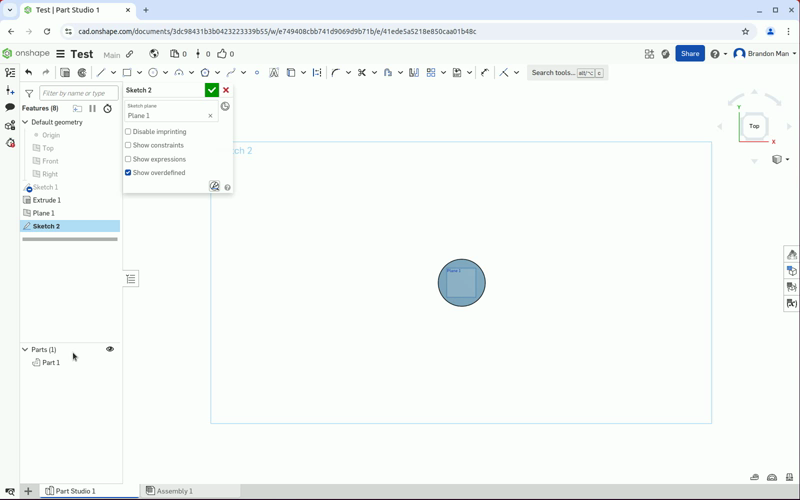
key(y)
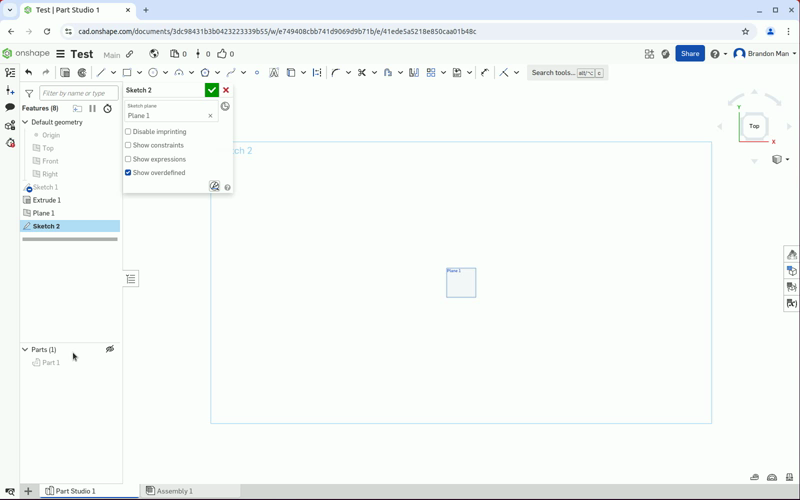
key(c)
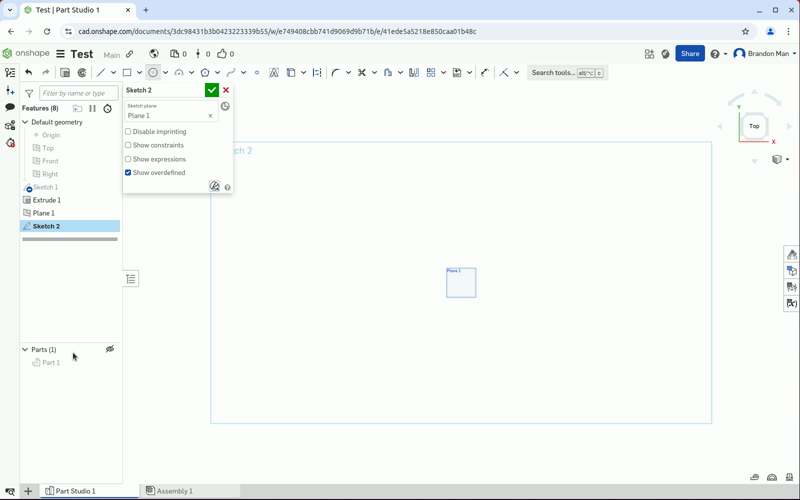
key_down(shift)
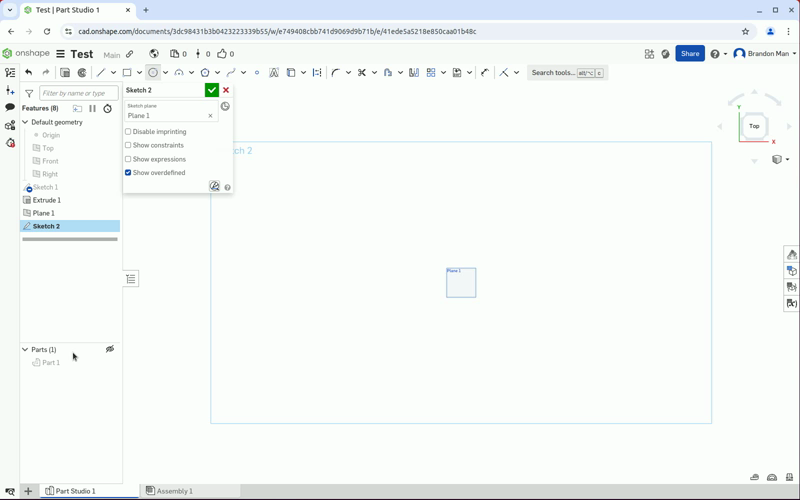
mouse_move(461, 282)
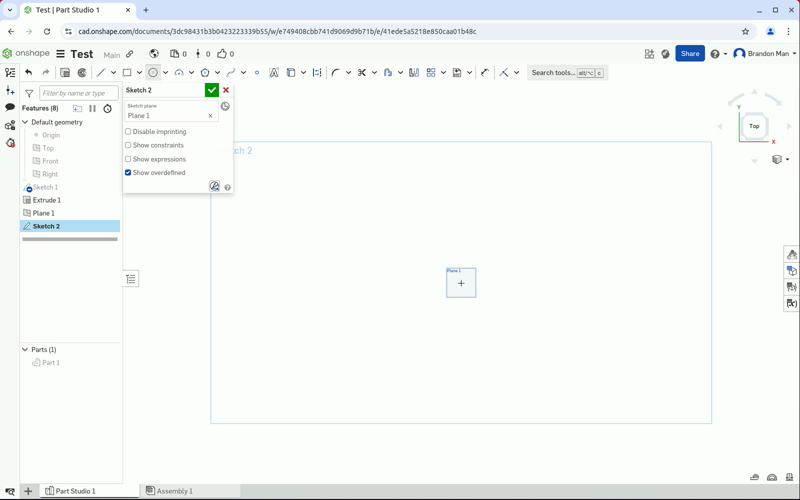
click(461, 282)
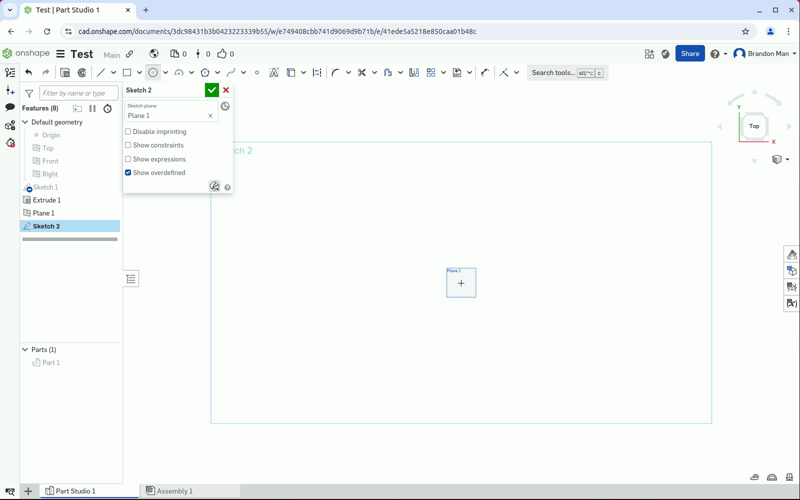
key_up(shift)
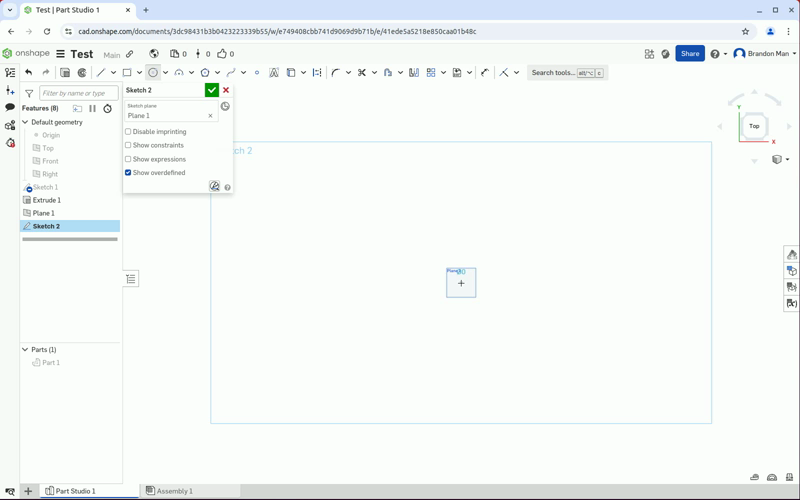
mouse_move(472, 282)
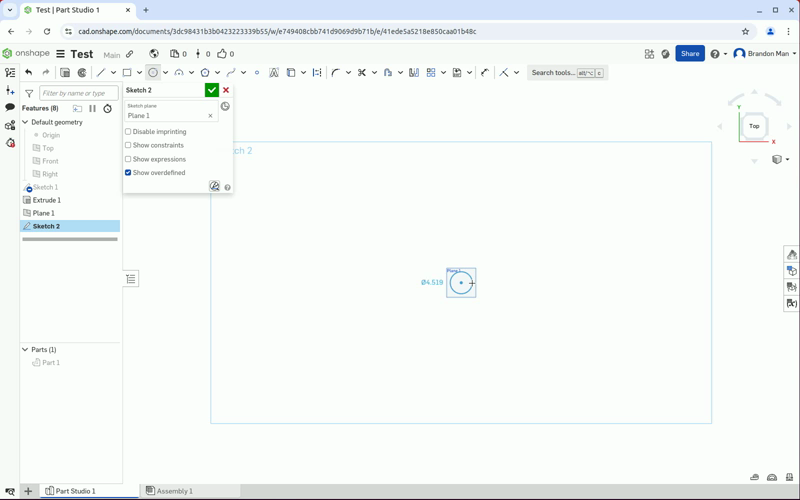
click(472, 282)
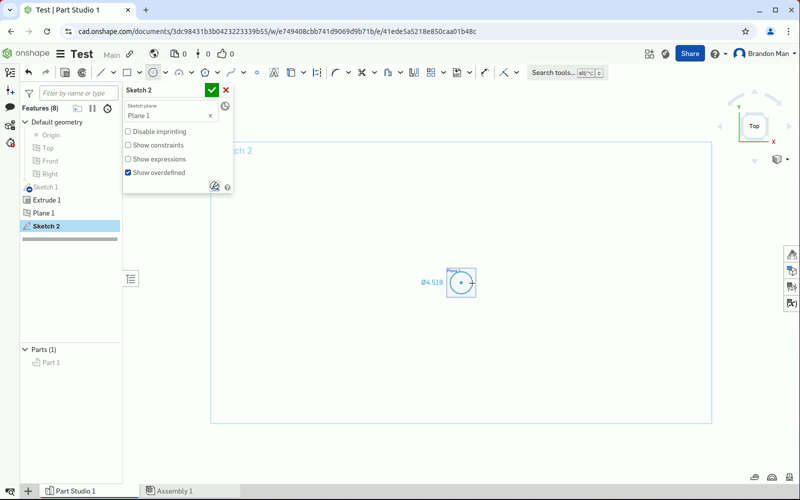
key(esc)
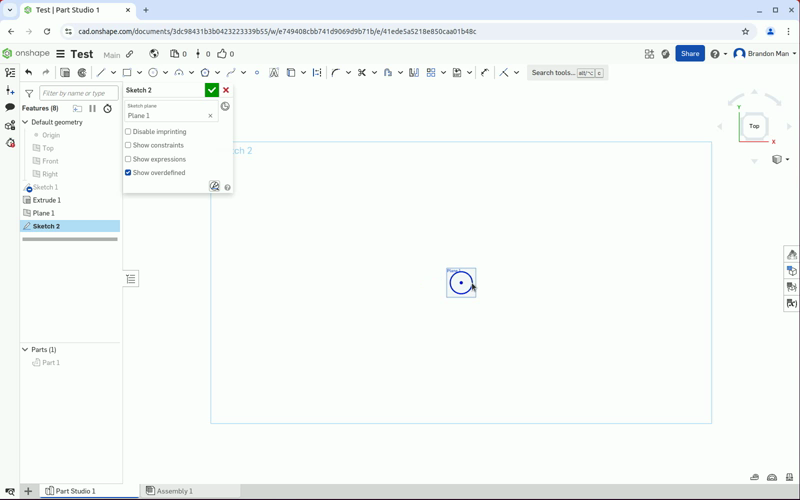
mouse_move(452, 279)
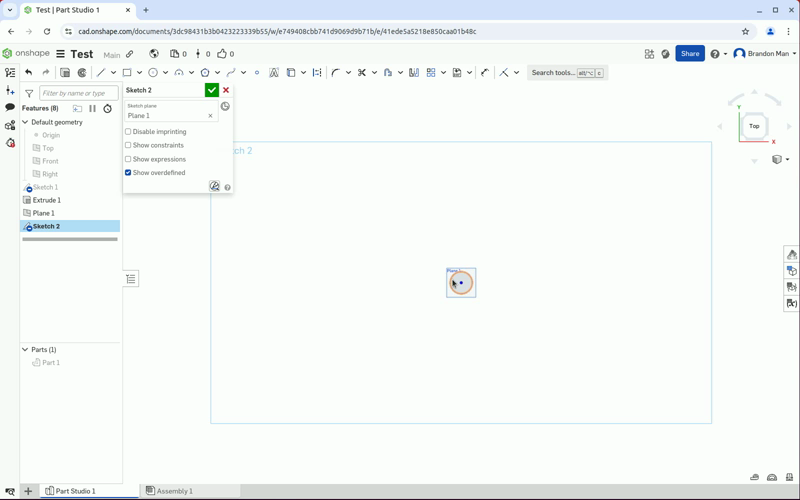
scroll(6)
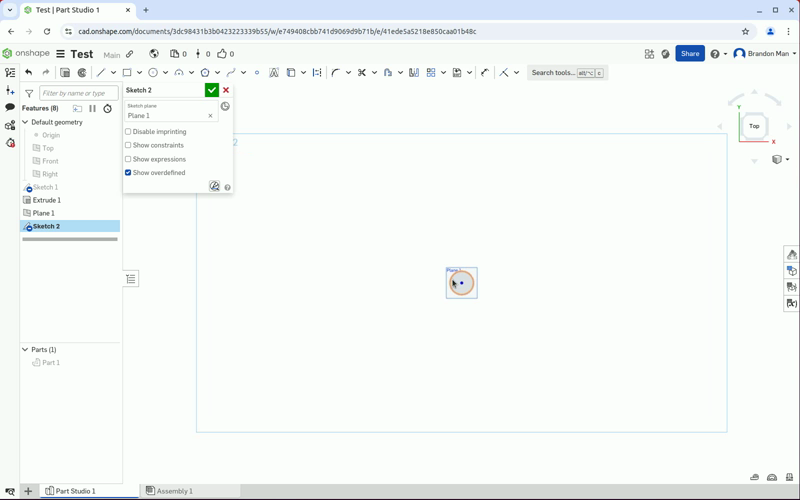
scroll(6)
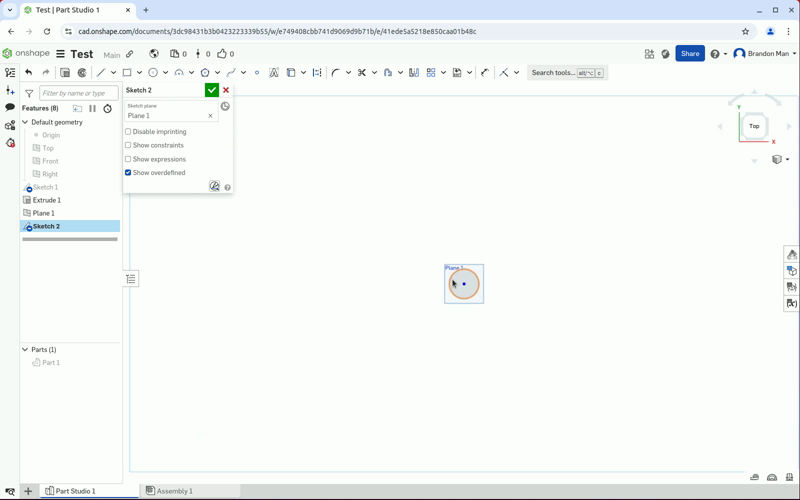
scroll(6)
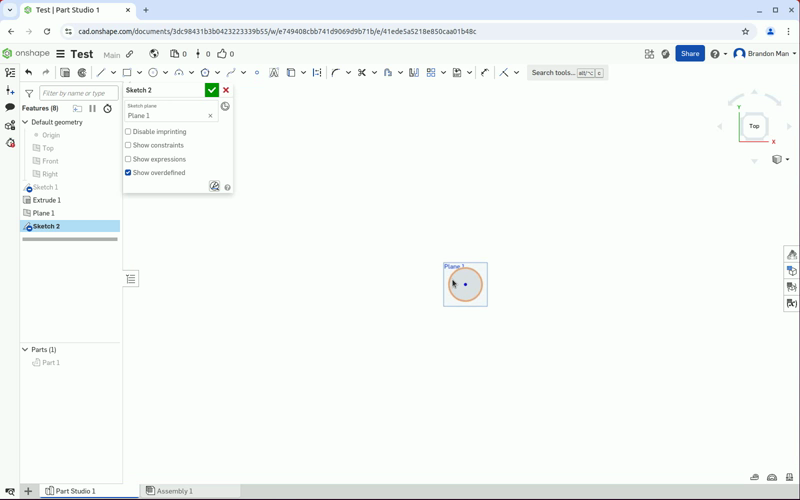
scroll(6)
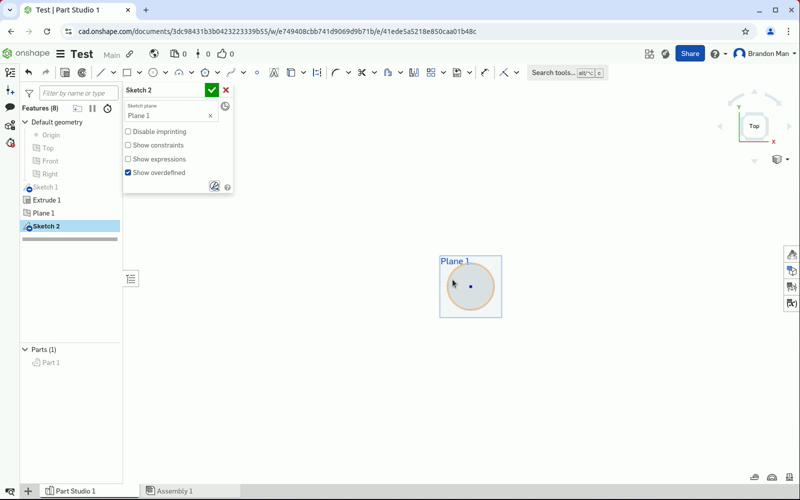
scroll(6)
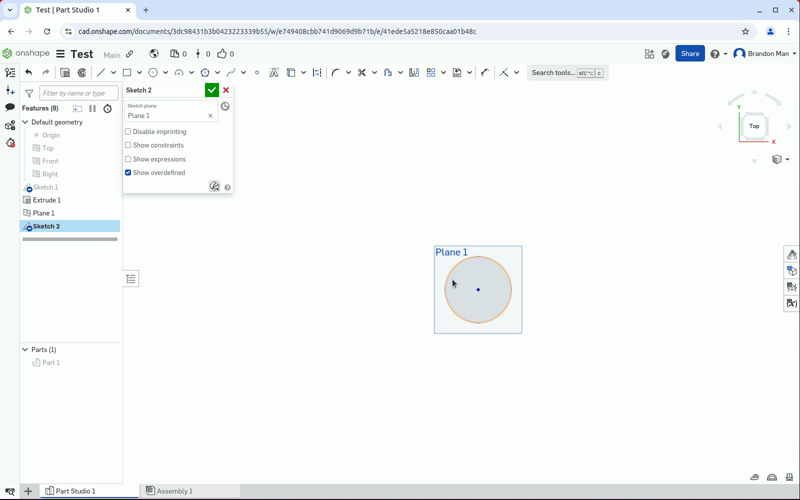
scroll(6)
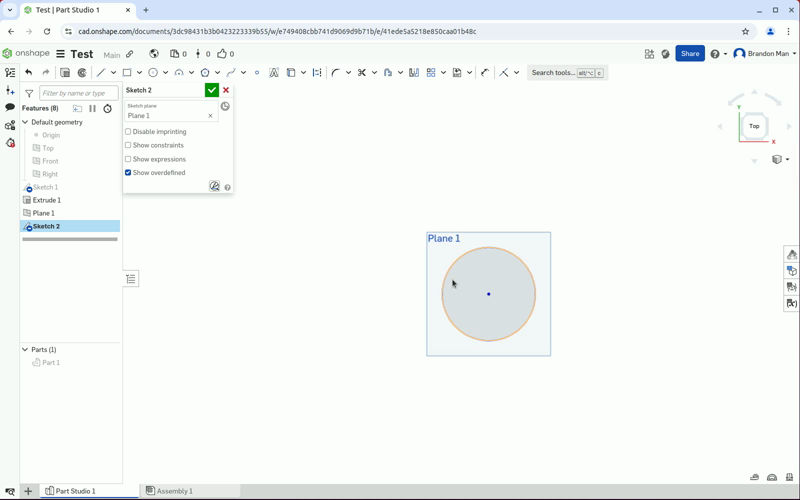
scroll(6)
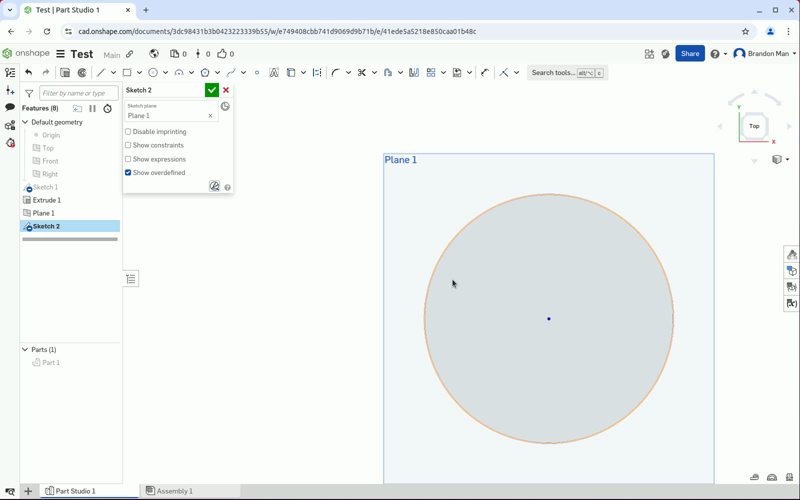
click(452, 279)
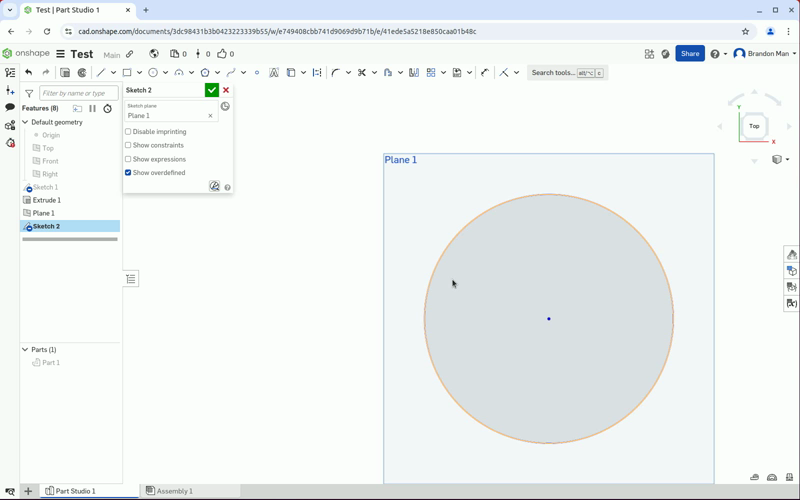
scroll(-6)
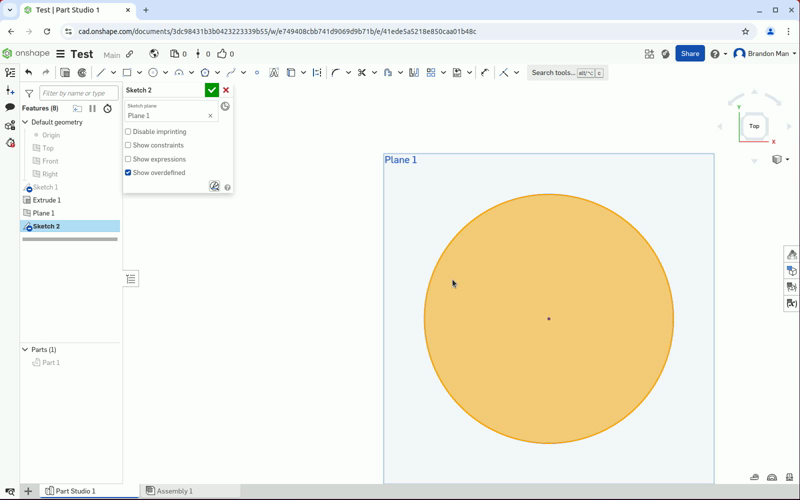
scroll(-6)
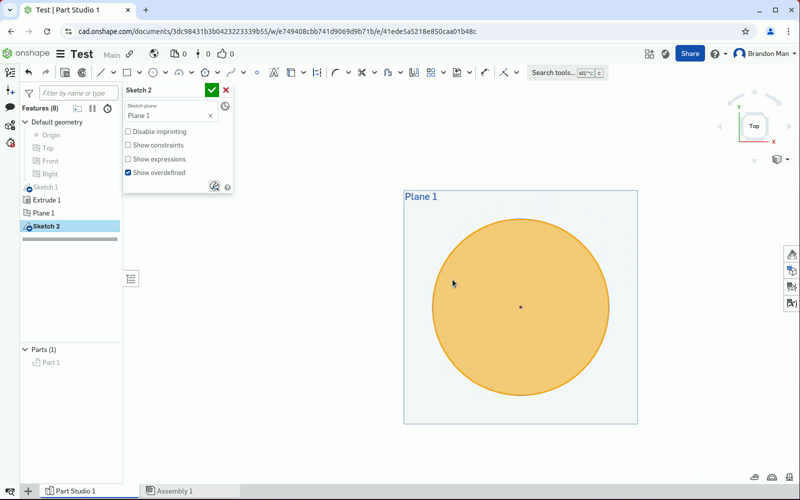
scroll(-6)
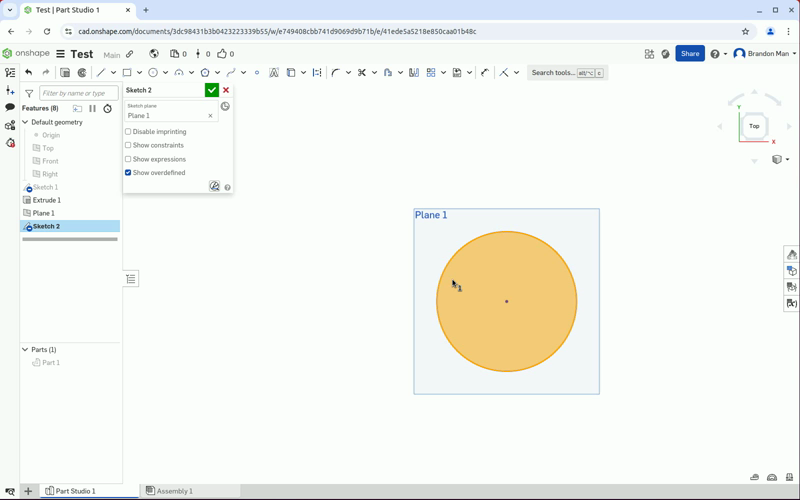
scroll(-6)
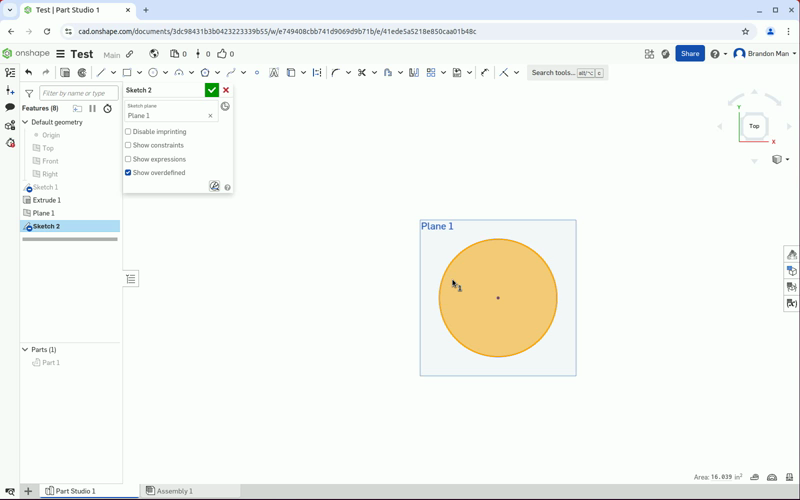
scroll(-6)
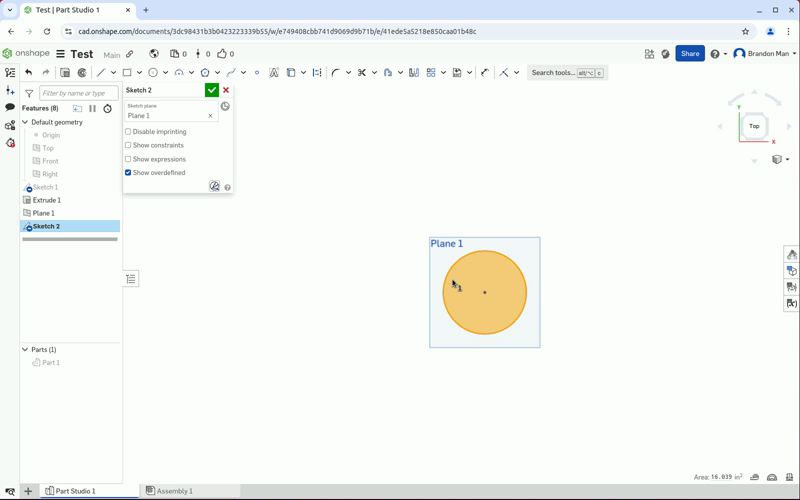
scroll(-6)
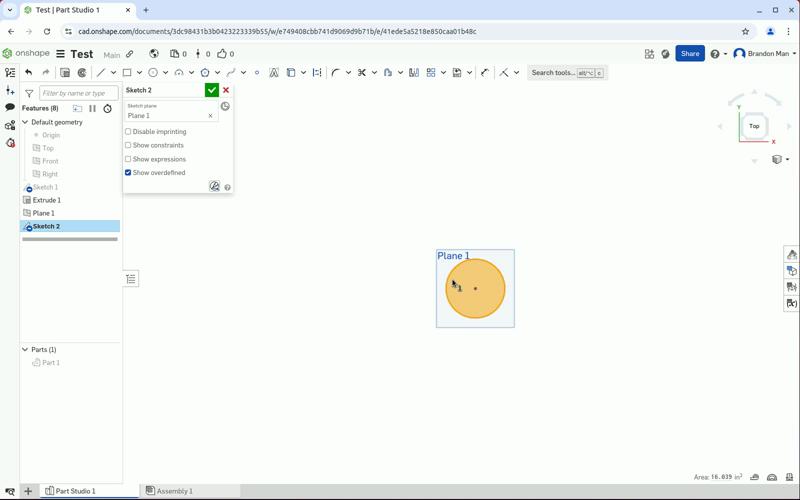
scroll(-6)
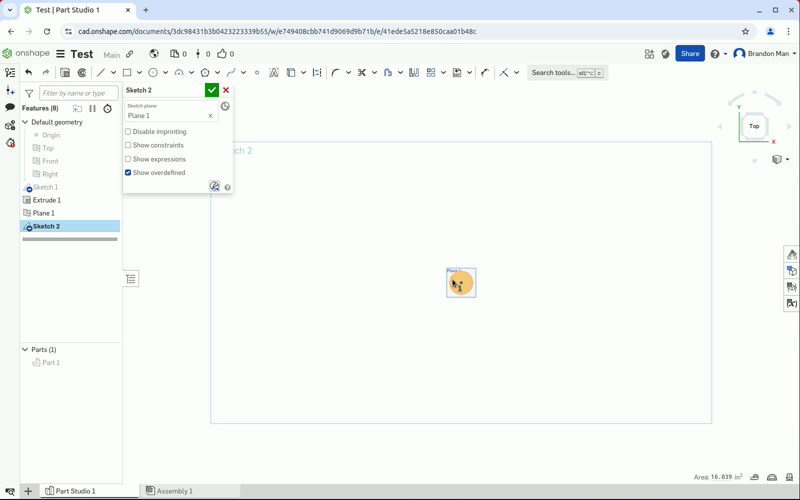
mouse_move(73, 352)
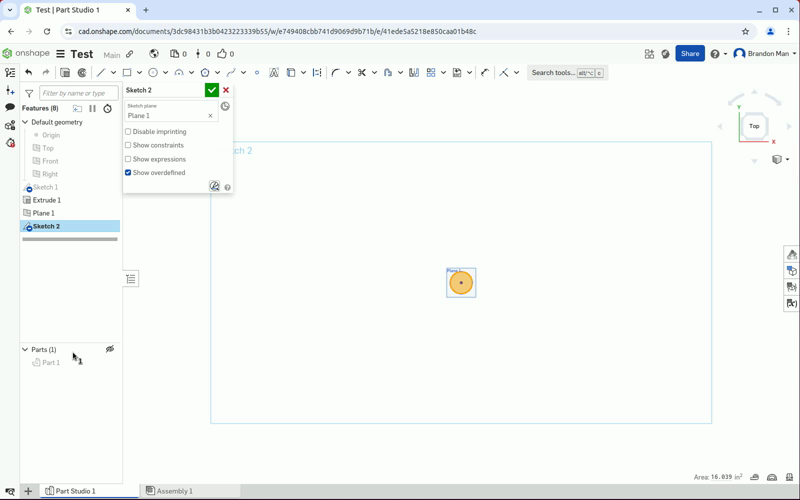
key(shift+y)
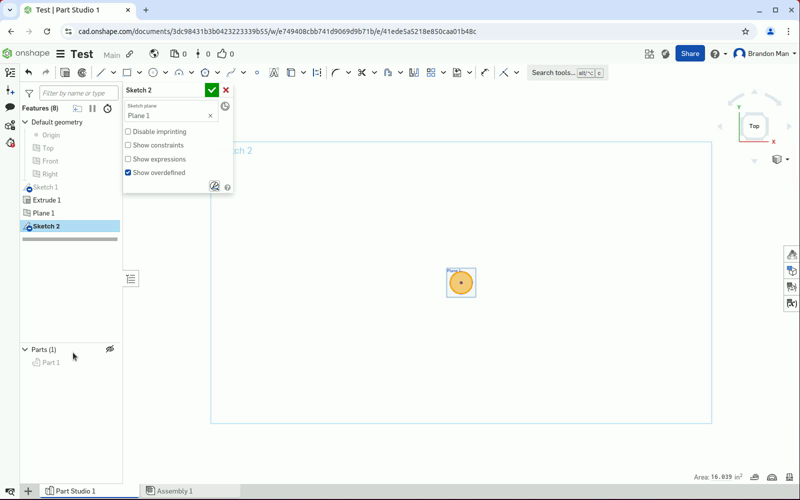
key(shift+e)
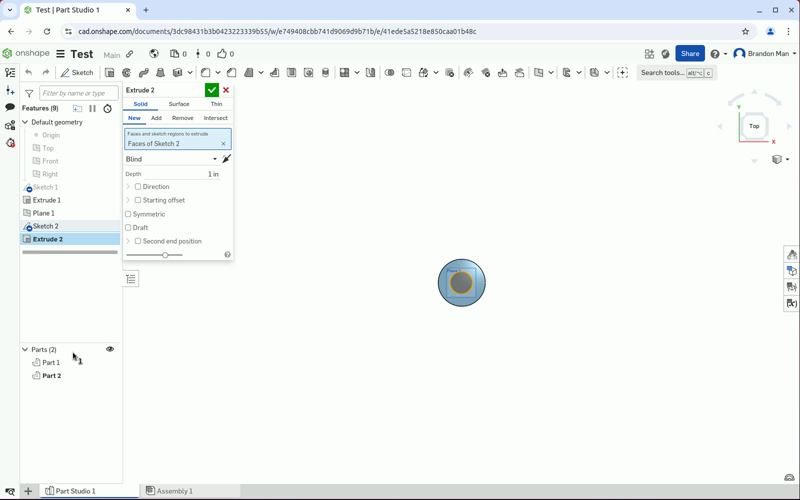
mouse_move(143, 106)
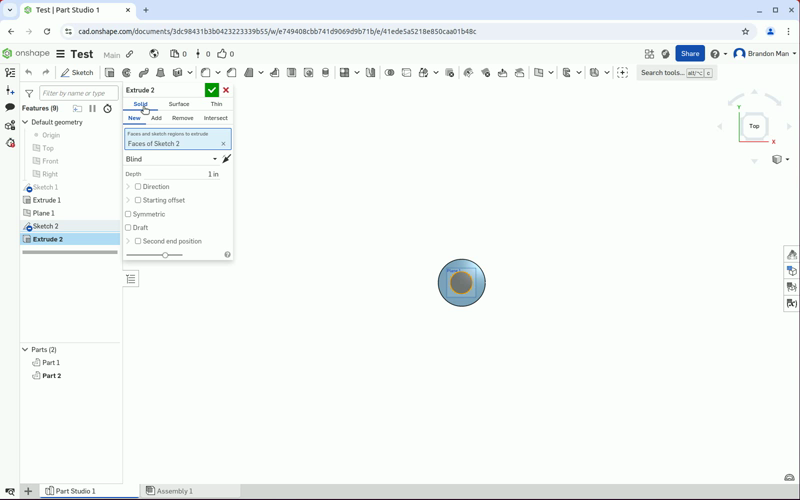
click(143, 106)
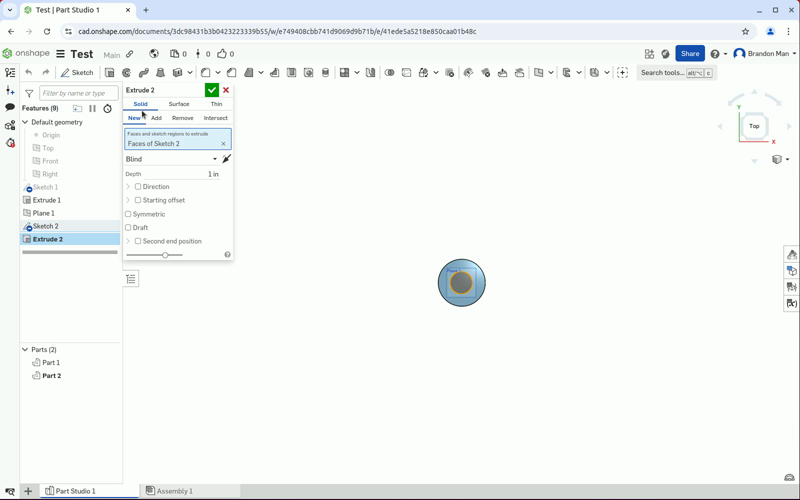
mouse_move(137, 120)
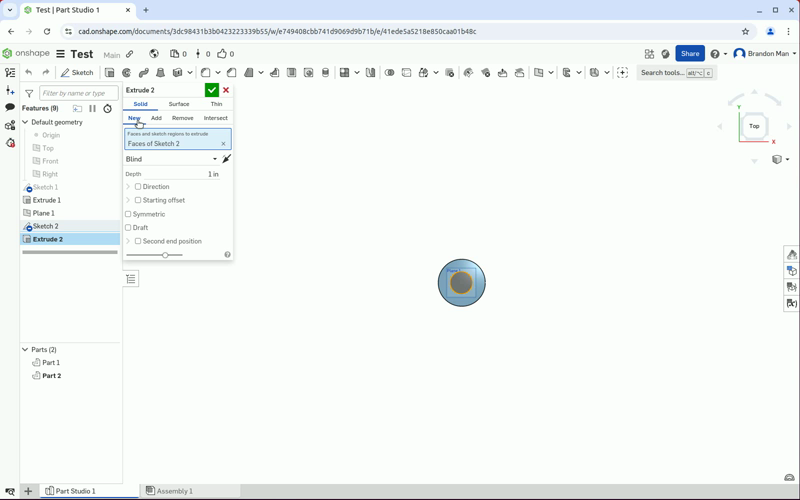
click(137, 120)
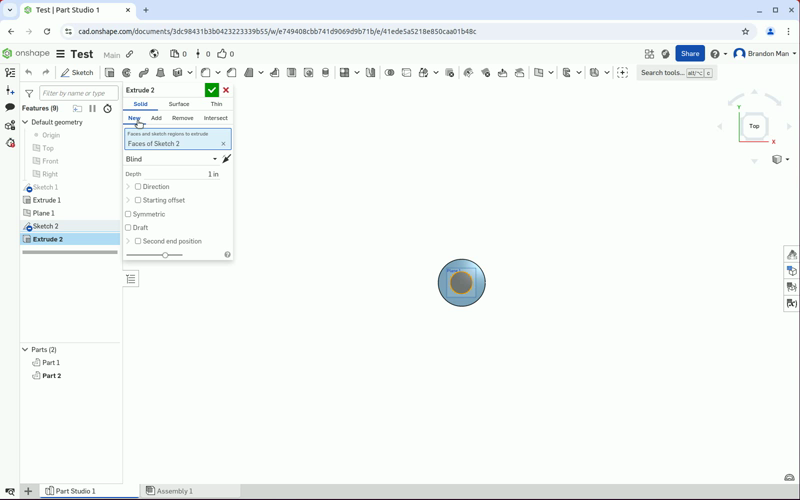
key(tab, 4)
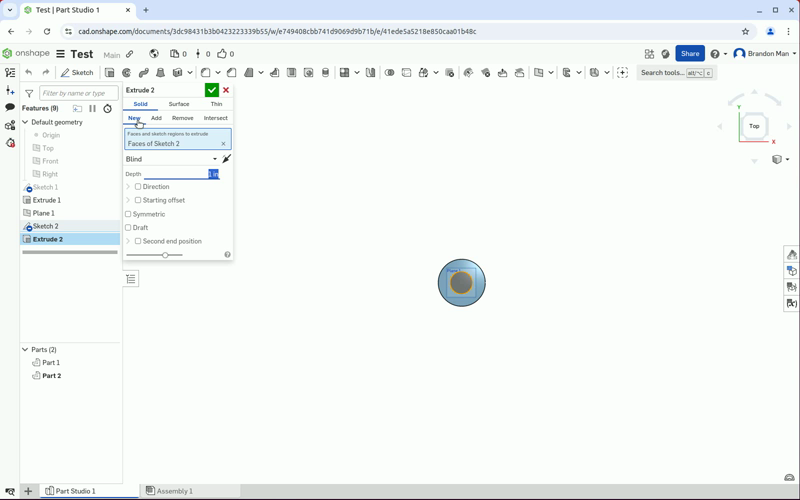
text(14.202)
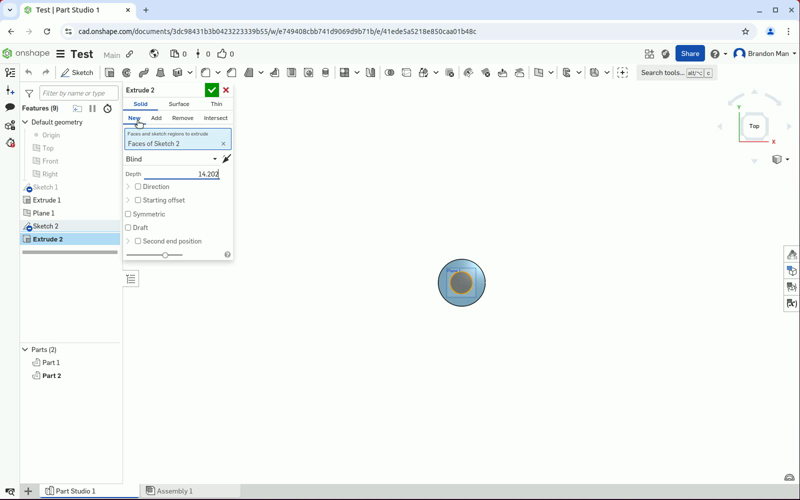
key(enter)
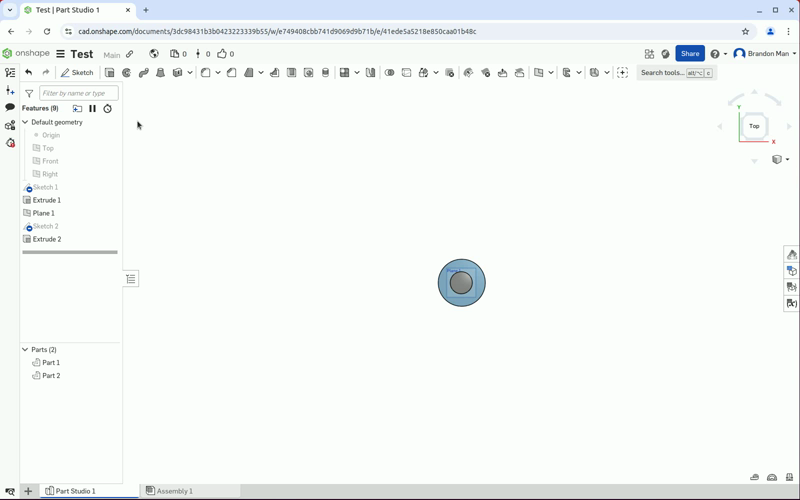
key(shift+h)
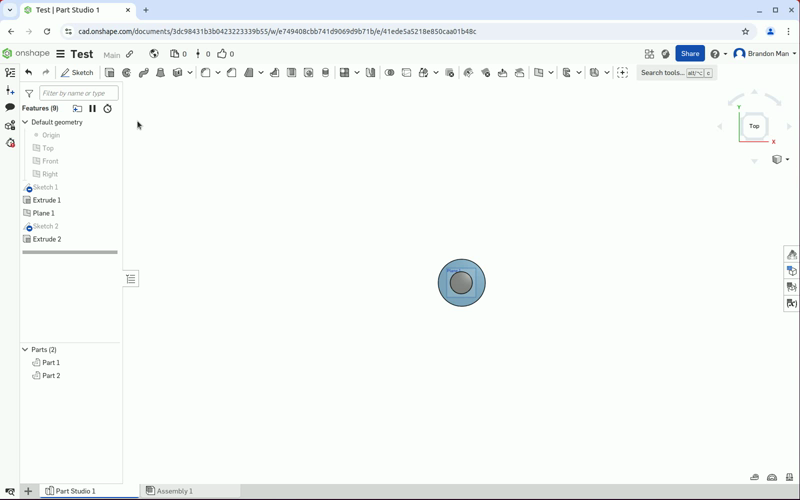
key(shift+h)
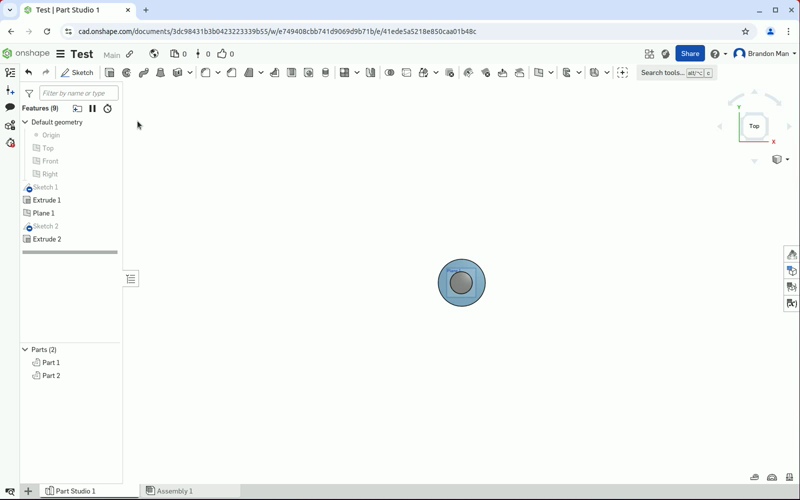
mouse_move(73, 189)
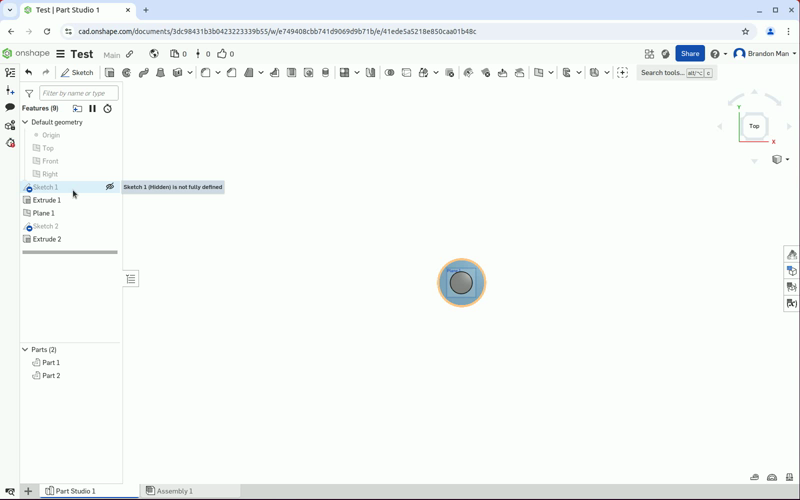
click(73, 189)
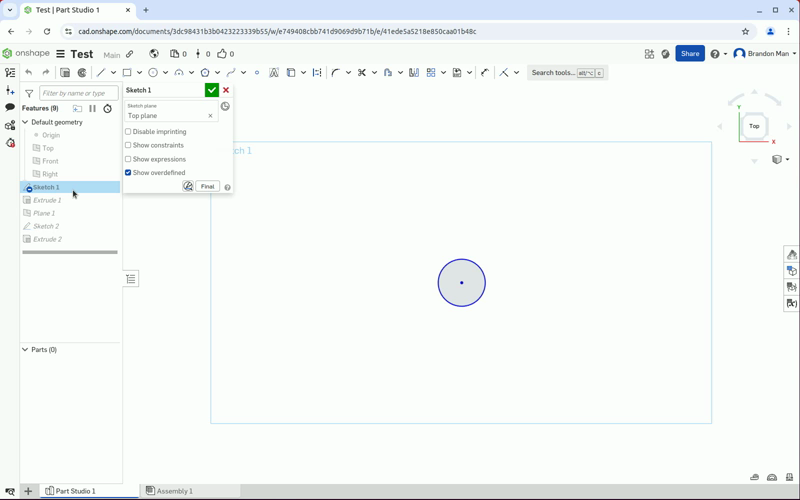
mouse_move(229, 92)
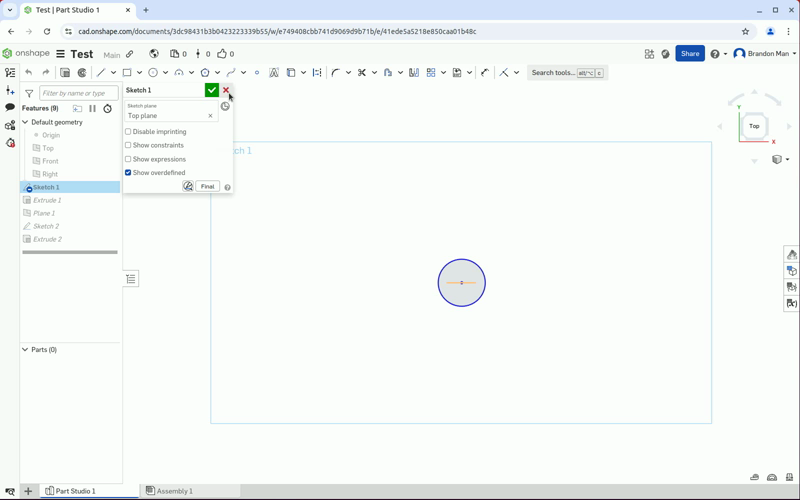
click(229, 92)
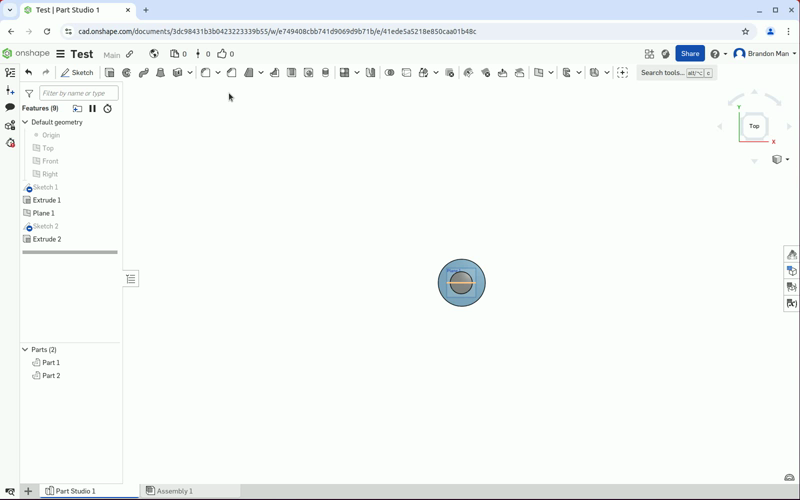
mouse_move(541, 75)
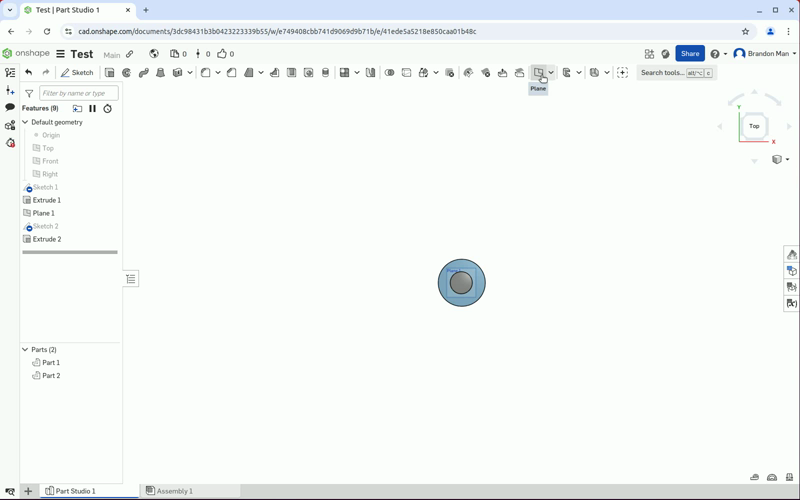
click(541, 75)
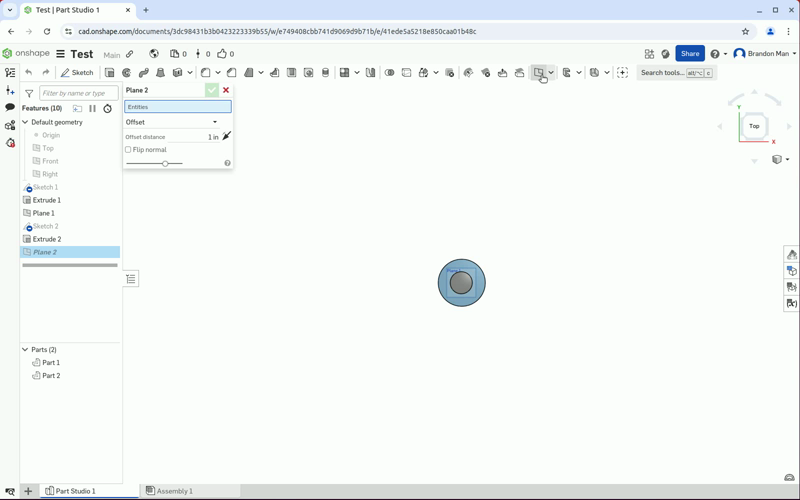
mouse_move(73, 150)
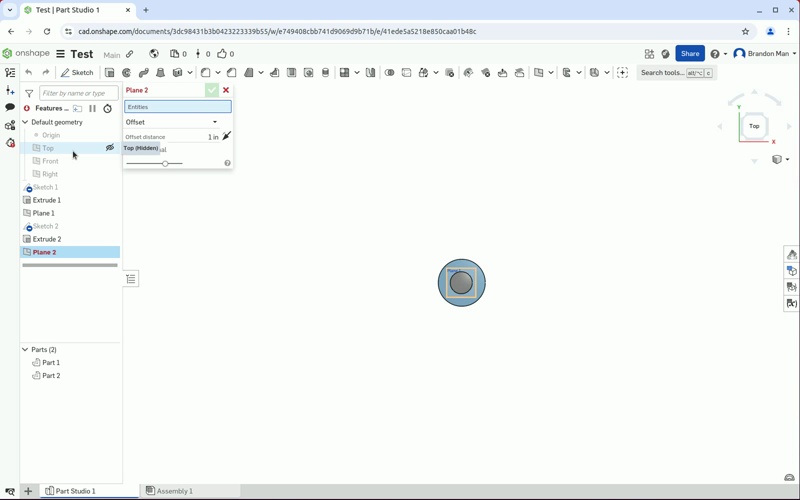
click(73, 150)
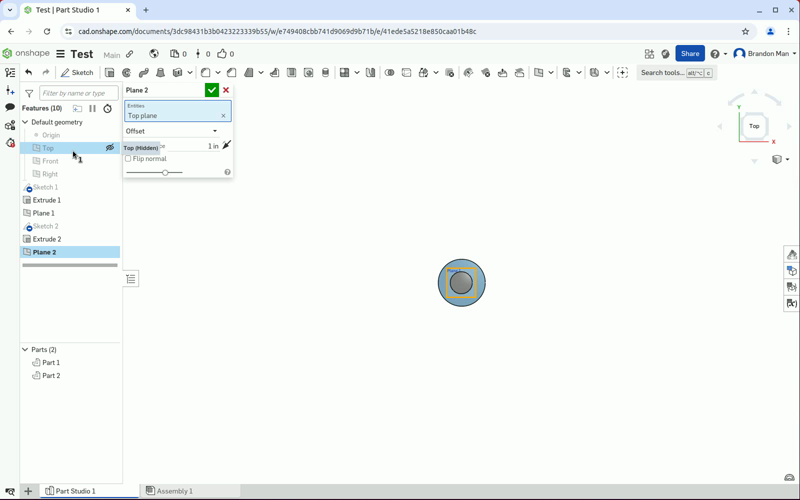
key(tab, 2)
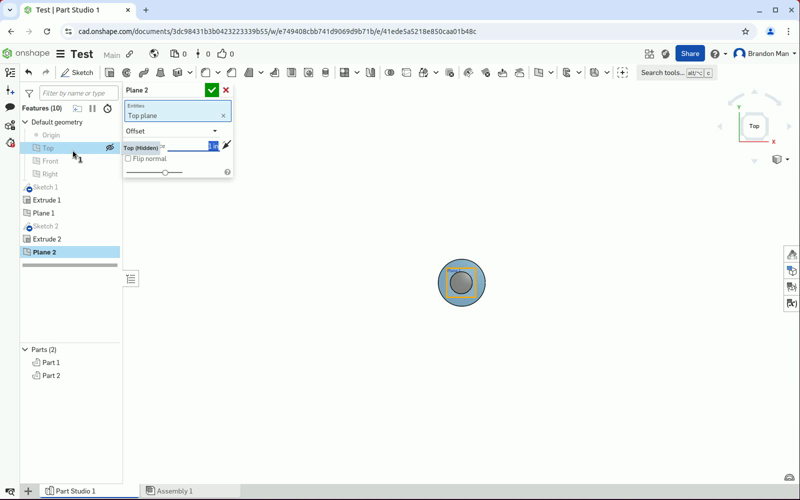
text(16.607)
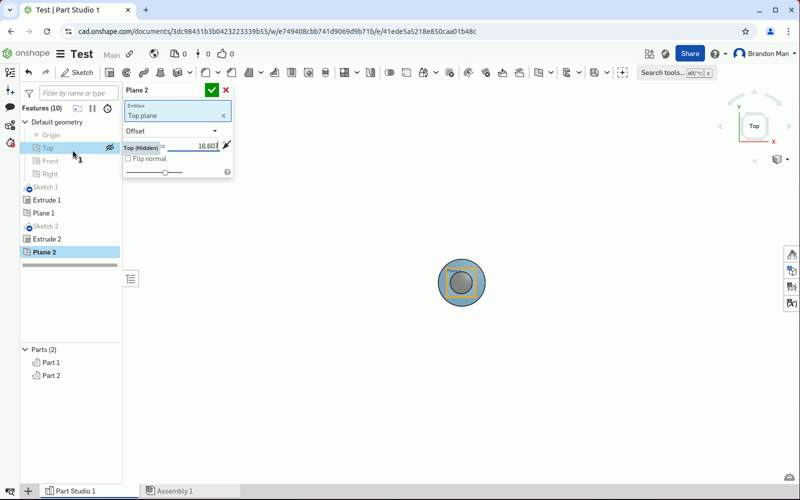
key(enter, 2)
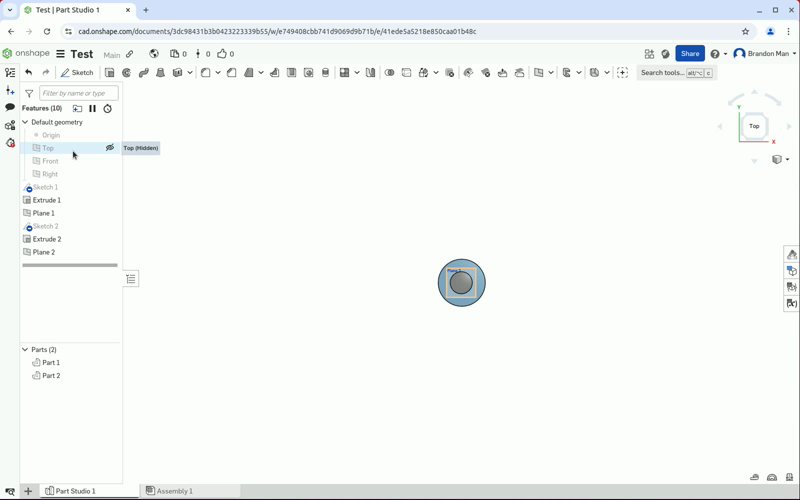
key(shift+s)
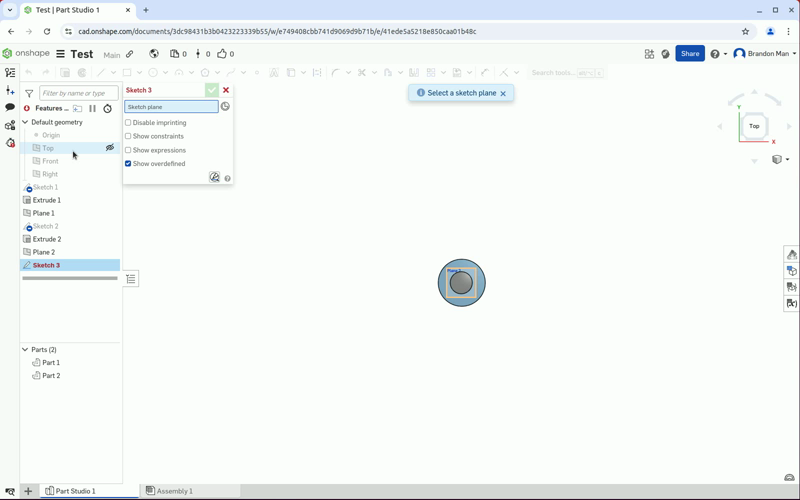
mouse_move(73, 254)
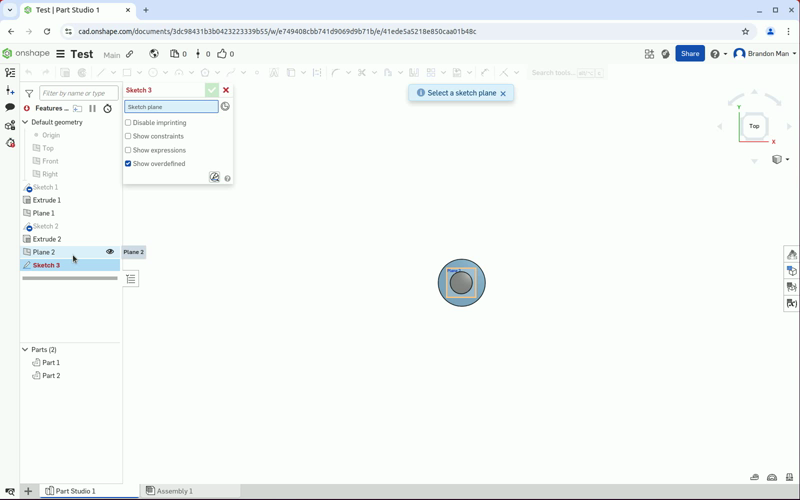
click(73, 254)
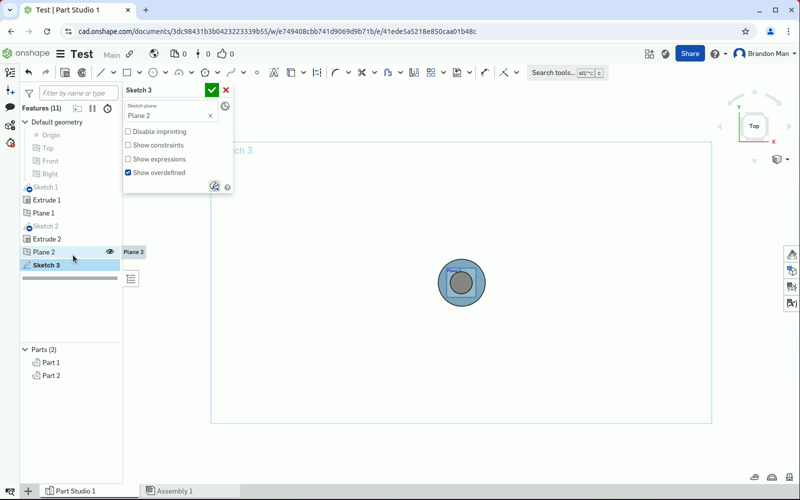
mouse_move(73, 352)
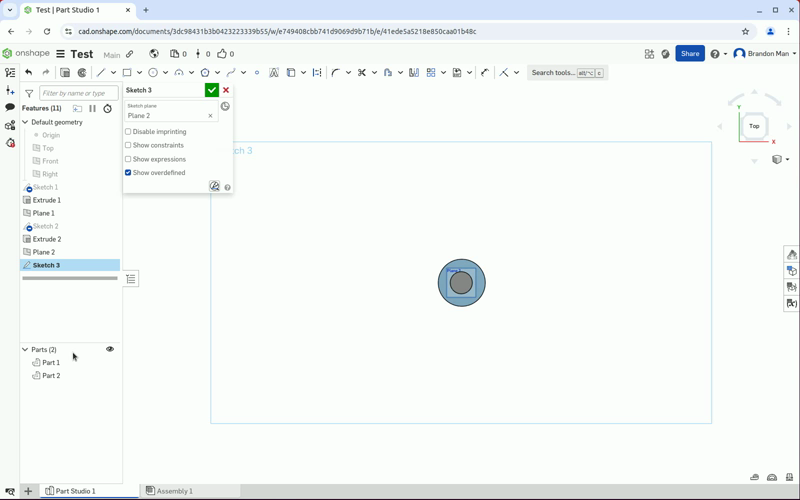
key(y)
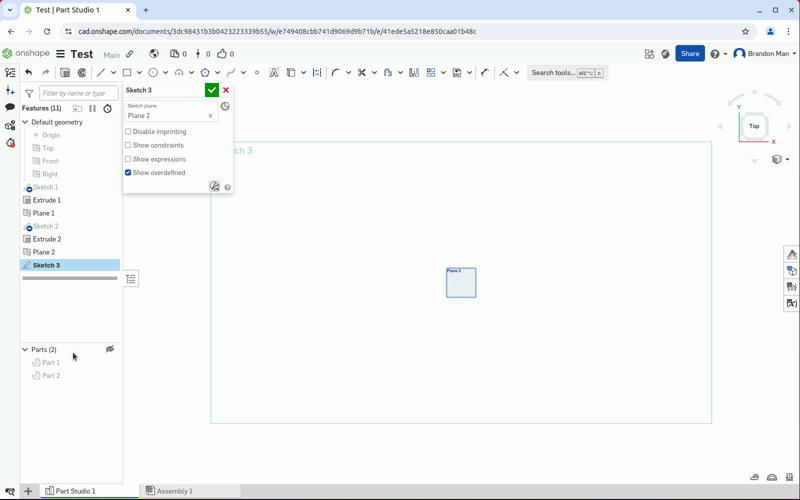
key(l)
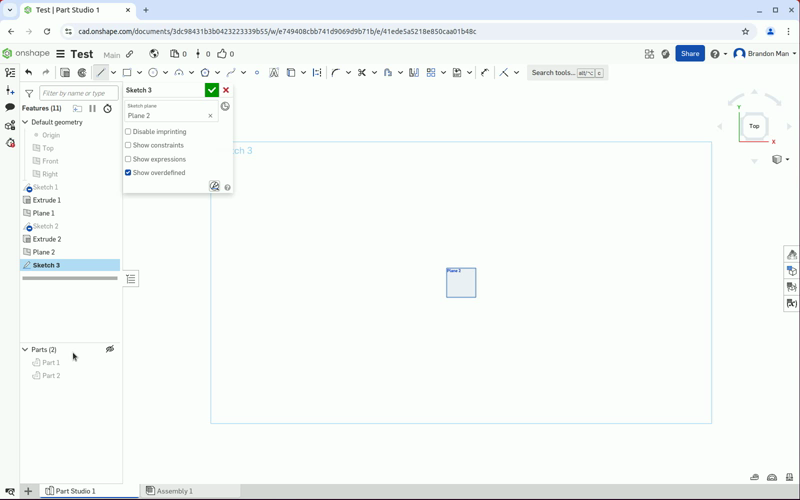
key_down(shift)
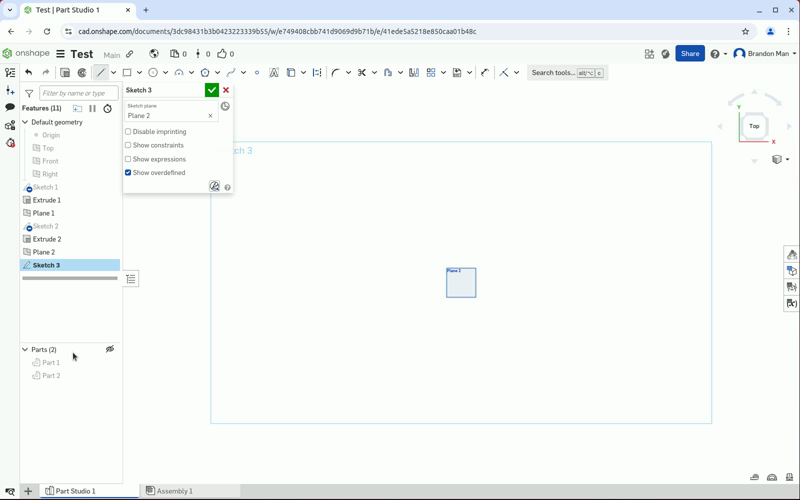
mouse_move(453, 281)
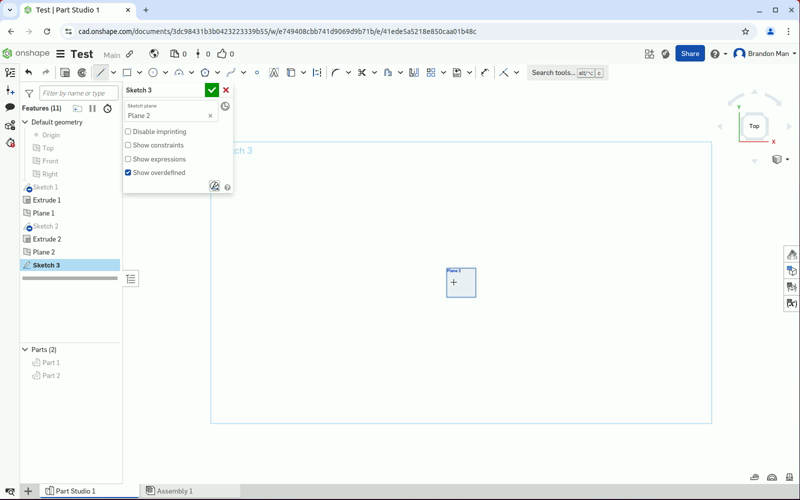
click(453, 281)
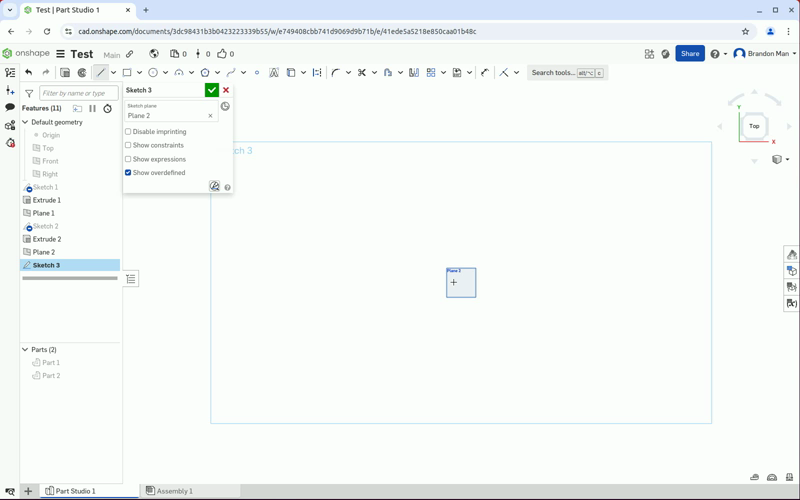
key_up(shift)
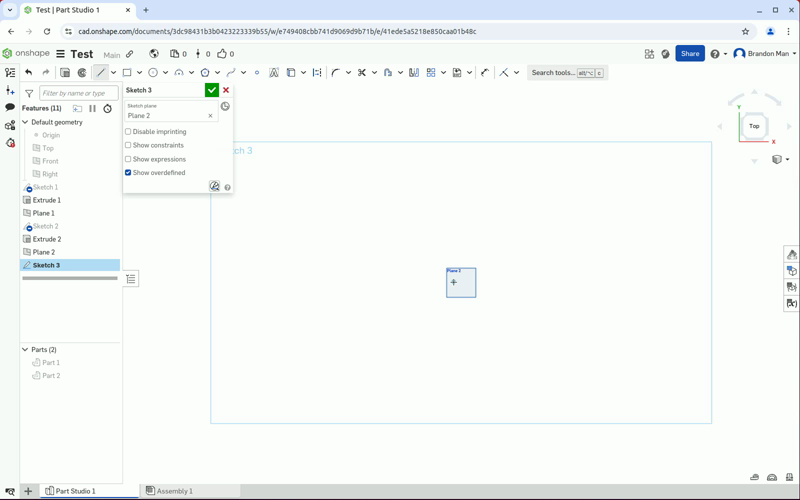
key_down(shift)
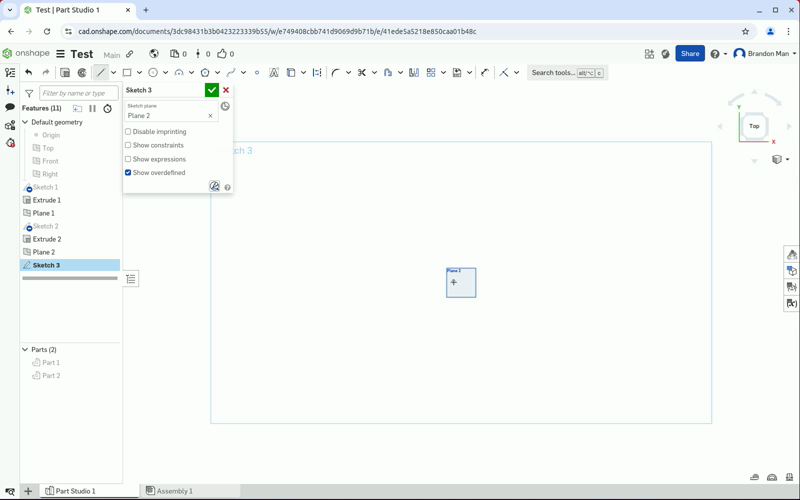
mouse_move(483, 281)
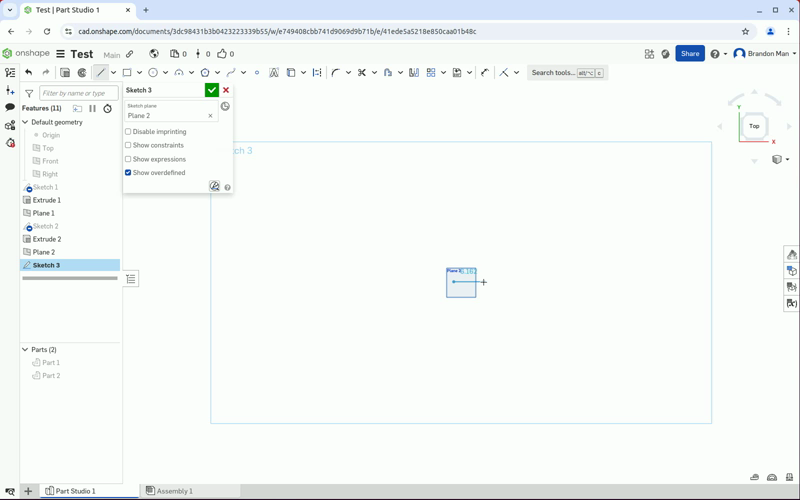
mouse_move(468, 281)
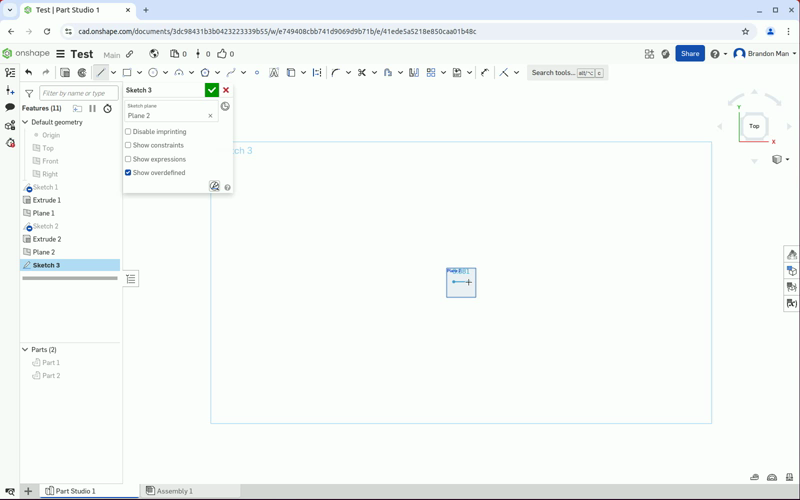
click(468, 281)
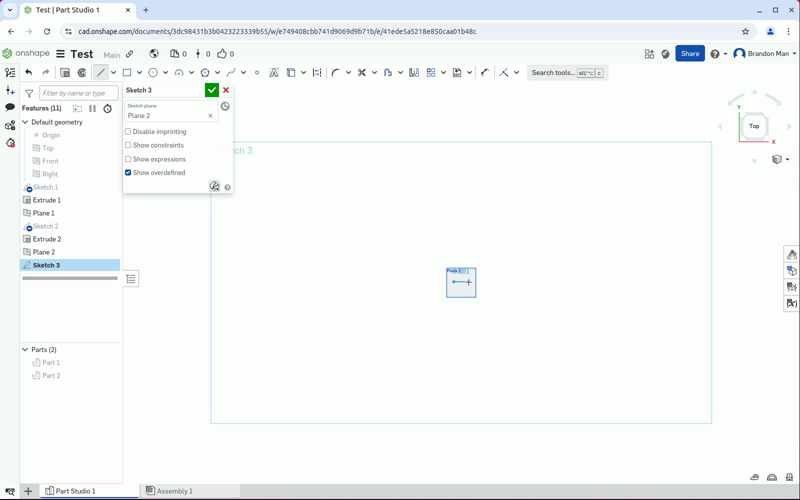
key_up(shift)
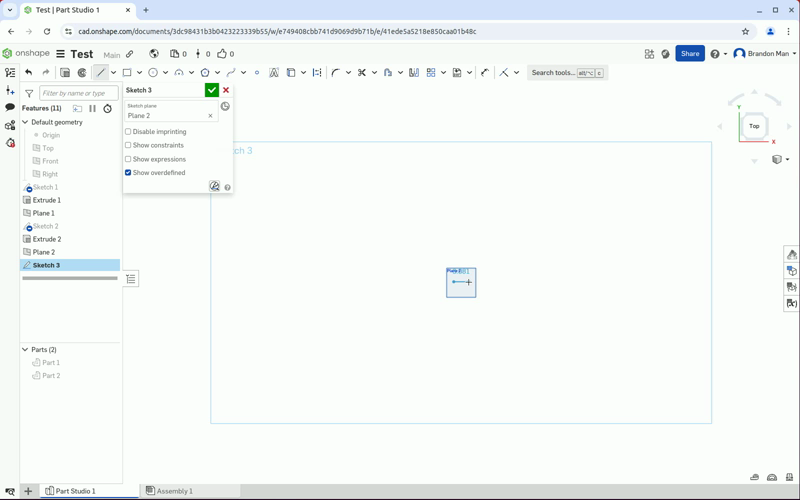
key_down(shift)
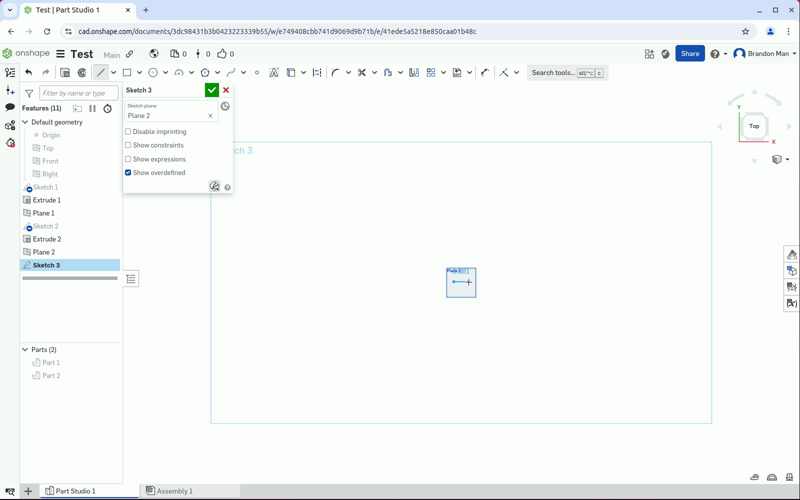
mouse_move(498, 281)
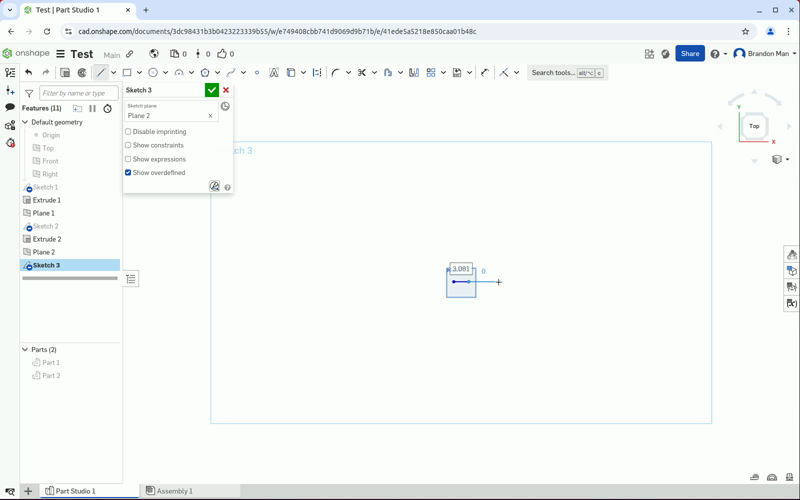
mouse_move(468, 274)
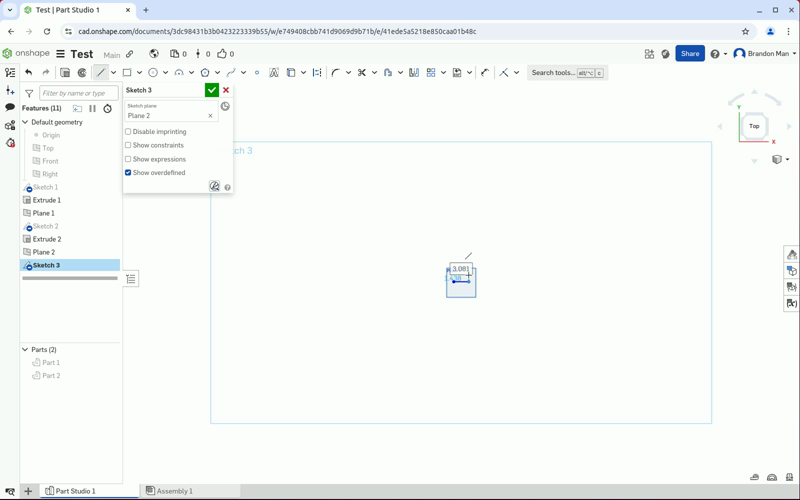
scroll(6)
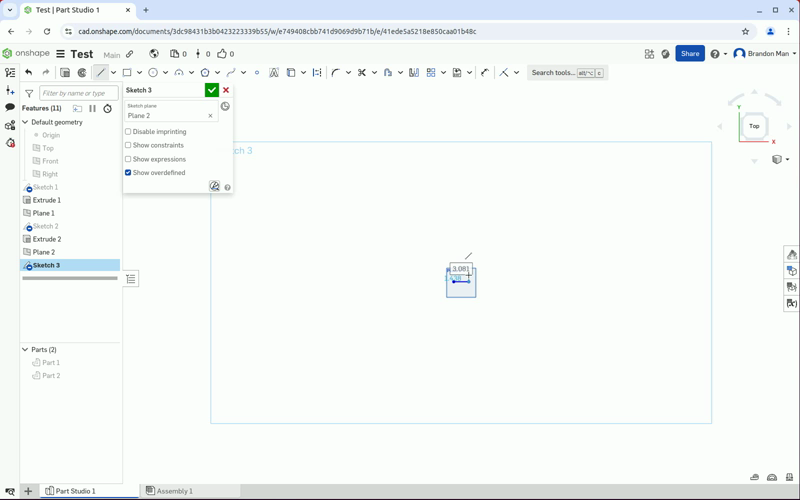
scroll(6)
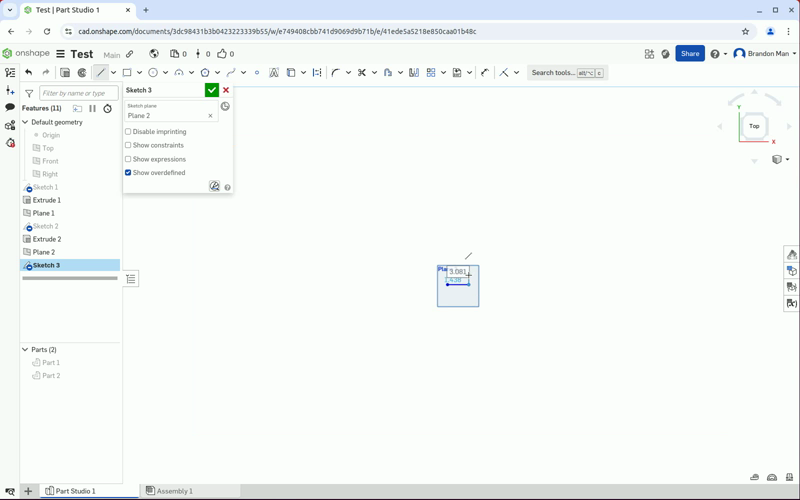
scroll(6)
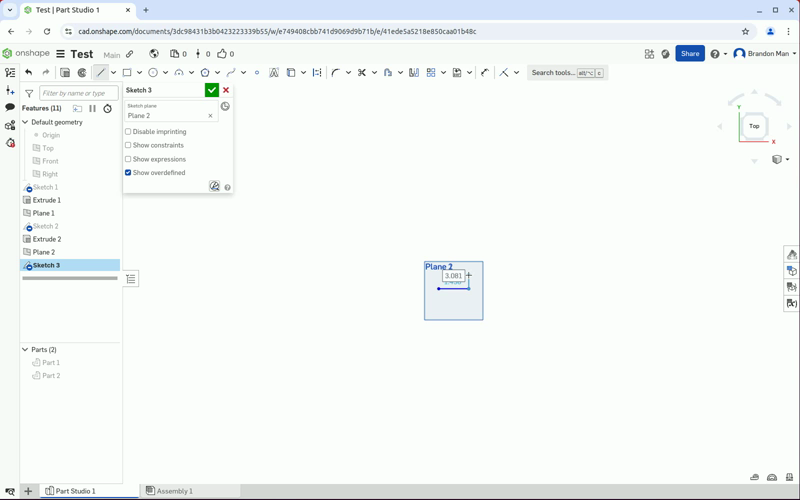
scroll(6)
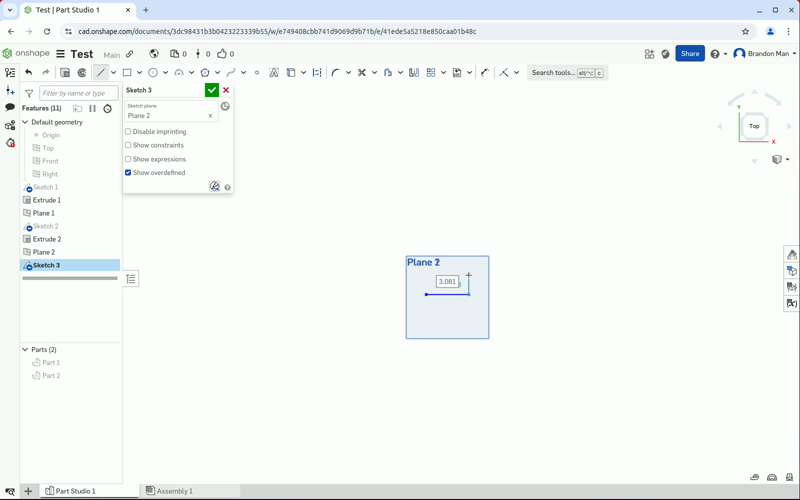
scroll(6)
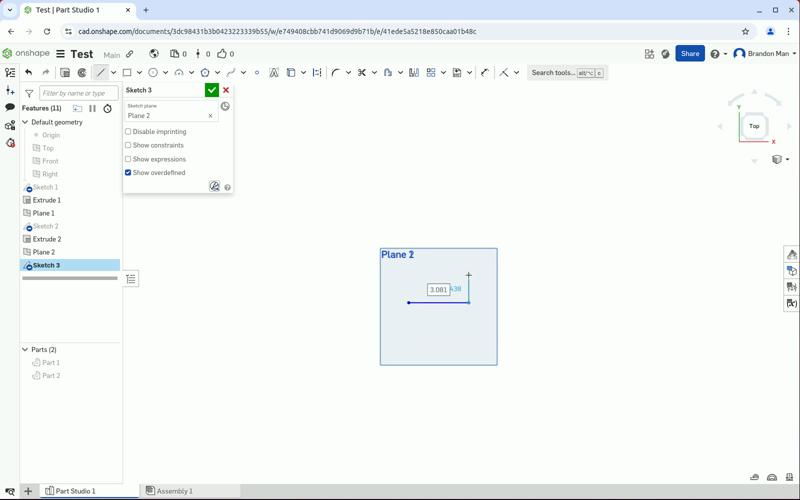
scroll(6)
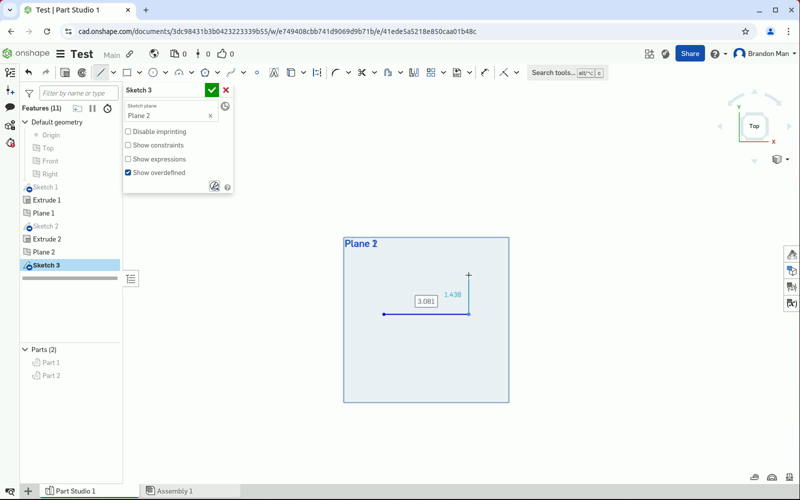
scroll(6)
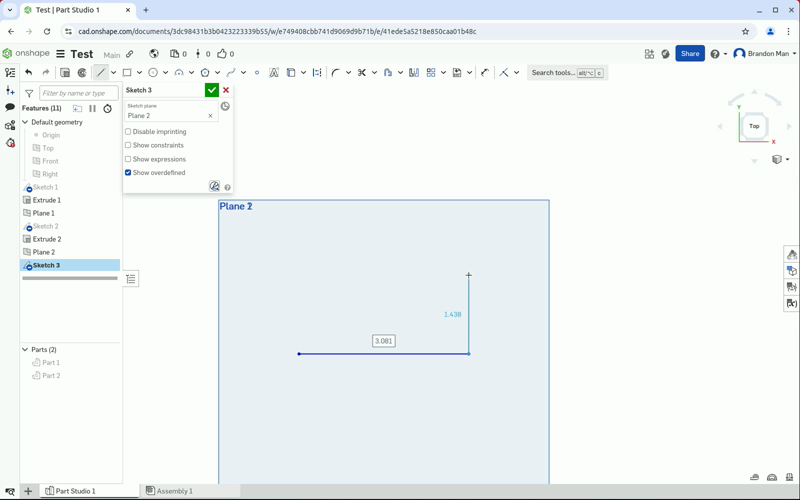
click(468, 274)
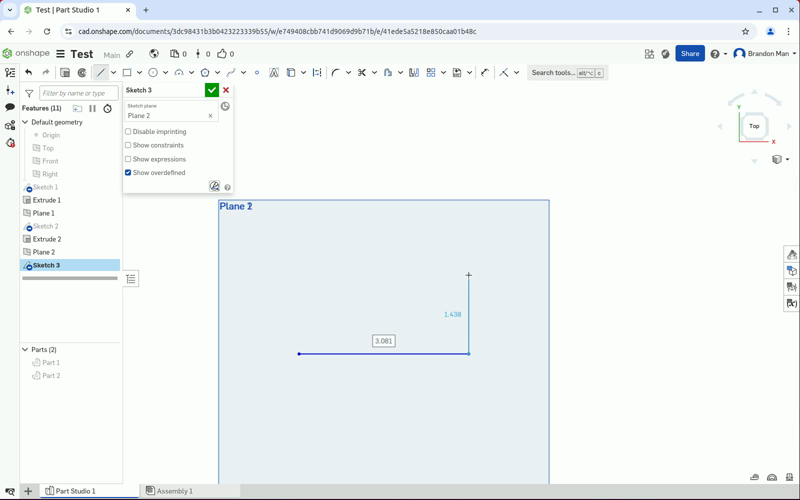
scroll(-6)
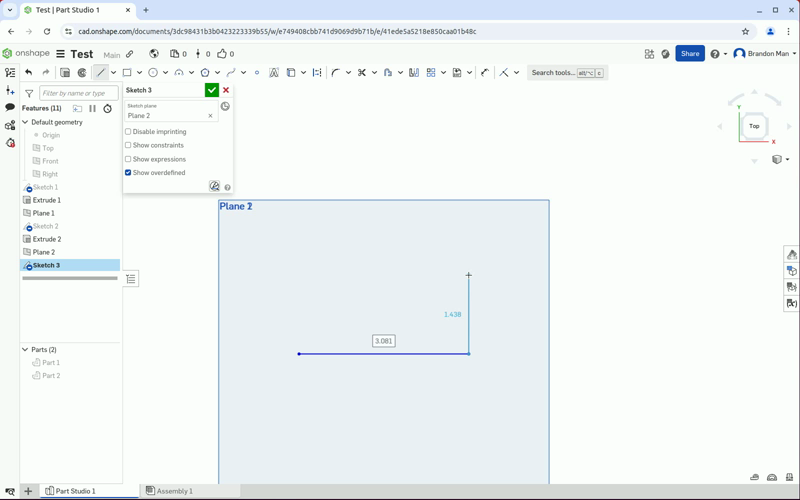
scroll(-6)
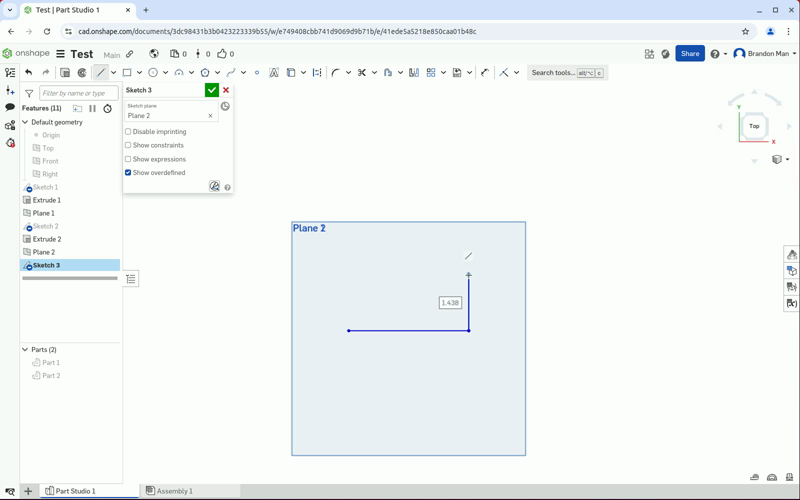
scroll(-6)
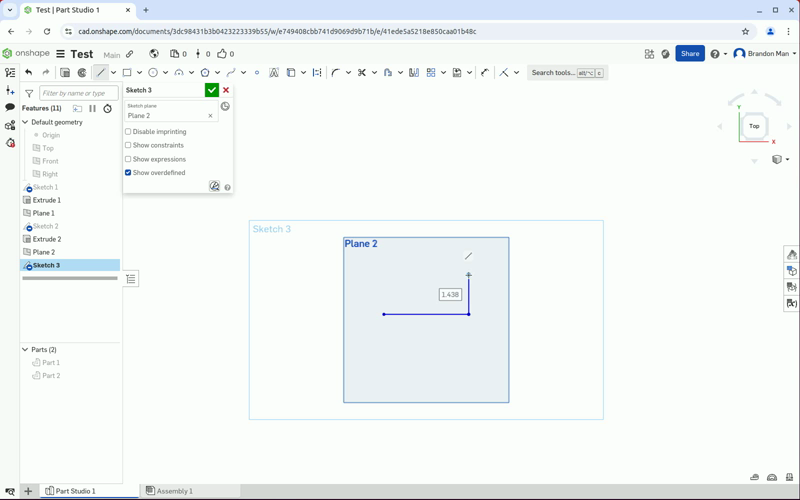
scroll(-6)
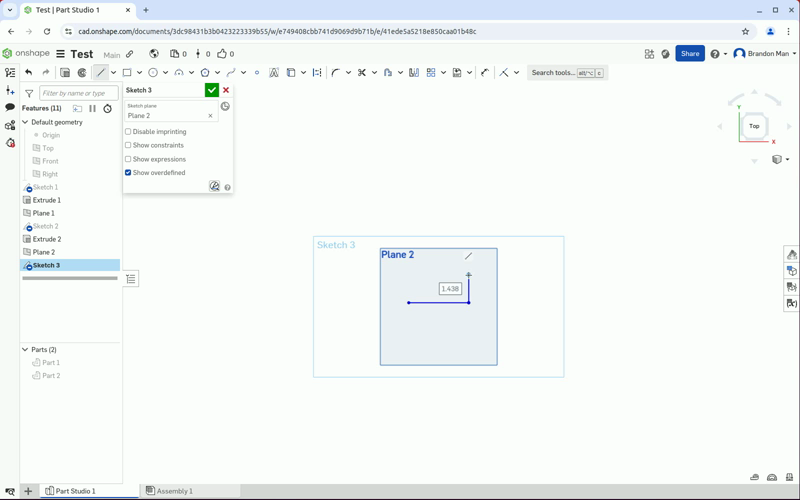
scroll(-6)
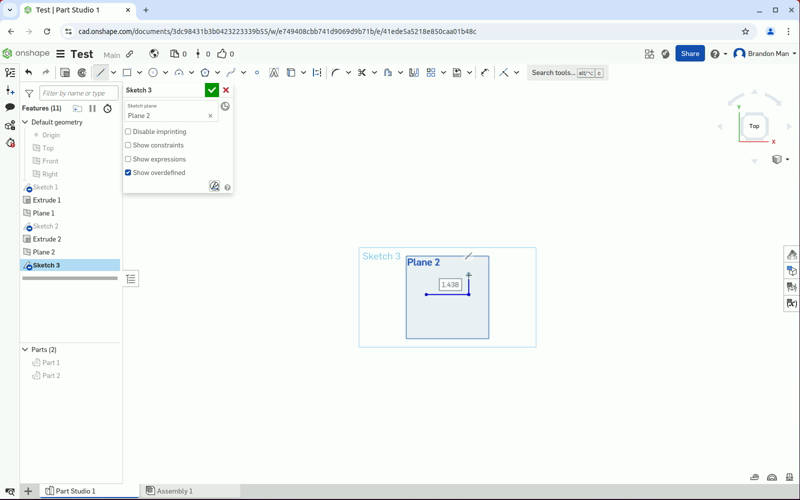
scroll(-6)
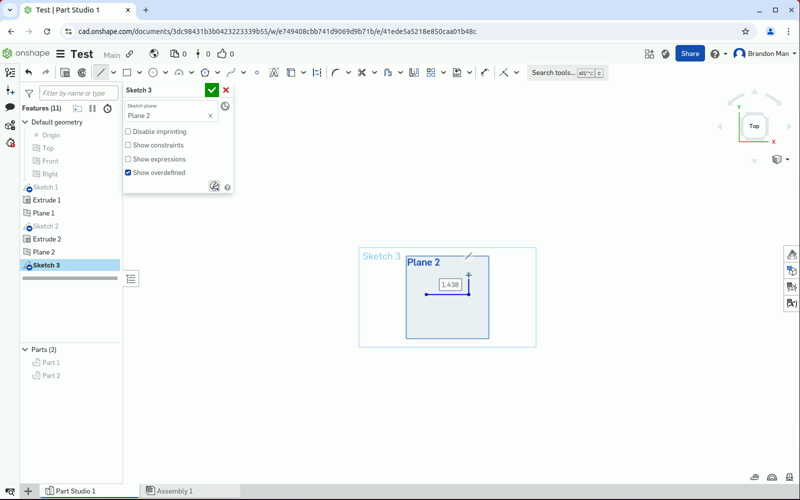
scroll(-6)
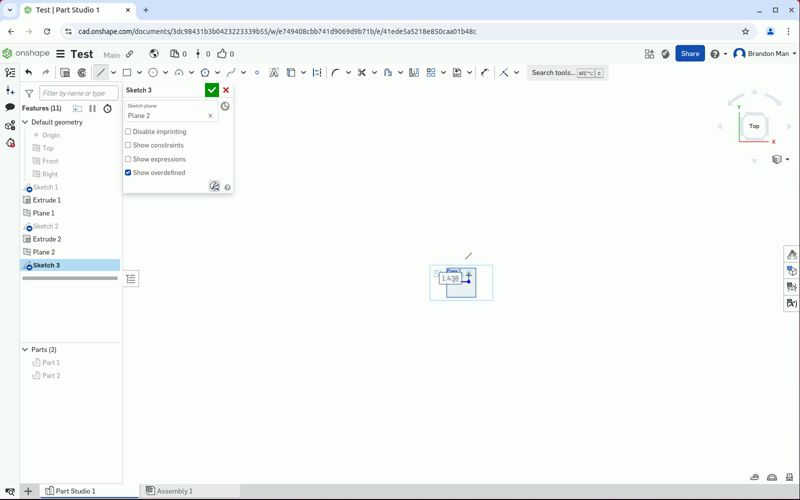
key_up(shift)
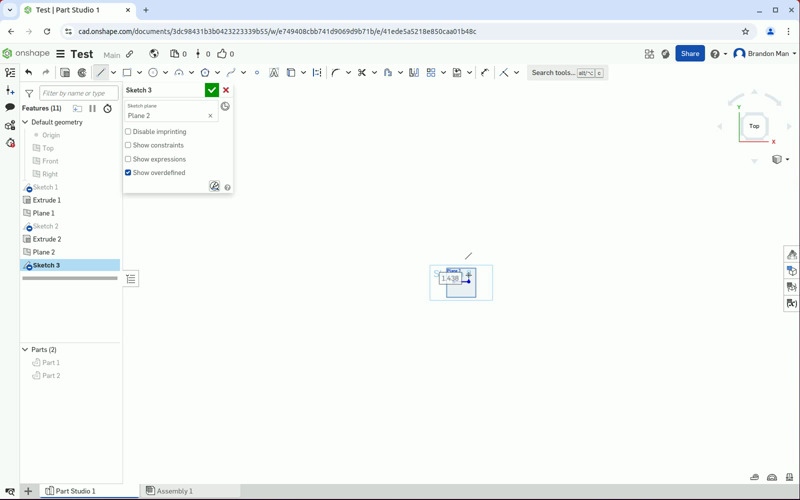
key(esc)
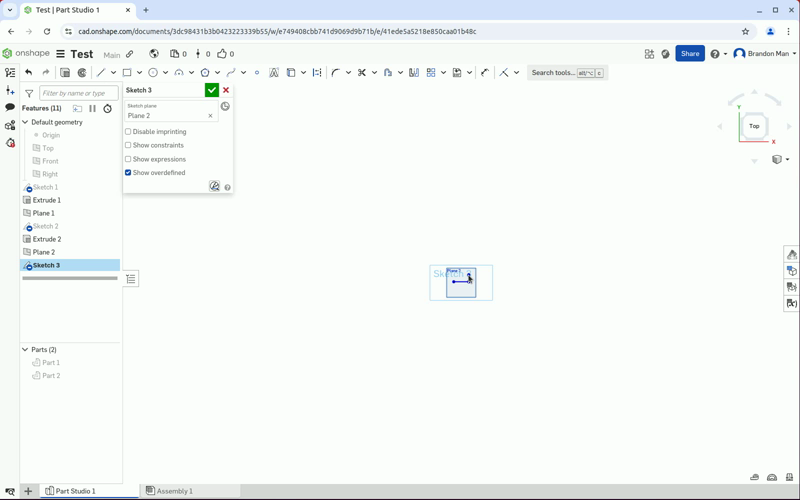
key(a)
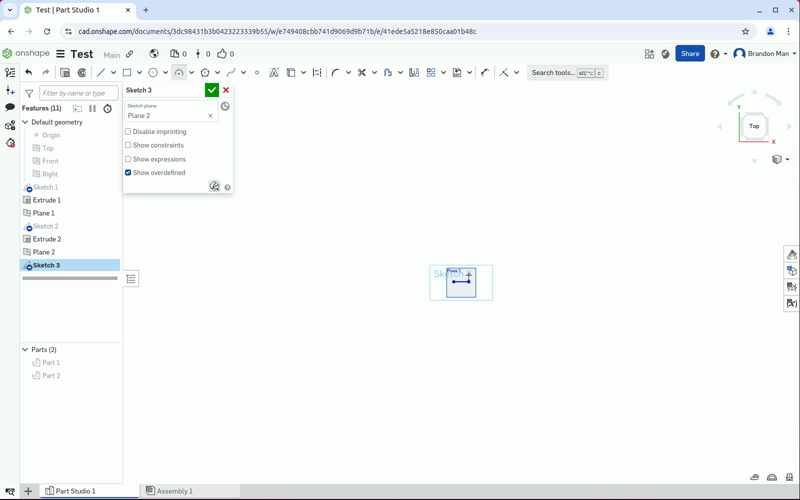
mouse_move(468, 274)
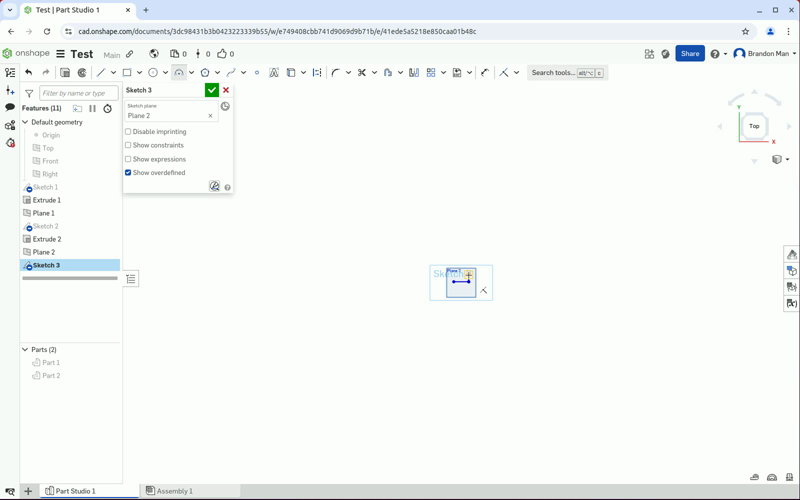
click(468, 274)
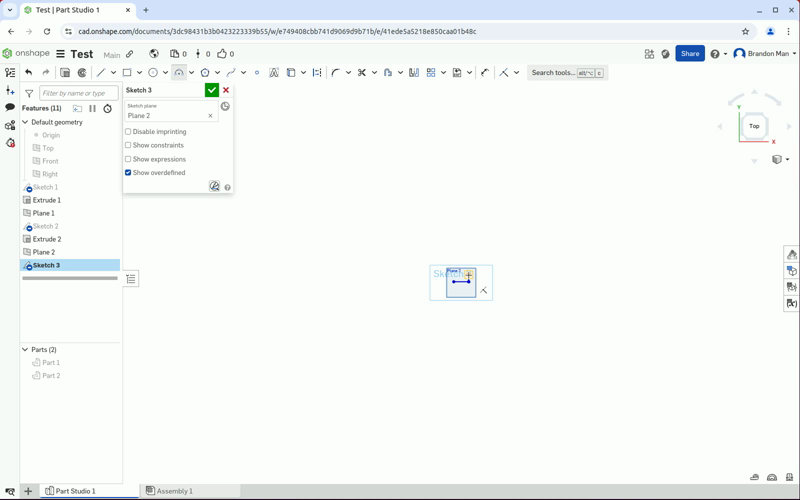
key_down(shift)
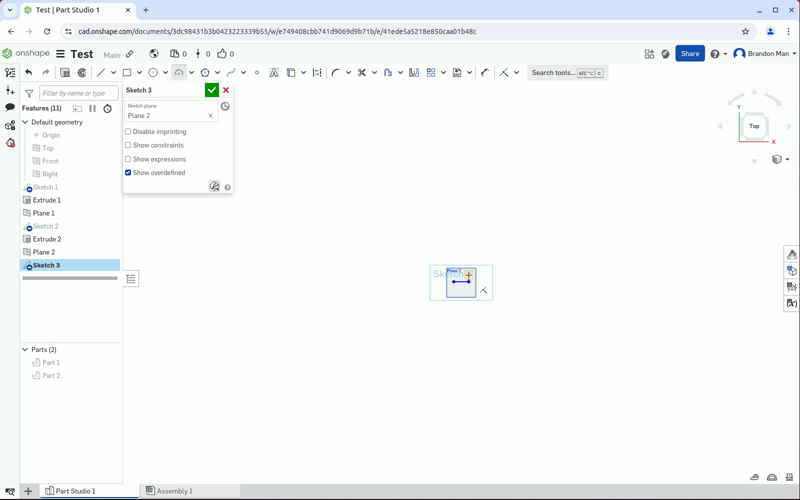
mouse_move(453, 274)
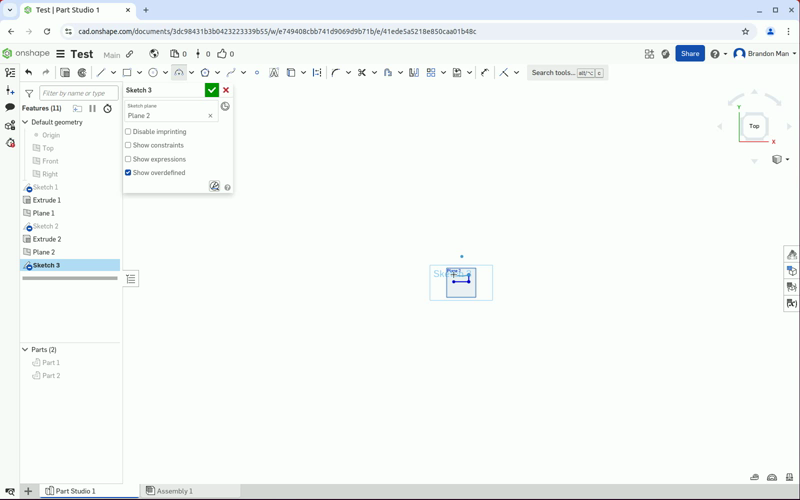
click(453, 274)
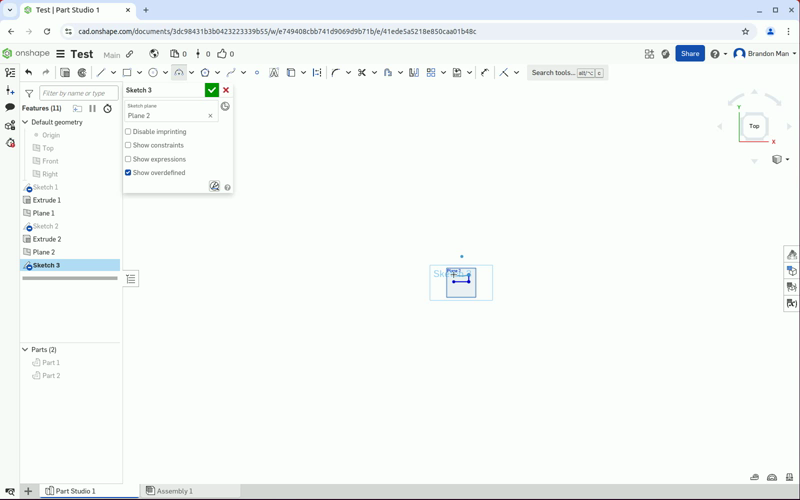
mouse_move(461, 271)
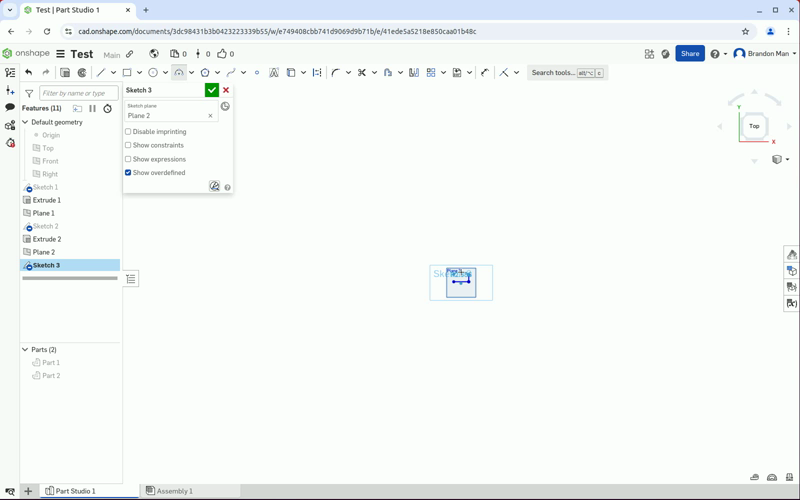
click(461, 271)
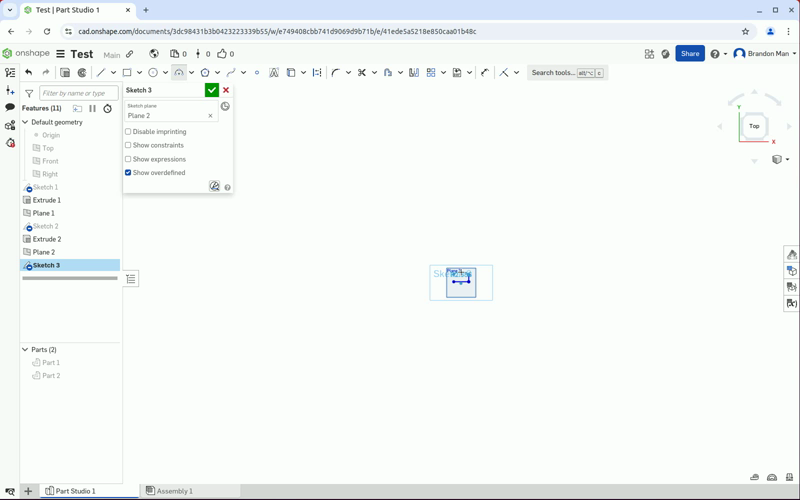
key_up(shift)
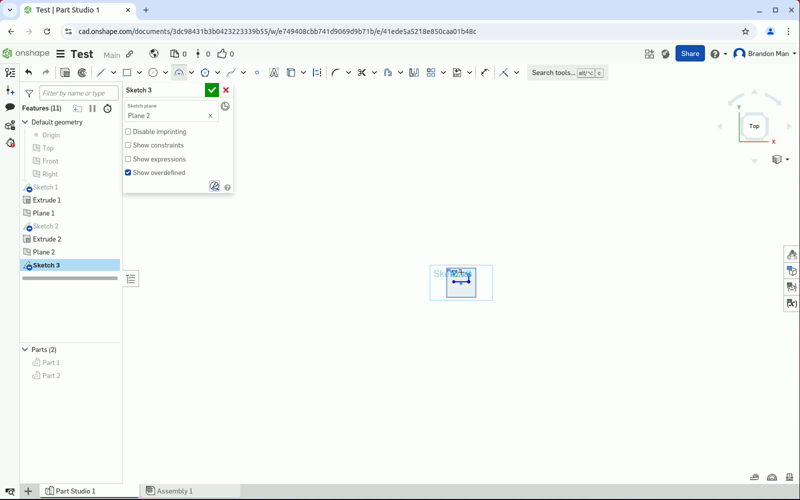
key(esc)
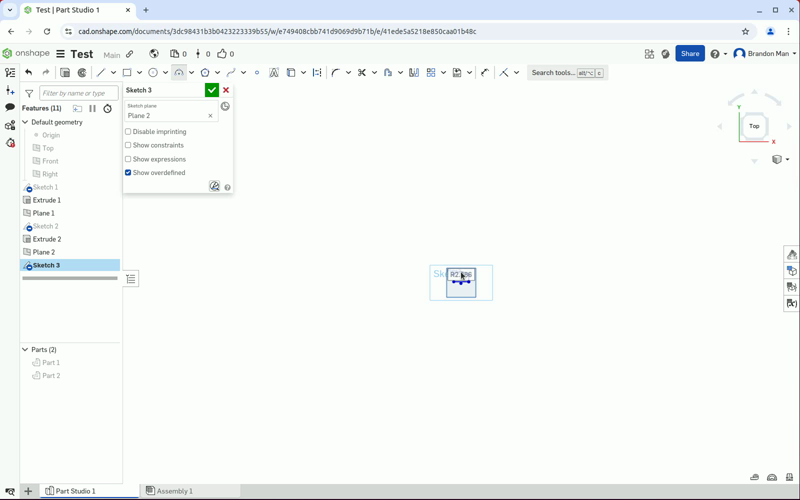
key(l)
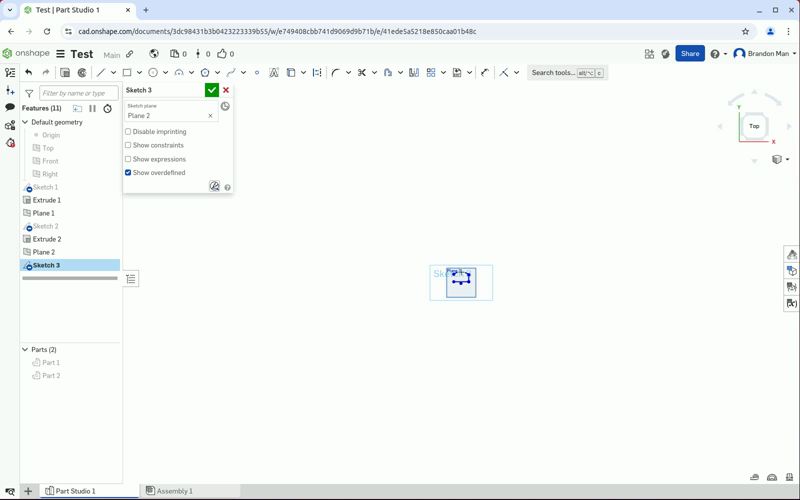
mouse_move(453, 274)
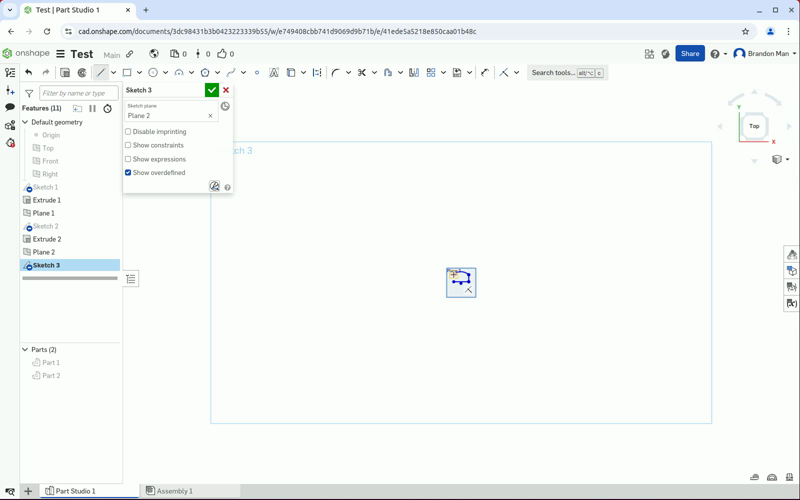
click(453, 274)
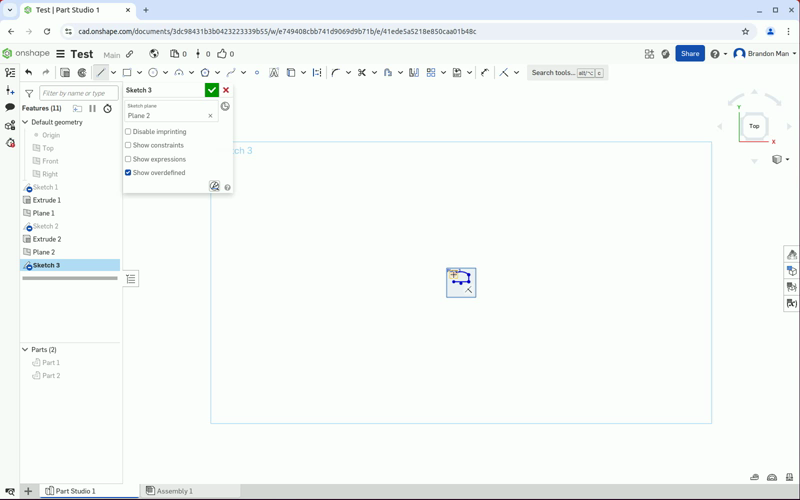
mouse_move(483, 274)
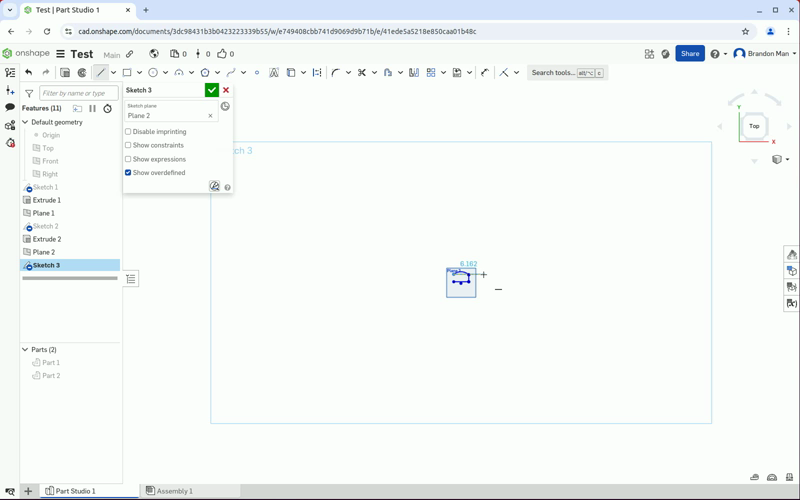
key_down(shift)
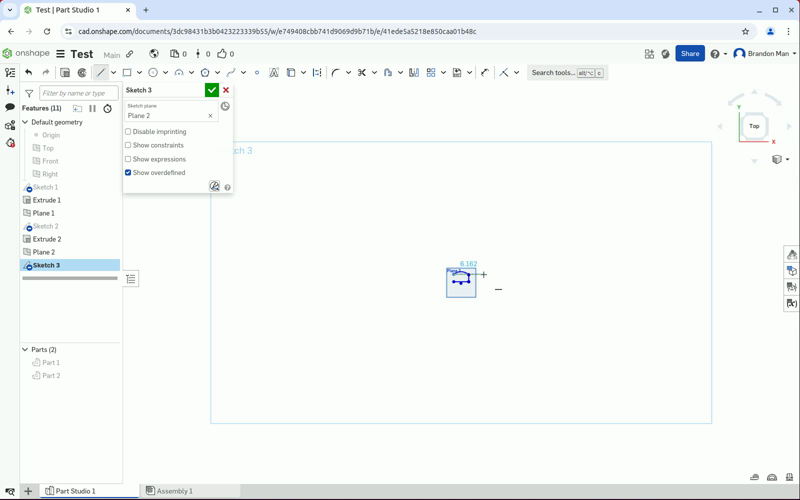
mouse_move(453, 281)
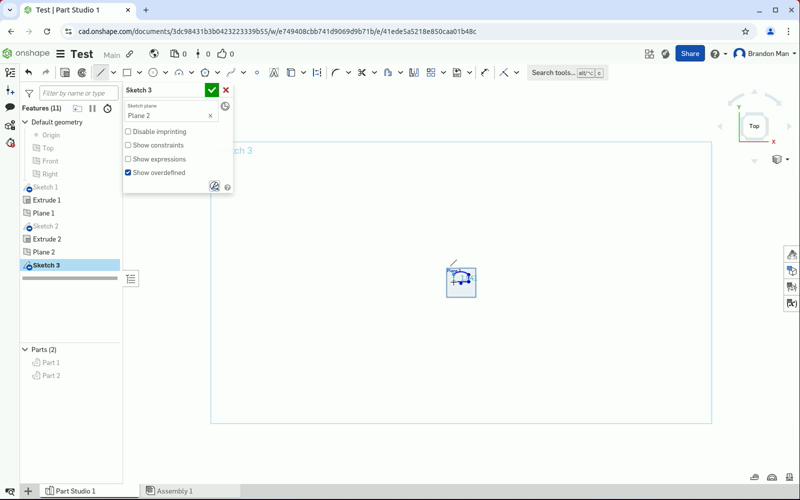
key_up(shift)
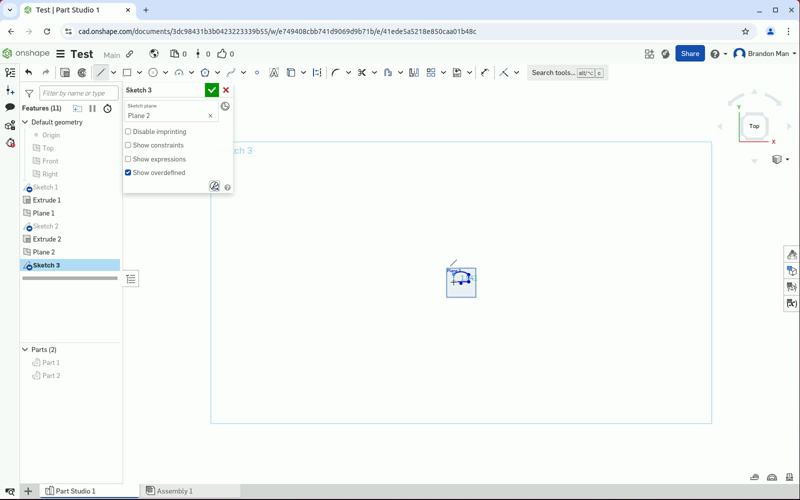
click(453, 281)
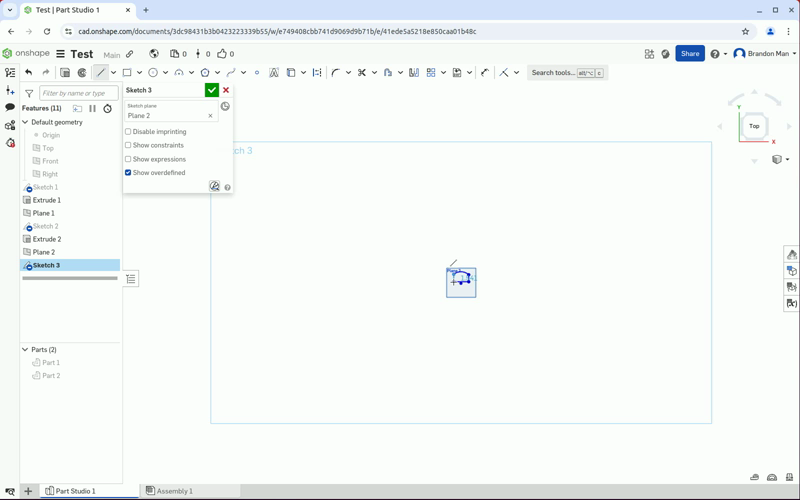
key(esc)
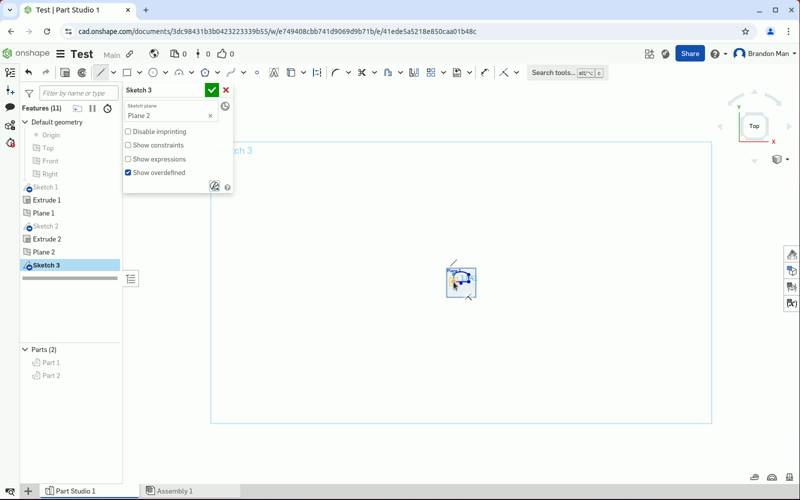
mouse_move(464, 275)
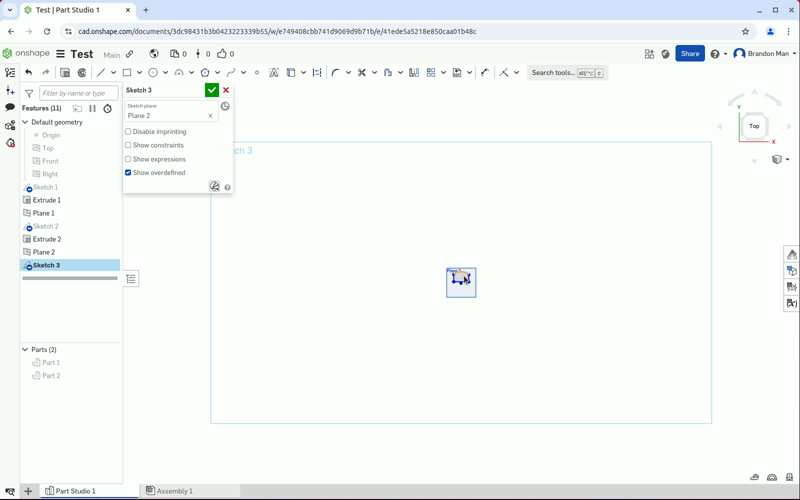
scroll(6)
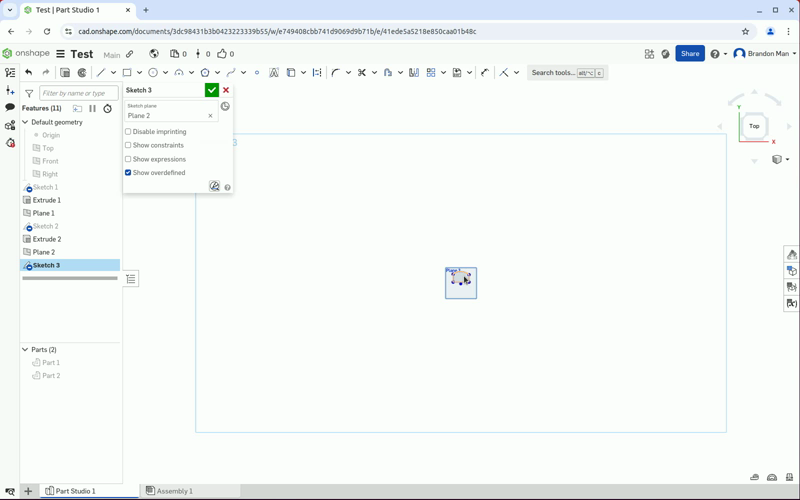
scroll(6)
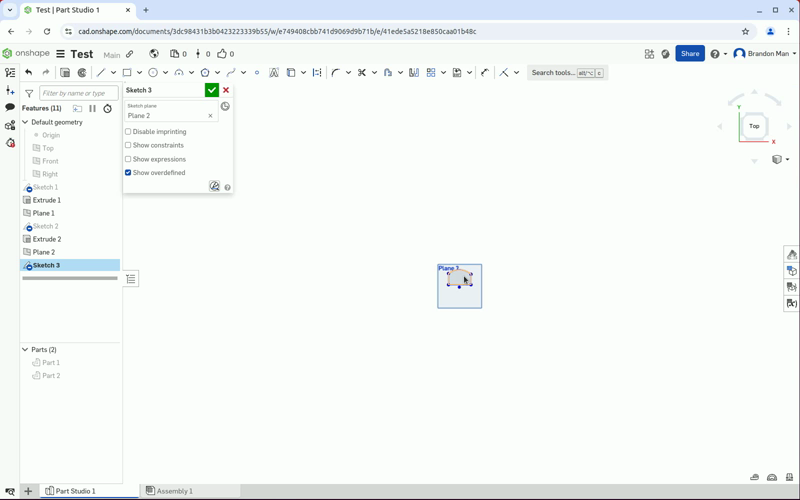
scroll(6)
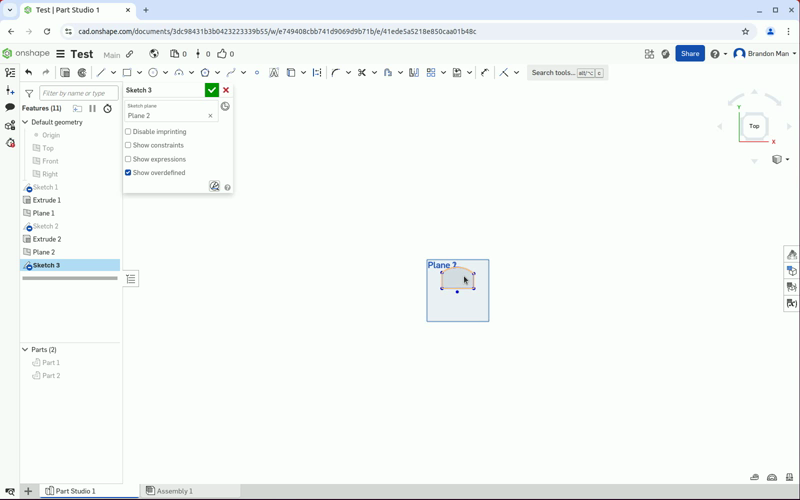
scroll(6)
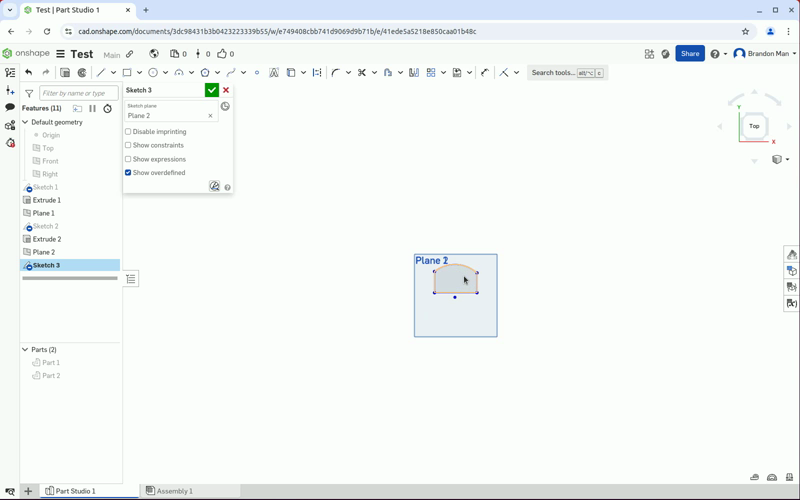
scroll(6)
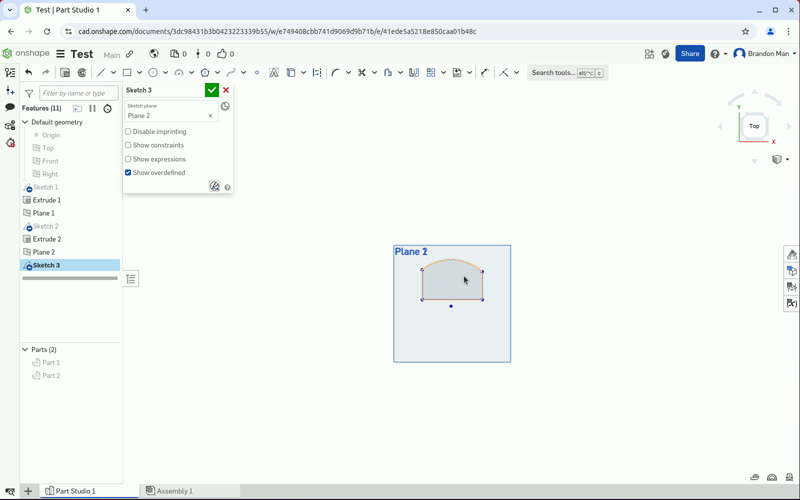
scroll(6)
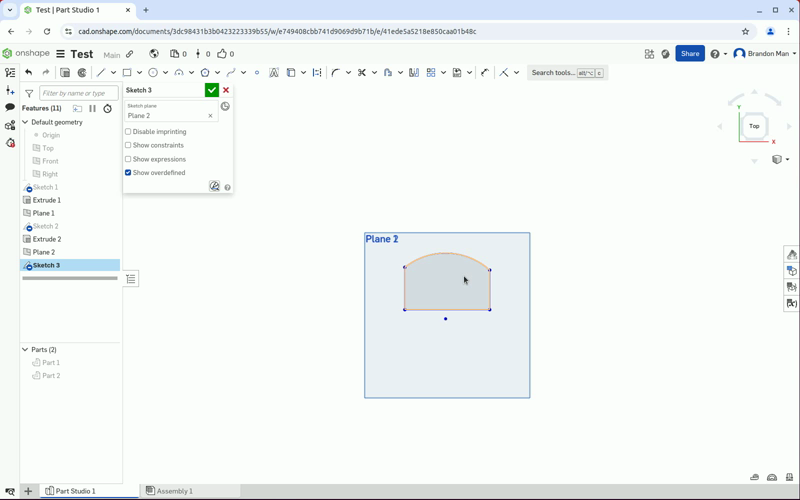
scroll(6)
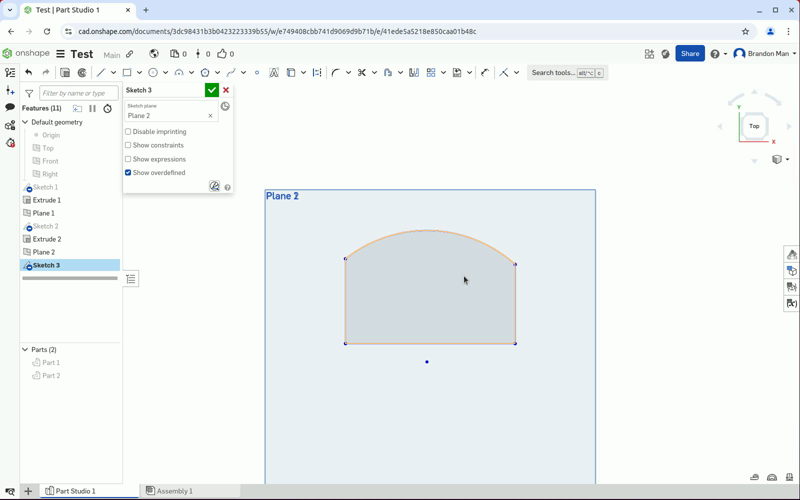
click(464, 275)
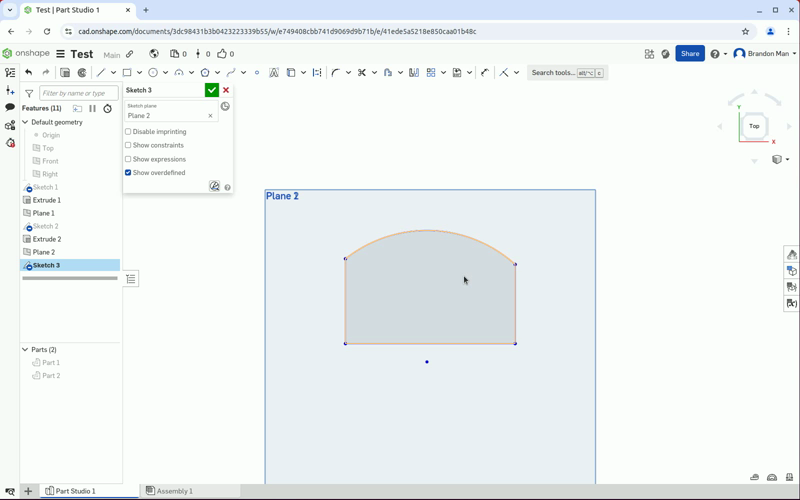
scroll(-6)
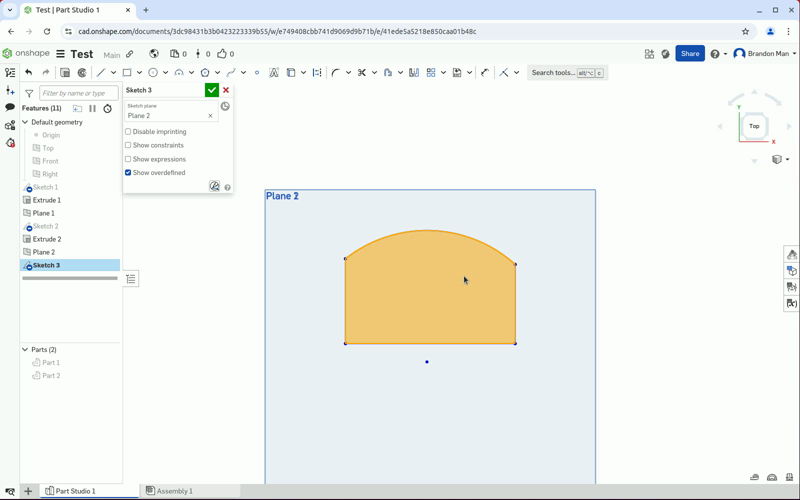
scroll(-6)
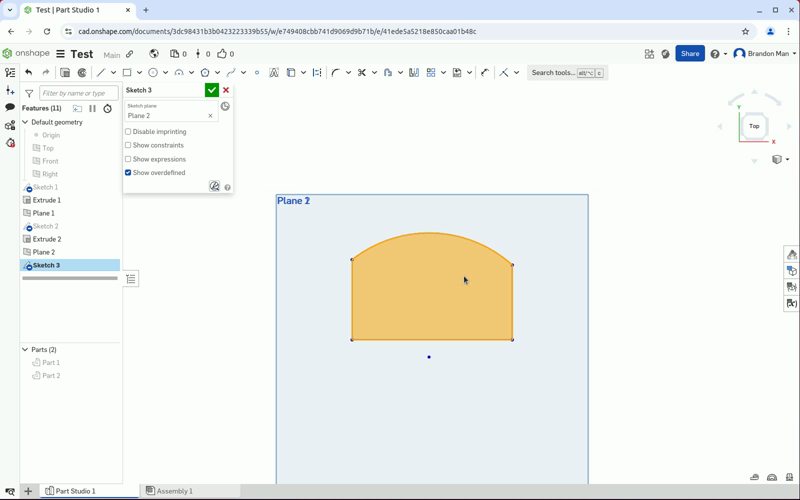
scroll(-6)
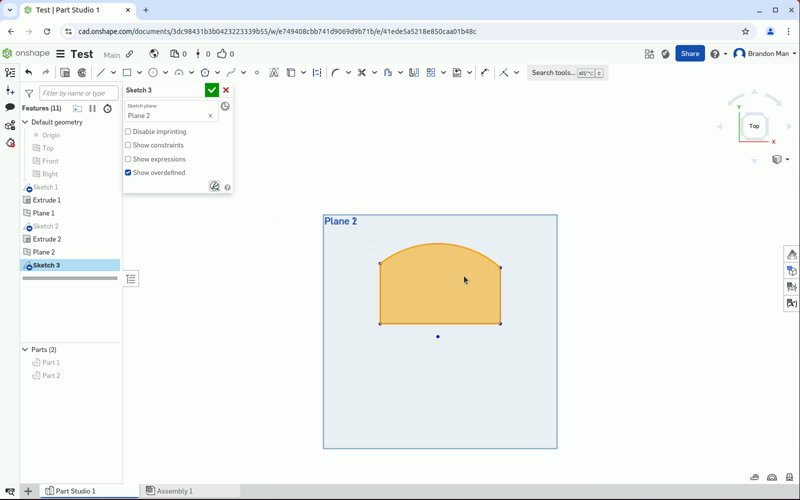
scroll(-6)
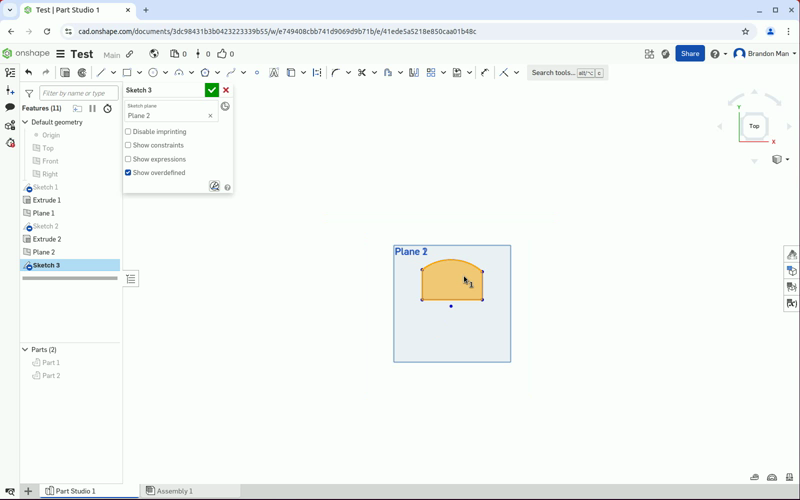
scroll(-6)
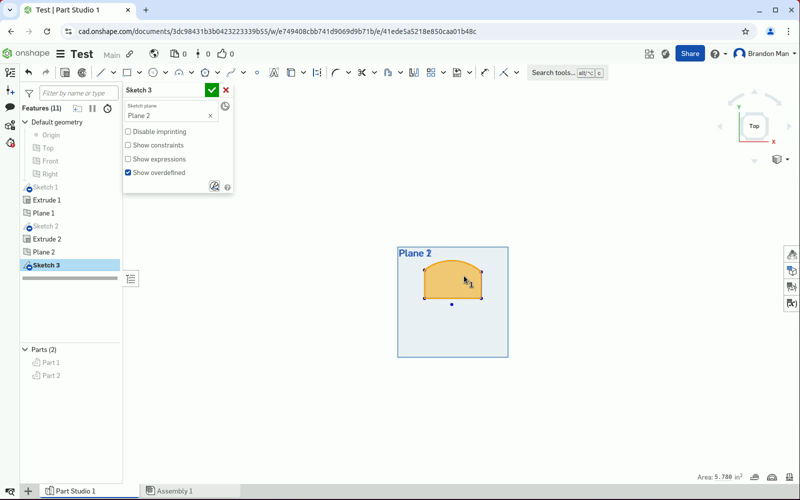
scroll(-6)
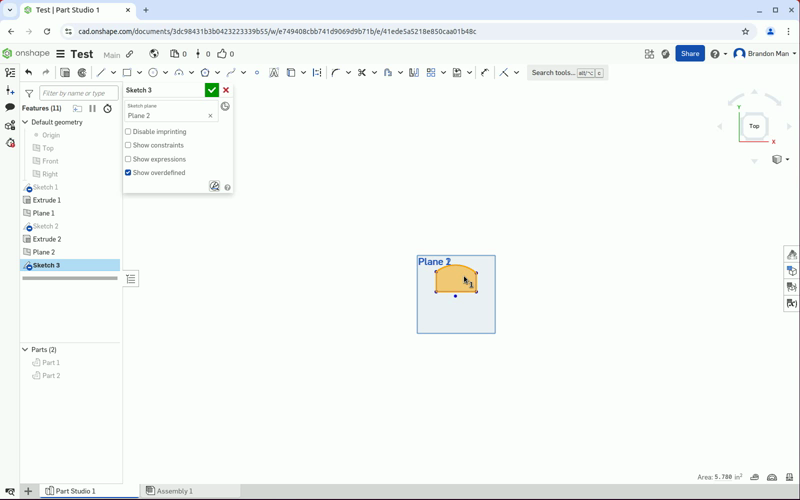
scroll(-6)
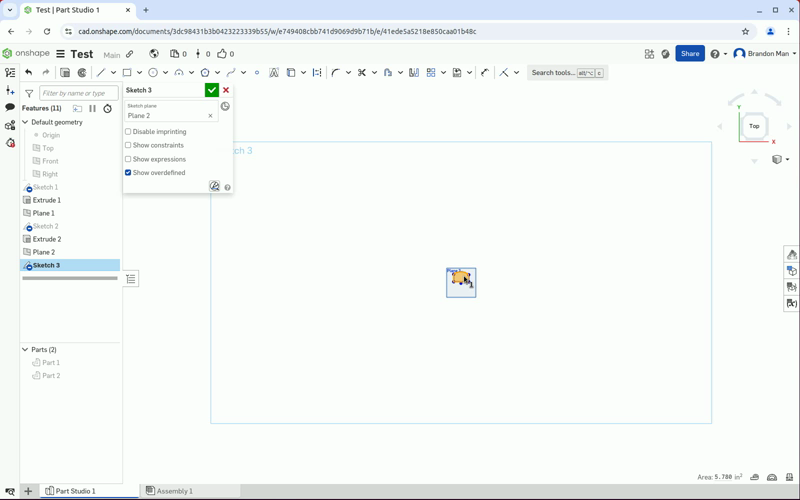
mouse_move(73, 352)
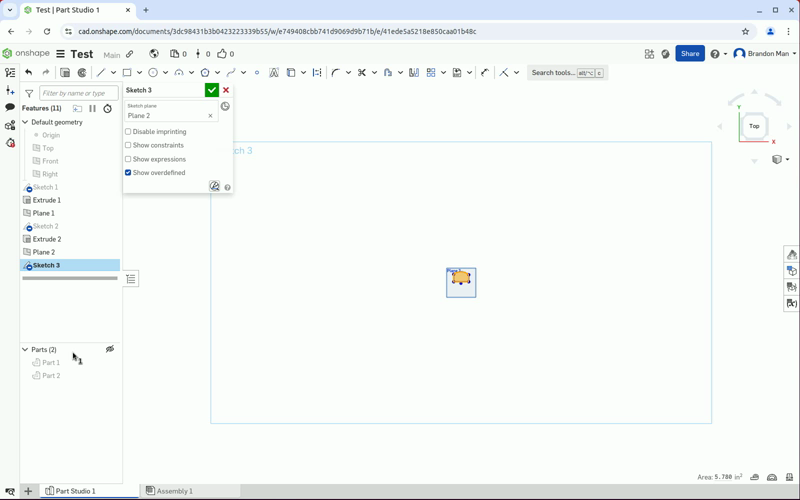
key(shift+y)
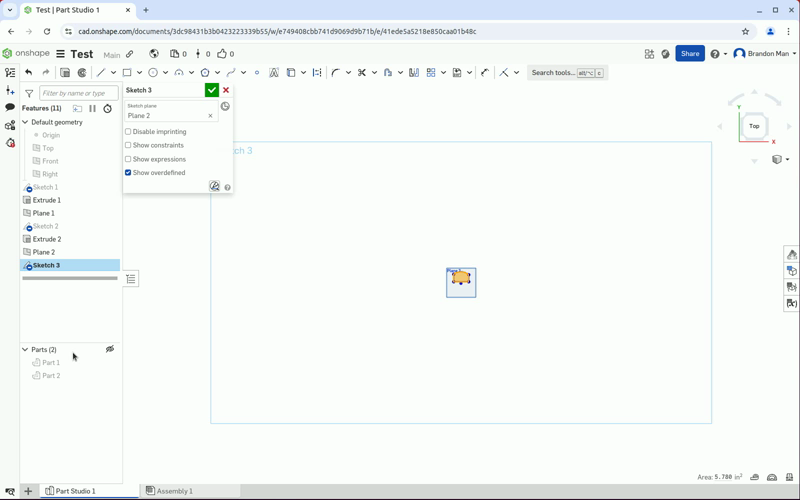
key(shift+e)
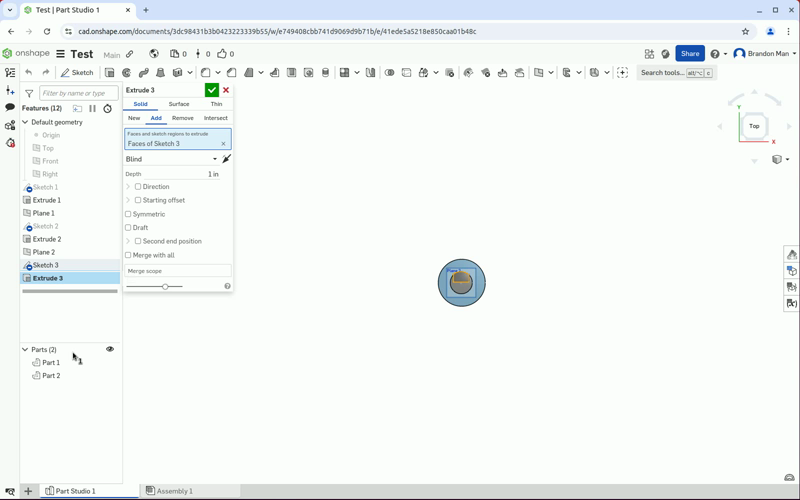
mouse_move(143, 106)
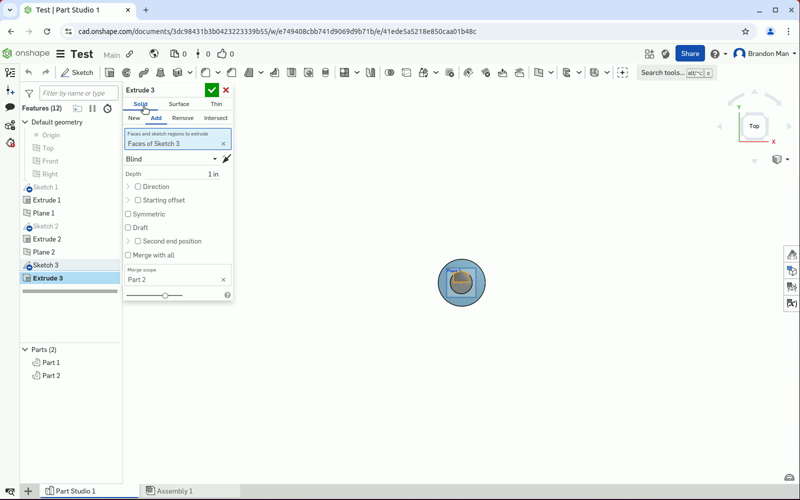
click(143, 106)
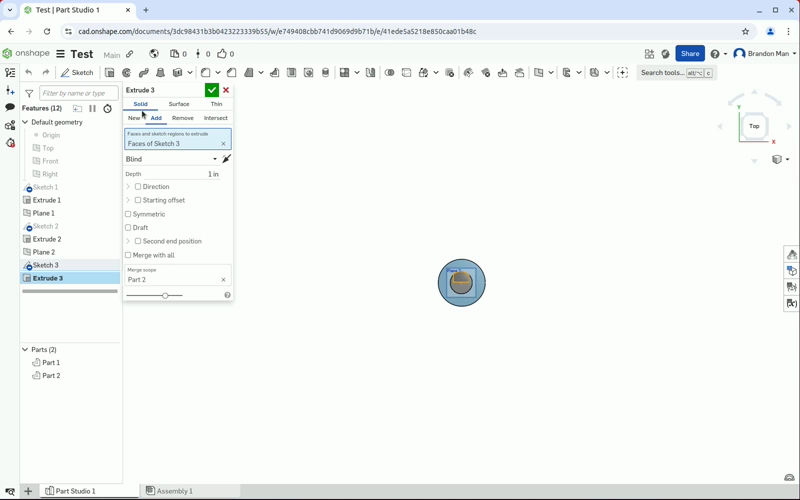
mouse_move(137, 120)
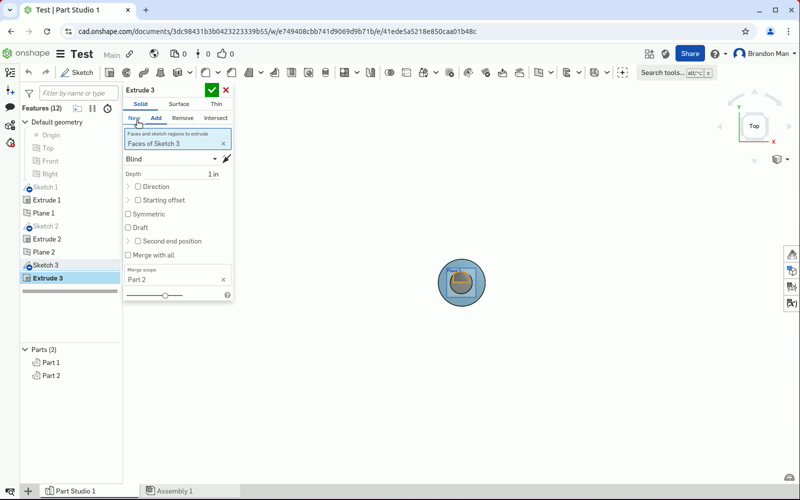
click(137, 120)
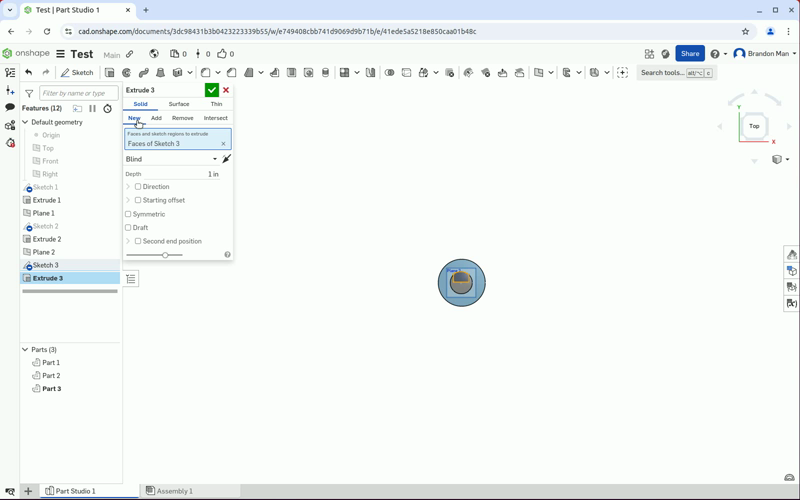
key(tab, 4)
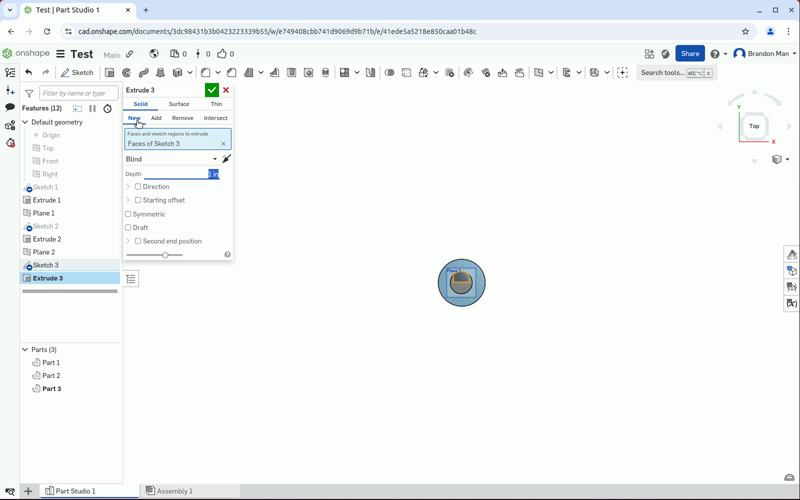
text(6.499)
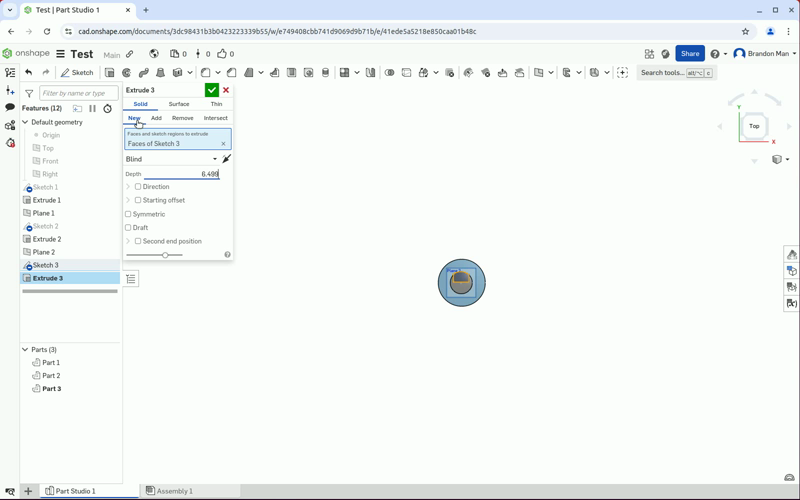
key(enter)
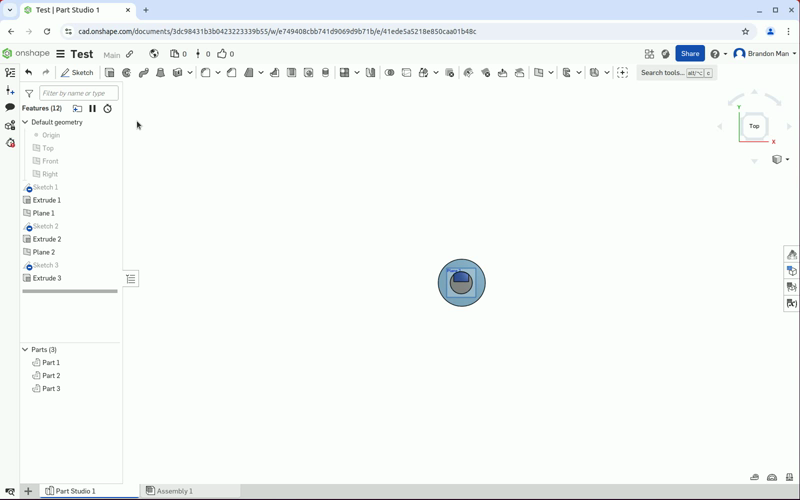
key(shift+h)
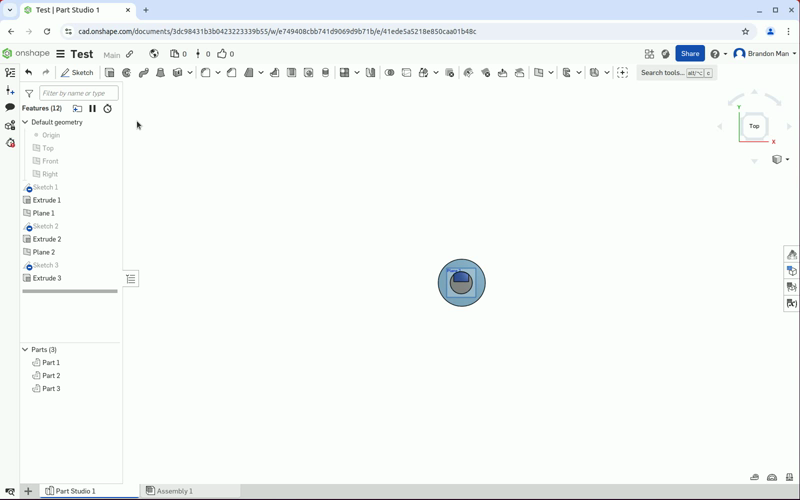
key(shift+h)
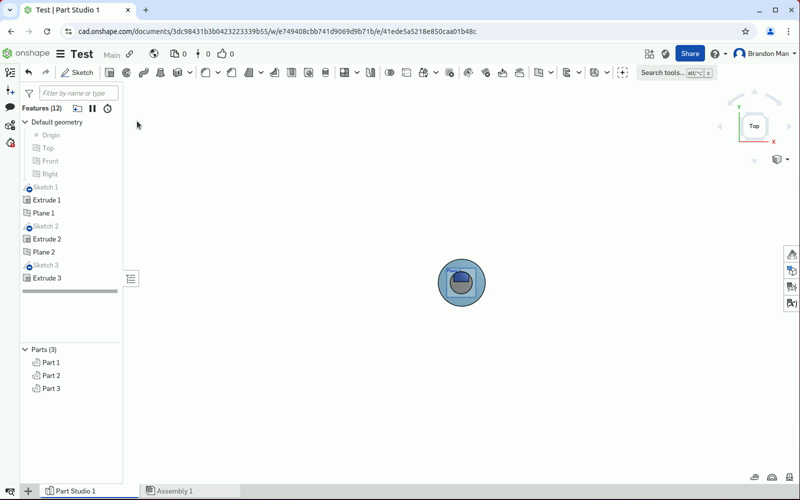
mouse_move(73, 189)
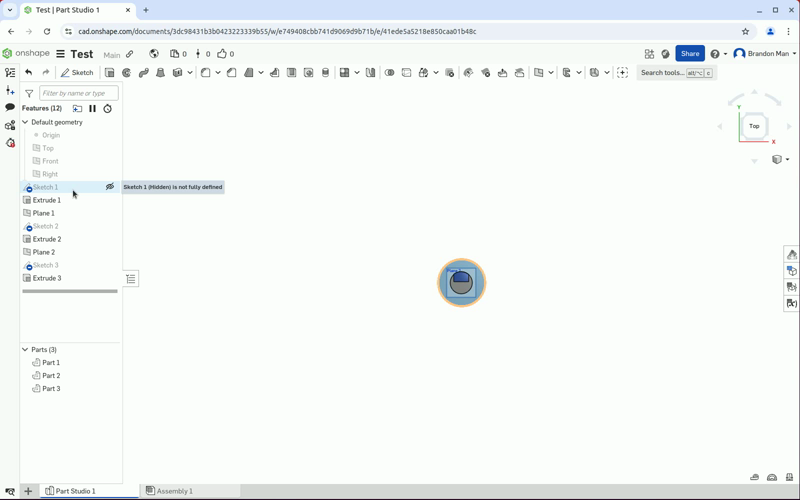
click(73, 189)
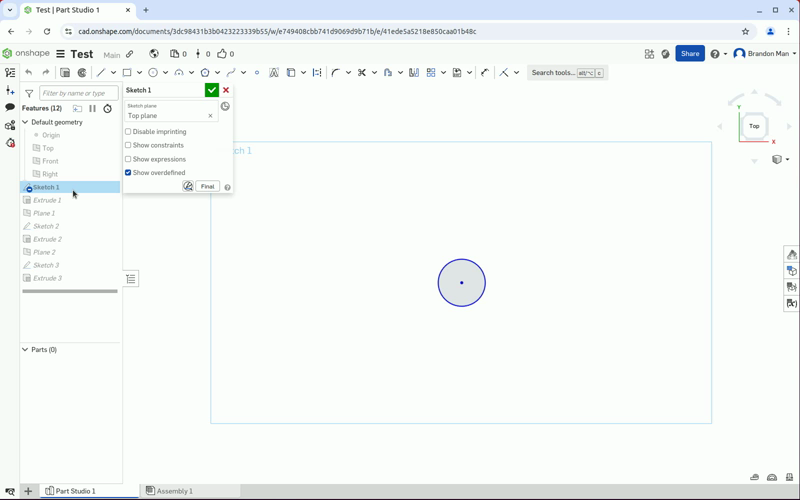
mouse_move(229, 92)
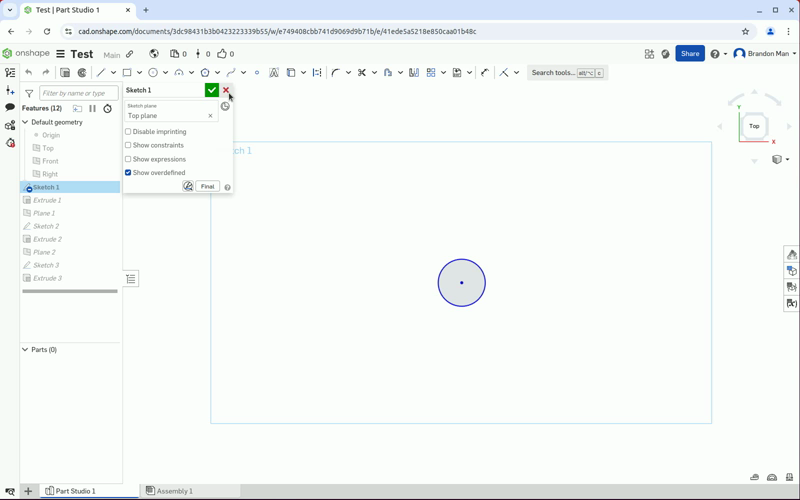
click(229, 92)
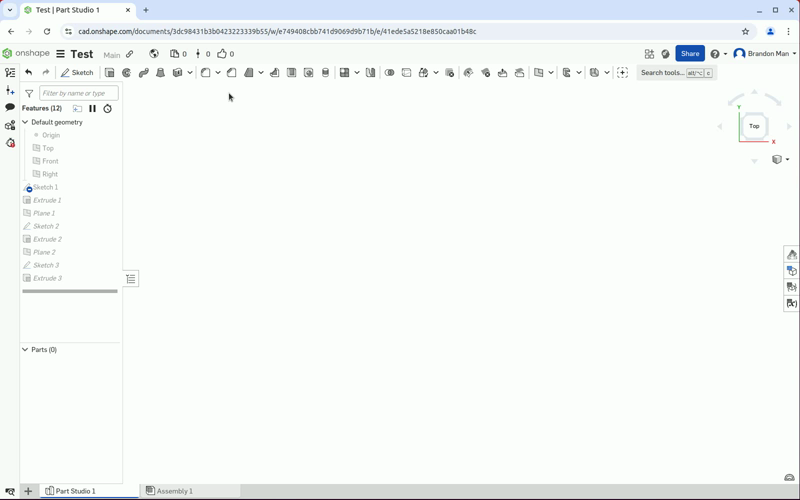
key(shift+s)
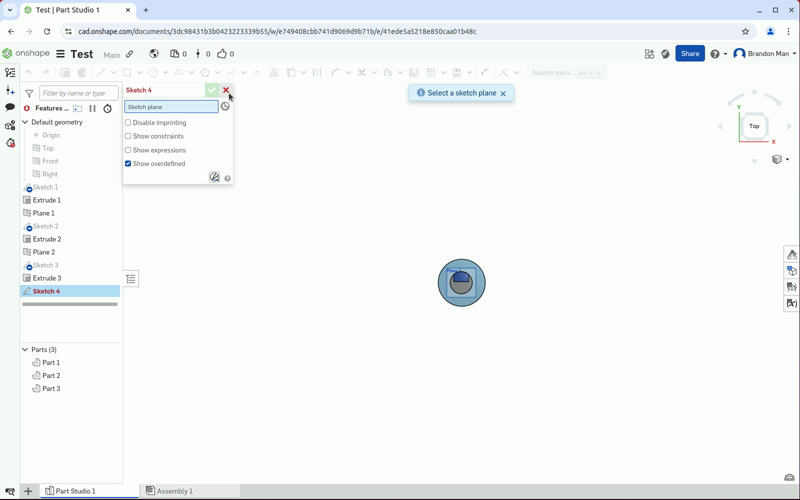
mouse_move(73, 254)
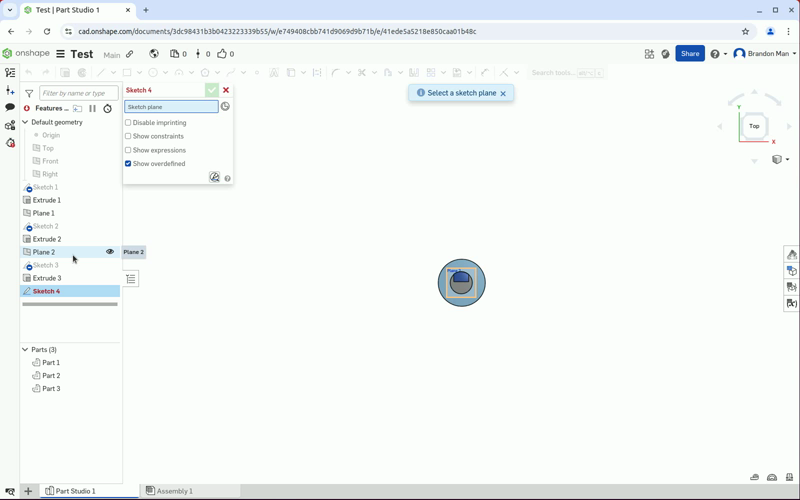
click(73, 254)
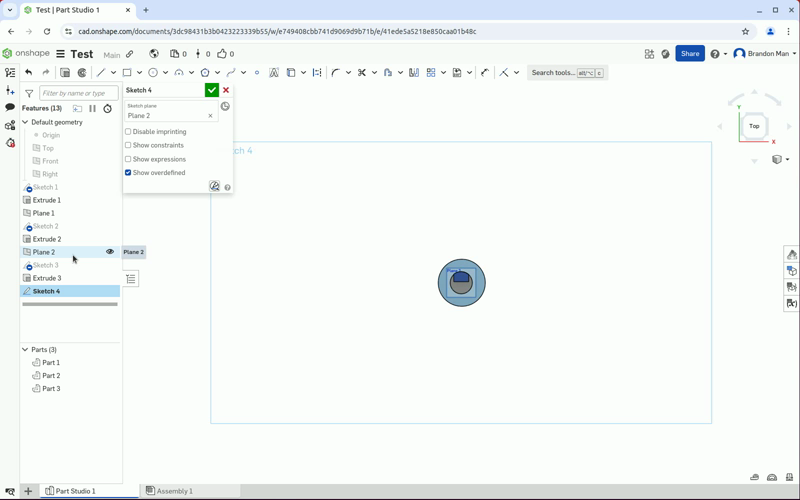
mouse_move(73, 352)
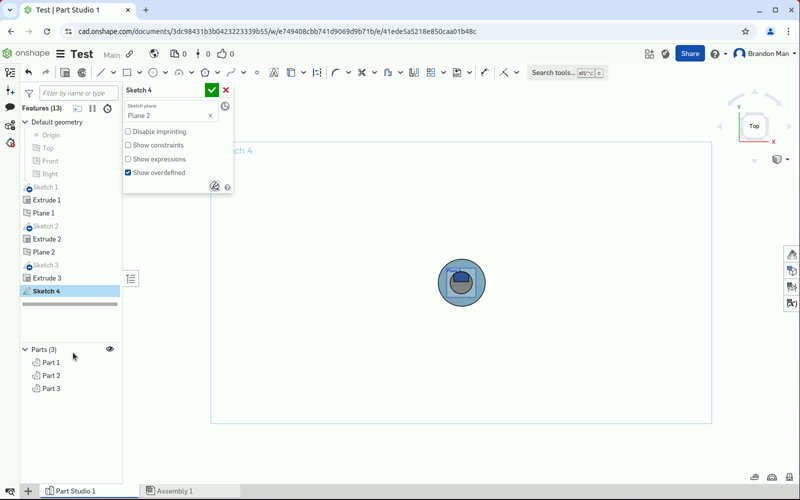
key(y)
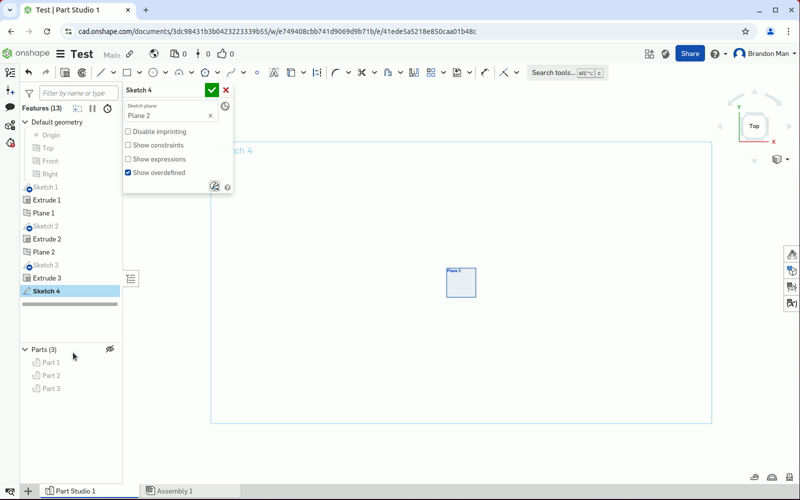
key(a)
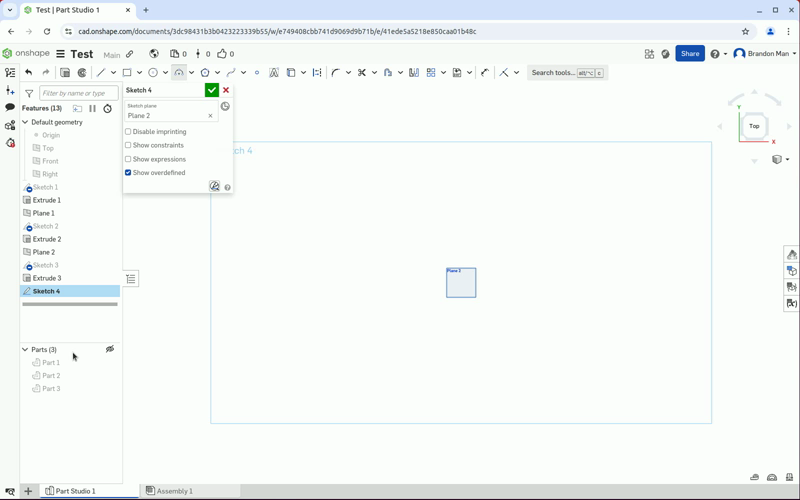
key_down(shift)
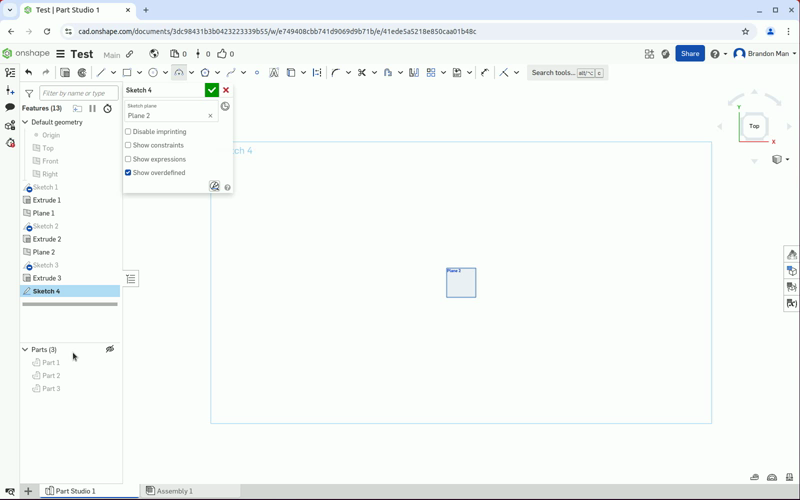
mouse_move(453, 274)
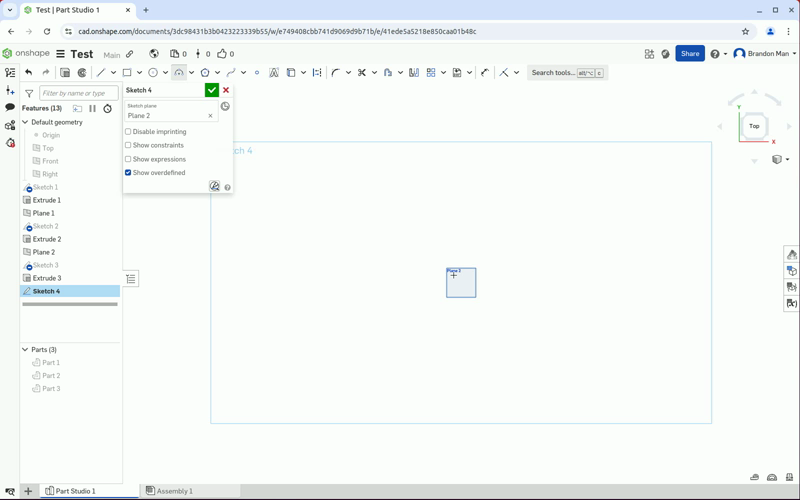
click(453, 274)
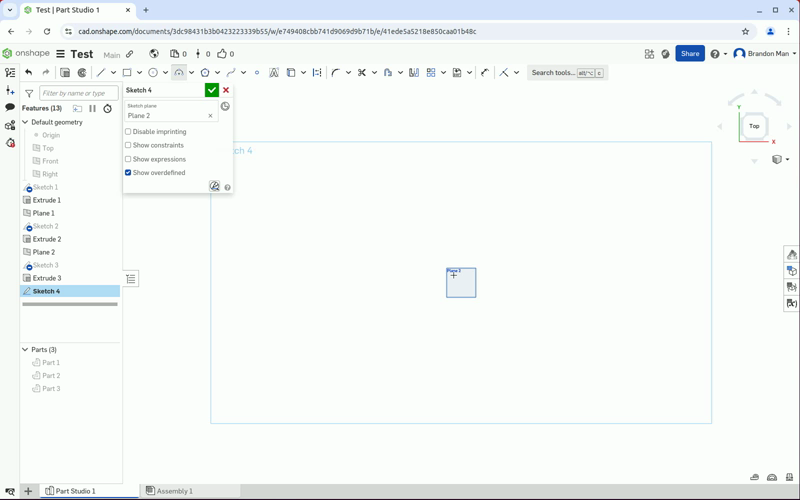
key_up(shift)
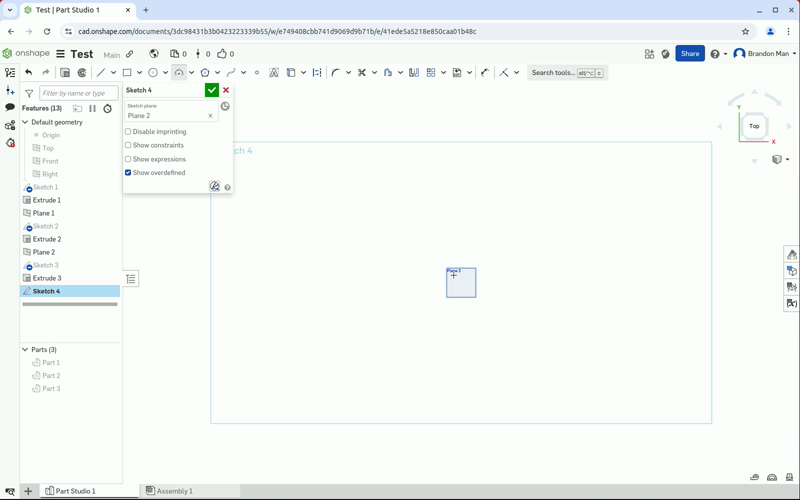
key_down(shift)
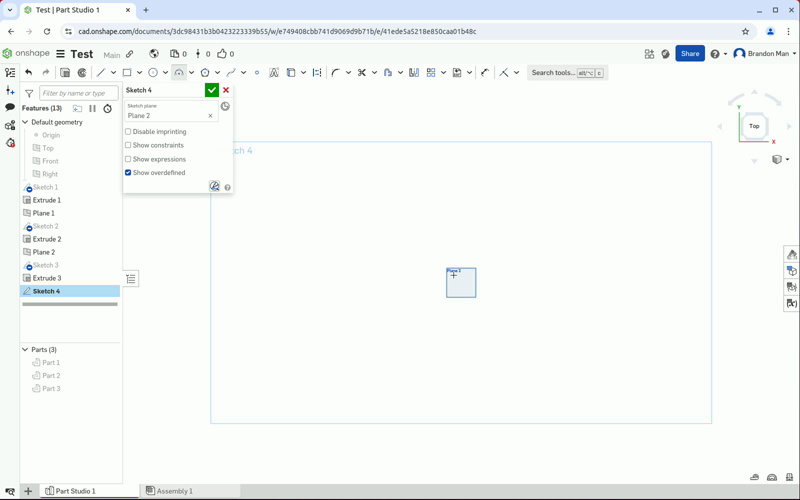
mouse_move(461, 271)
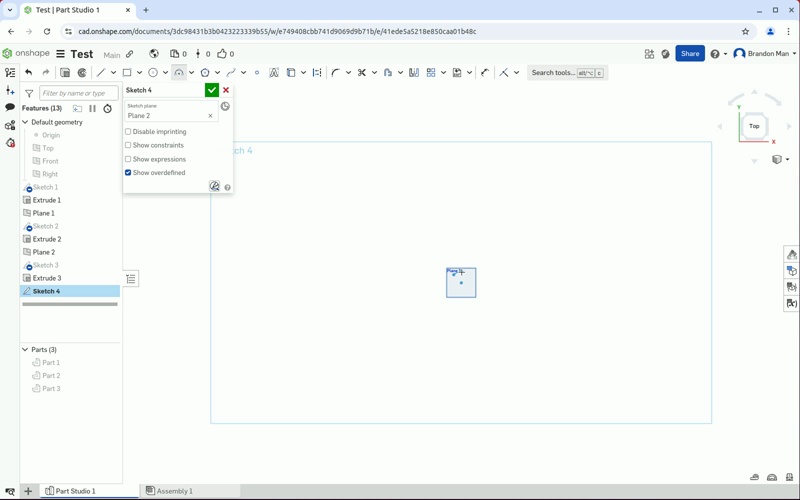
click(461, 271)
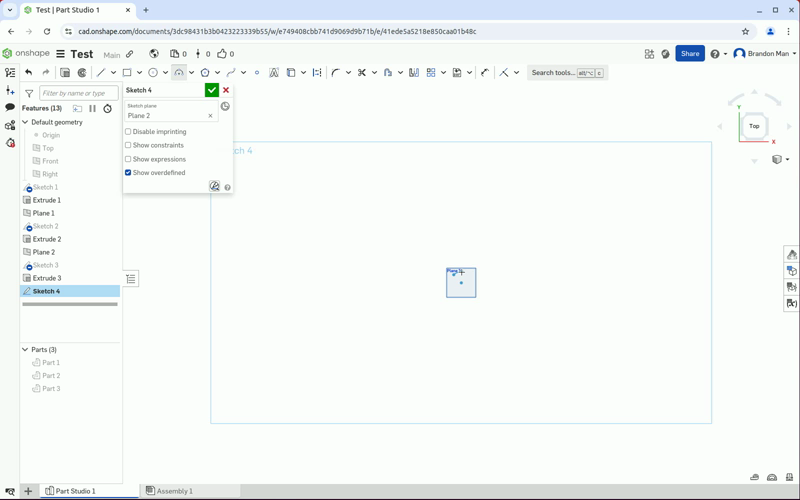
mouse_move(457, 272)
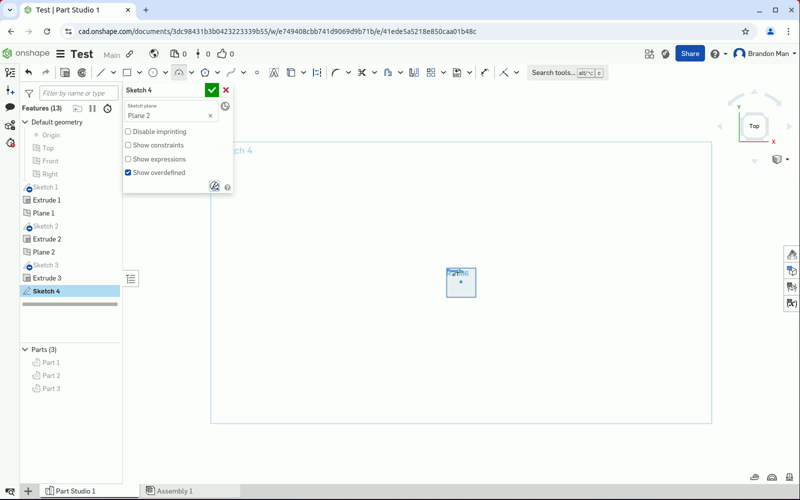
click(457, 272)
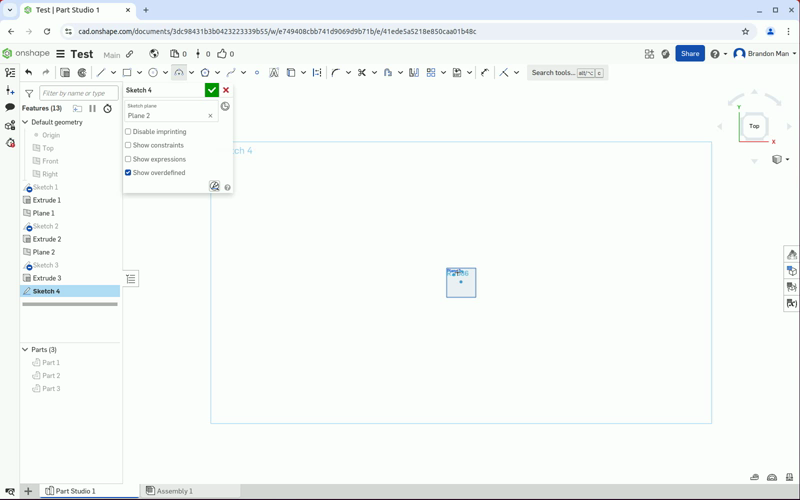
key_up(shift)
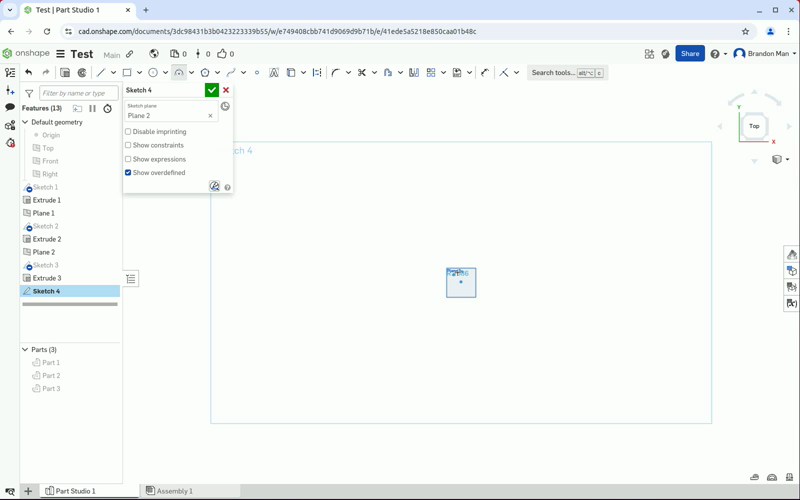
key(esc)
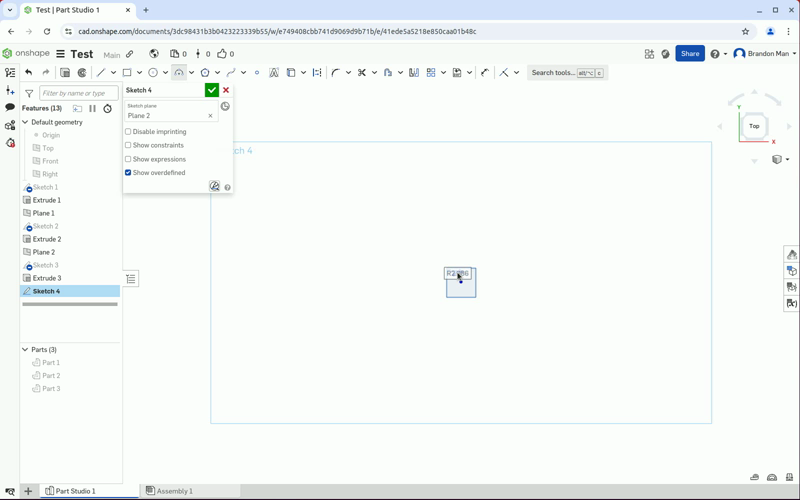
key(l)
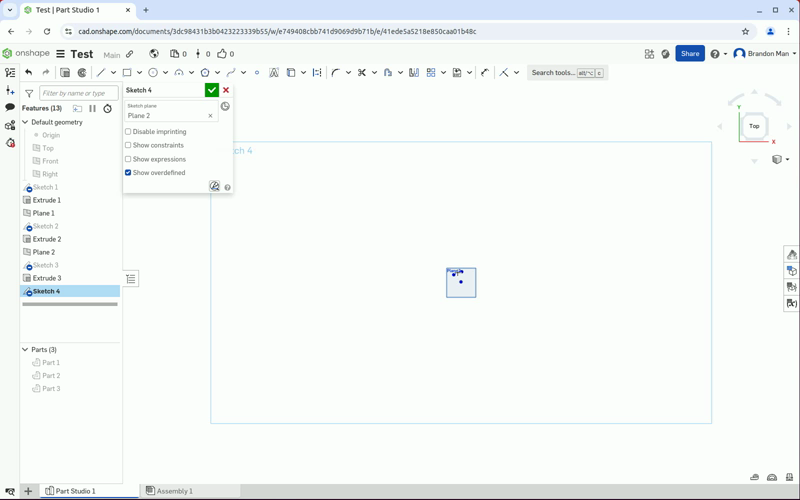
mouse_move(461, 271)
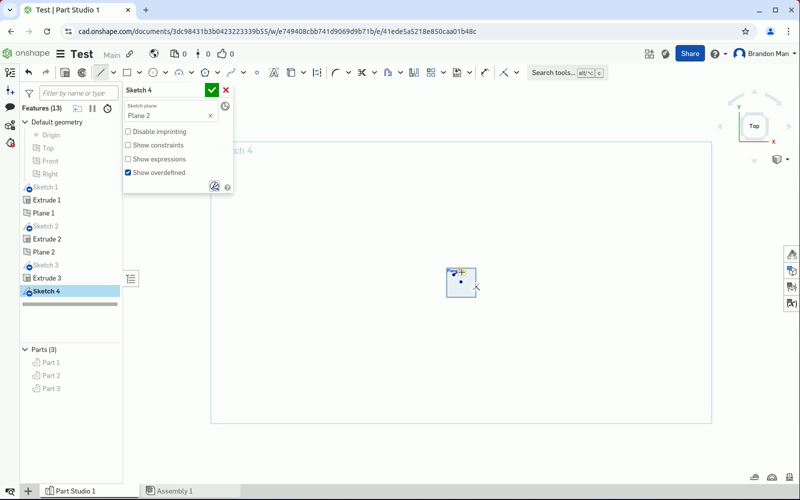
click(461, 271)
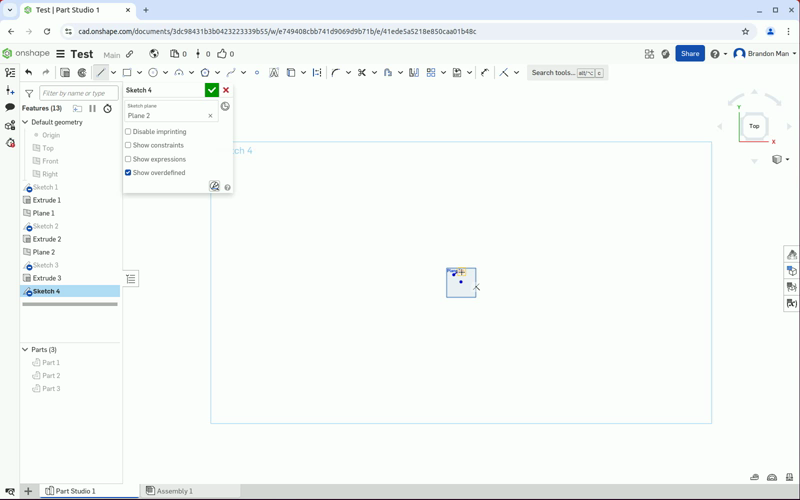
key_down(shift)
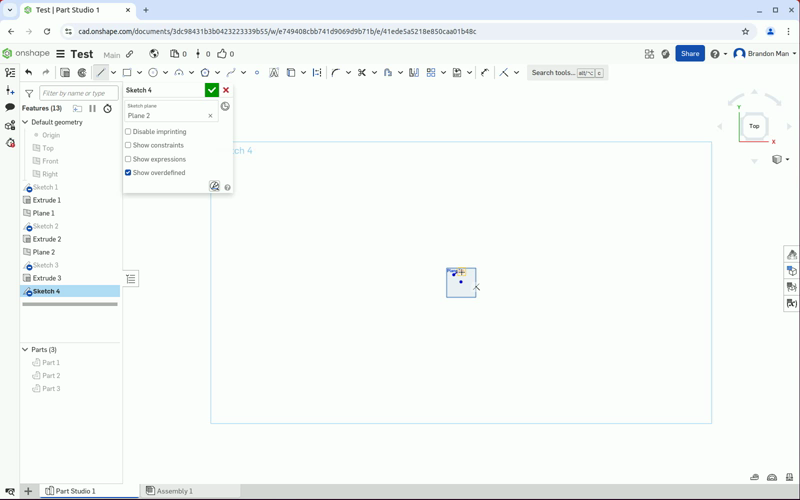
mouse_move(492, 271)
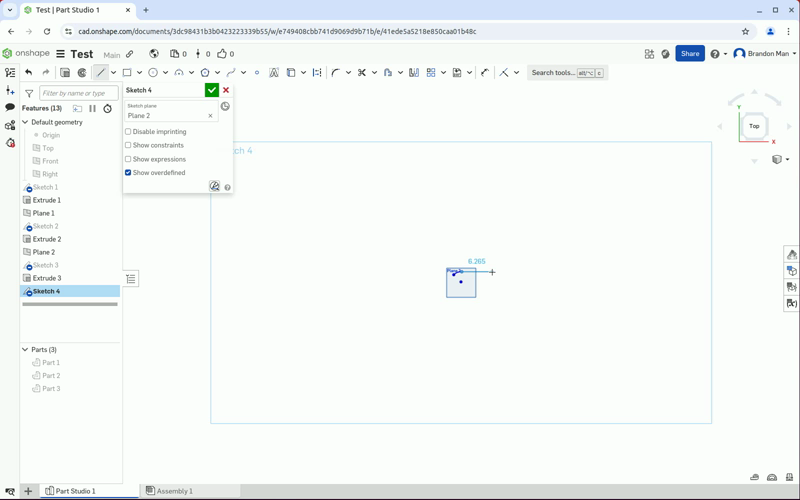
mouse_move(453, 271)
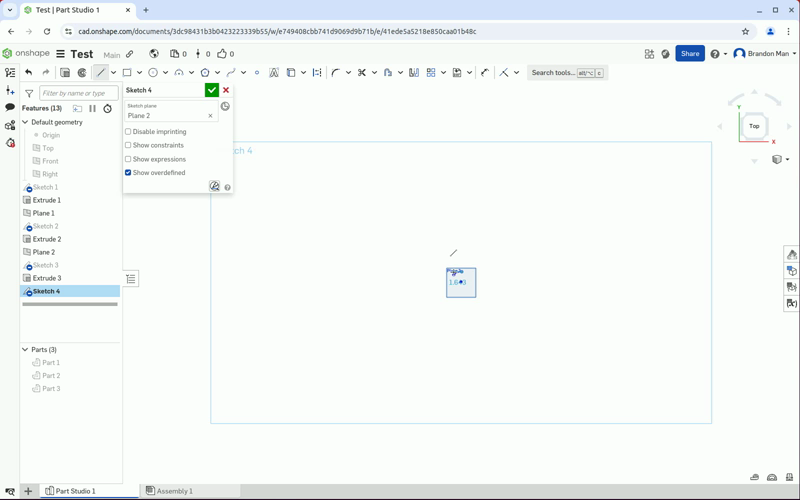
scroll(6)
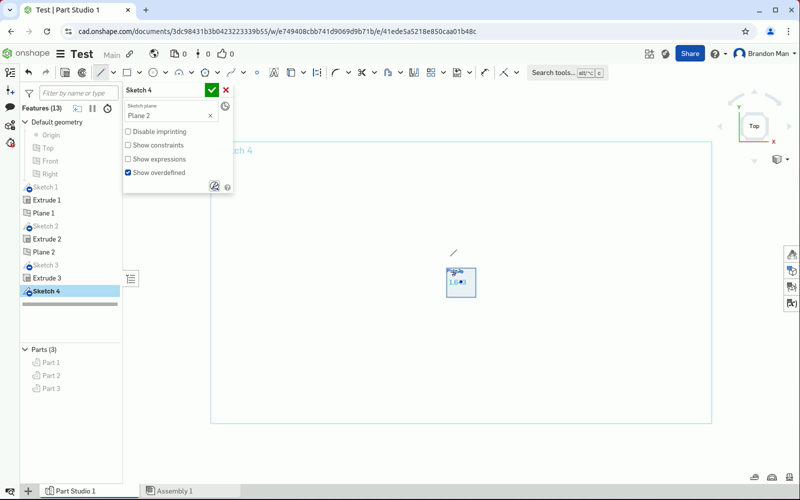
scroll(6)
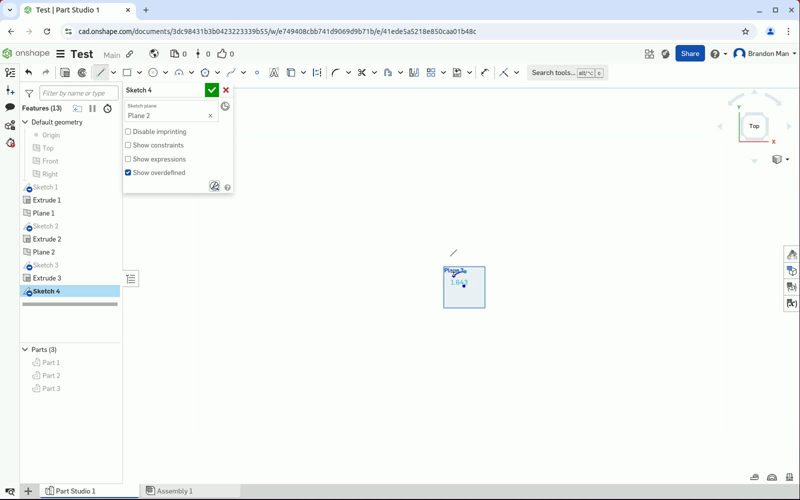
scroll(6)
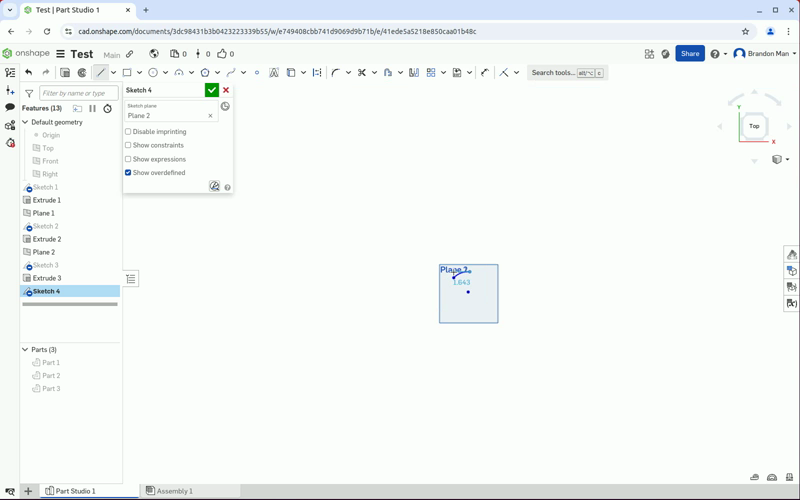
scroll(6)
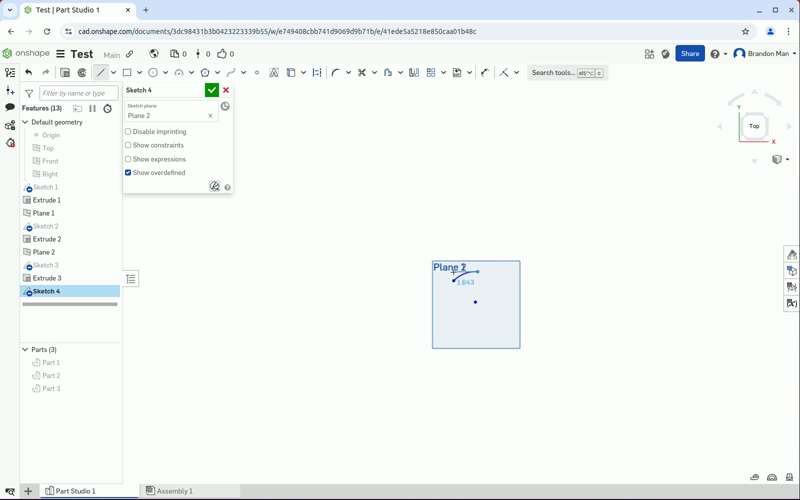
scroll(6)
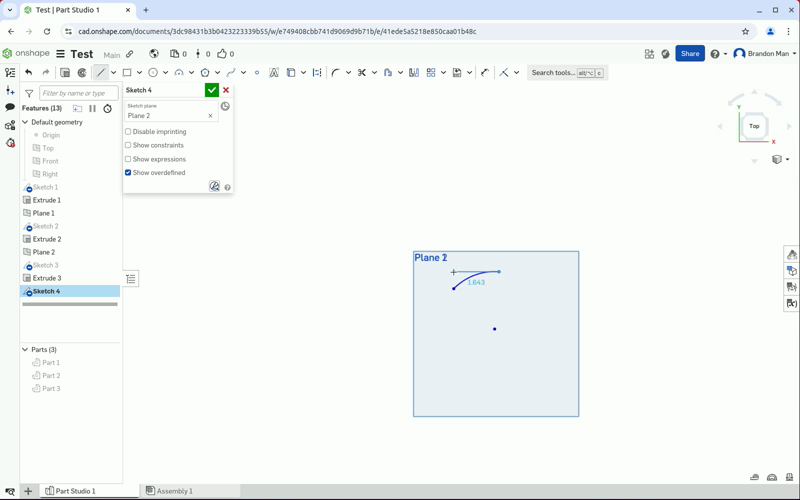
scroll(6)
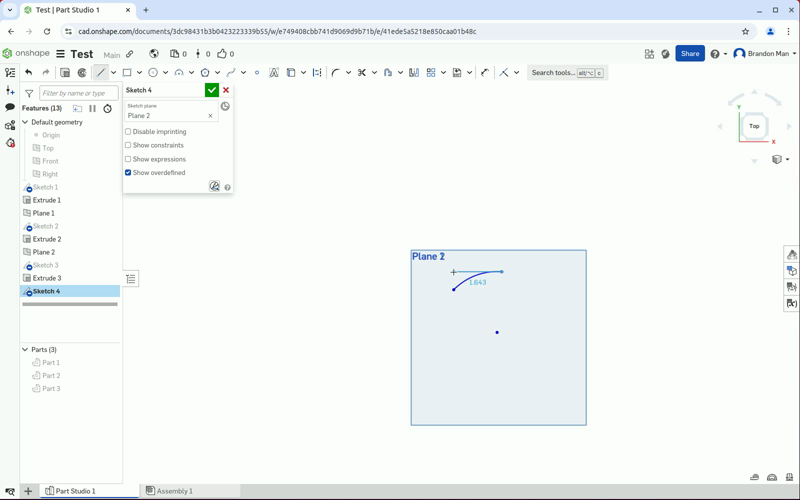
scroll(6)
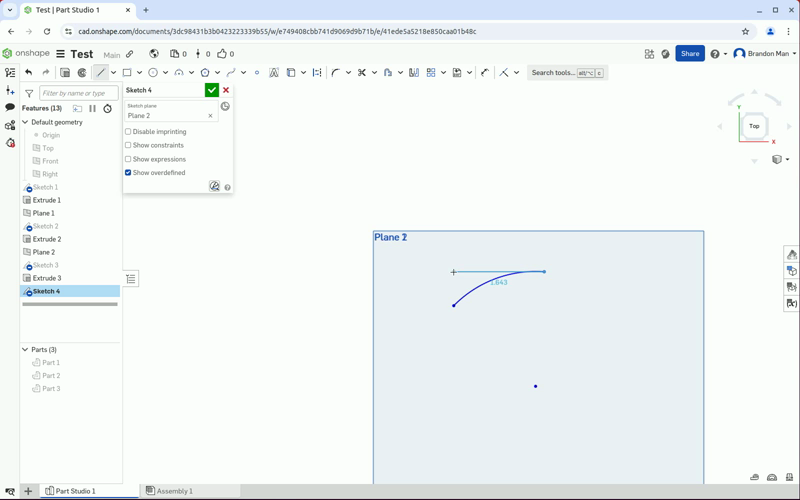
click(453, 271)
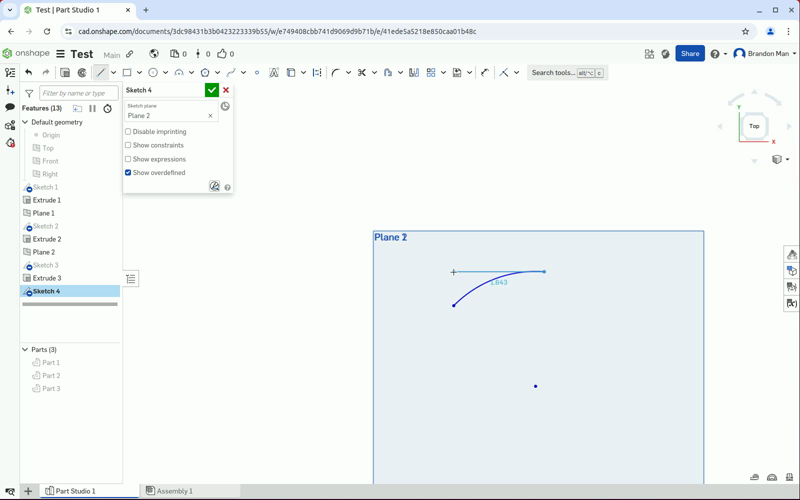
scroll(-6)
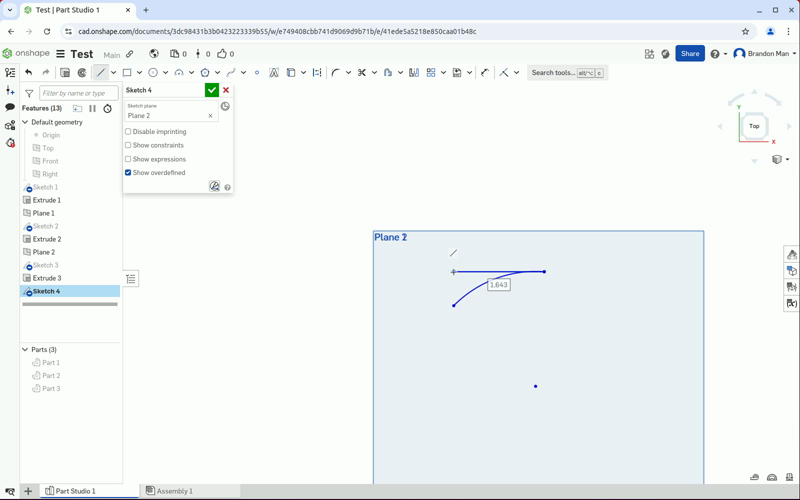
scroll(-6)
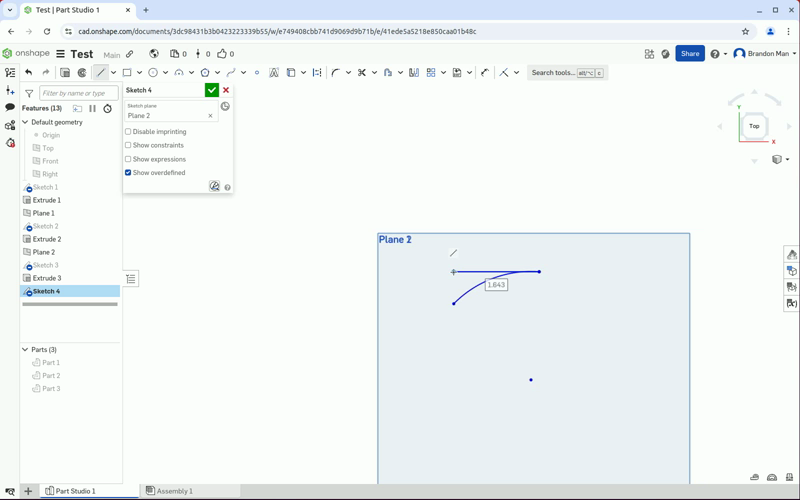
scroll(-6)
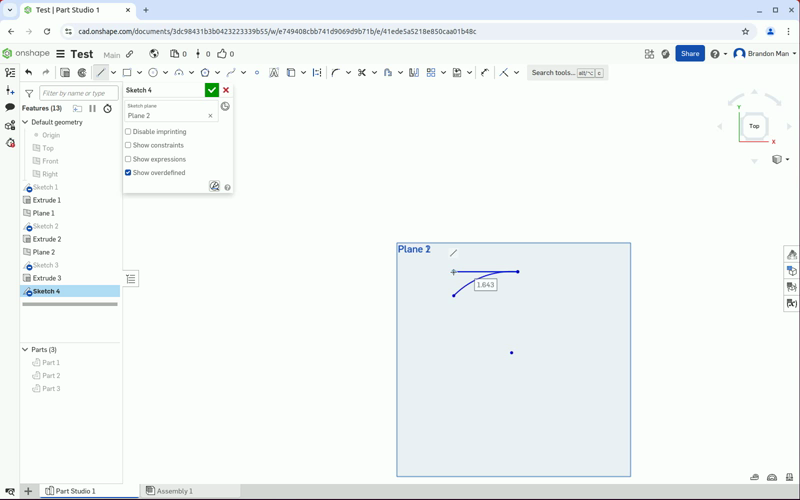
scroll(-6)
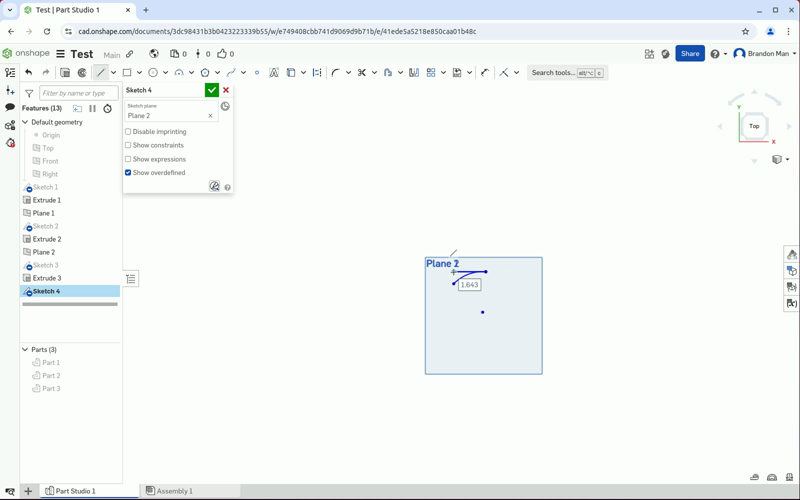
scroll(-6)
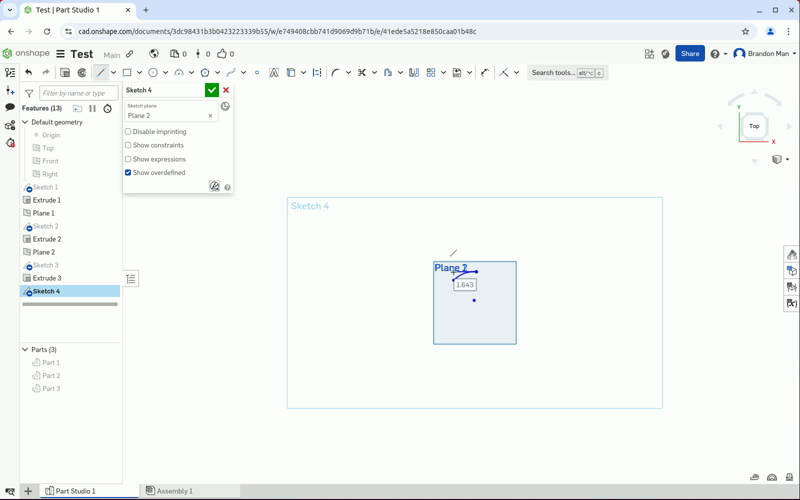
scroll(-6)
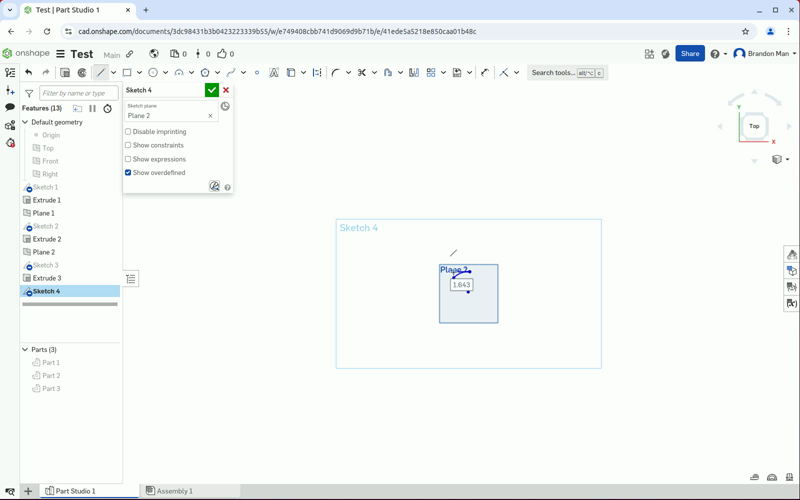
scroll(-6)
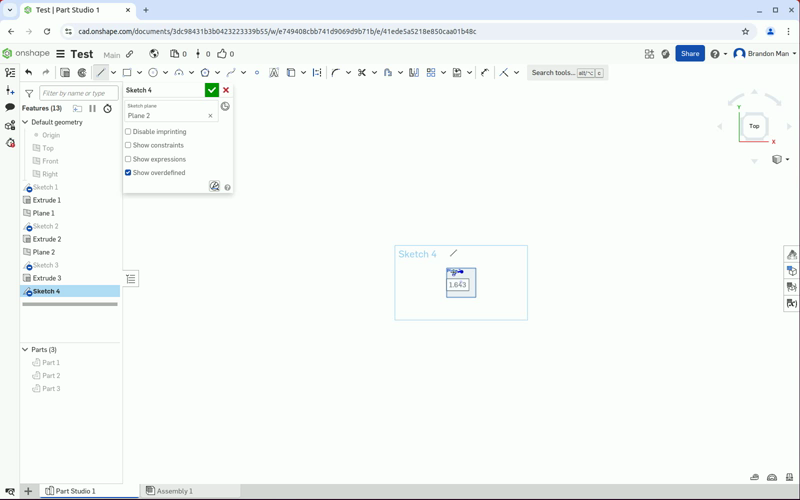
key_up(shift)
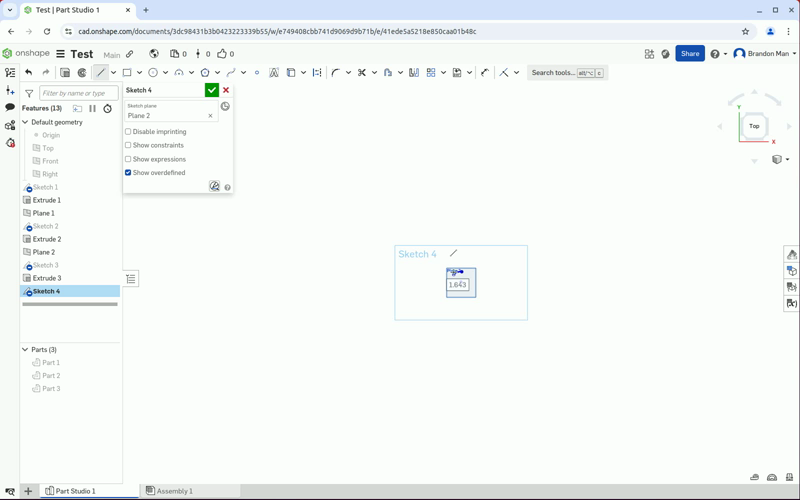
mouse_move(483, 271)
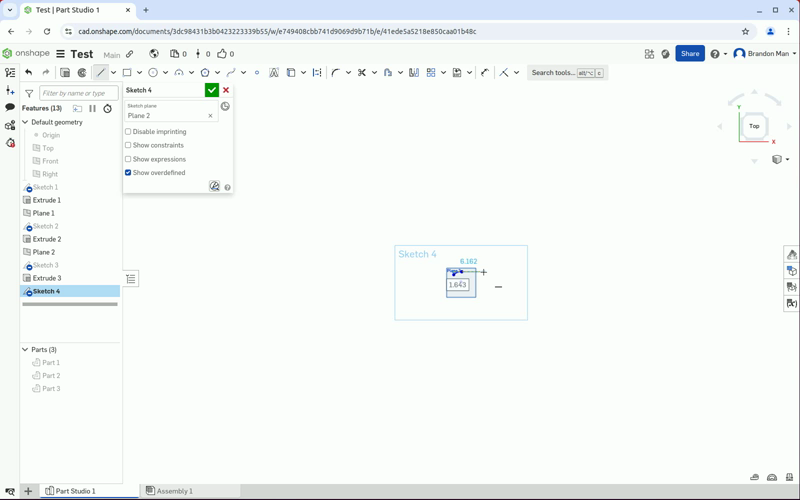
key_down(shift)
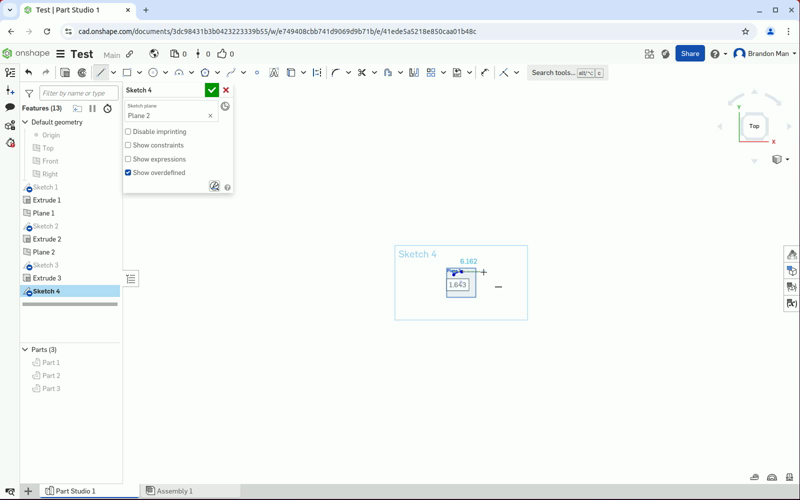
mouse_move(453, 274)
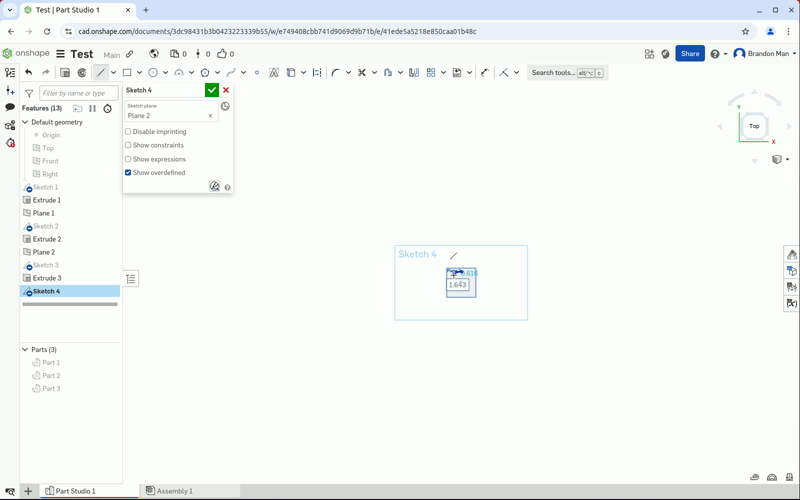
scroll(6)
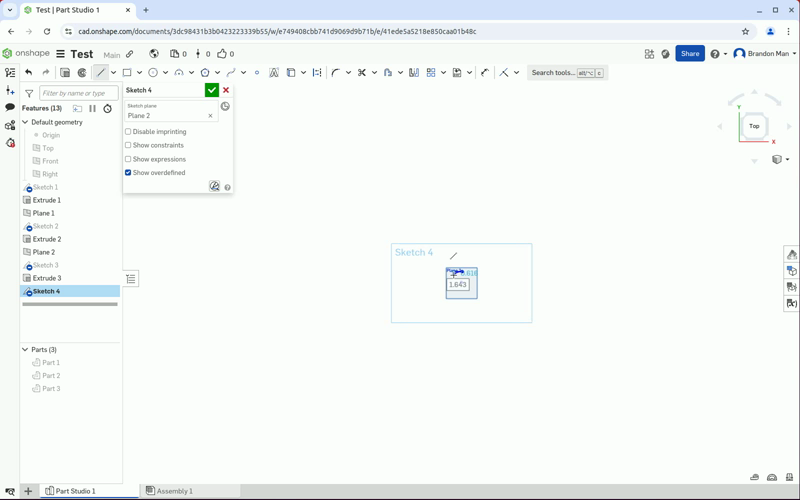
scroll(6)
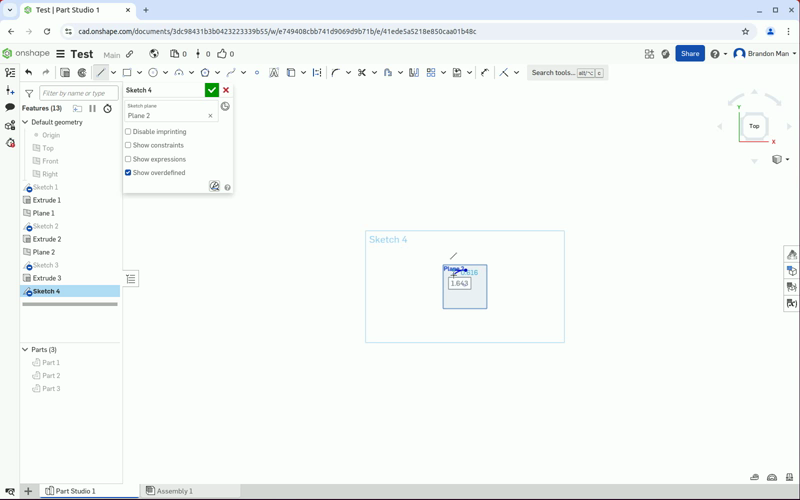
scroll(6)
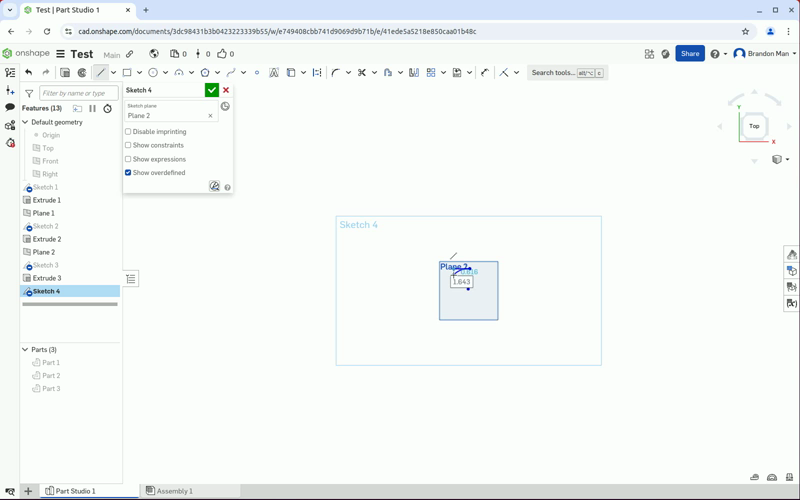
scroll(6)
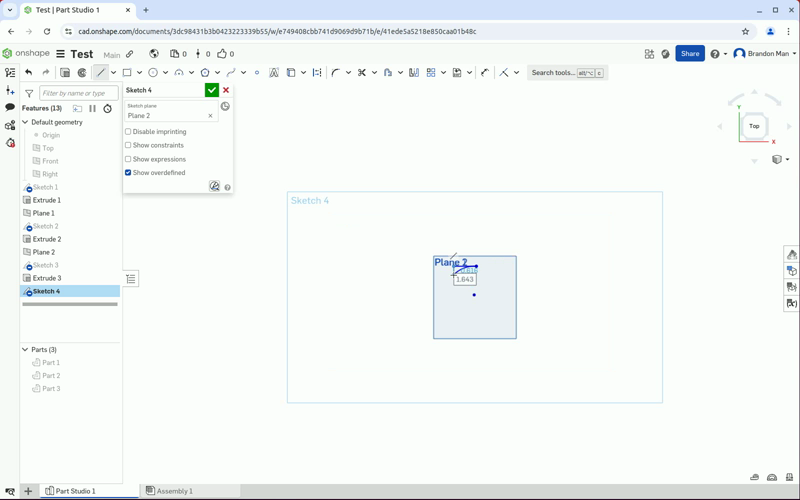
scroll(6)
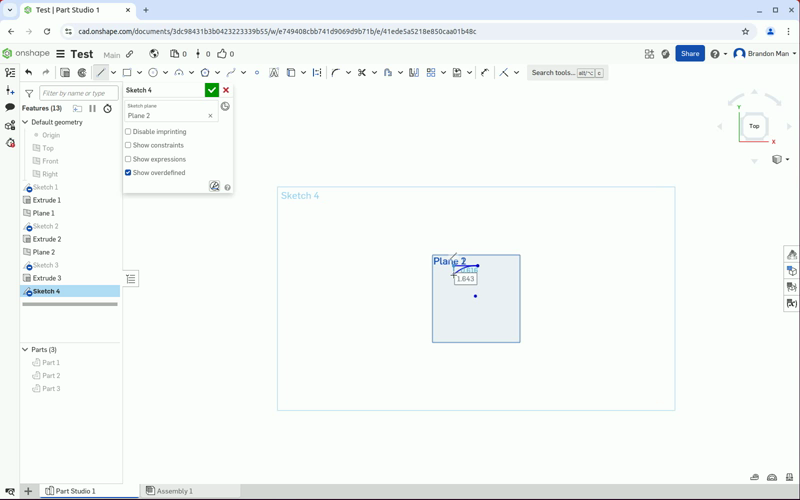
scroll(6)
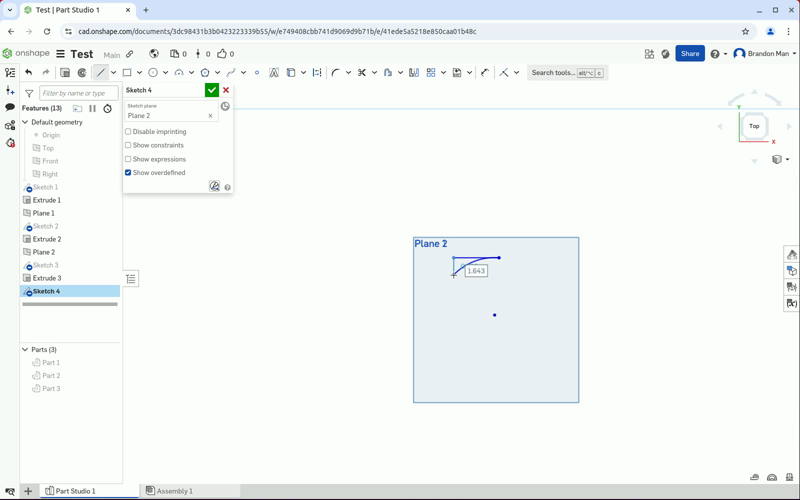
scroll(6)
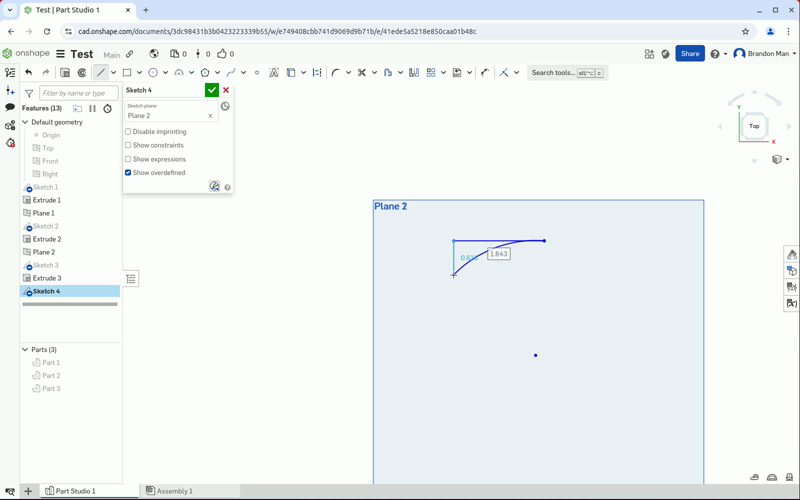
key_up(shift)
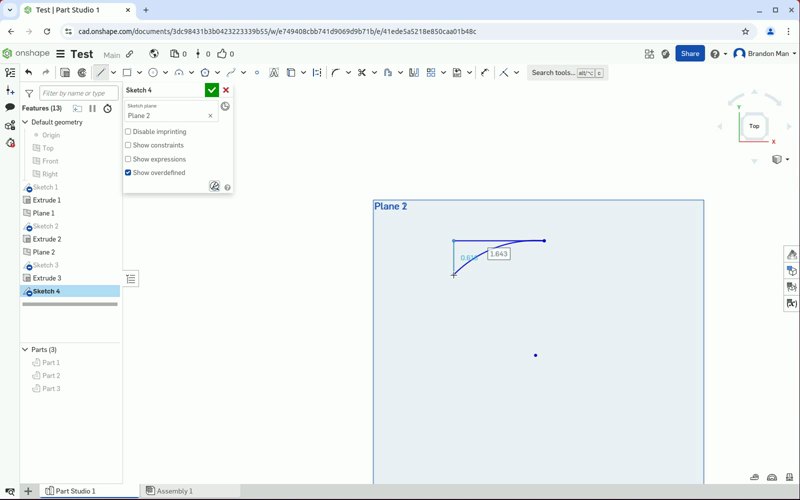
click(453, 274)
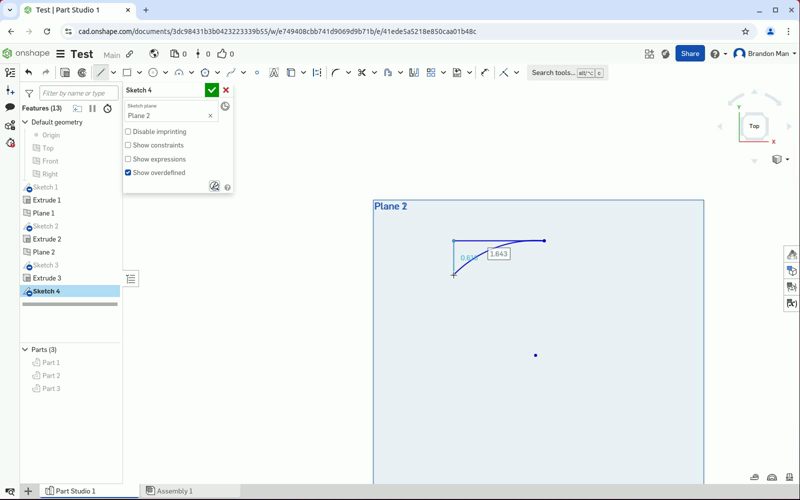
scroll(-6)
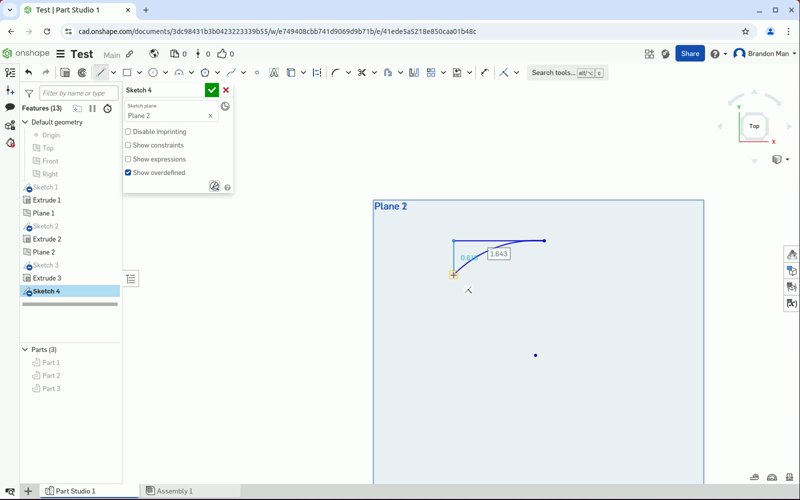
scroll(-6)
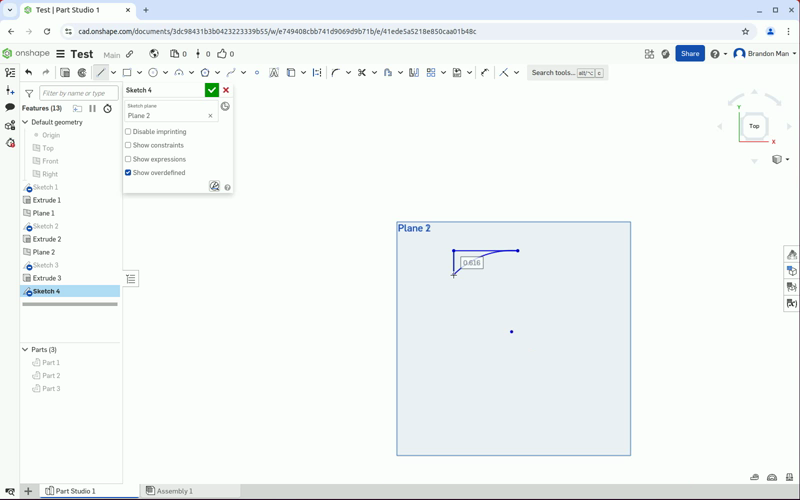
scroll(-6)
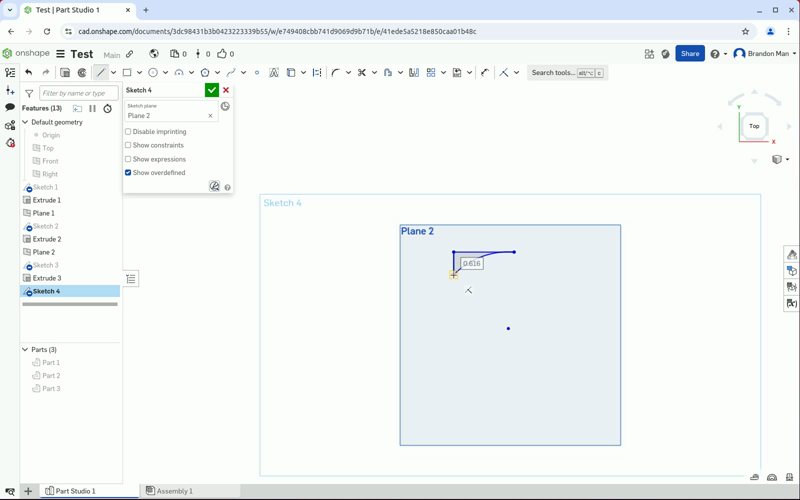
scroll(-6)
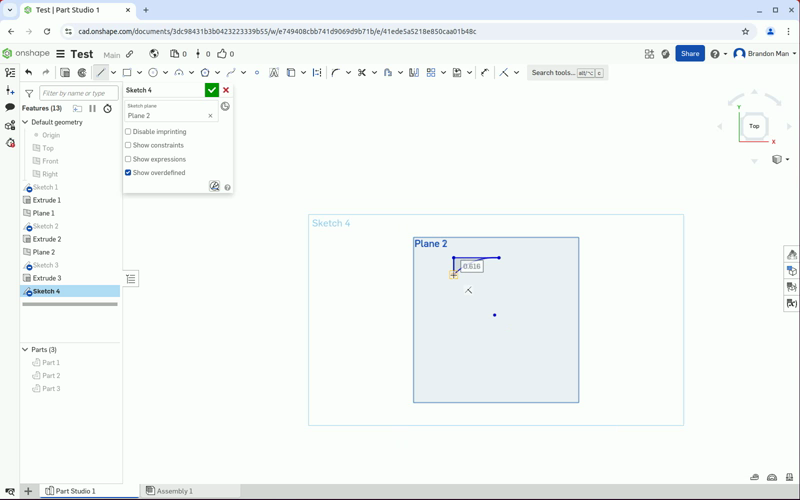
scroll(-6)
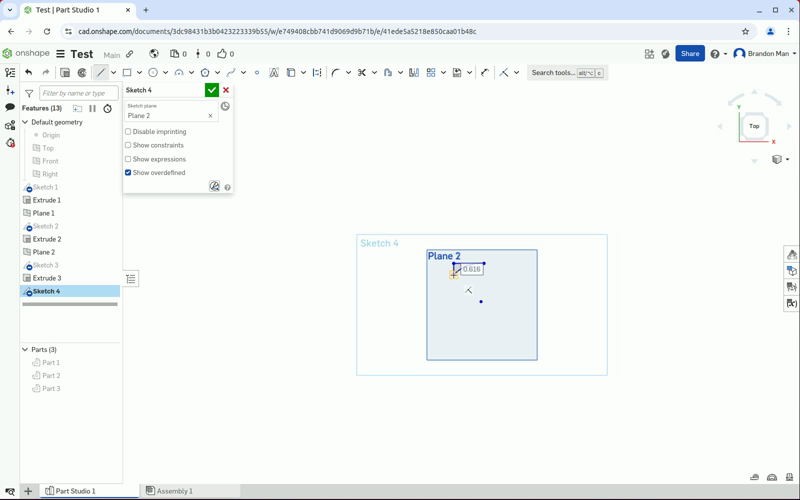
scroll(-6)
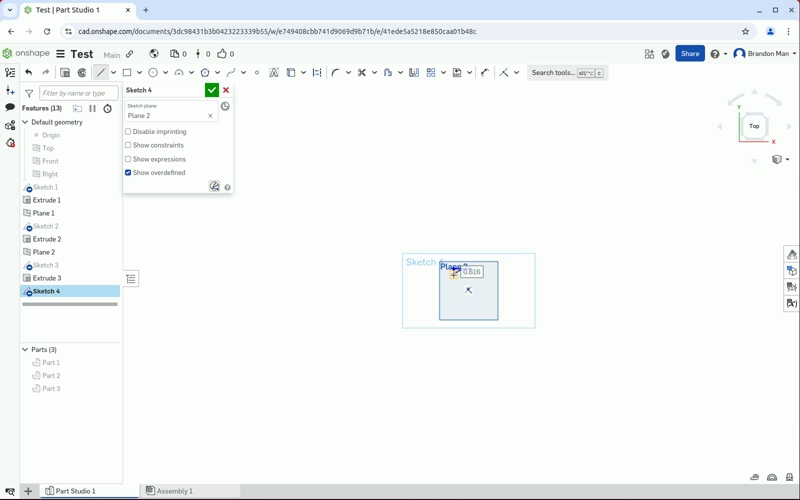
scroll(-6)
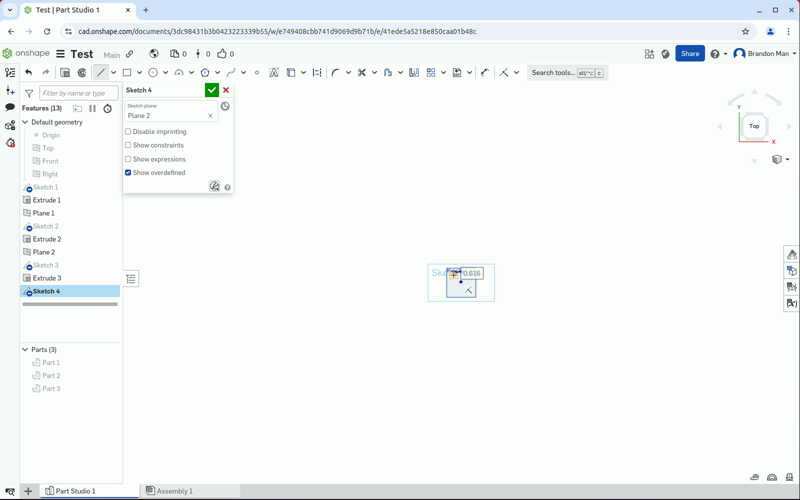
key(esc)
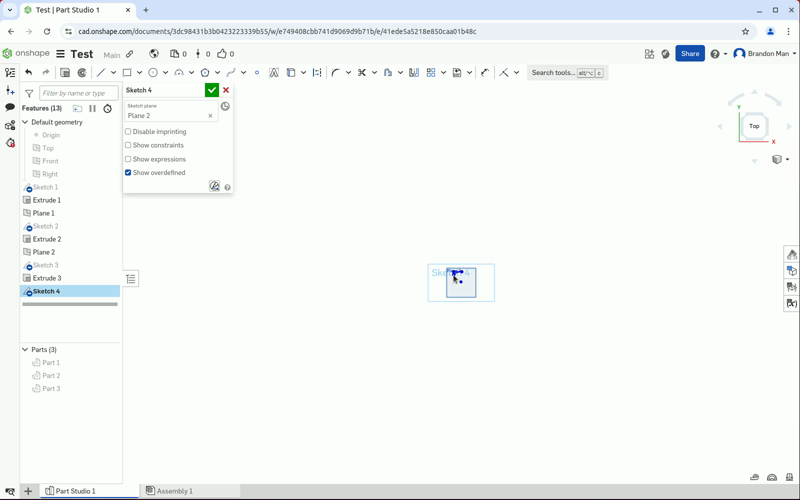
mouse_move(454, 273)
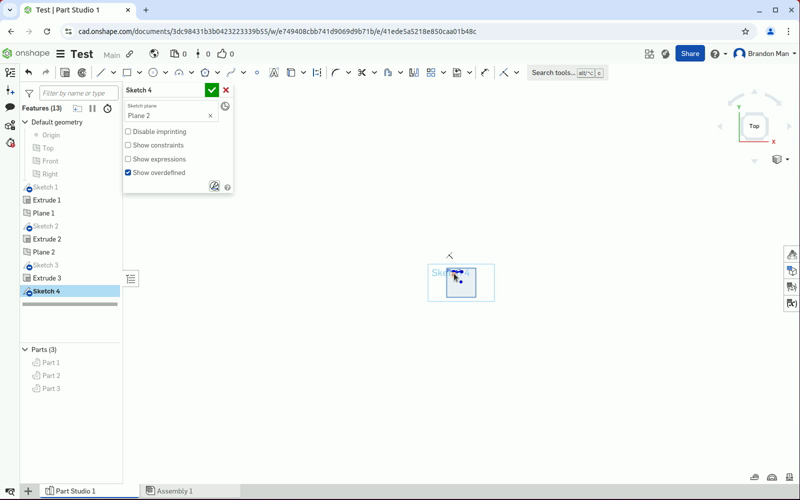
scroll(6)
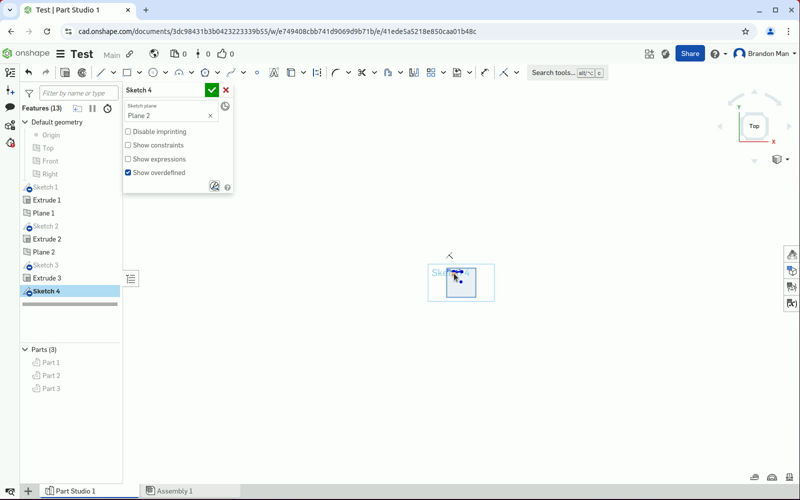
scroll(6)
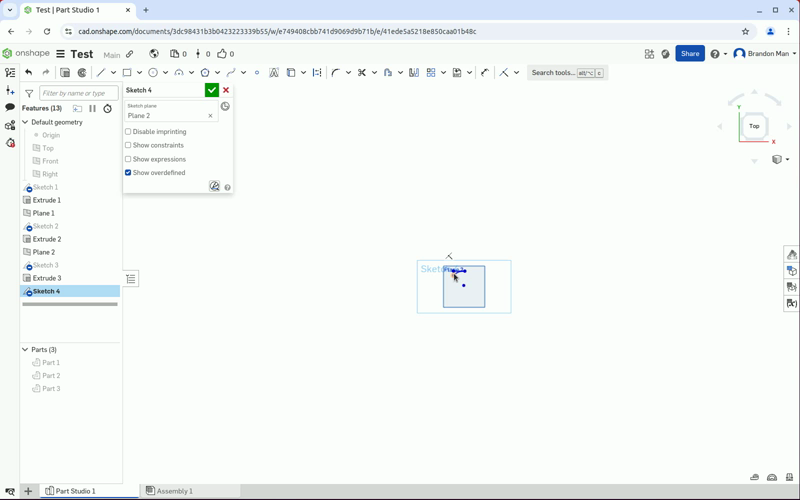
scroll(6)
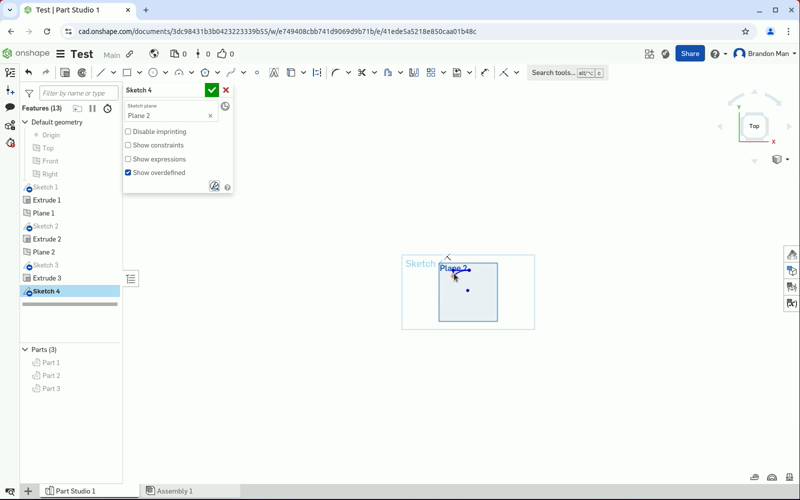
scroll(6)
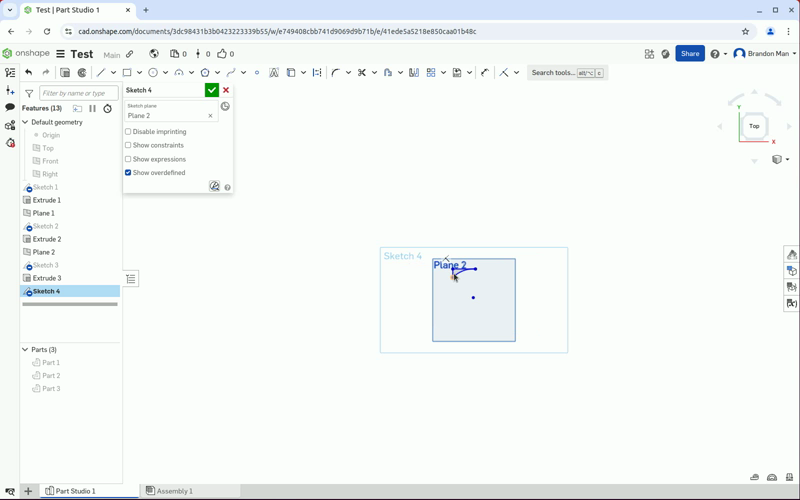
scroll(6)
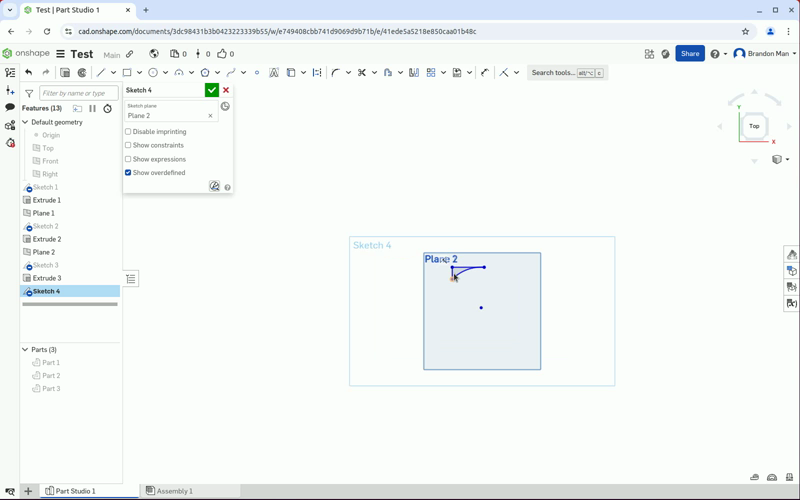
scroll(6)
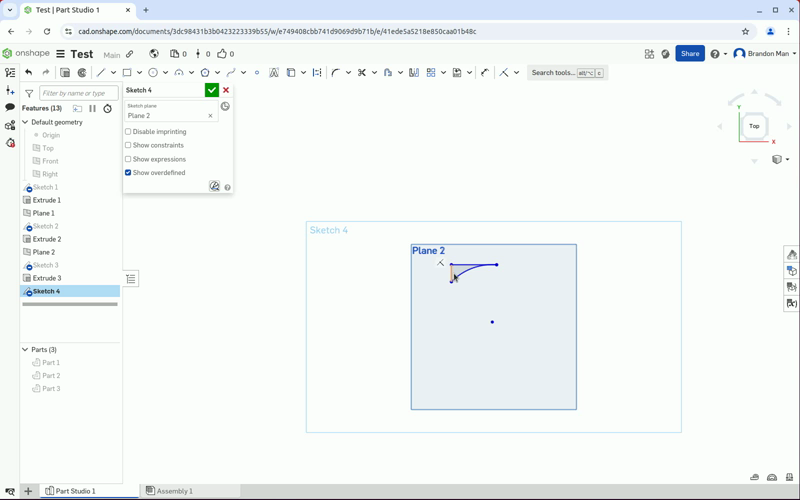
scroll(6)
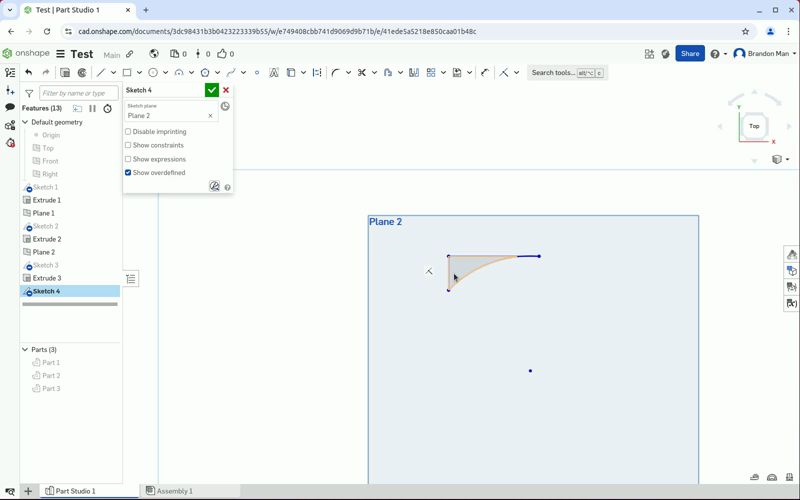
click(454, 273)
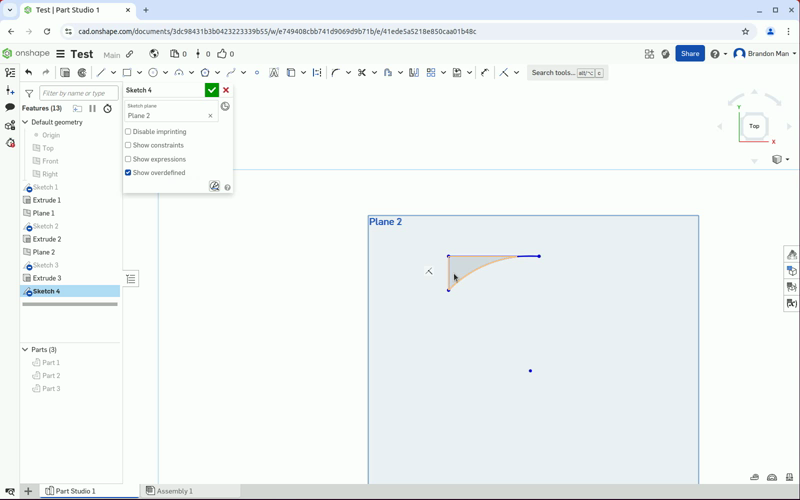
scroll(-6)
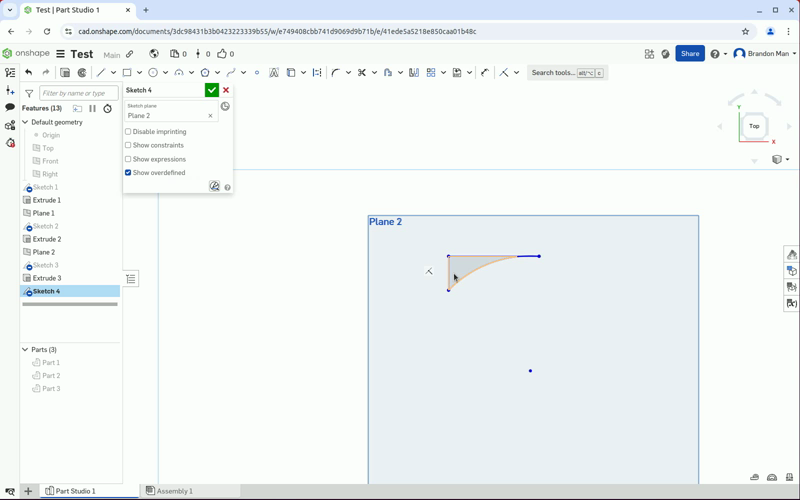
scroll(-6)
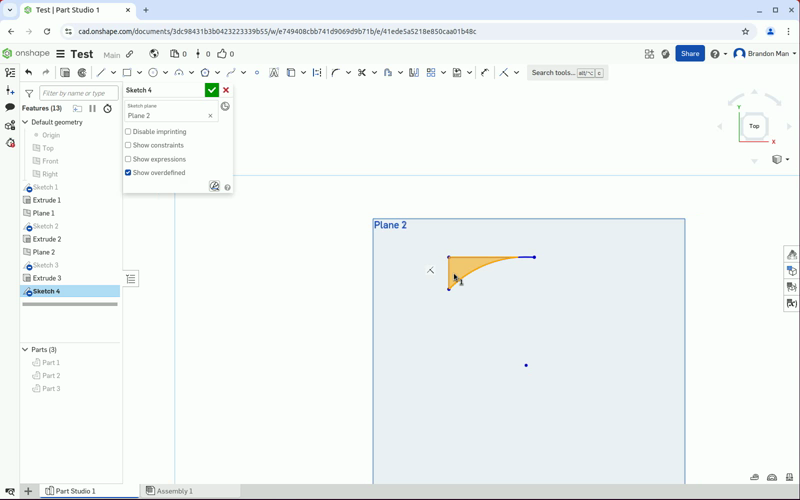
scroll(-6)
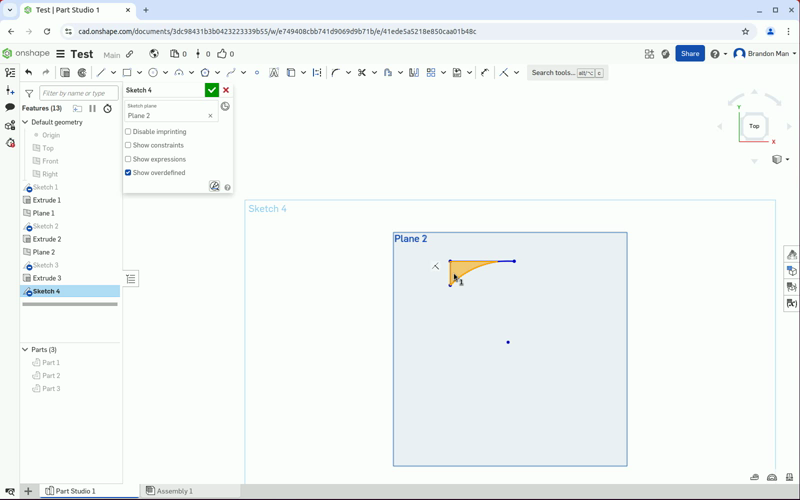
scroll(-6)
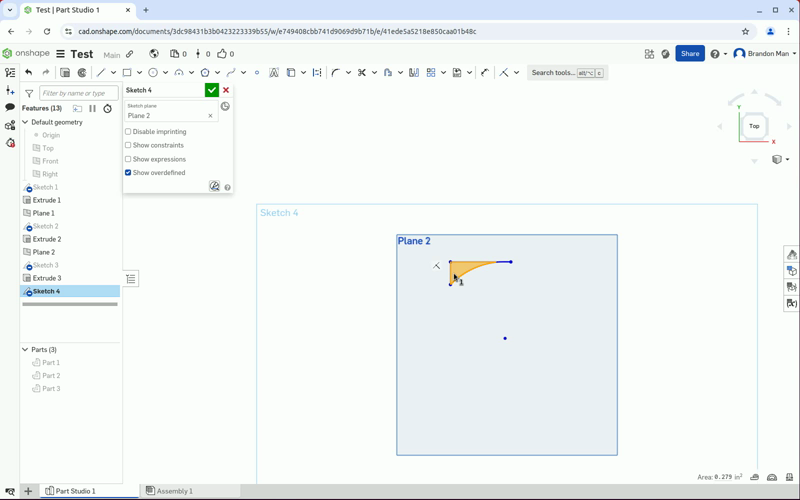
scroll(-6)
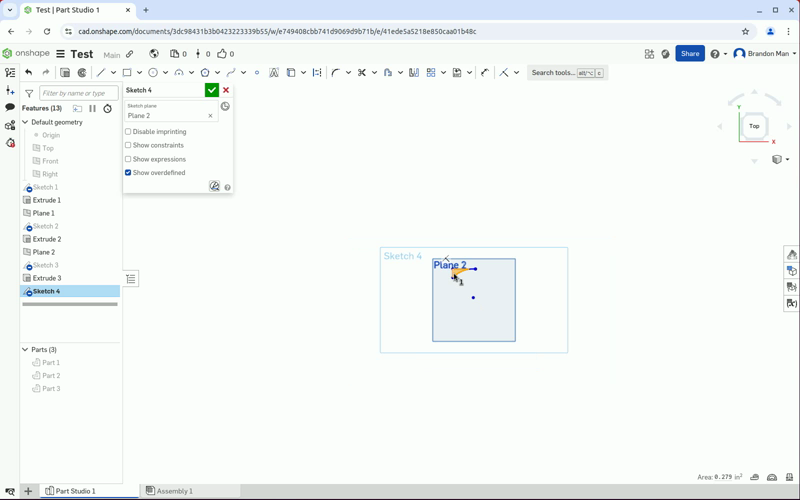
scroll(-6)
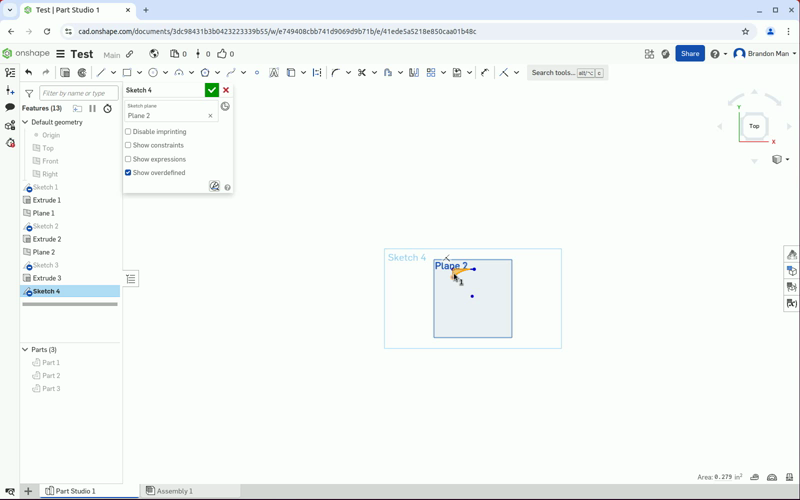
scroll(-6)
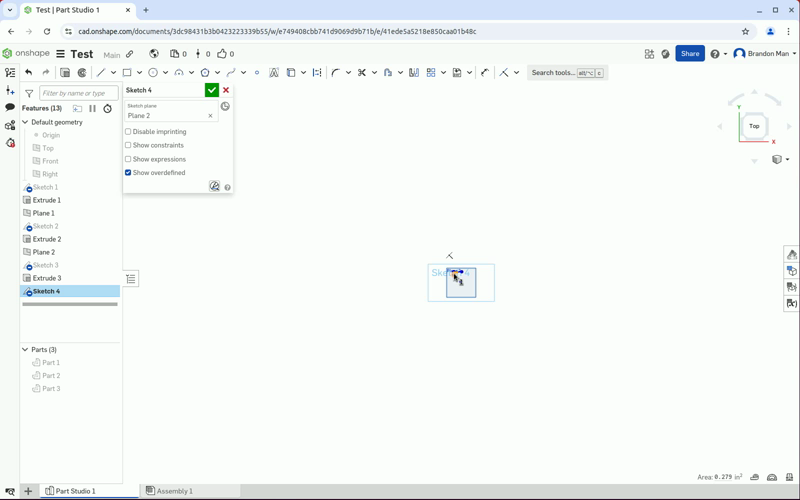
mouse_move(73, 352)
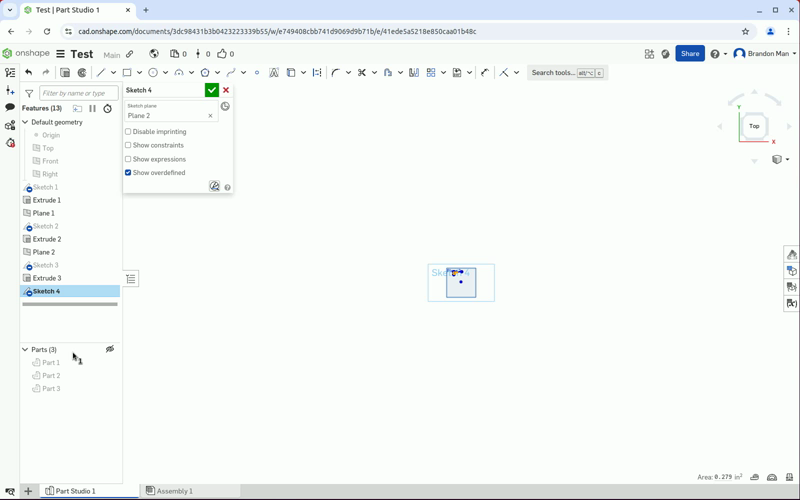
key(shift+y)
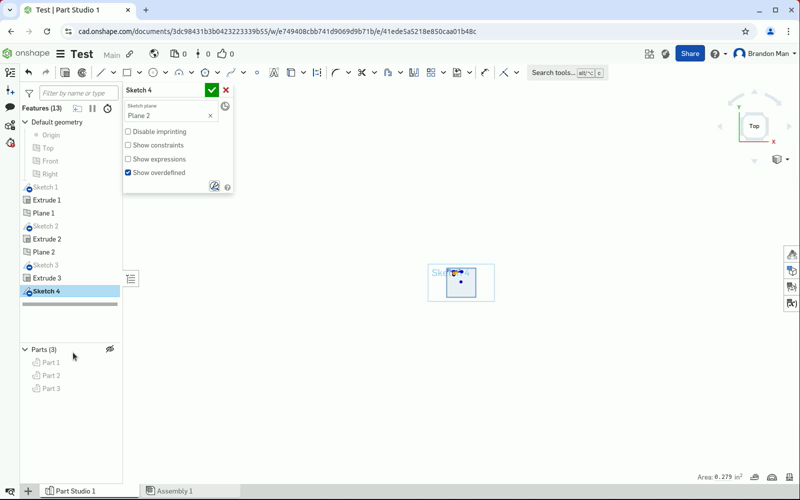
key(shift+e)
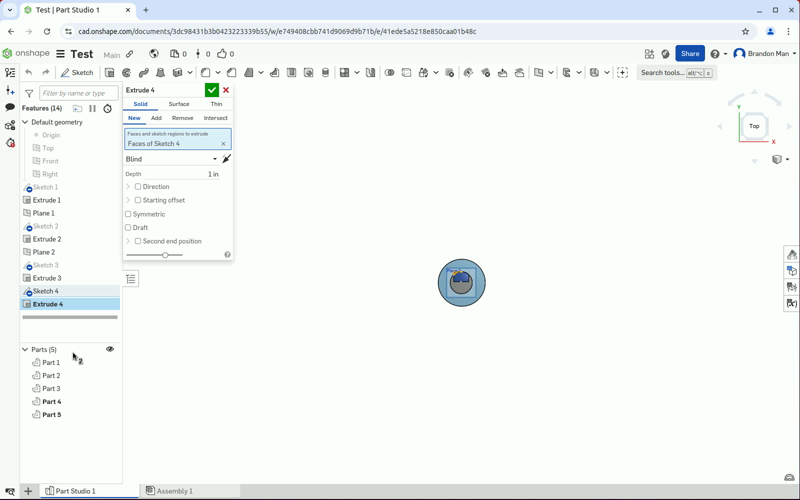
mouse_move(143, 106)
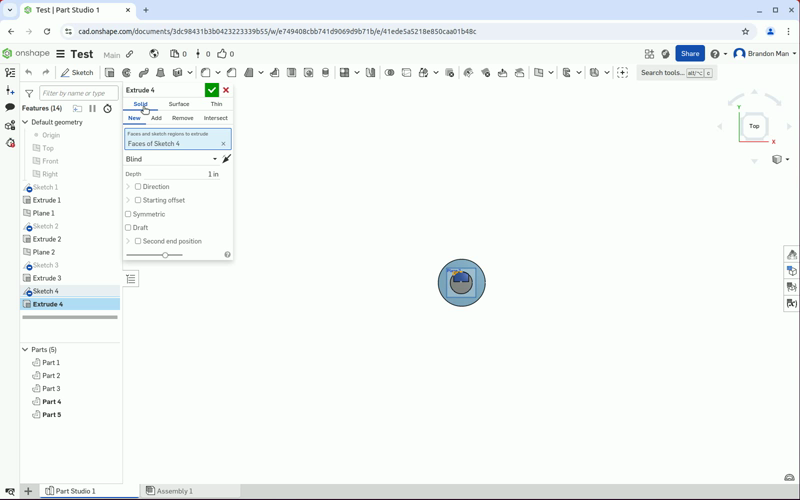
click(143, 106)
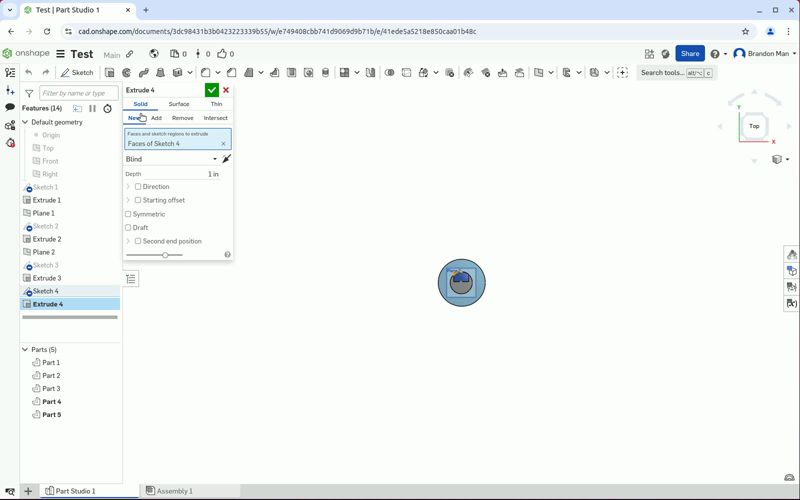
mouse_move(137, 120)
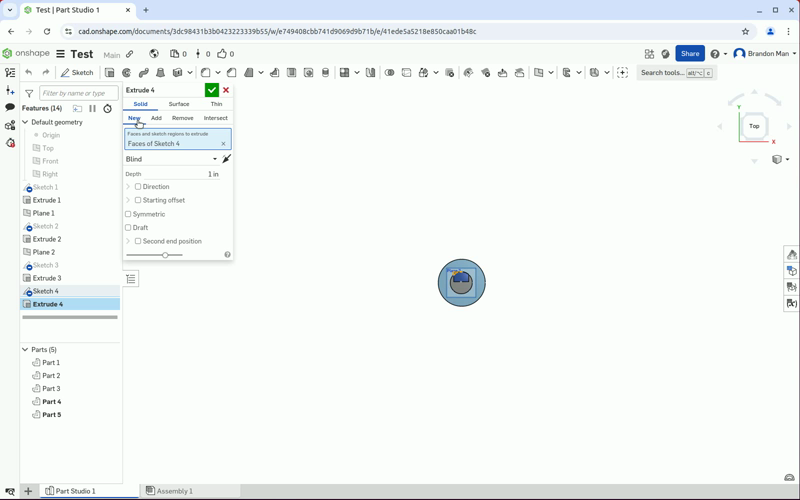
click(137, 120)
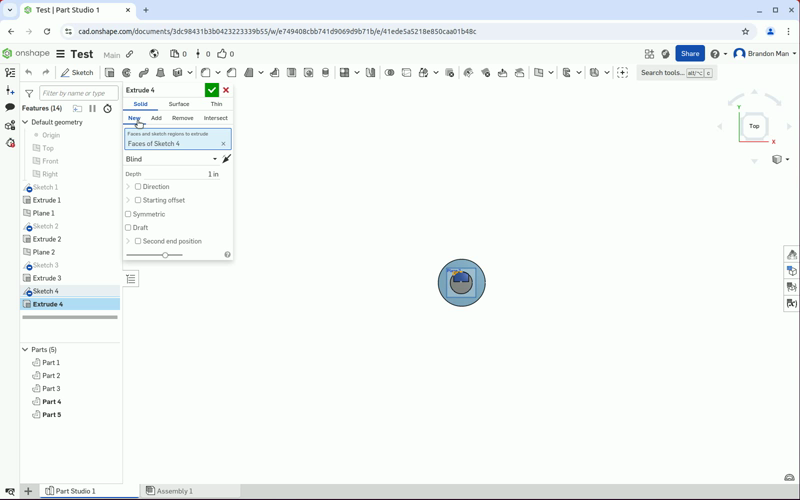
key(tab, 4)
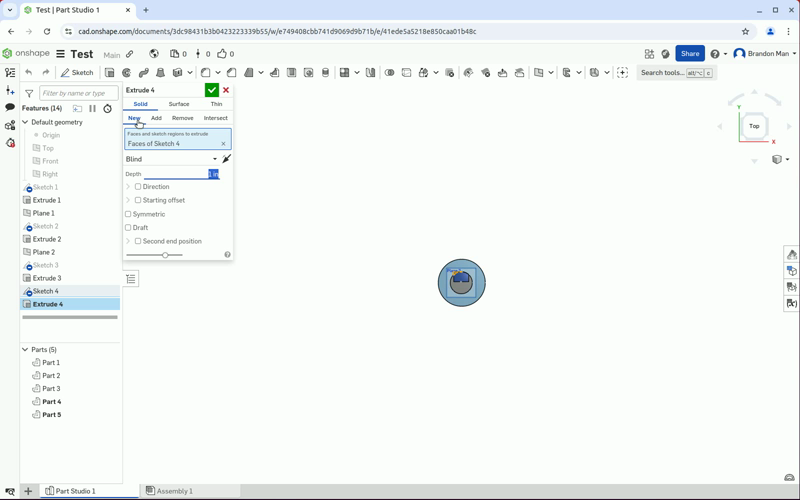
text(6.499)
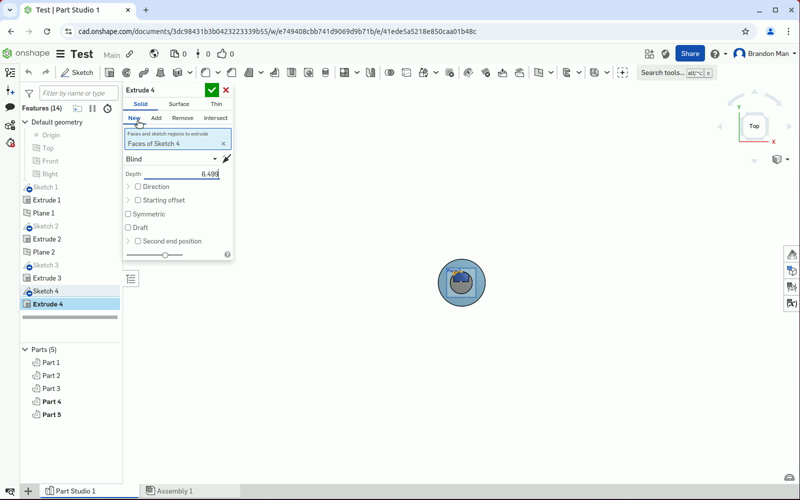
key(enter)
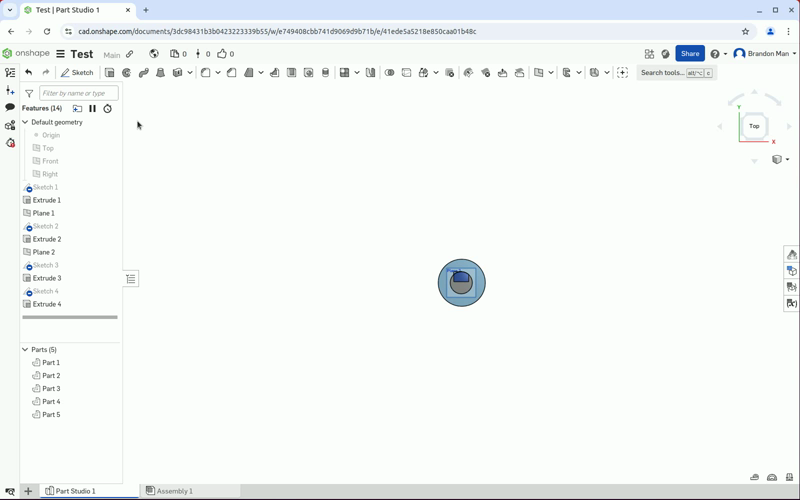
key(shift+h)
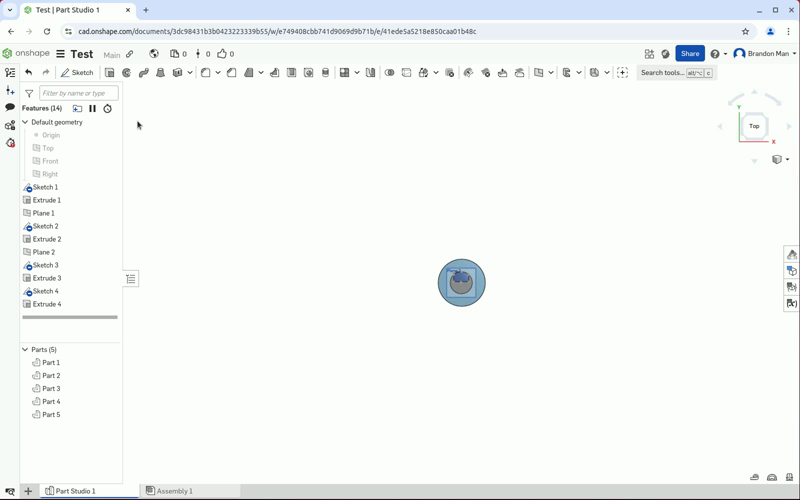
key(shift+h)
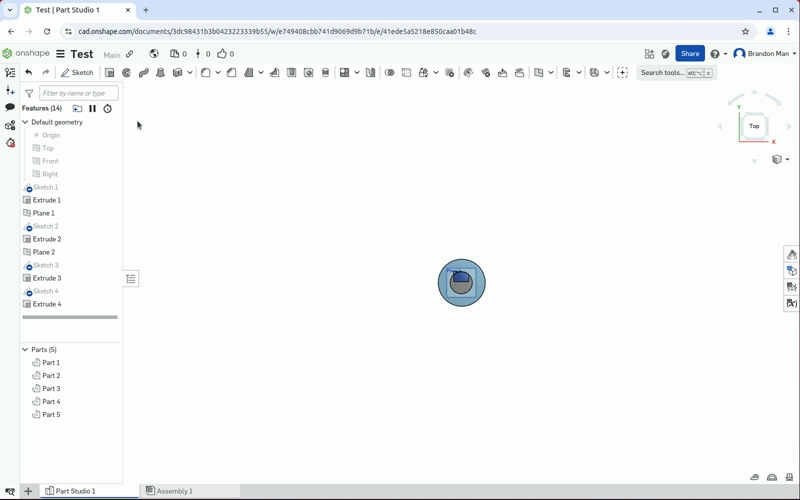
mouse_move(73, 189)
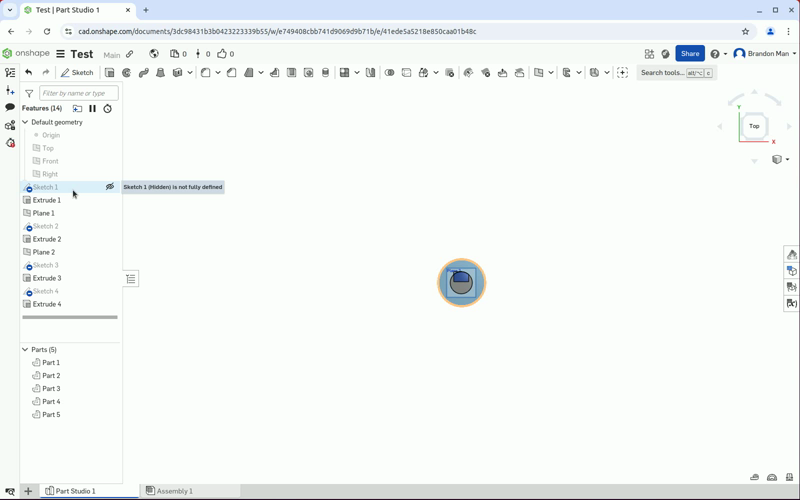
click(73, 189)
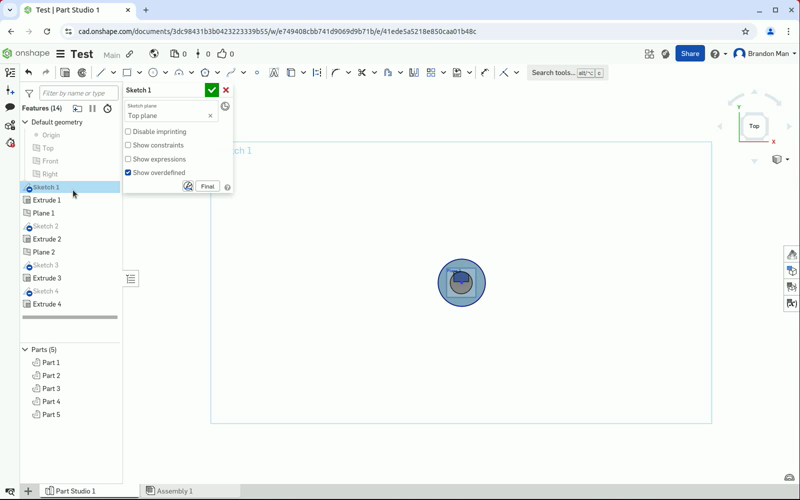
mouse_move(229, 92)
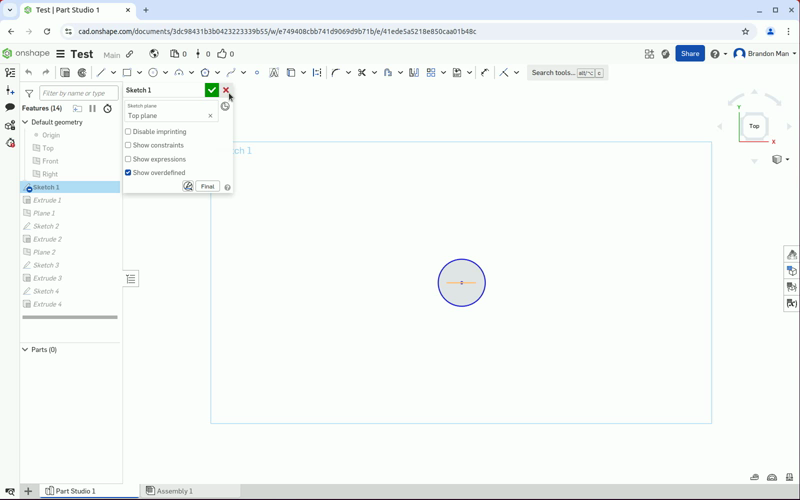
click(229, 92)
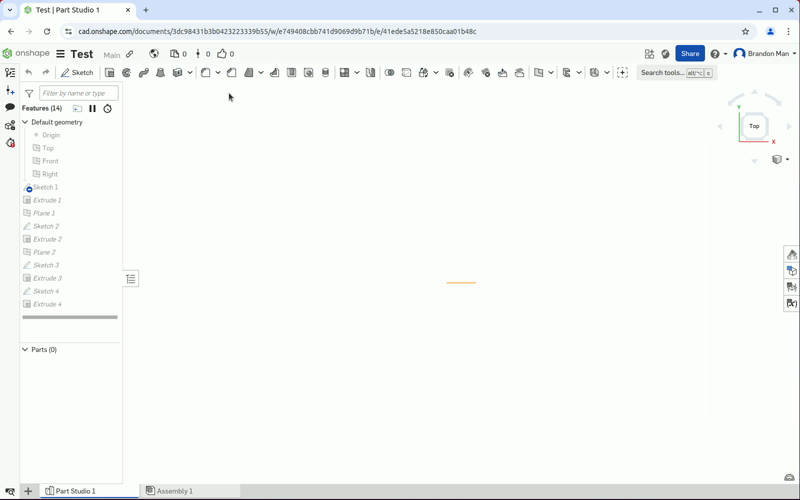
key(shift+s)
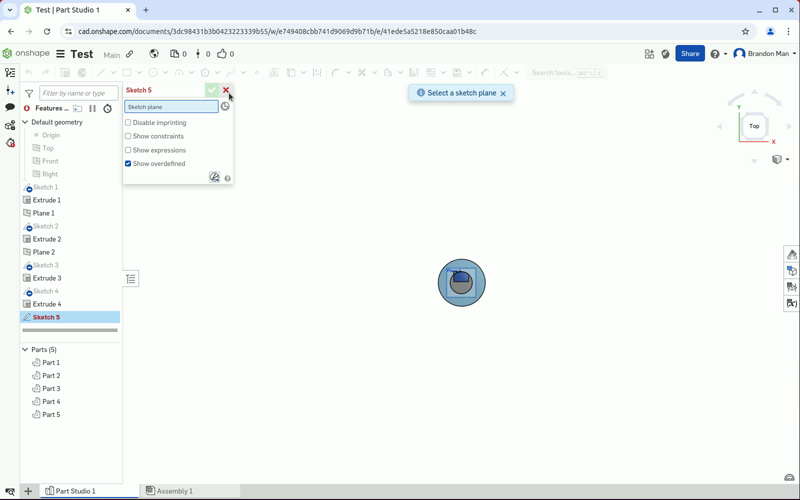
mouse_move(73, 254)
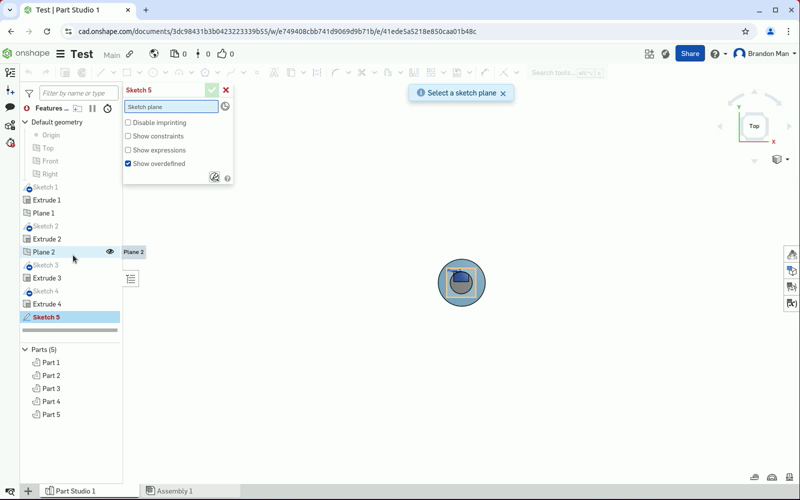
click(73, 254)
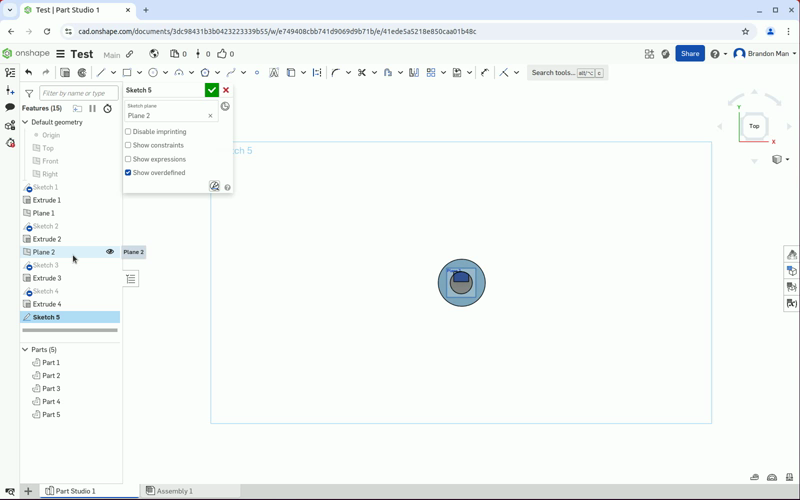
mouse_move(73, 352)
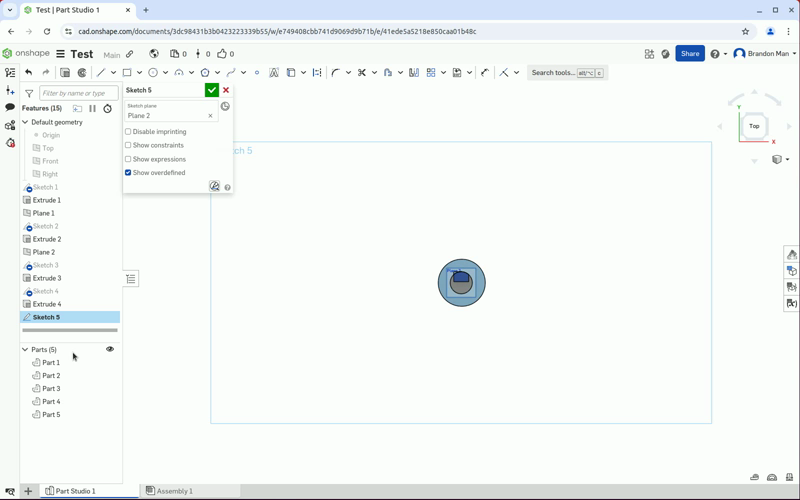
key(y)
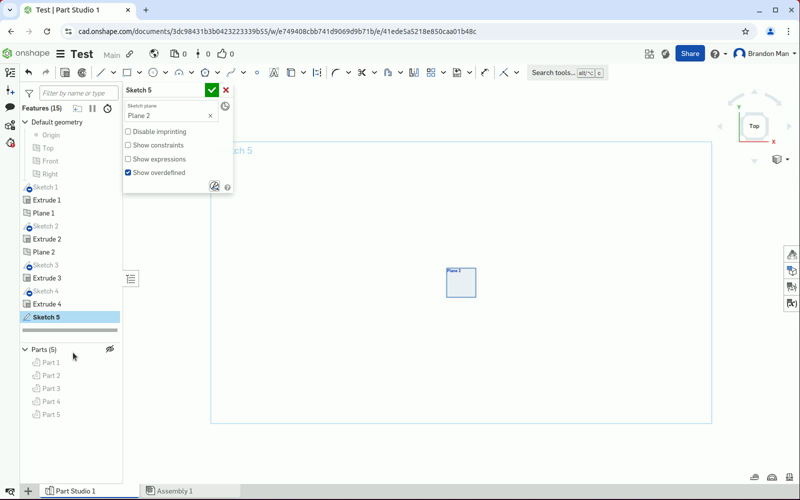
key(a)
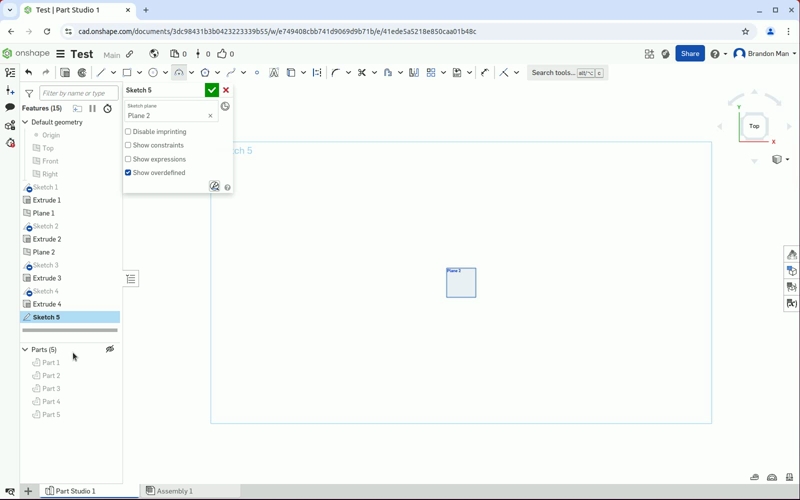
key_down(shift)
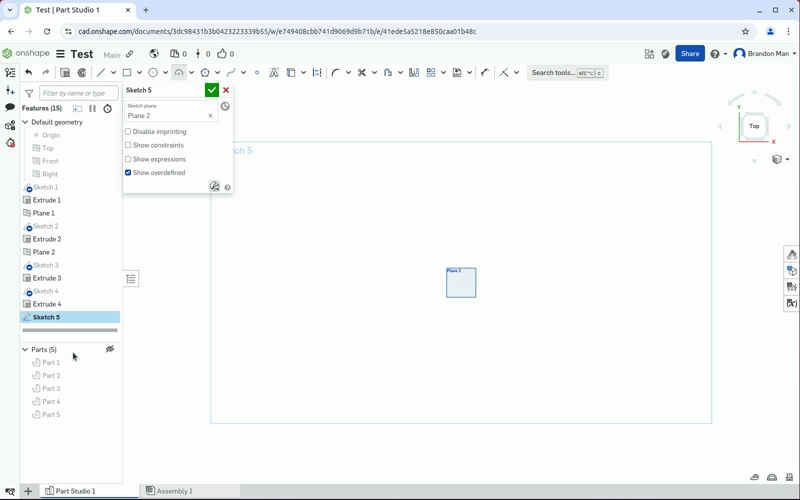
mouse_move(460, 272)
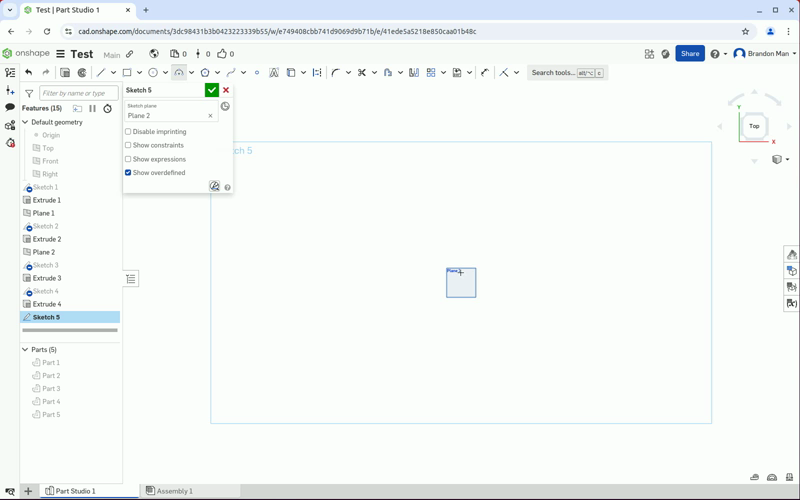
click(460, 272)
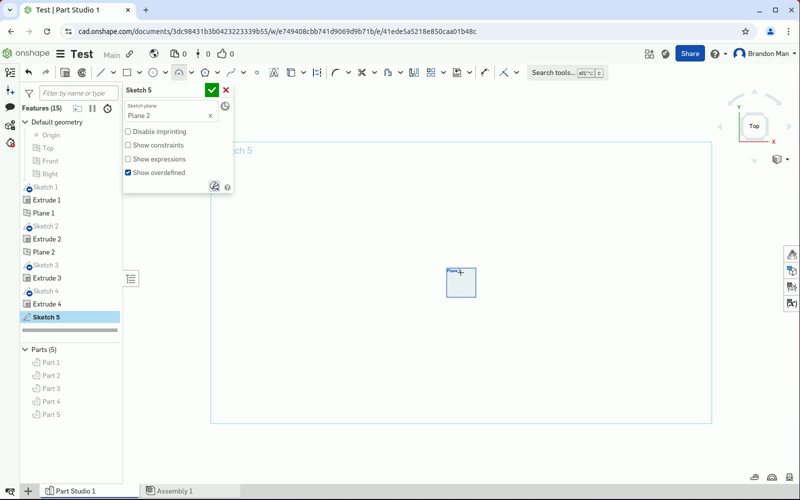
key_up(shift)
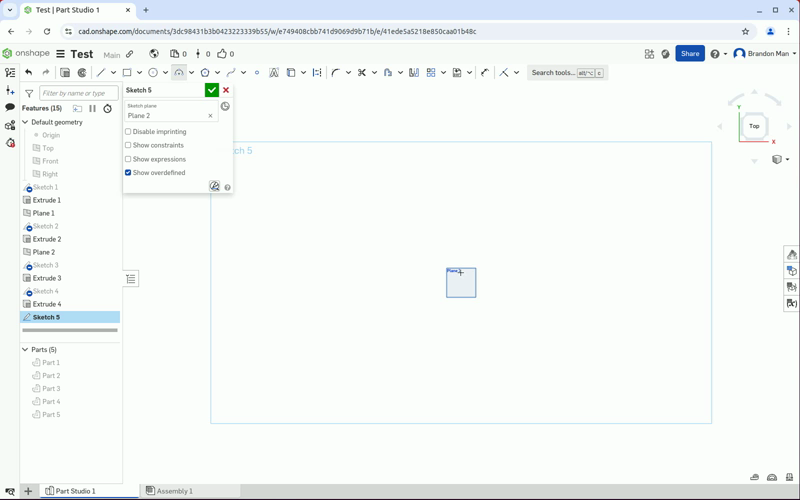
key_down(shift)
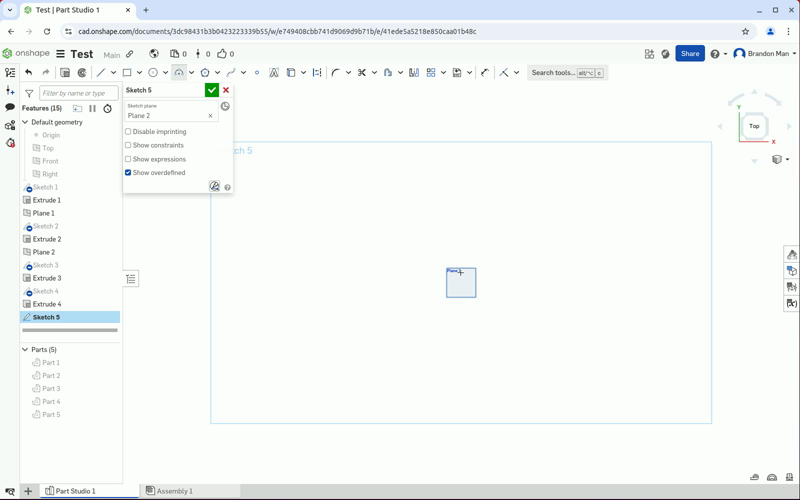
mouse_move(468, 275)
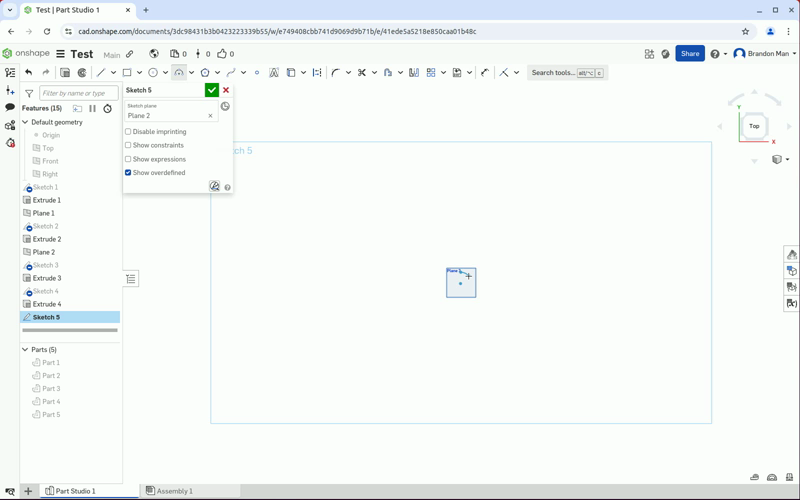
click(468, 275)
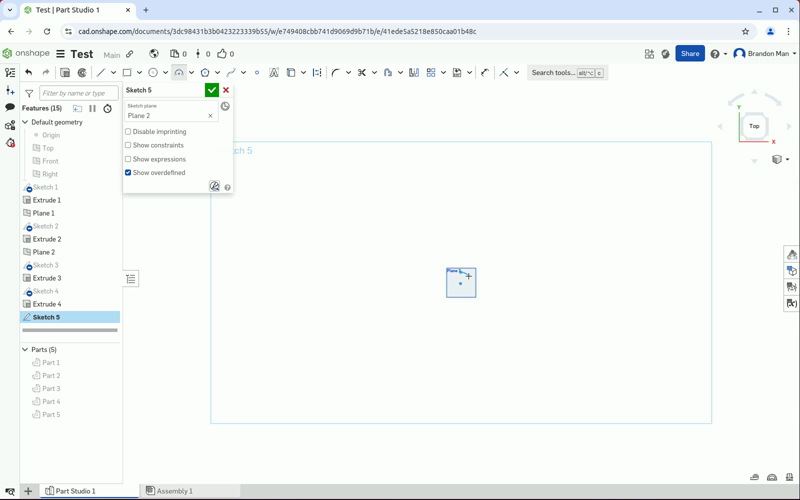
mouse_move(465, 273)
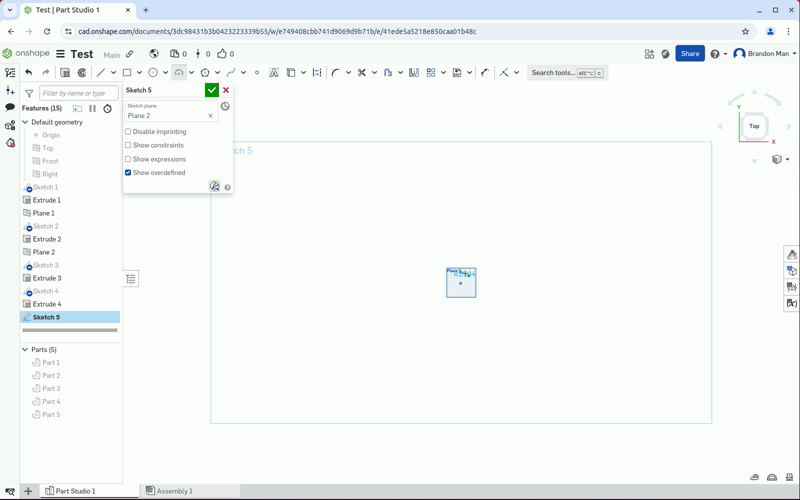
click(465, 273)
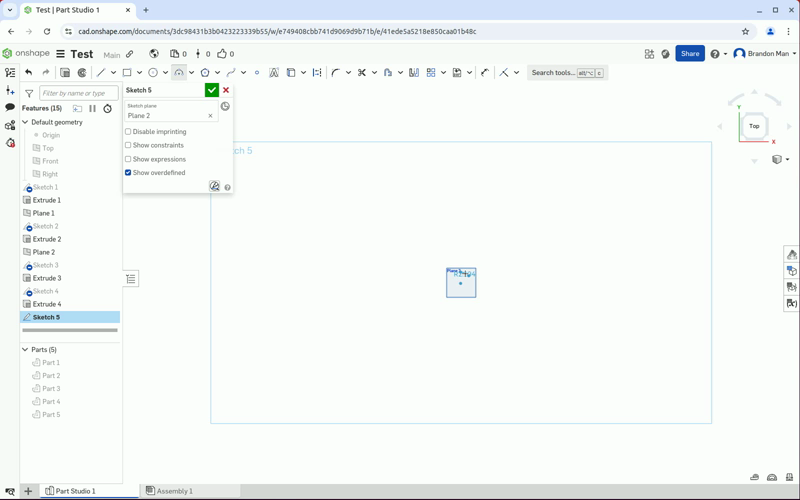
key_up(shift)
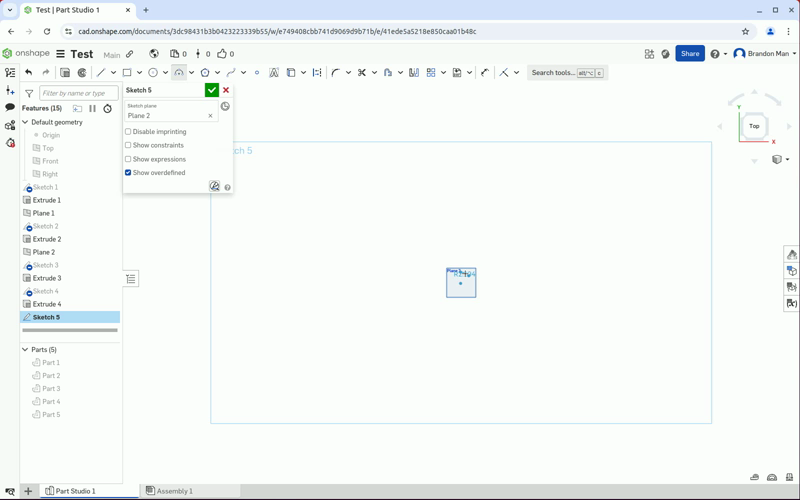
key(esc)
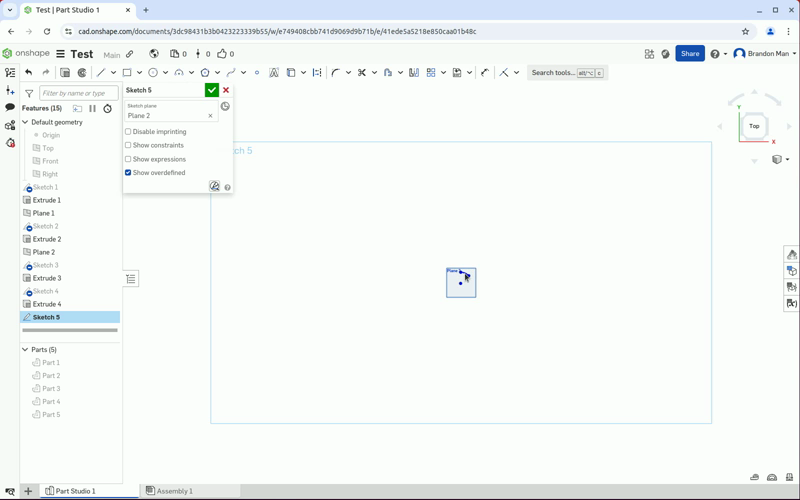
key(l)
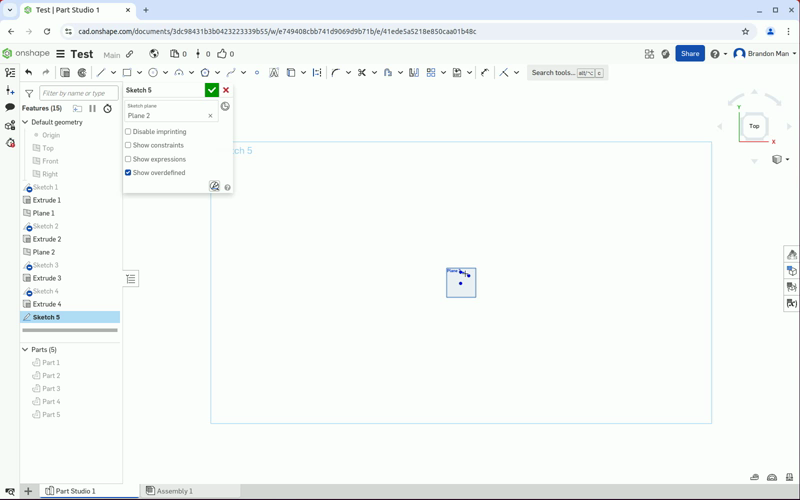
mouse_move(468, 275)
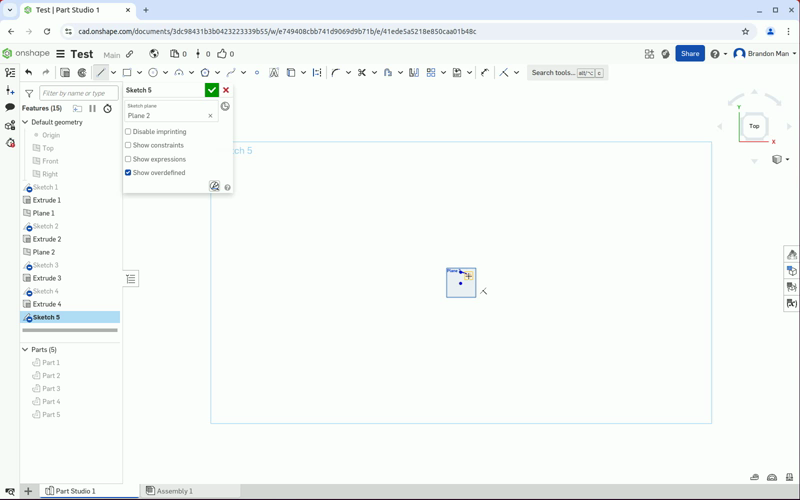
scroll(6)
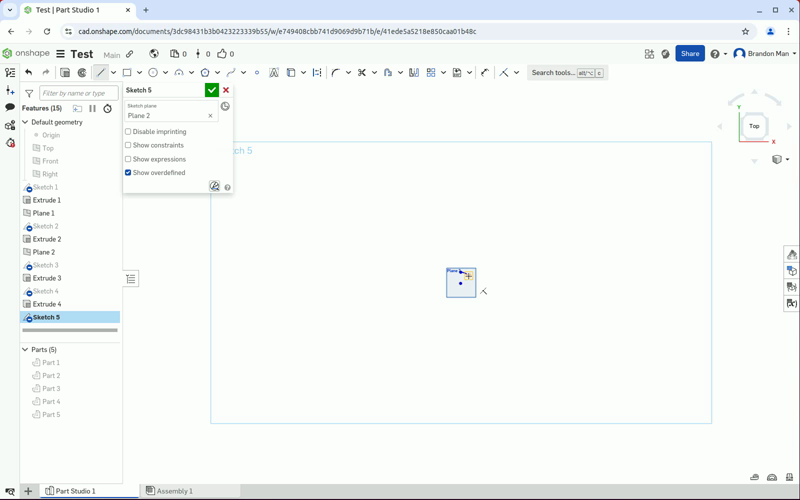
scroll(6)
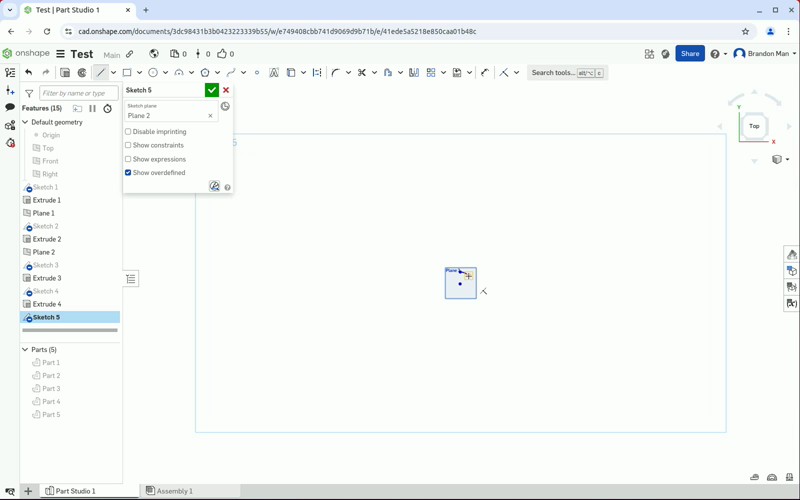
scroll(6)
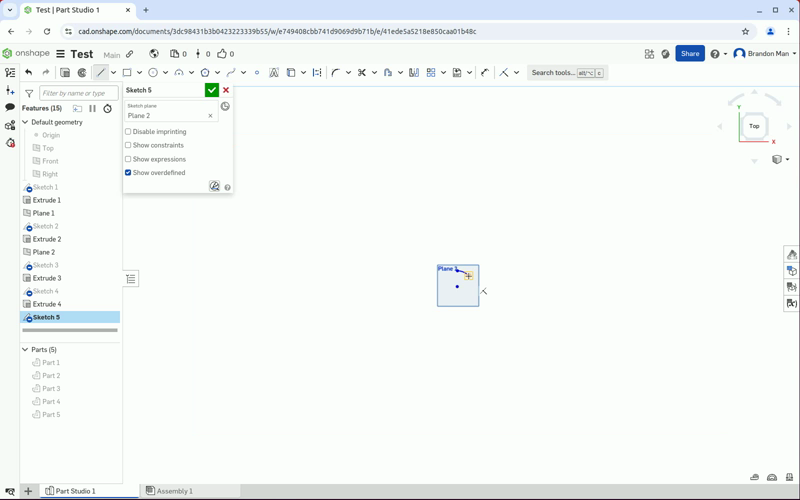
scroll(6)
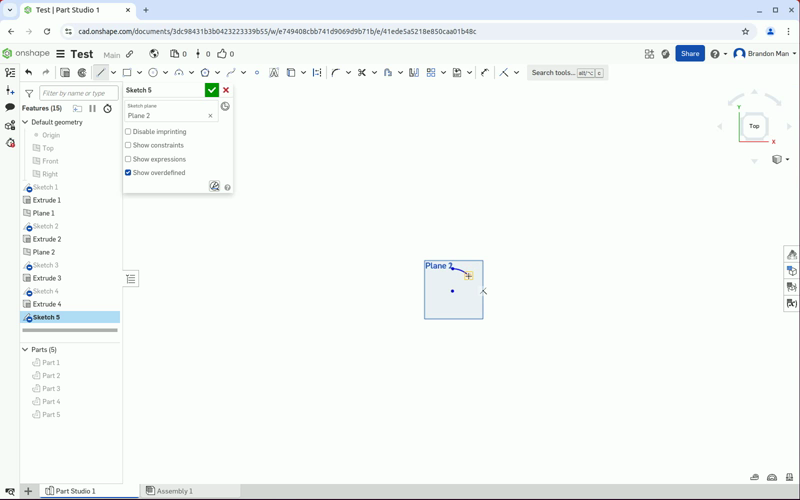
scroll(6)
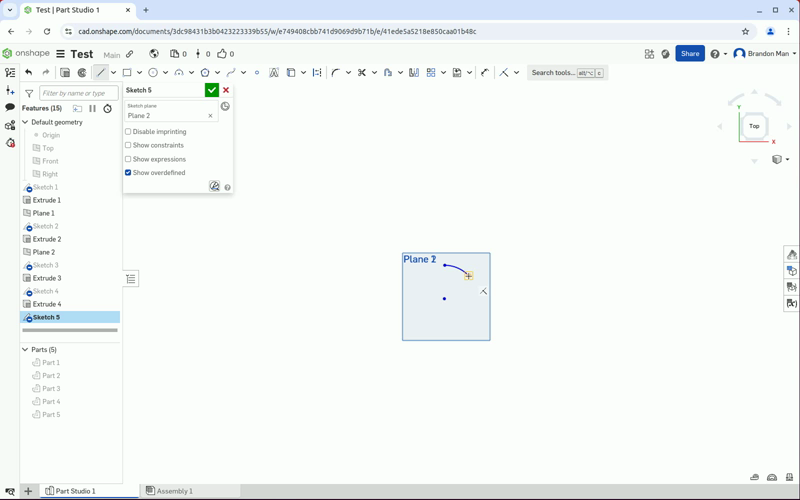
scroll(6)
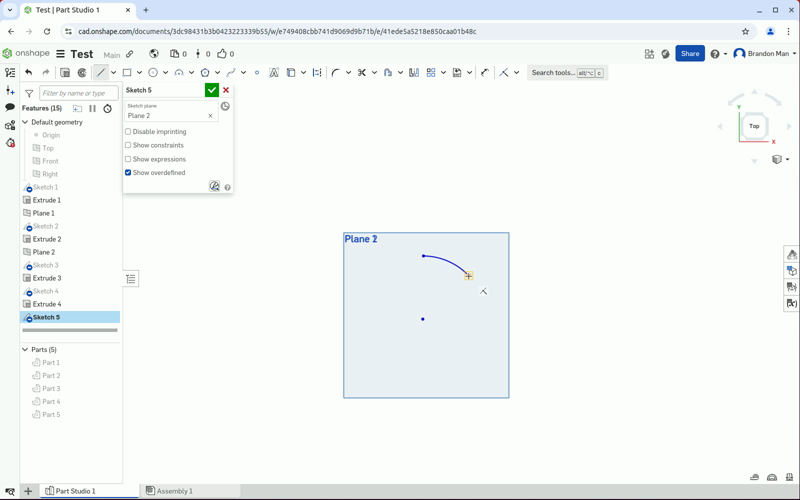
scroll(6)
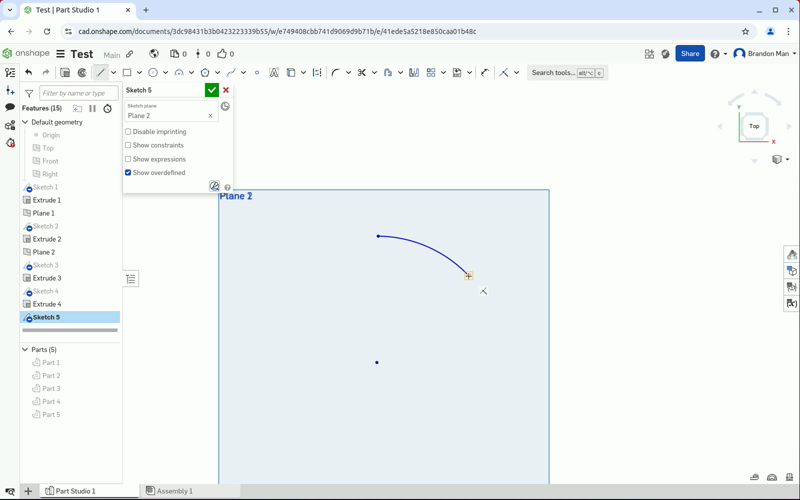
click(468, 275)
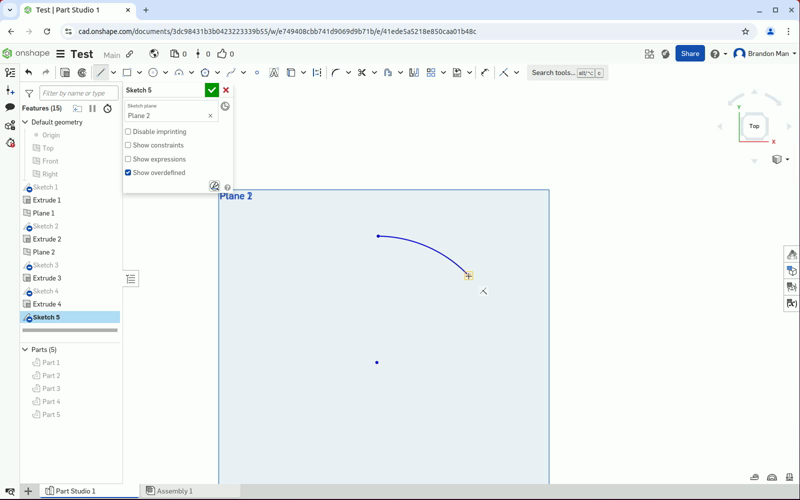
scroll(-6)
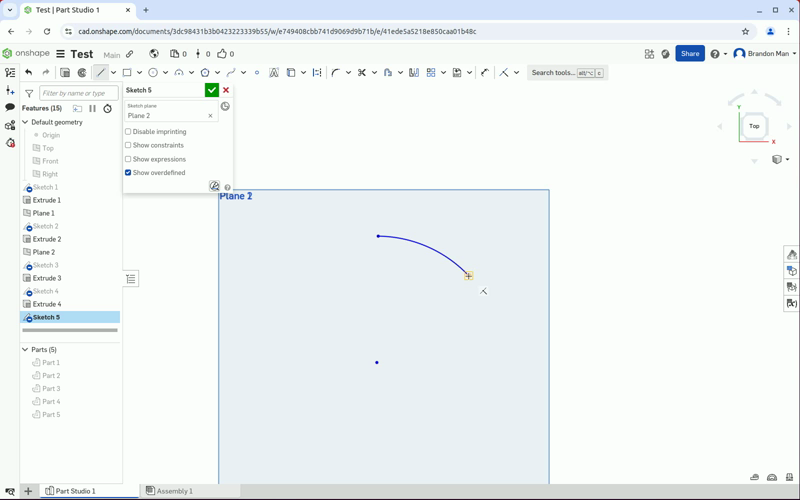
scroll(-6)
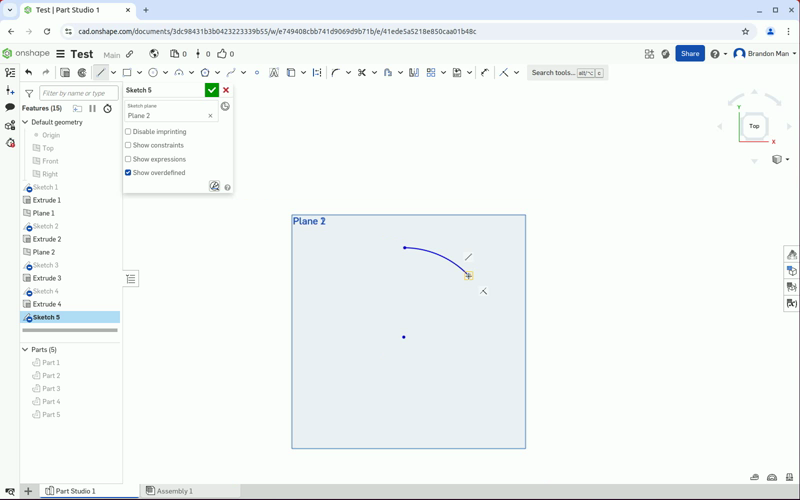
scroll(-6)
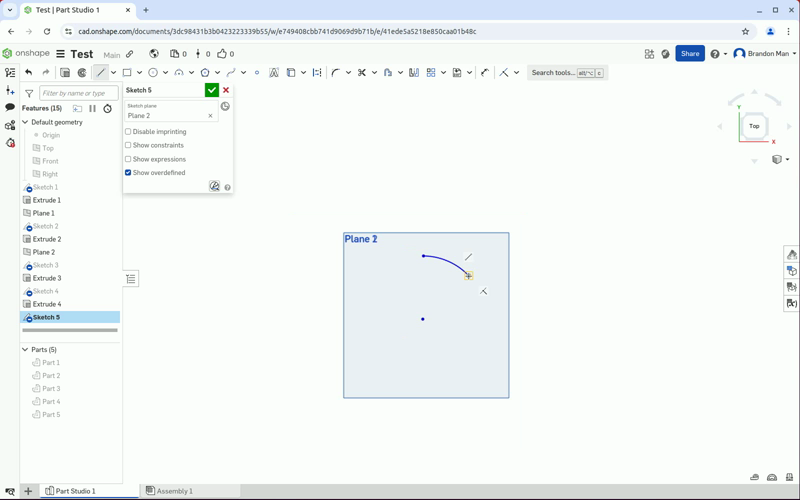
scroll(-6)
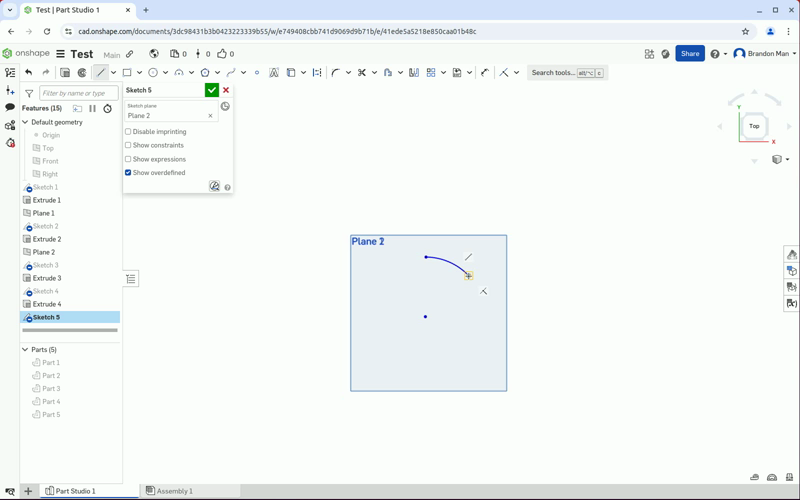
scroll(-6)
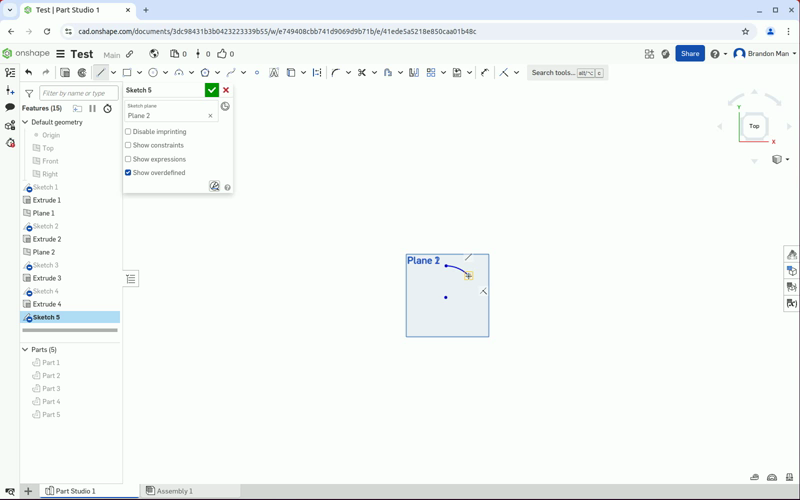
scroll(-6)
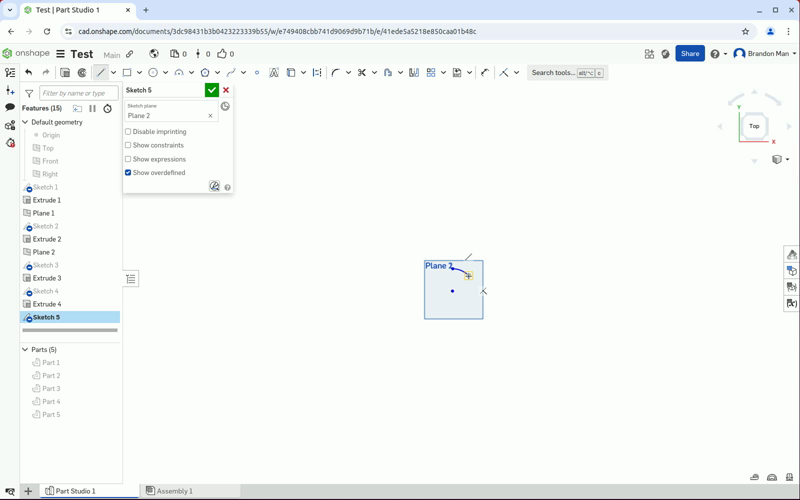
scroll(-6)
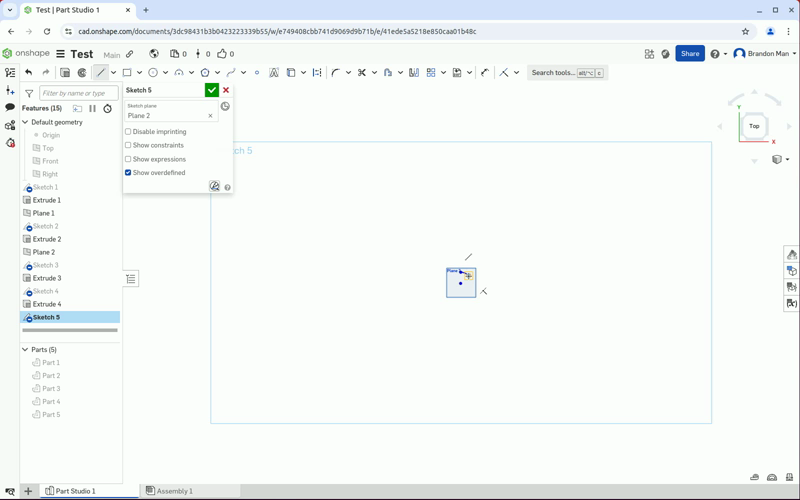
key_down(shift)
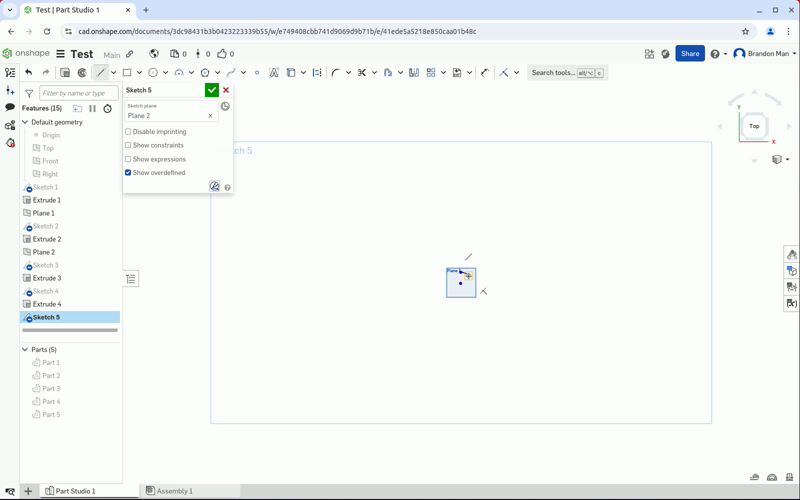
mouse_move(498, 275)
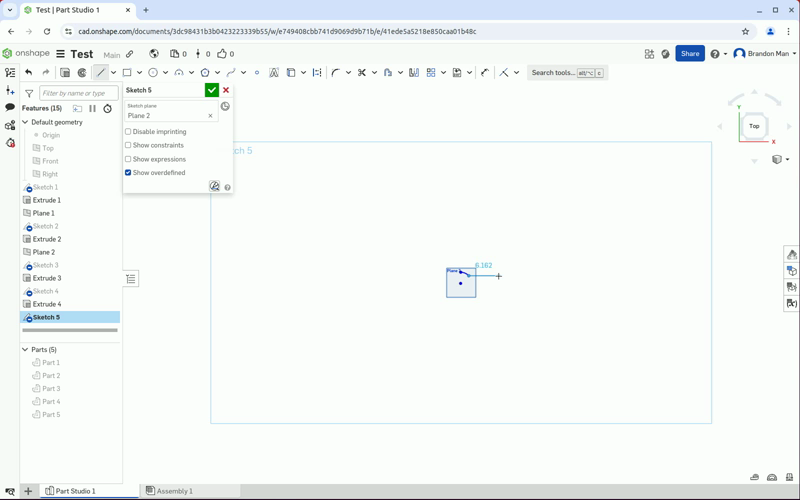
mouse_move(468, 272)
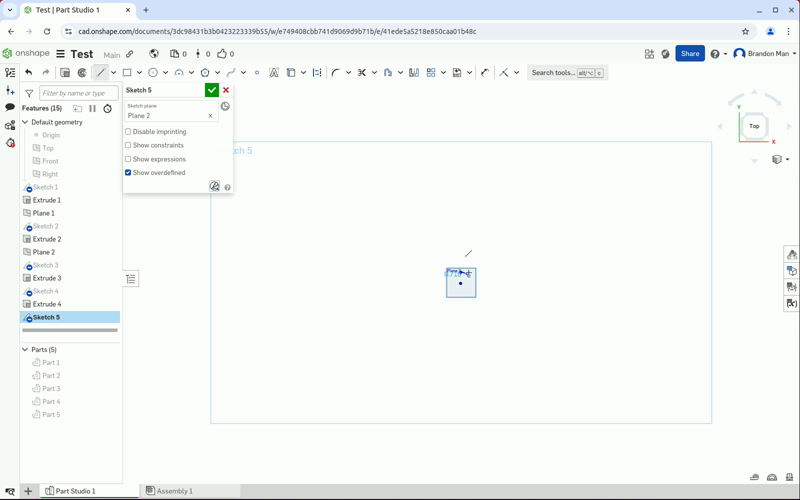
scroll(6)
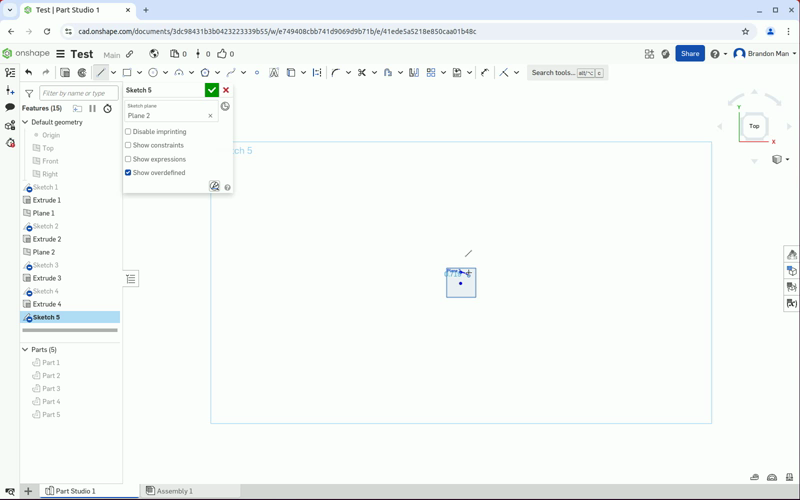
scroll(6)
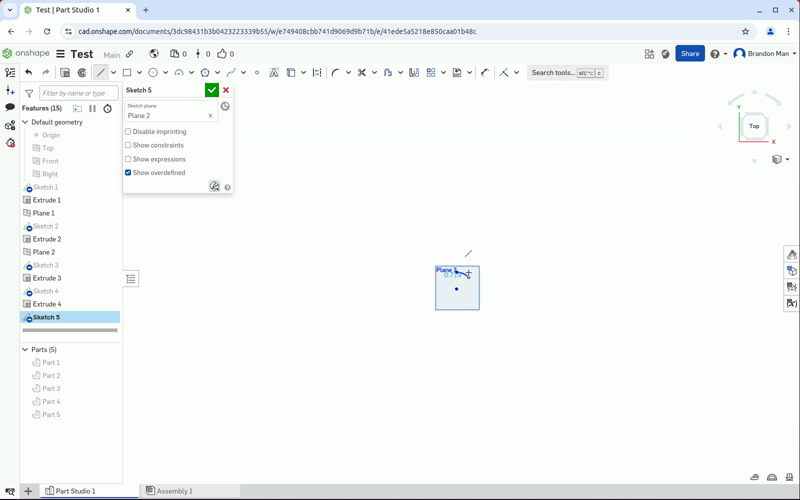
scroll(6)
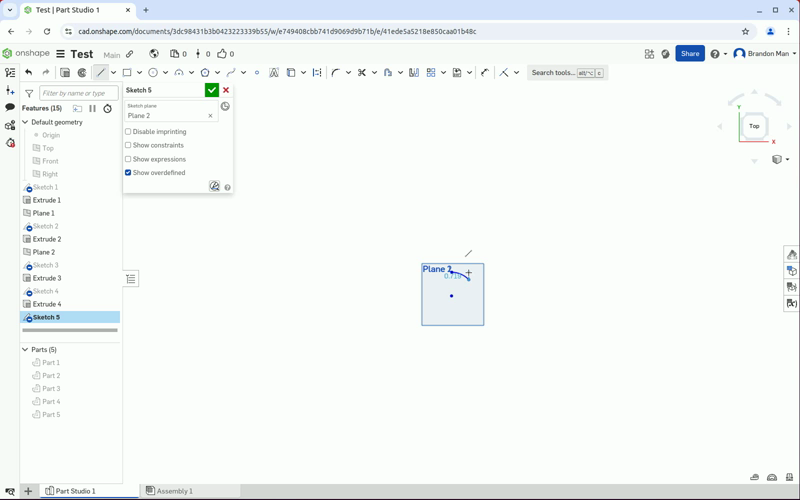
scroll(6)
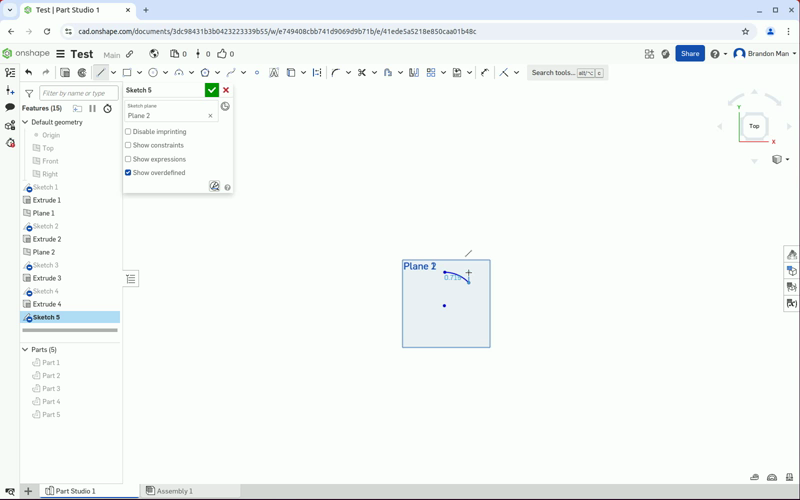
scroll(6)
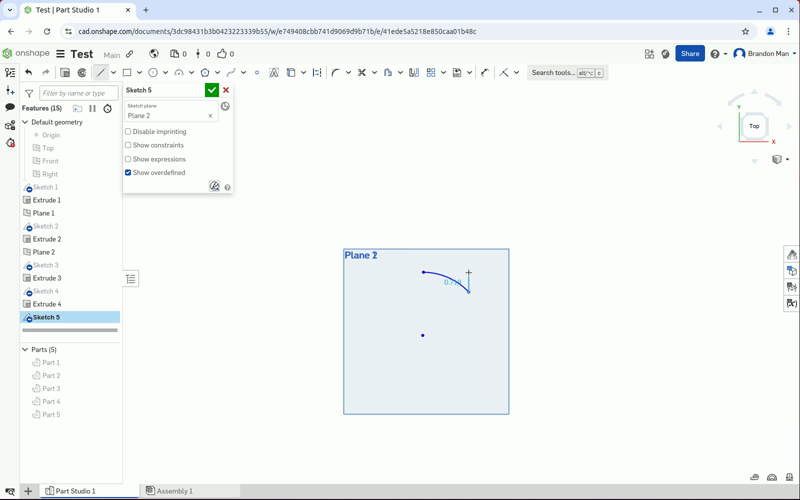
scroll(6)
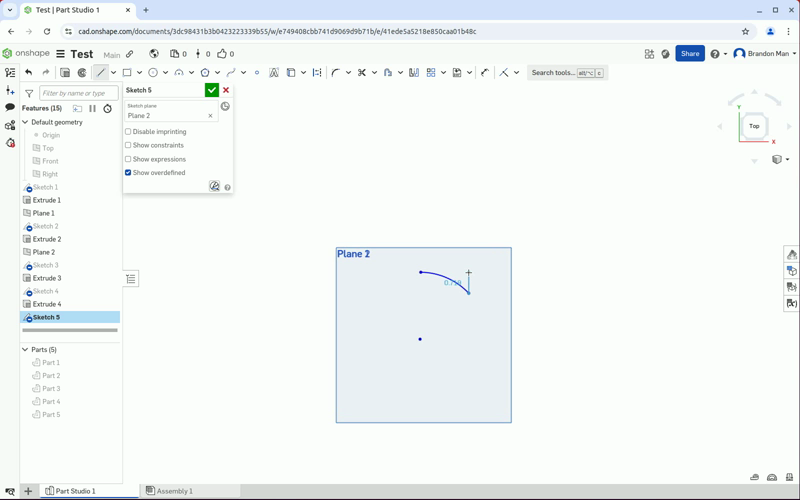
scroll(6)
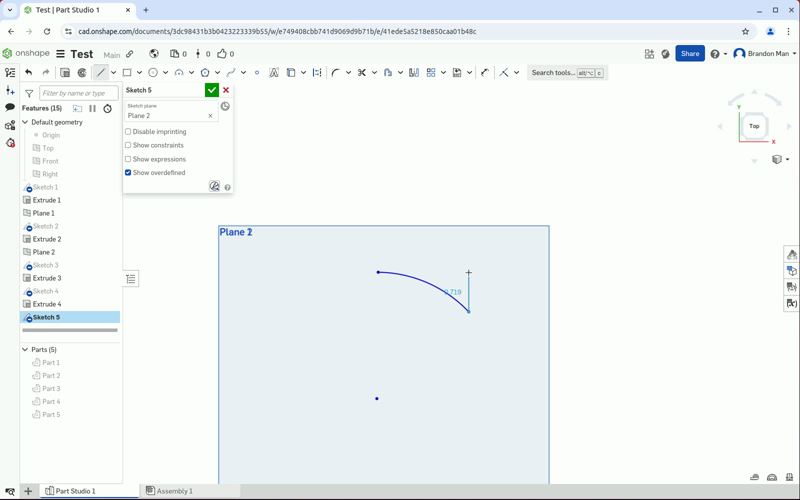
click(468, 272)
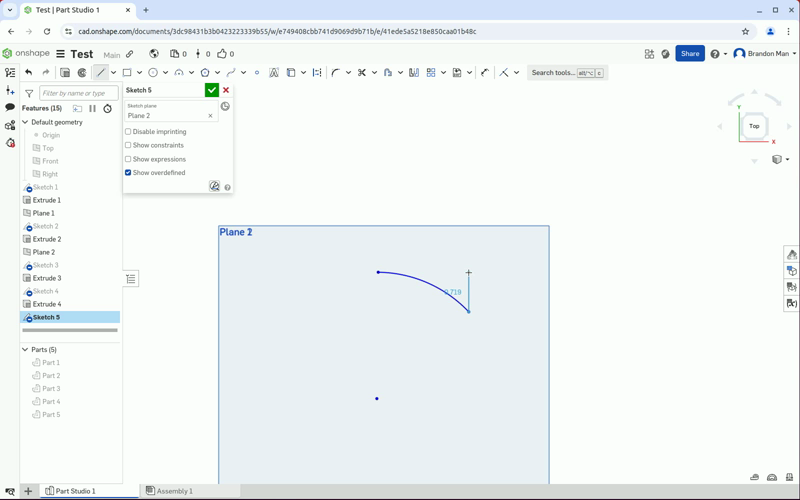
scroll(-6)
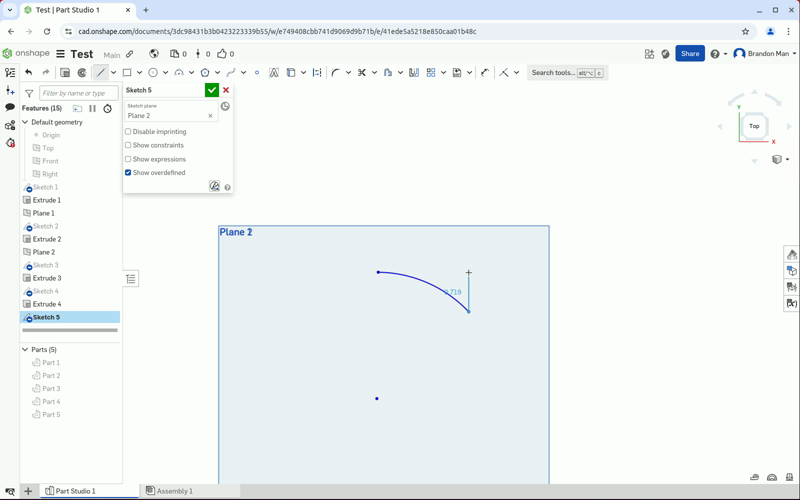
scroll(-6)
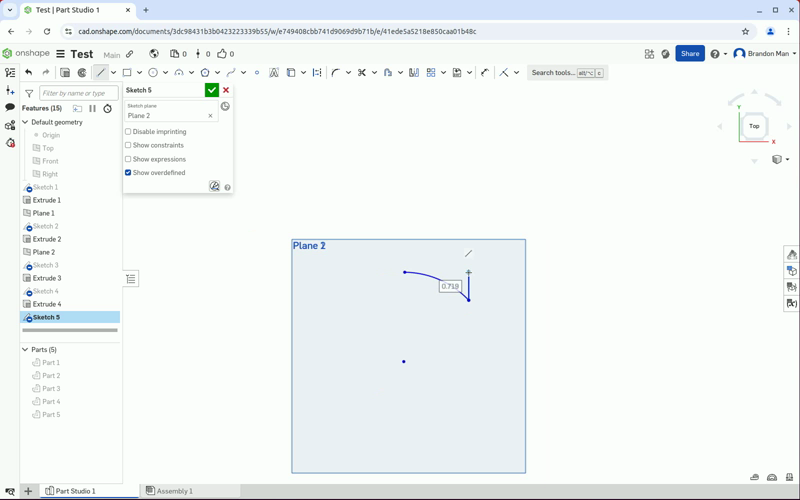
scroll(-6)
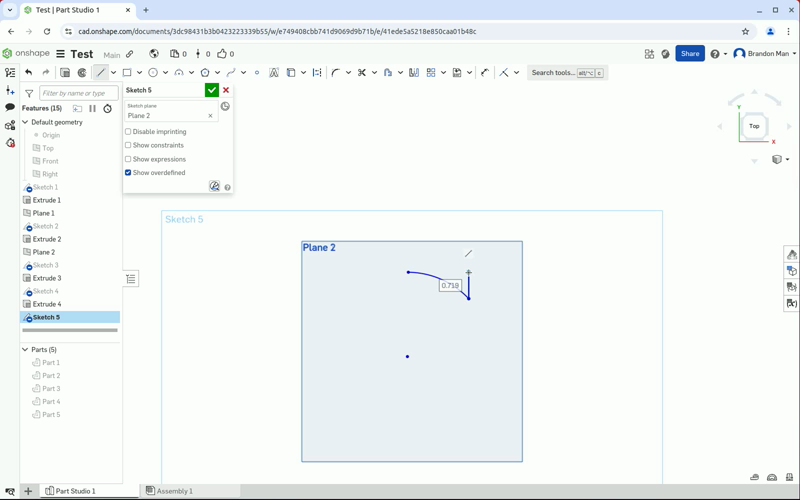
scroll(-6)
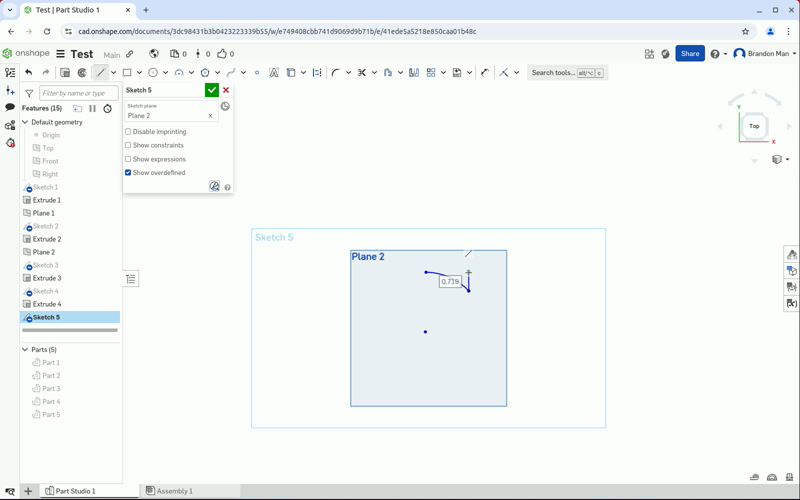
scroll(-6)
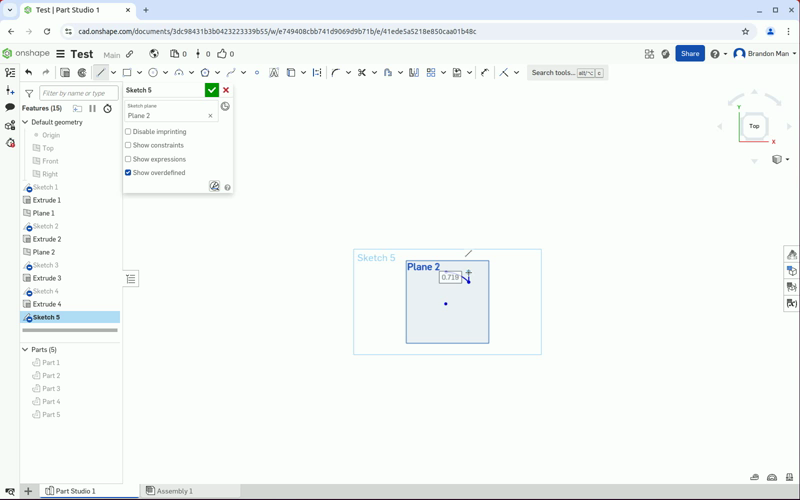
scroll(-6)
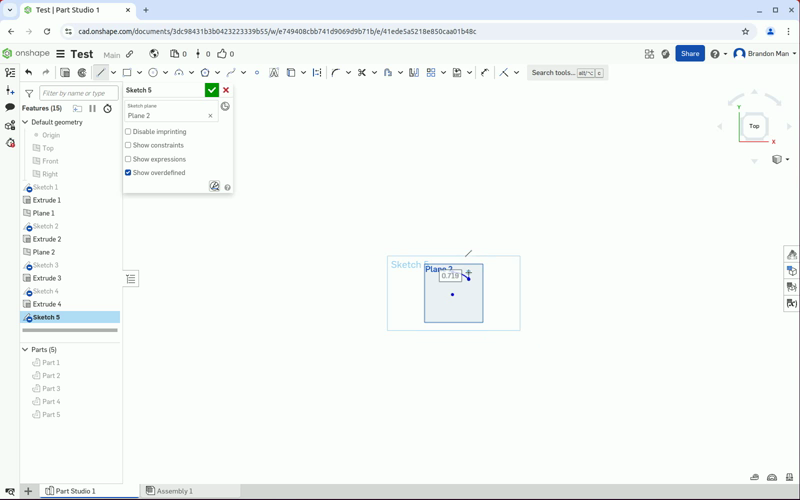
scroll(-6)
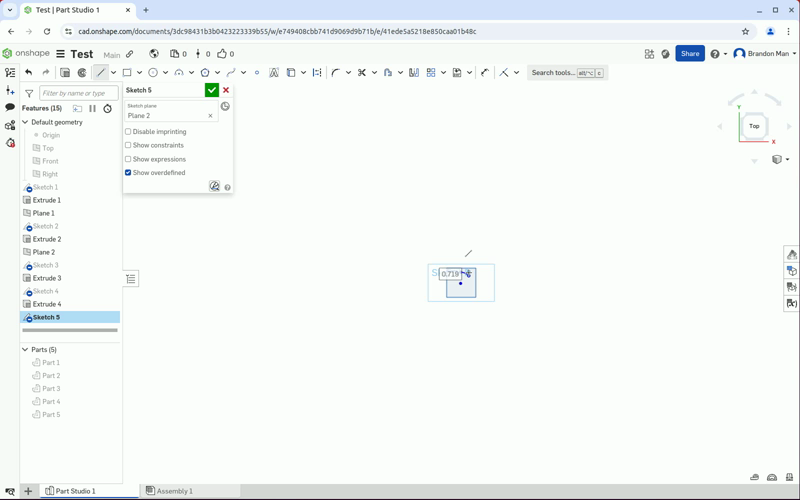
key_up(shift)
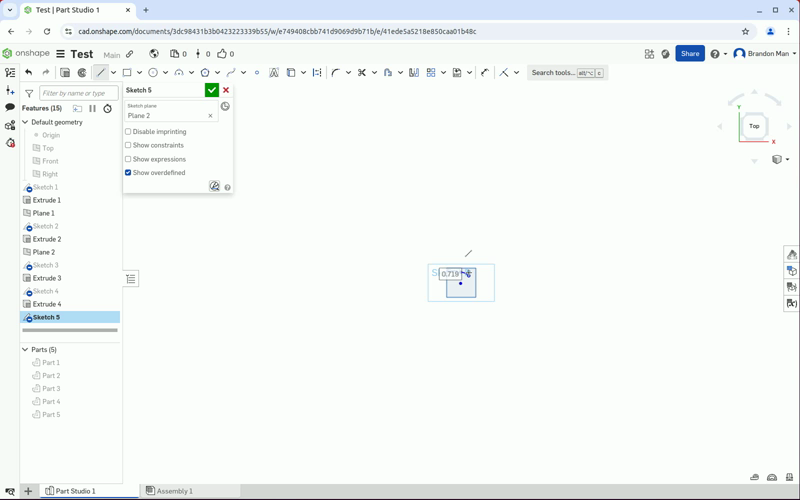
mouse_move(498, 272)
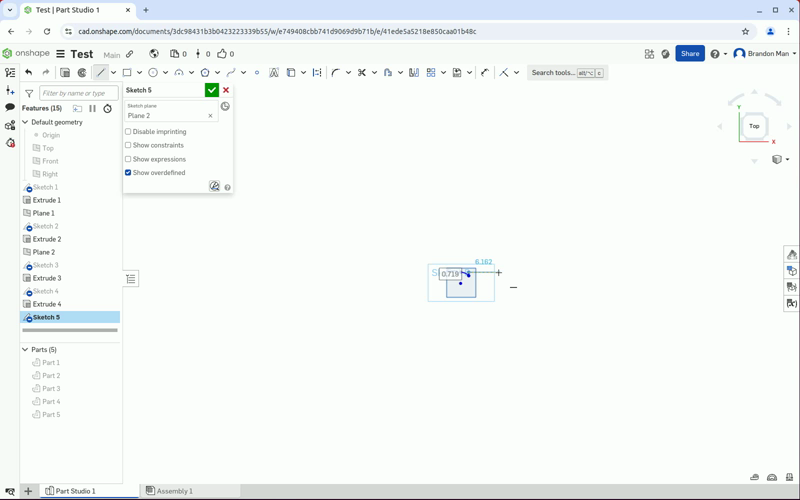
key_down(shift)
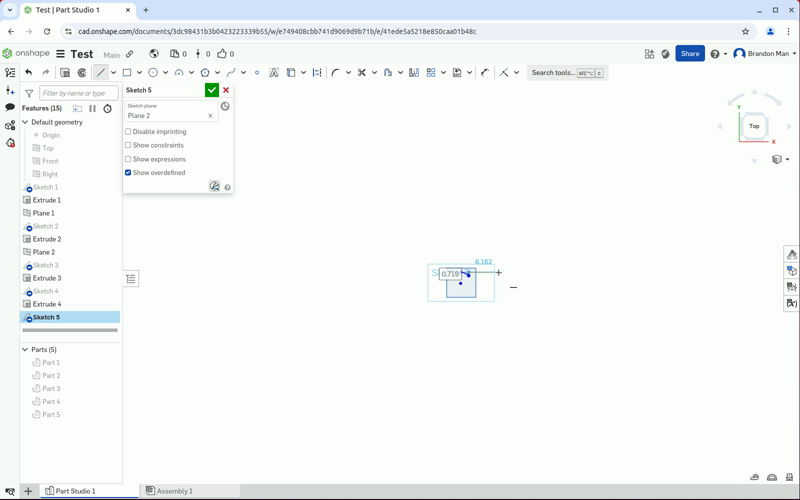
mouse_move(460, 272)
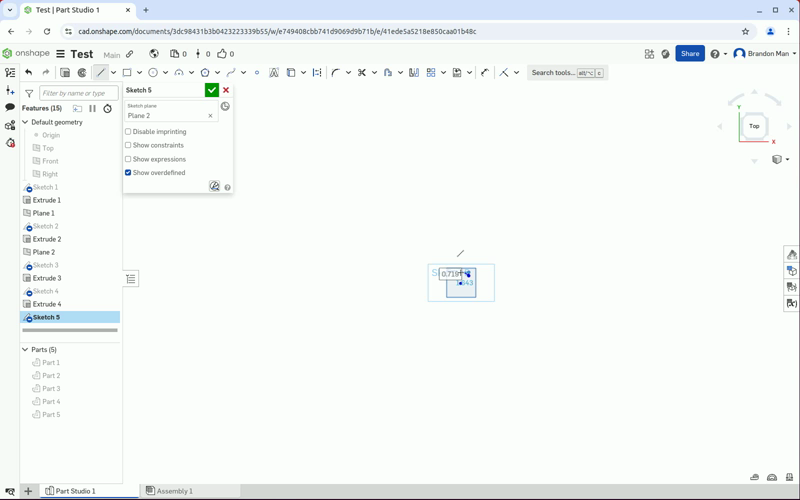
key_up(shift)
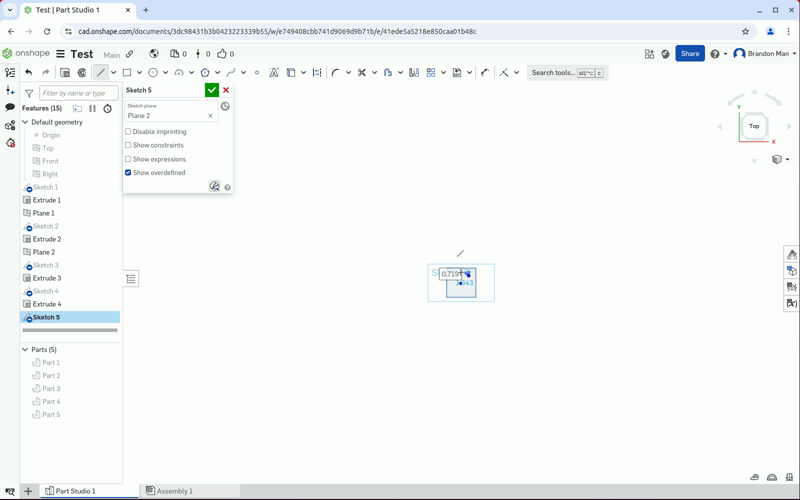
click(460, 272)
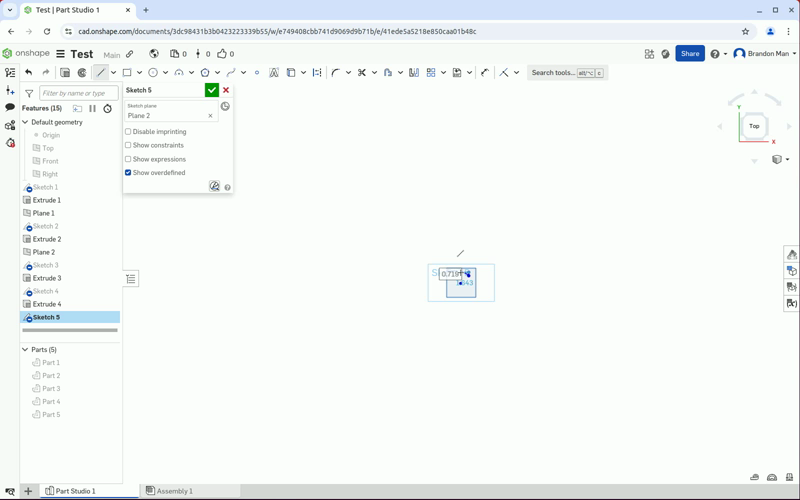
key(esc)
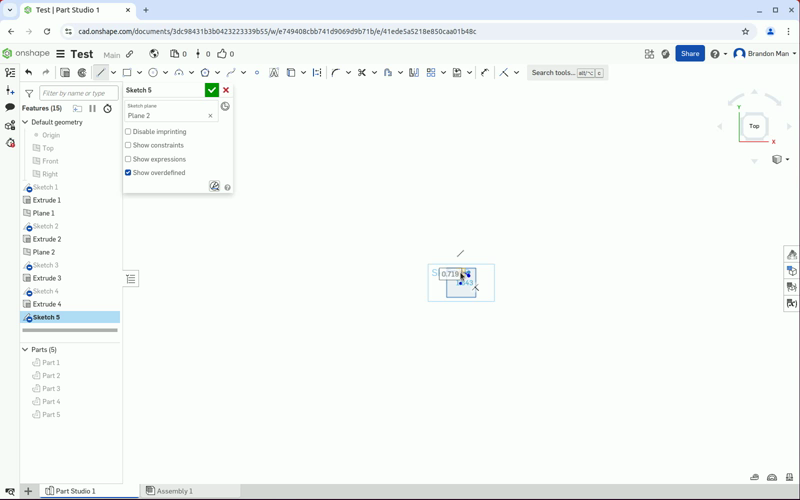
mouse_move(467, 273)
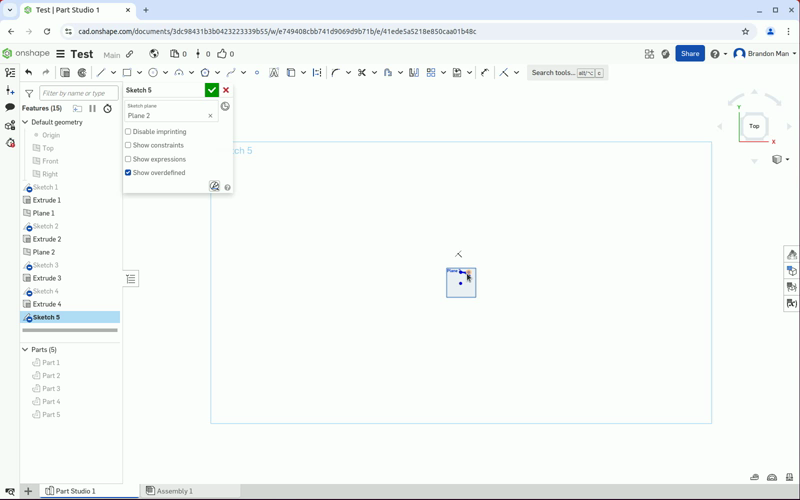
scroll(6)
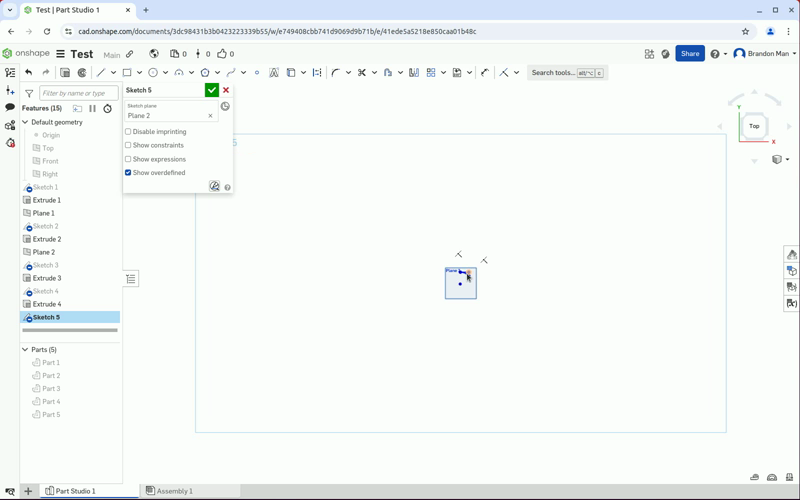
scroll(6)
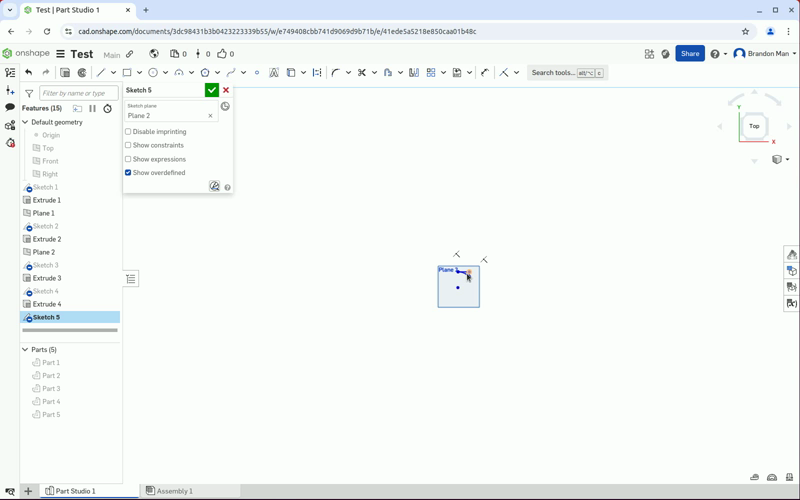
scroll(6)
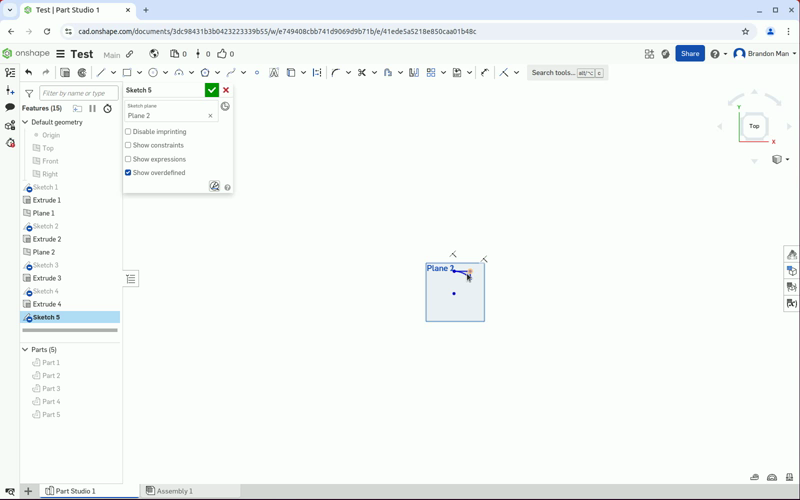
scroll(6)
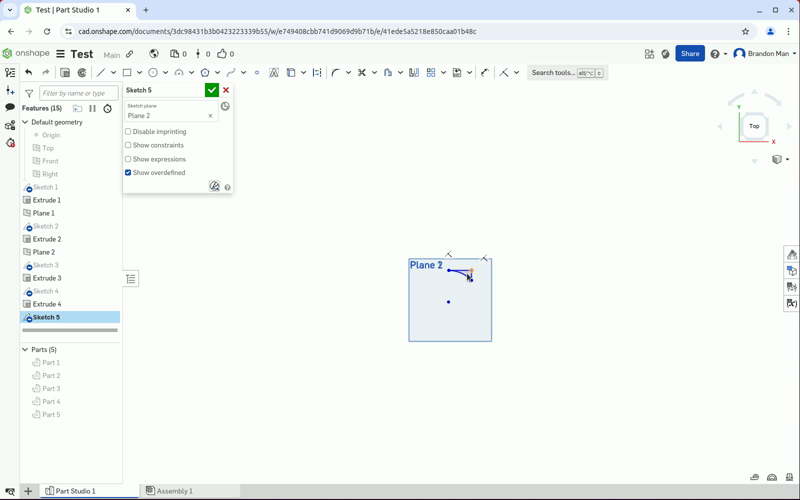
scroll(6)
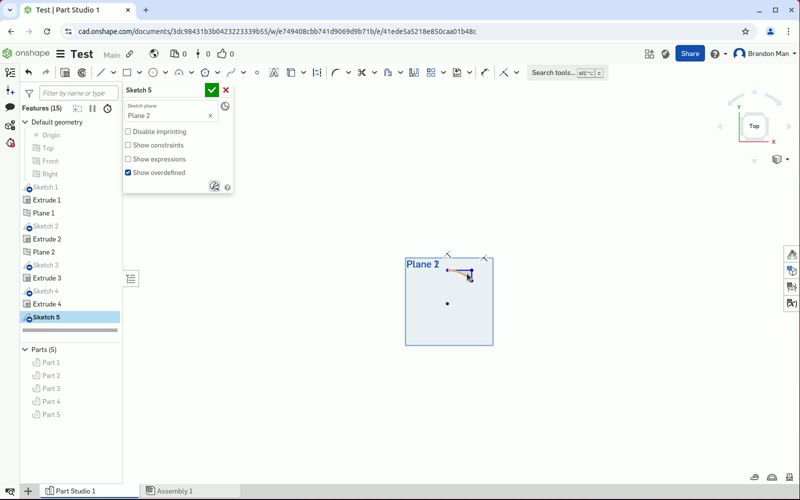
scroll(6)
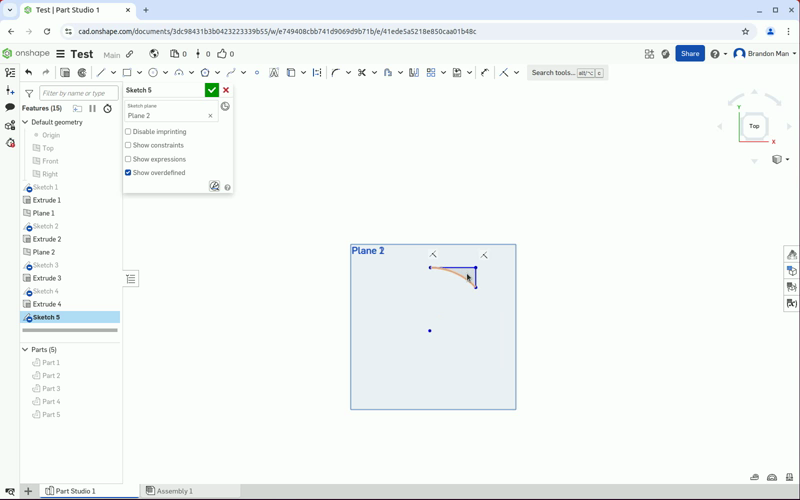
scroll(6)
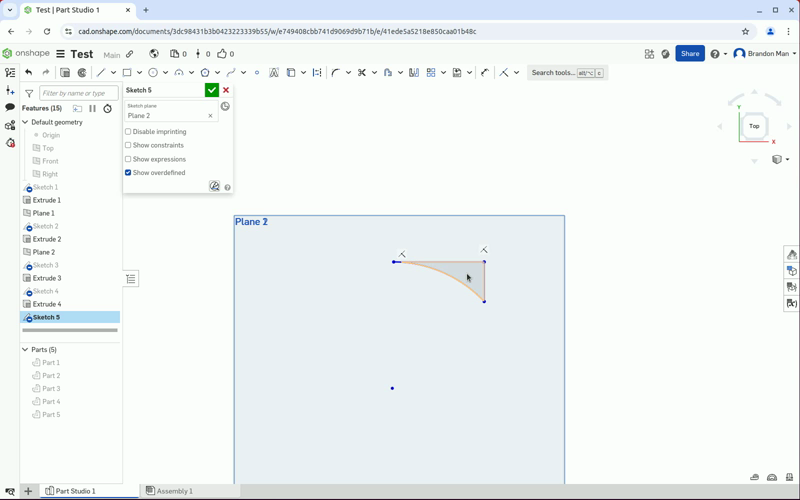
click(467, 273)
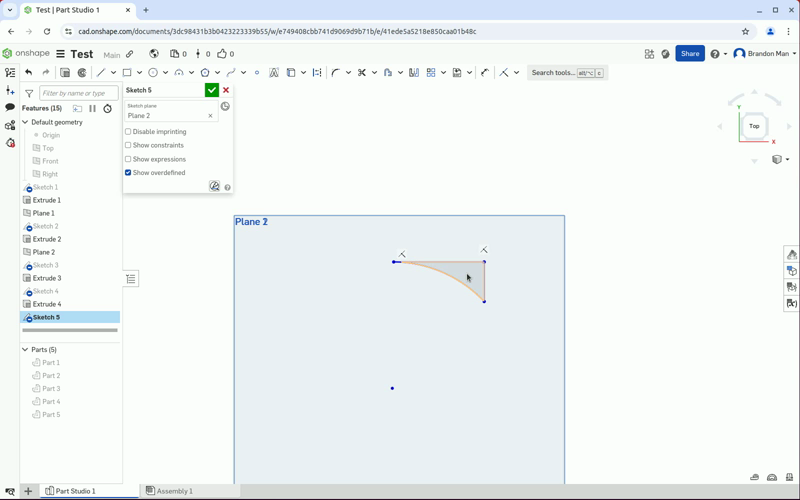
scroll(-6)
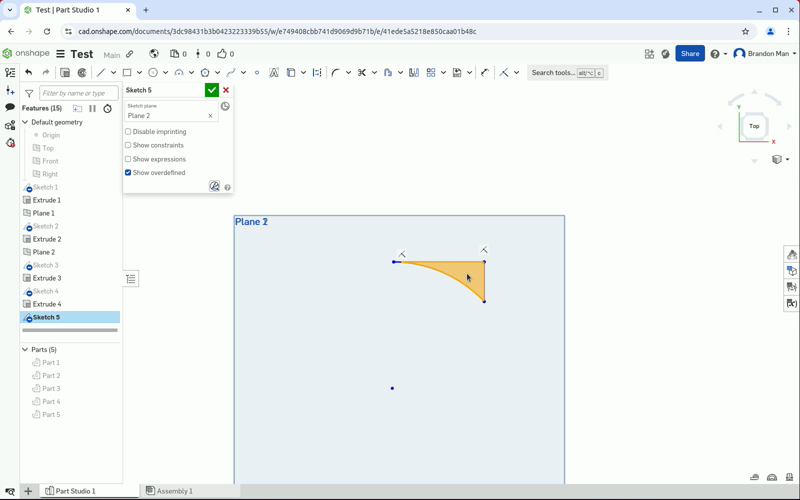
scroll(-6)
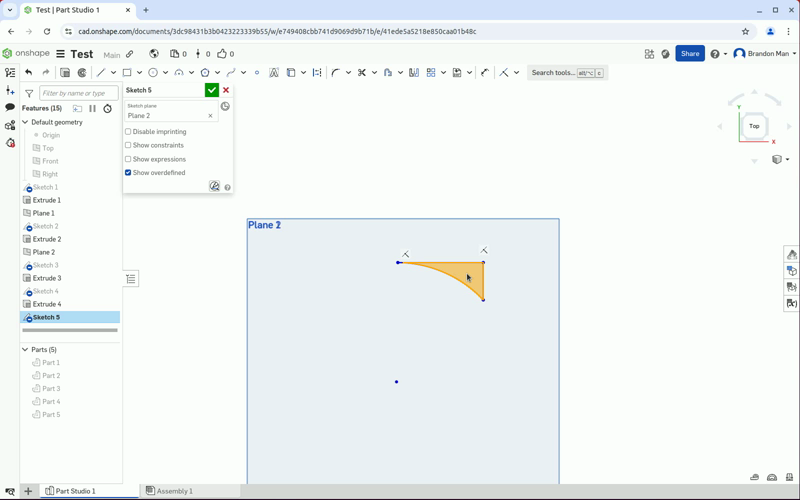
scroll(-6)
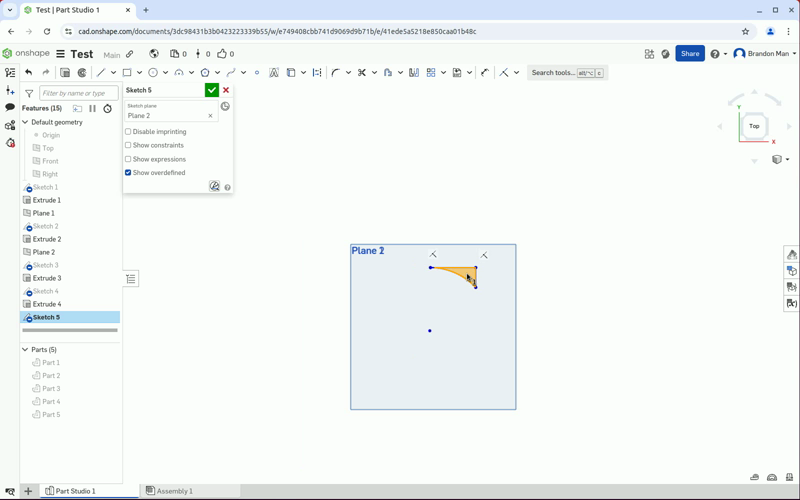
scroll(-6)
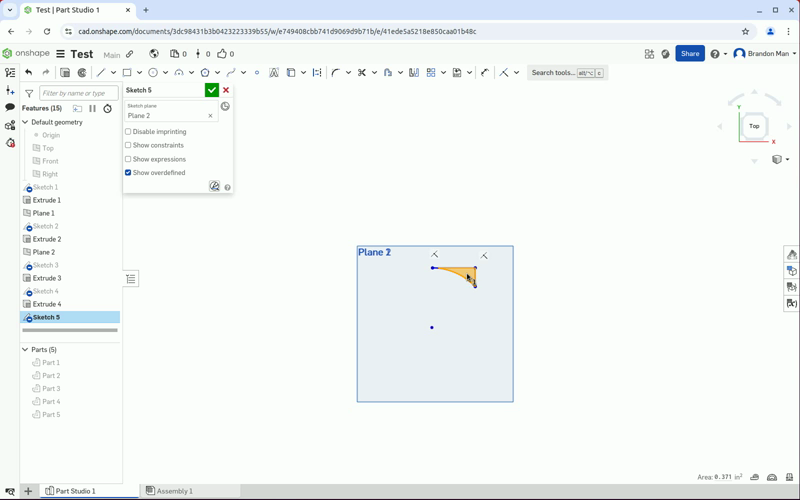
scroll(-6)
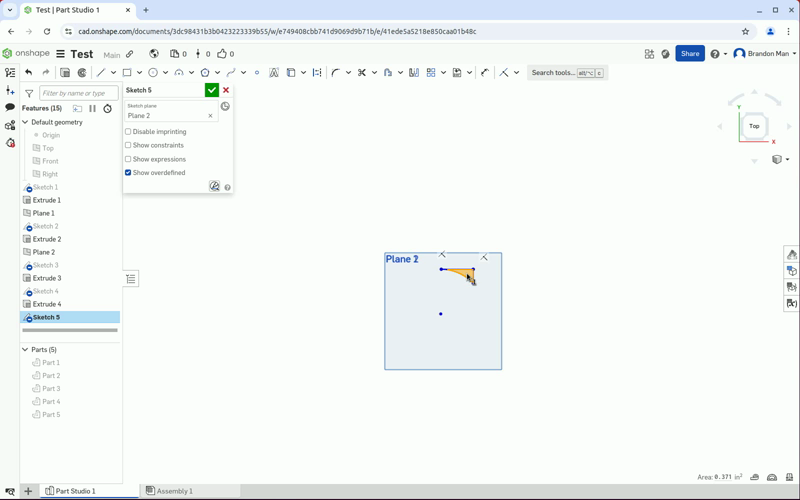
scroll(-6)
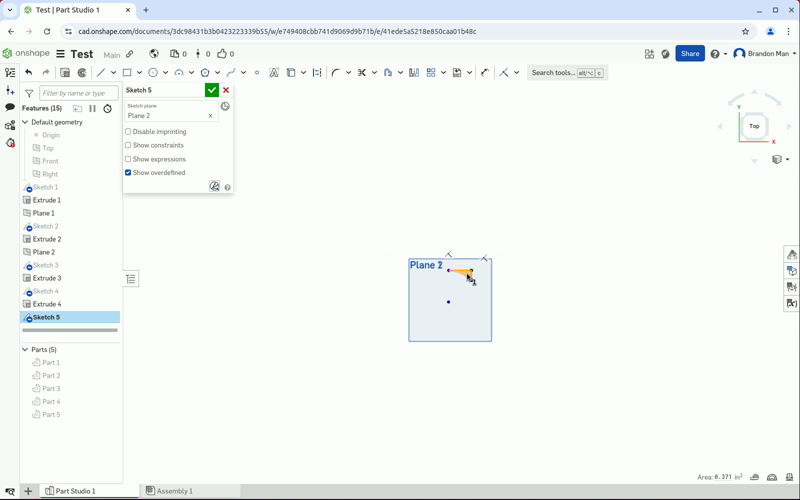
scroll(-6)
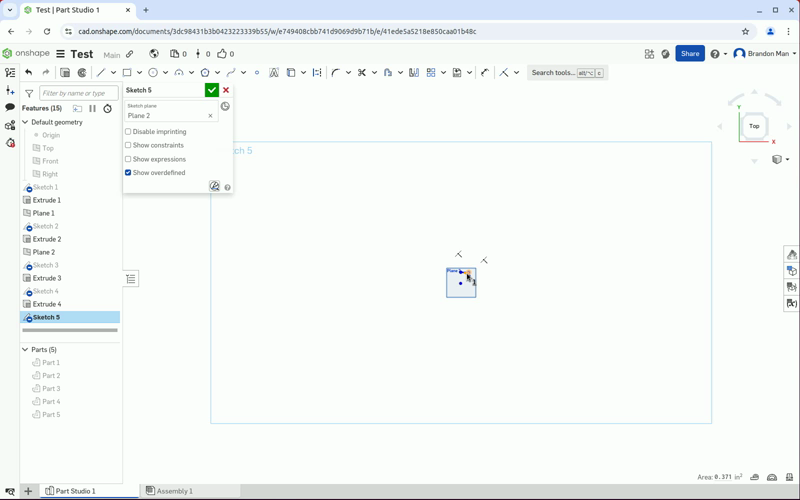
mouse_move(73, 352)
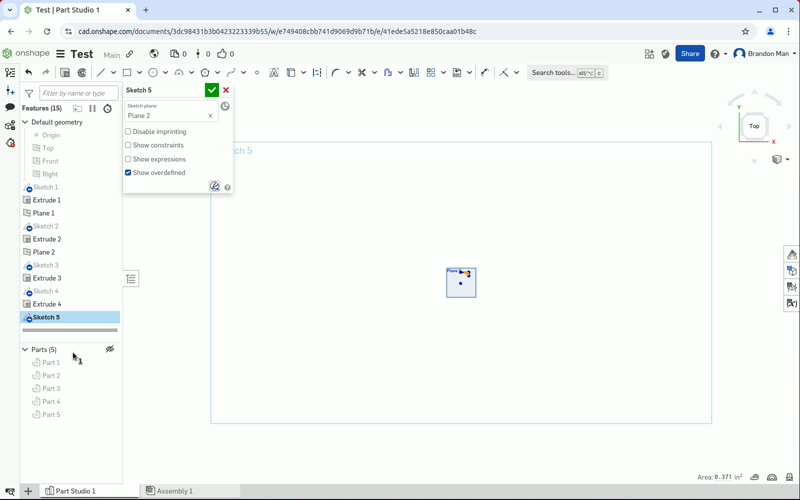
key(shift+y)
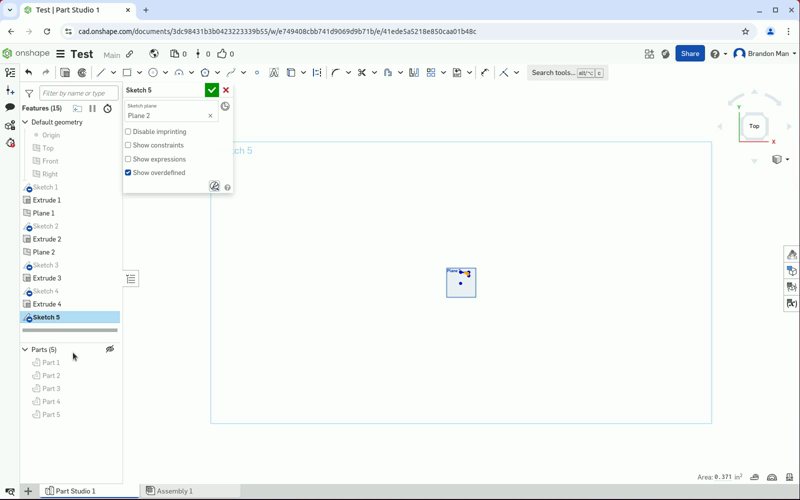
key(shift+e)
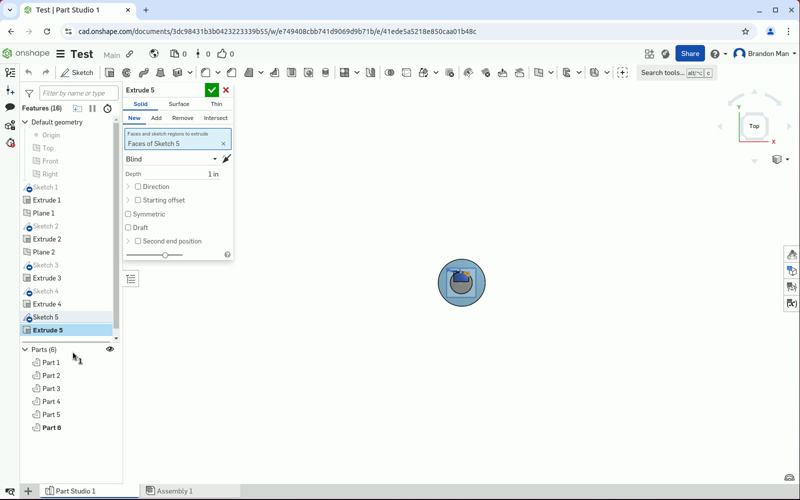
mouse_move(143, 106)
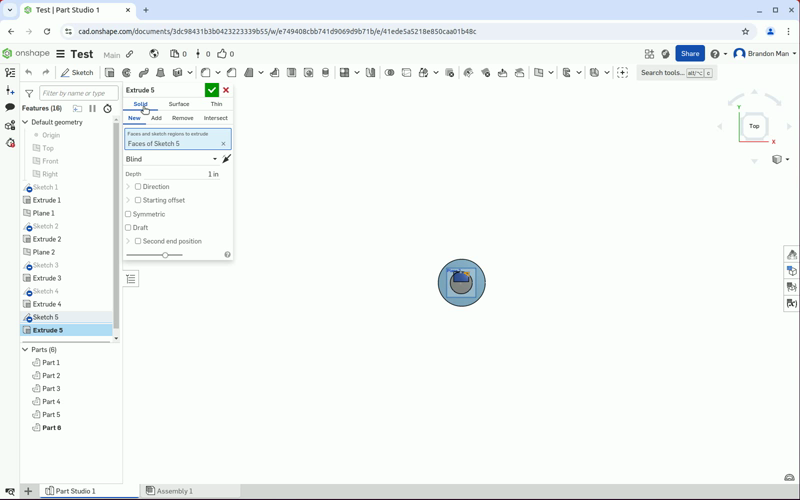
click(143, 106)
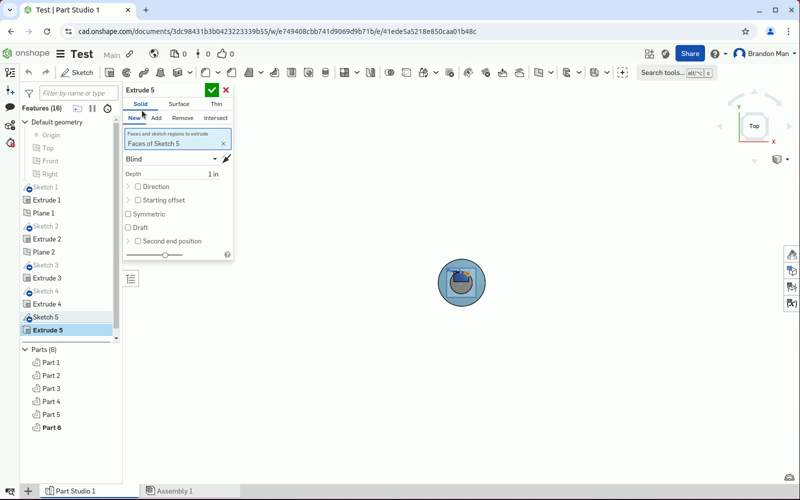
mouse_move(137, 120)
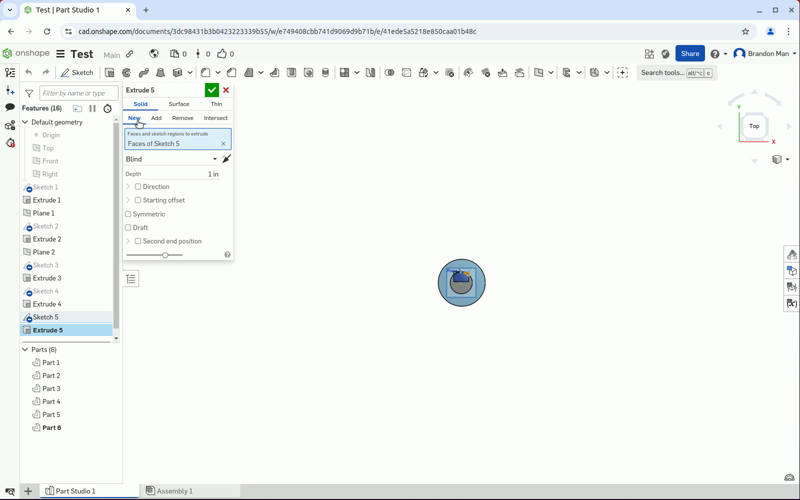
click(137, 120)
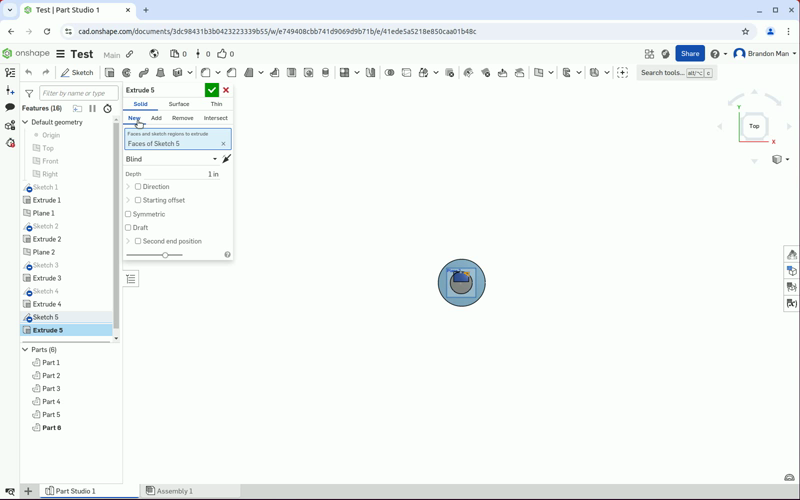
key(tab, 4)
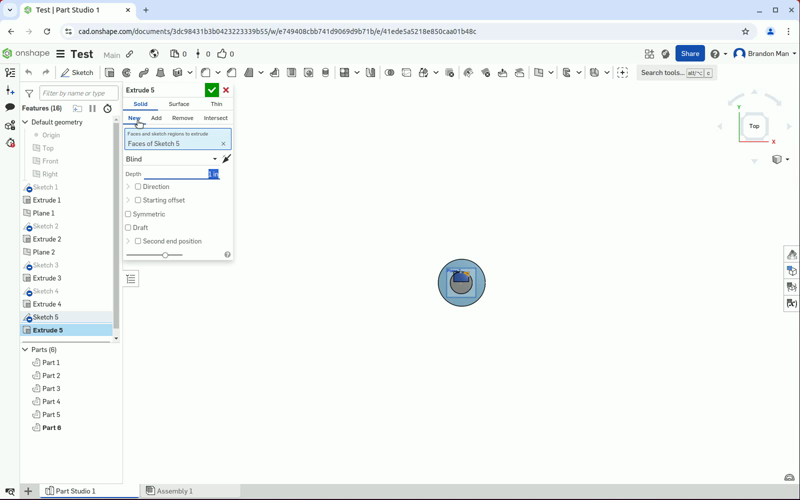
text(6.499)
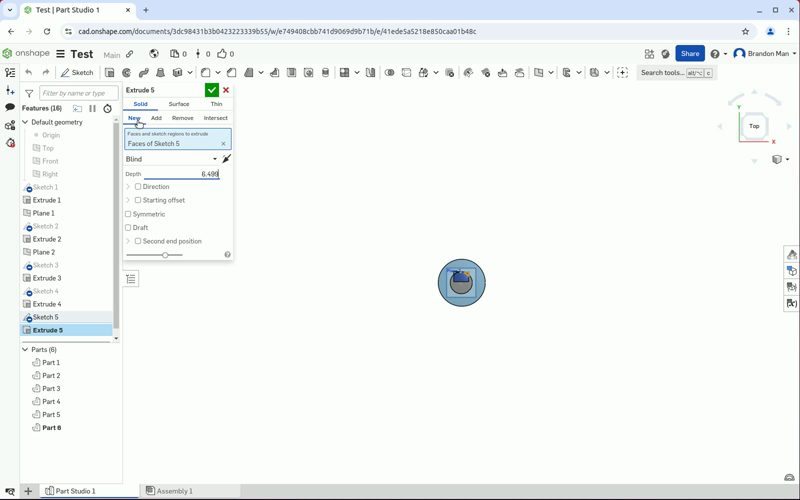
key(enter)
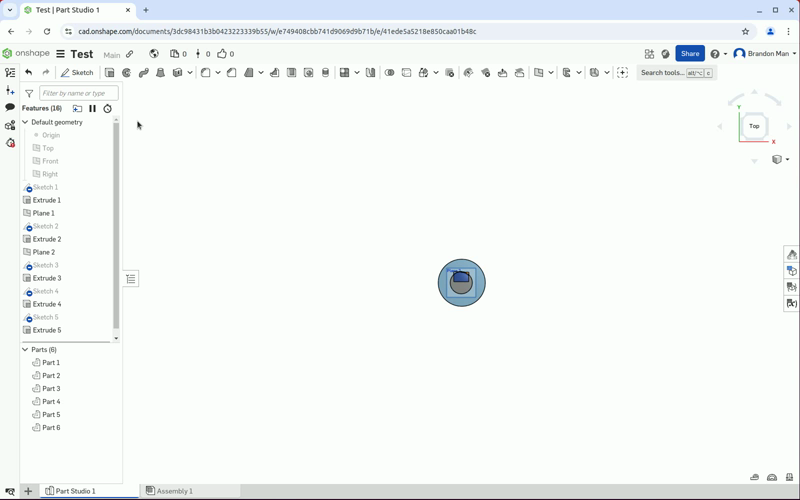
key(shift+h)
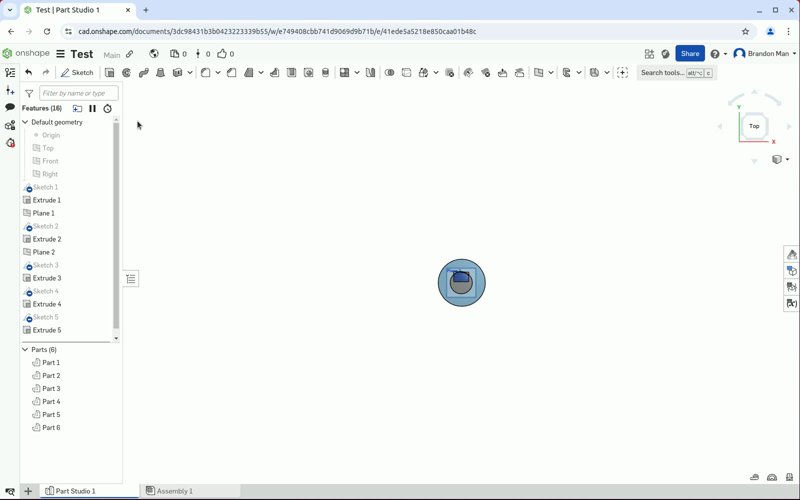
key(shift+h)
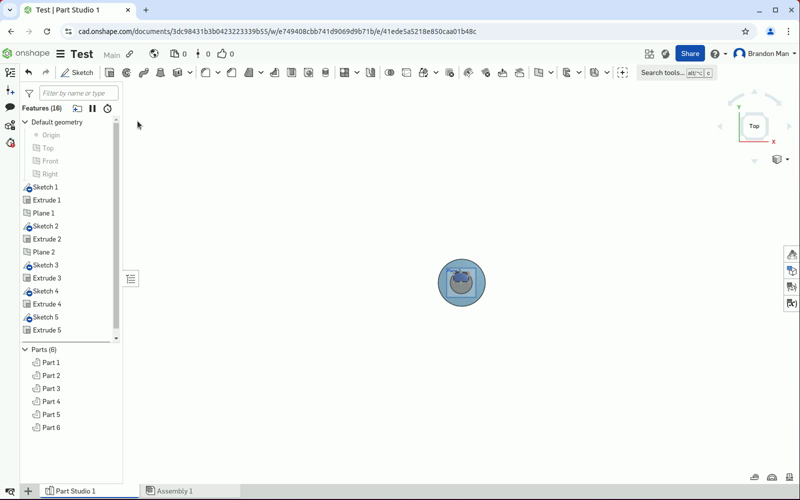
key(shift+7)
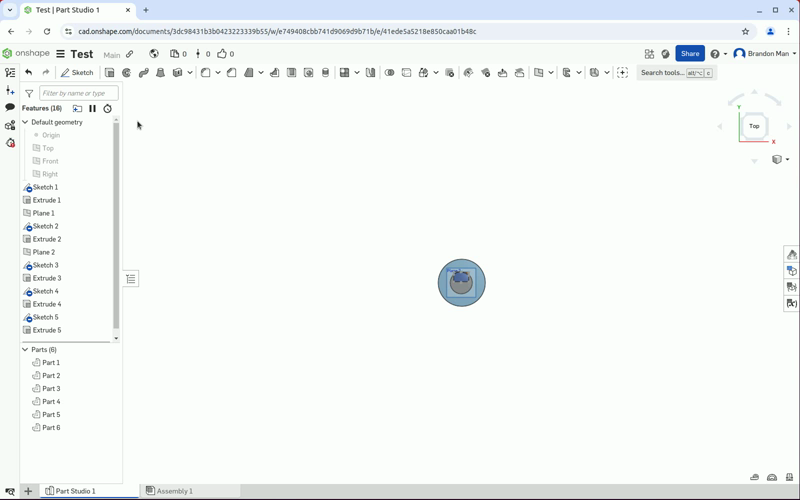
key(up, 3)
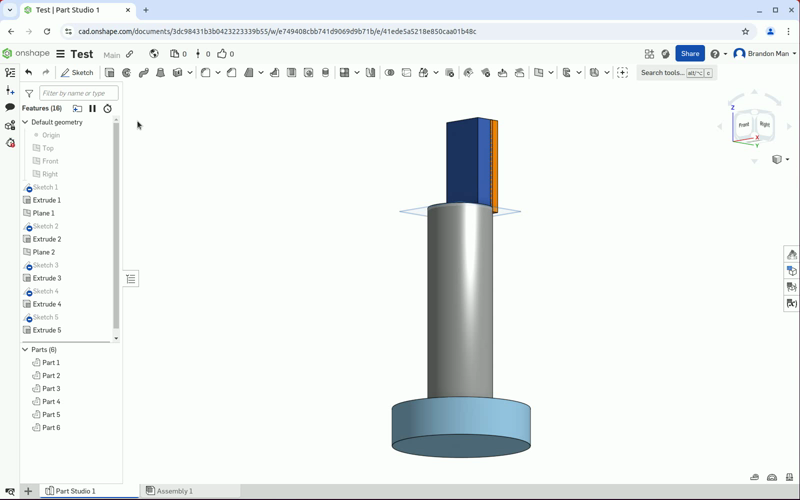
key(left, 3)
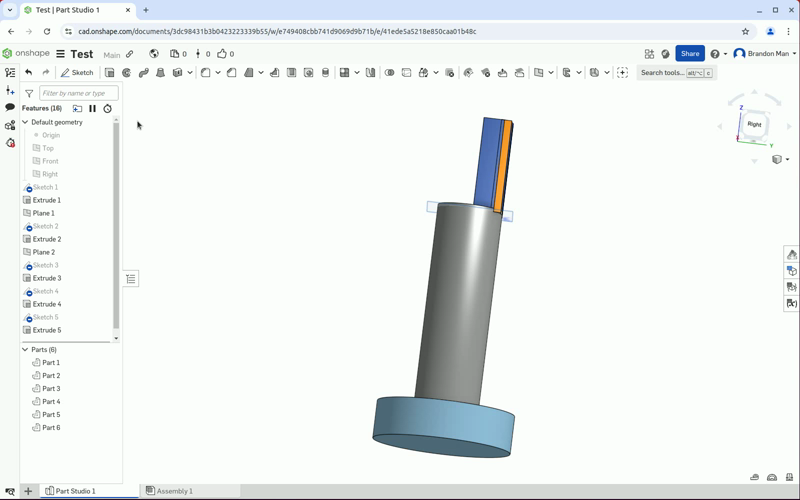
key(right, 3)
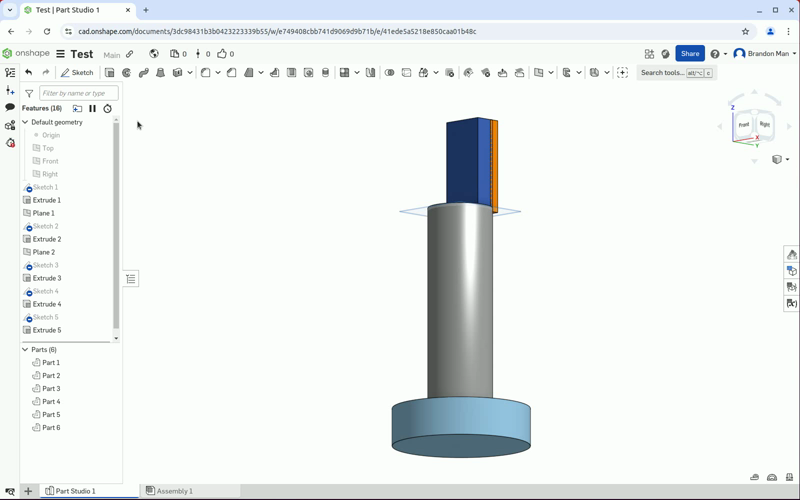
key(down, 3)
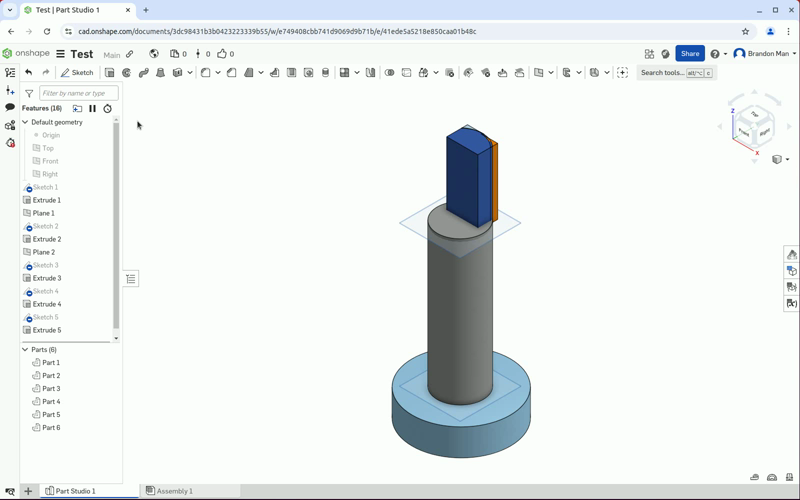
mouse_move(69, 189)
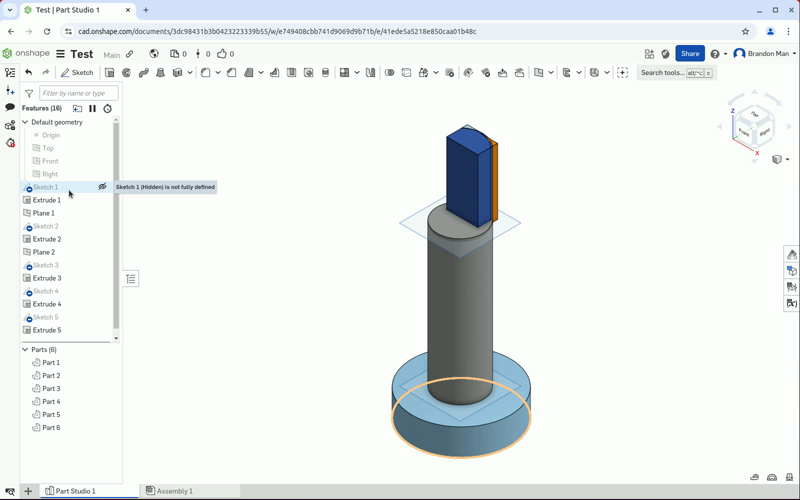
click(69, 189)